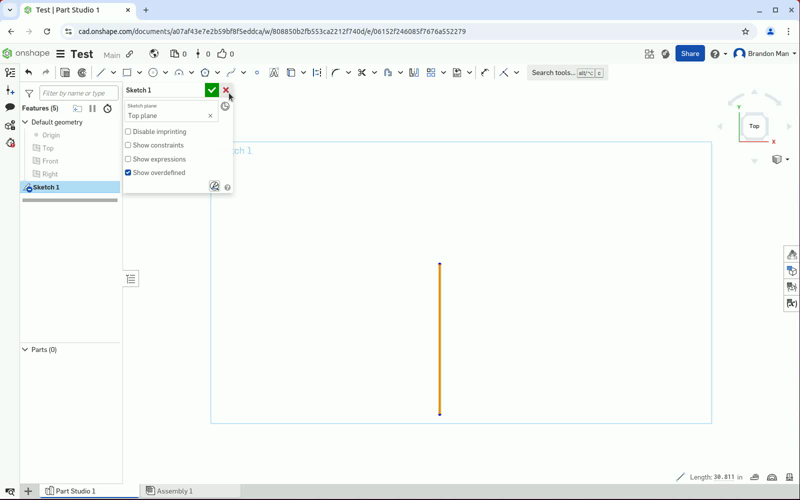
key(shift+h)
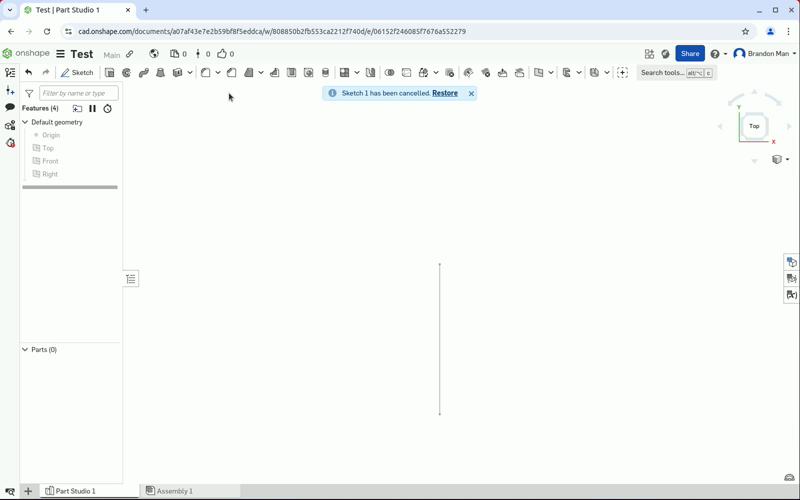
mouse_move(73, 352)
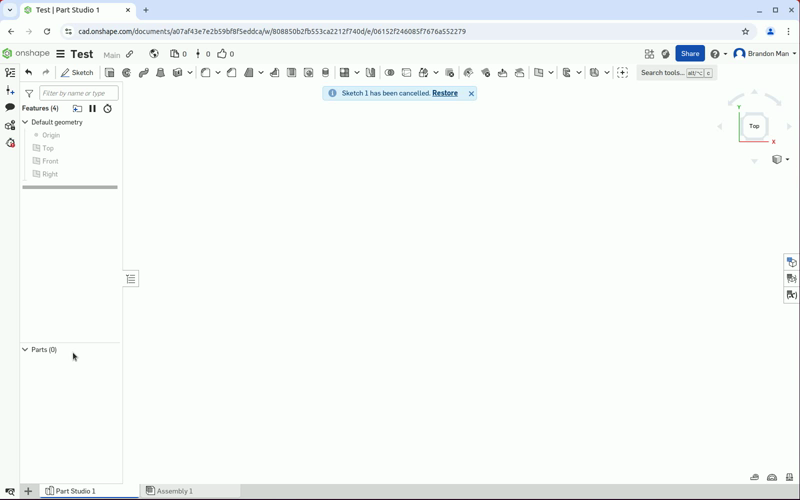
key(y)
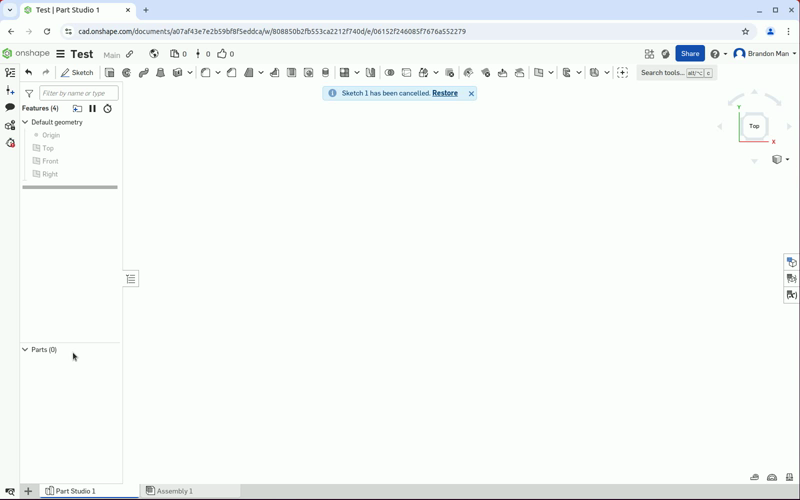
key(shift+p)
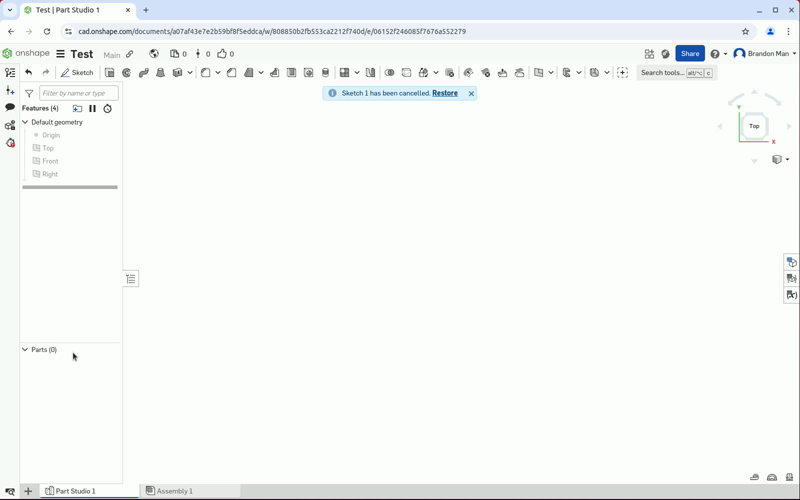
key(space)
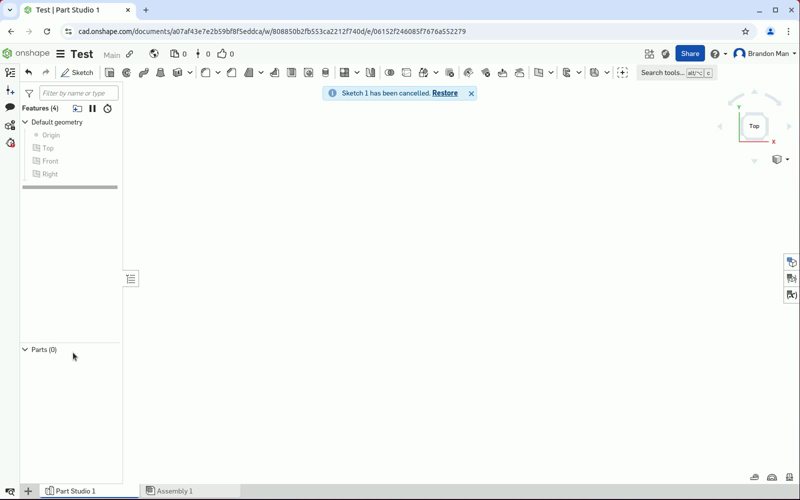
key_down(shift)
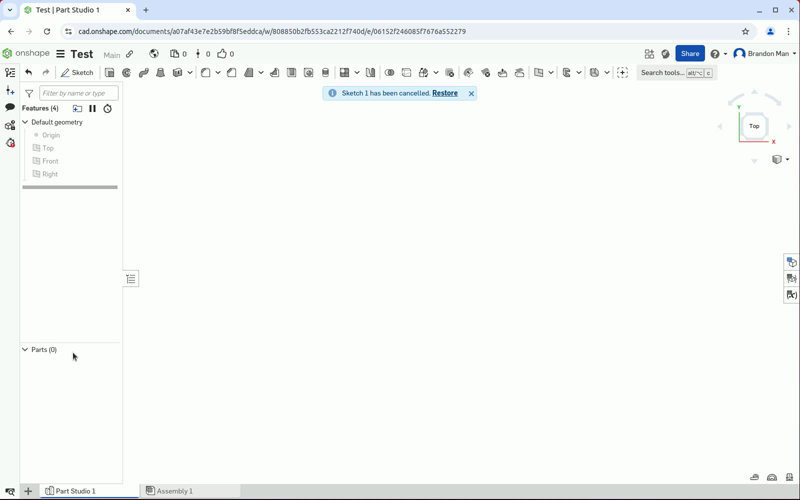
key(up)
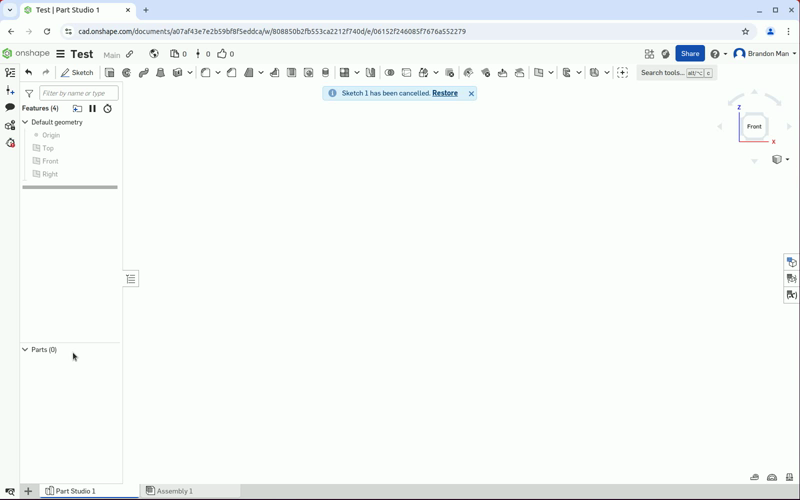
key_up(shift)
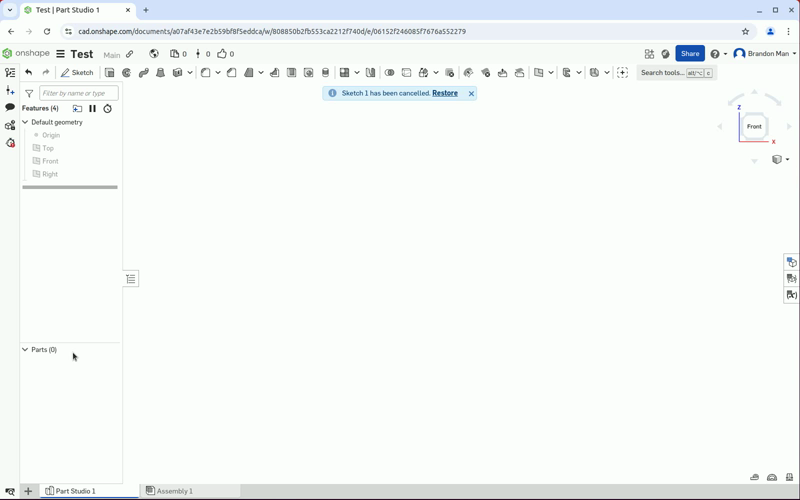
mouse_move(73, 352)
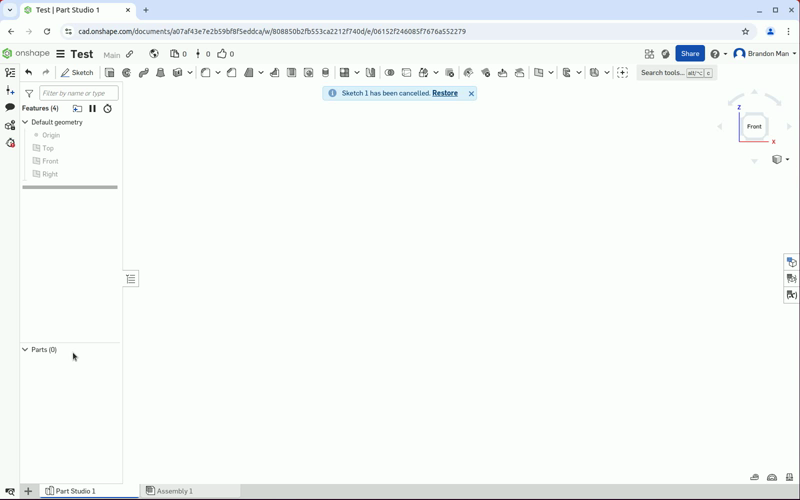
key(shift+y)
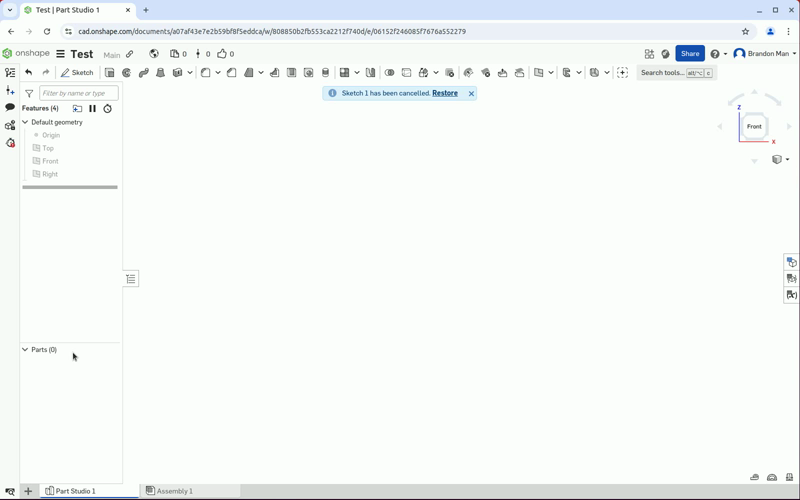
key(shift+s)
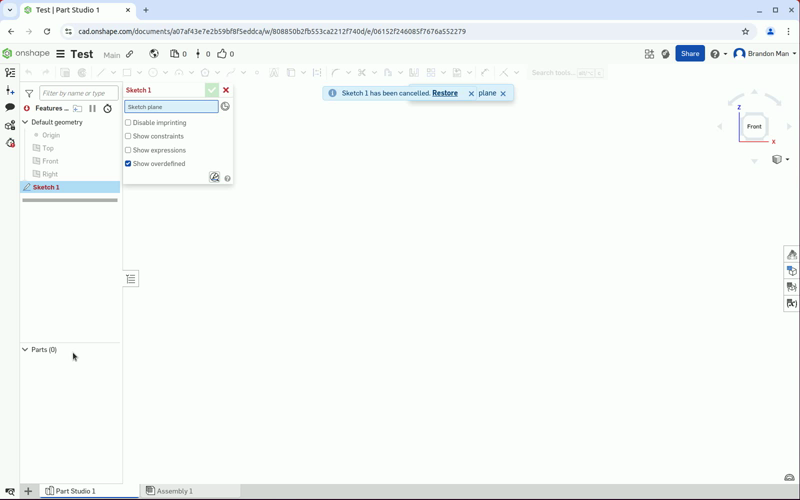
mouse_move(73, 163)
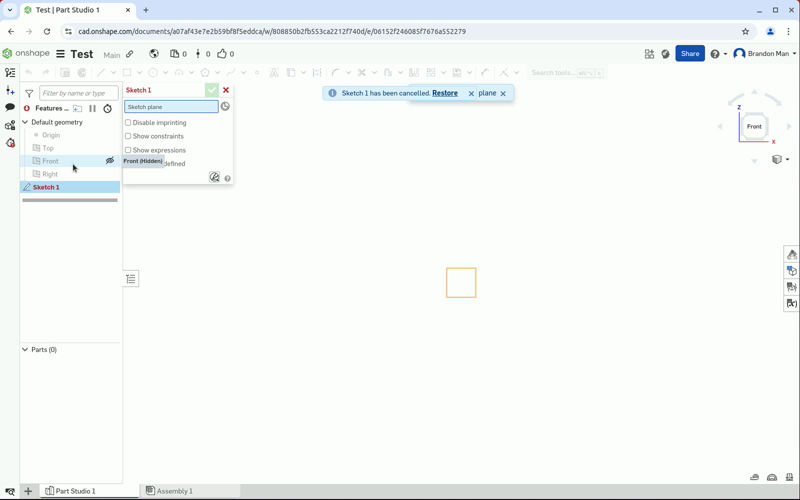
click(73, 163)
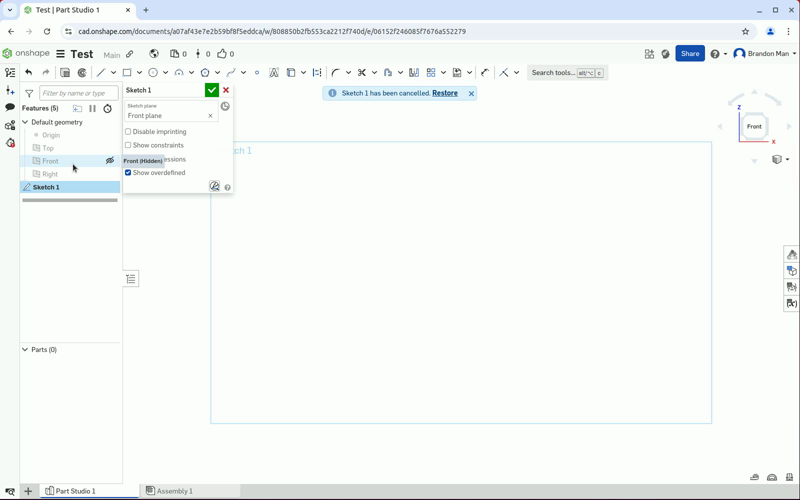
mouse_move(73, 352)
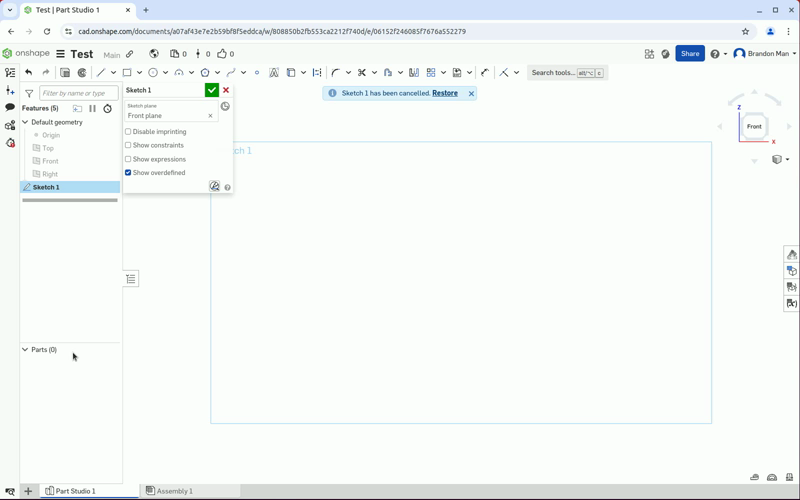
key(y)
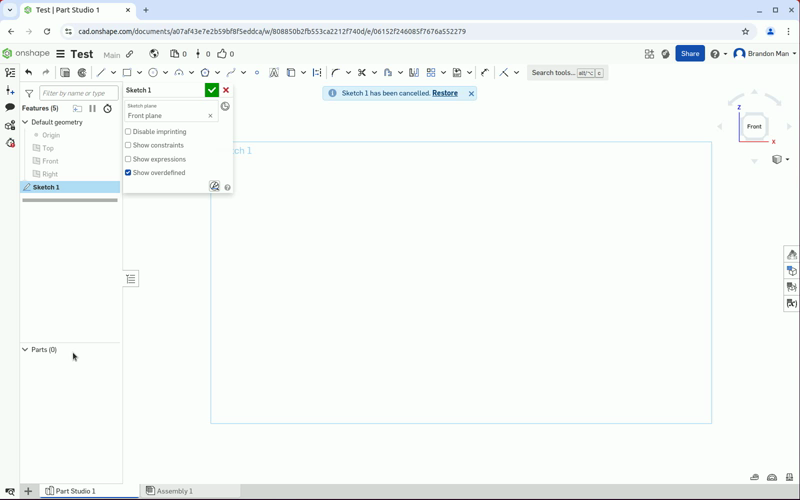
key(l)
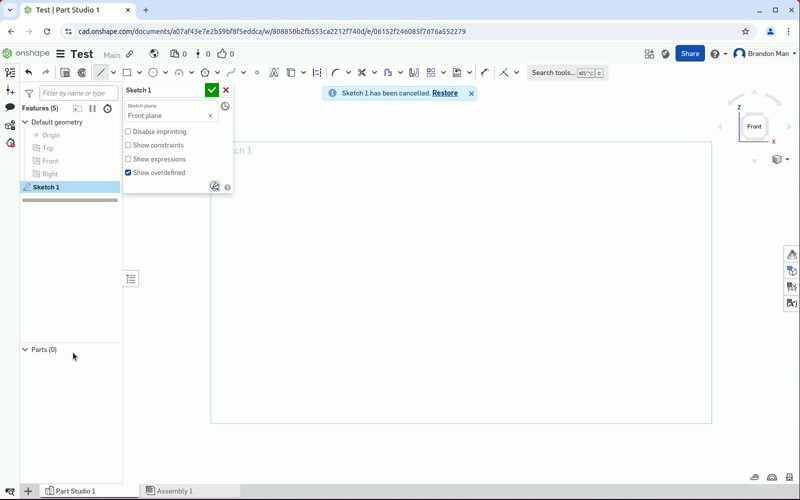
key_down(shift)
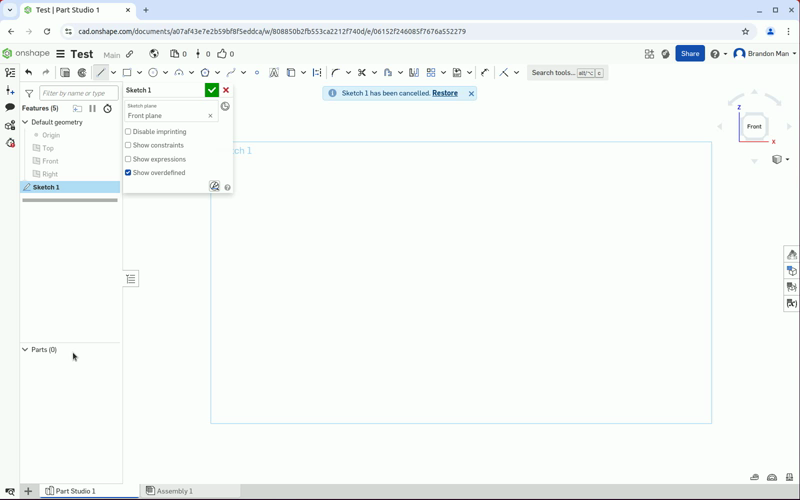
mouse_move(425, 282)
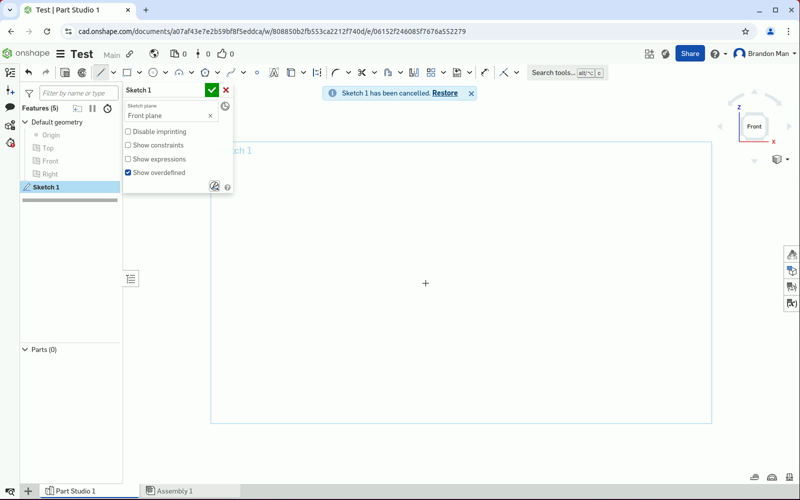
click(425, 282)
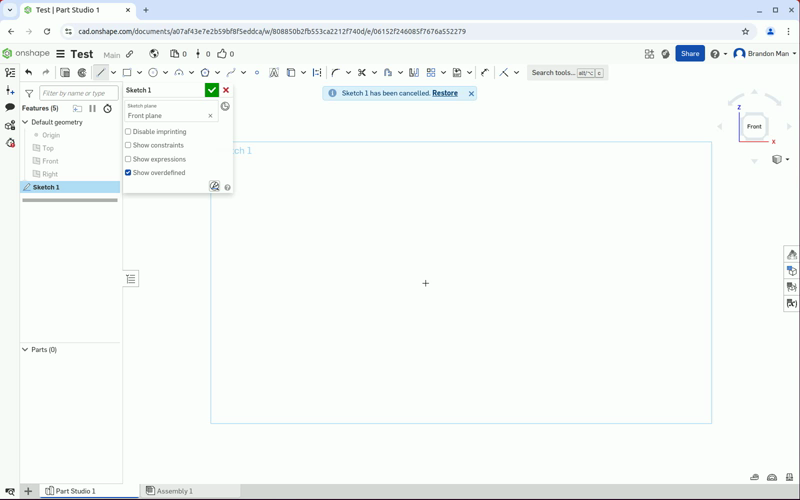
key_up(shift)
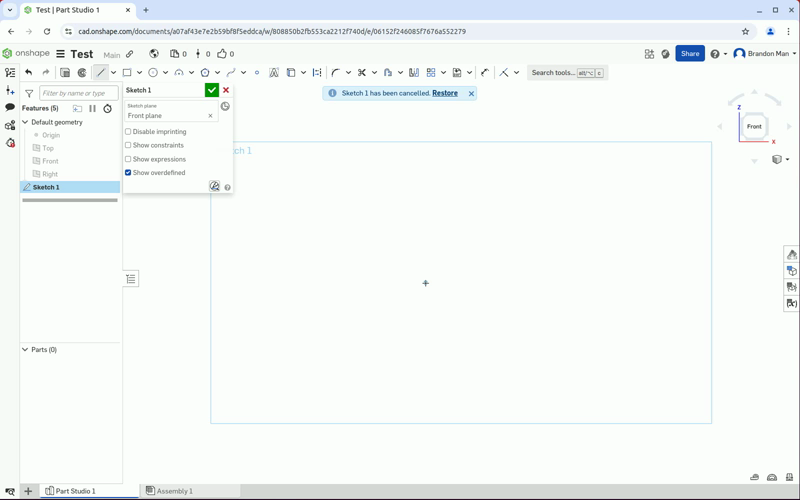
key_down(shift)
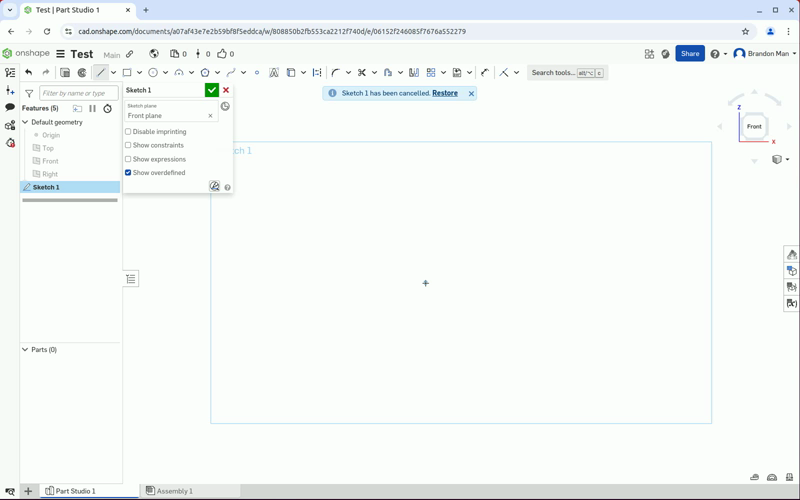
mouse_move(455, 282)
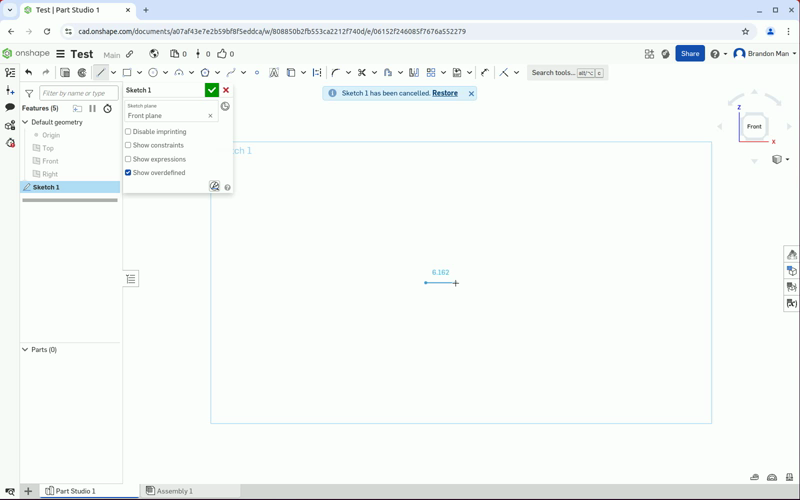
mouse_move(461, 282)
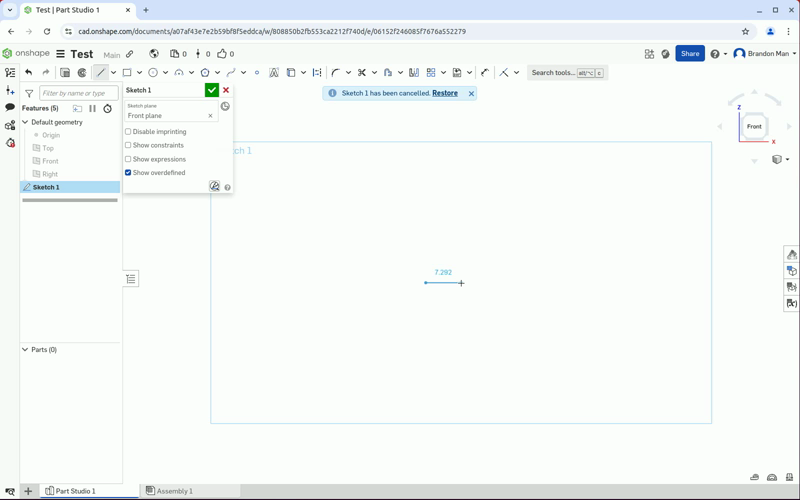
click(461, 282)
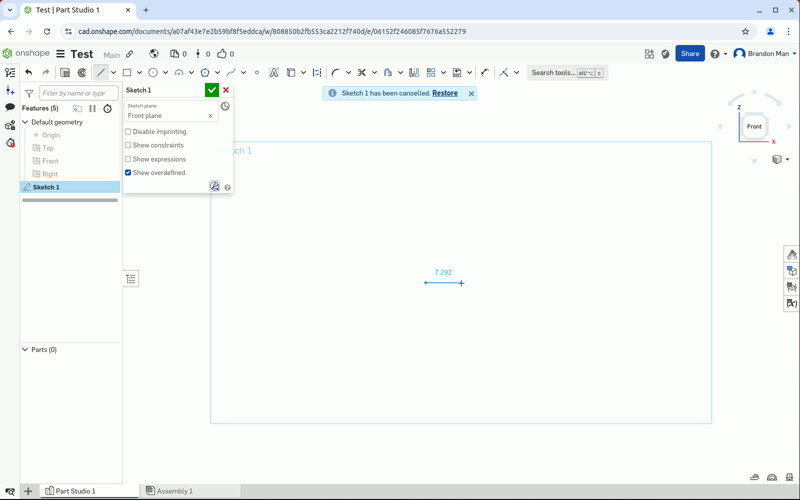
key_up(shift)
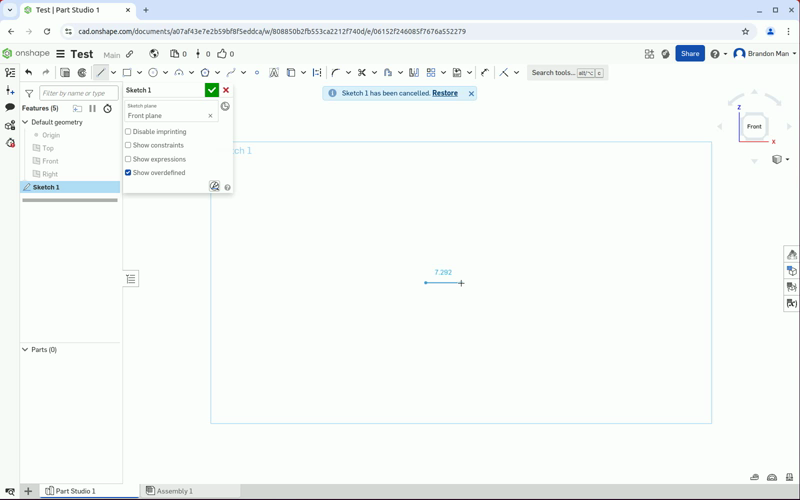
key_down(shift)
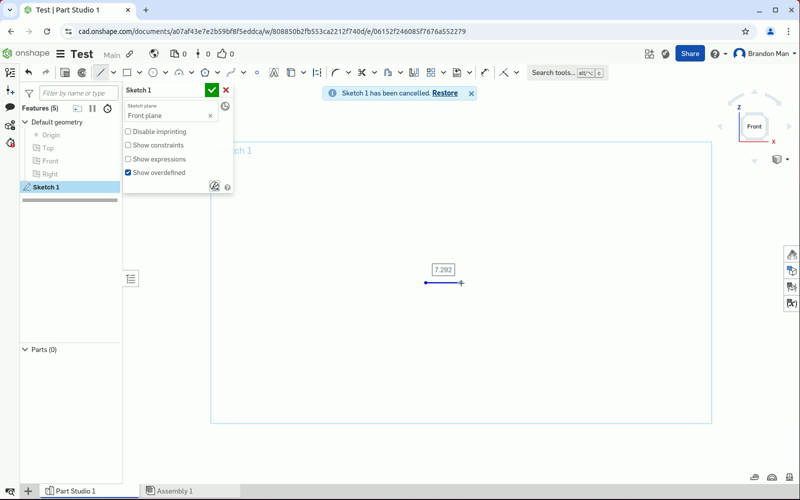
mouse_move(491, 282)
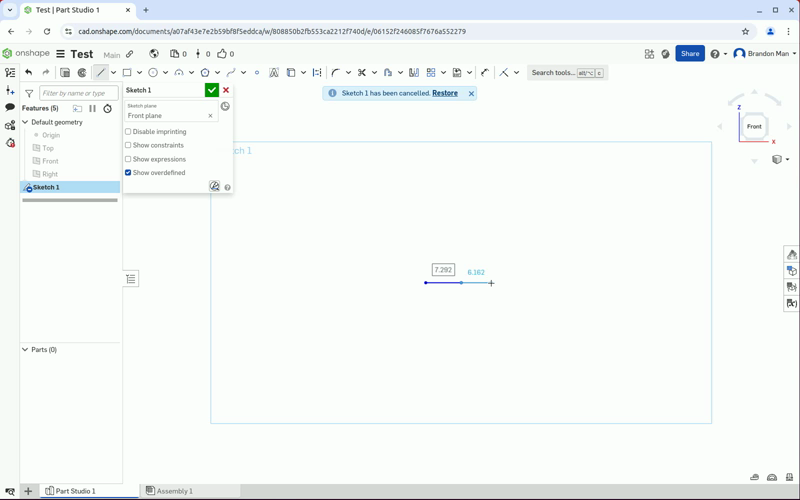
mouse_move(496, 282)
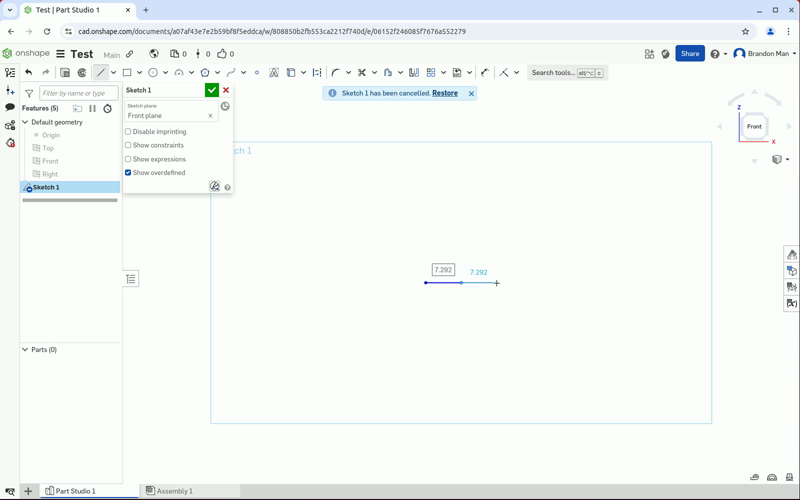
click(496, 282)
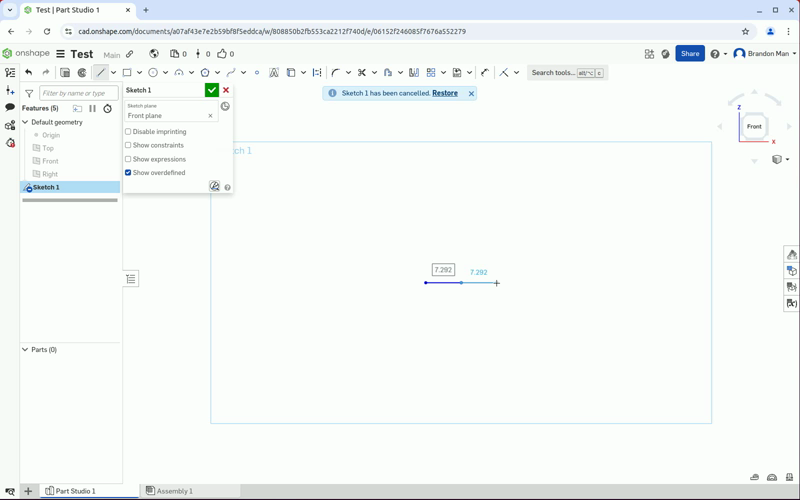
key_up(shift)
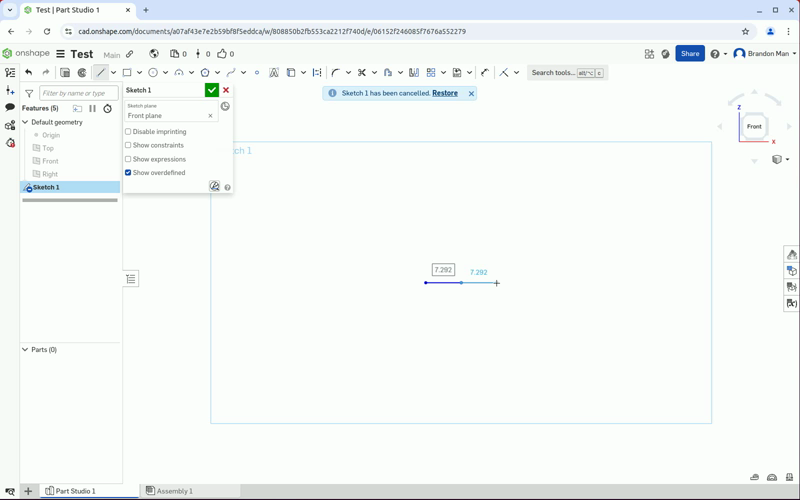
key_down(shift)
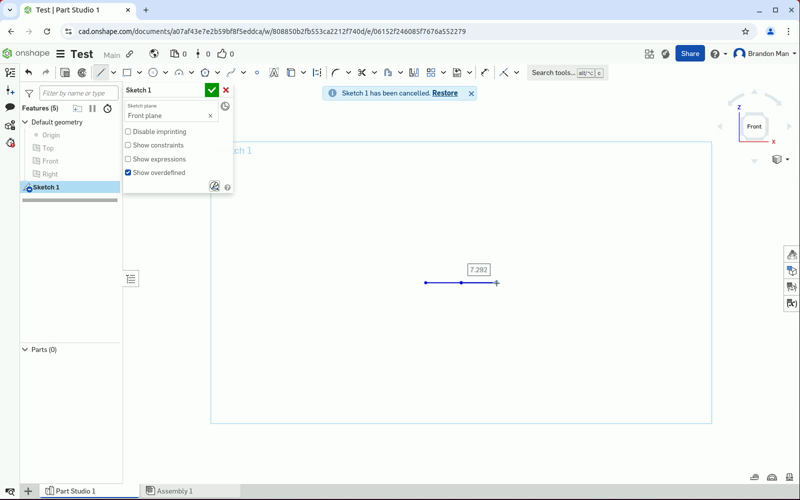
mouse_move(496, 180)
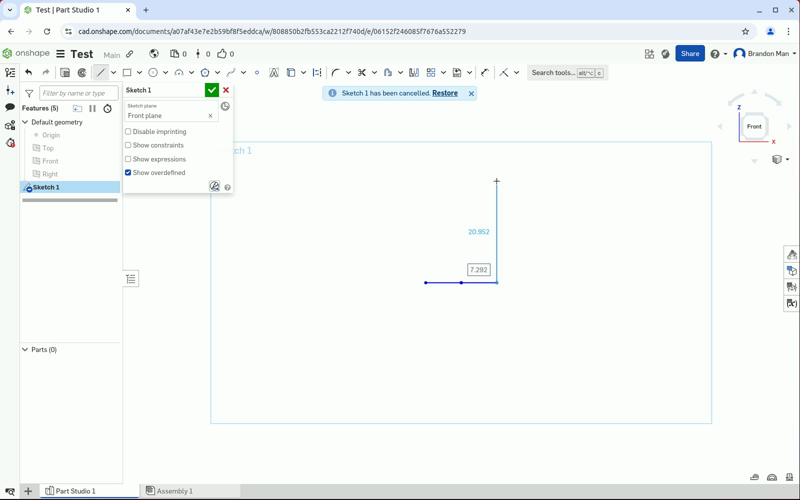
click(496, 180)
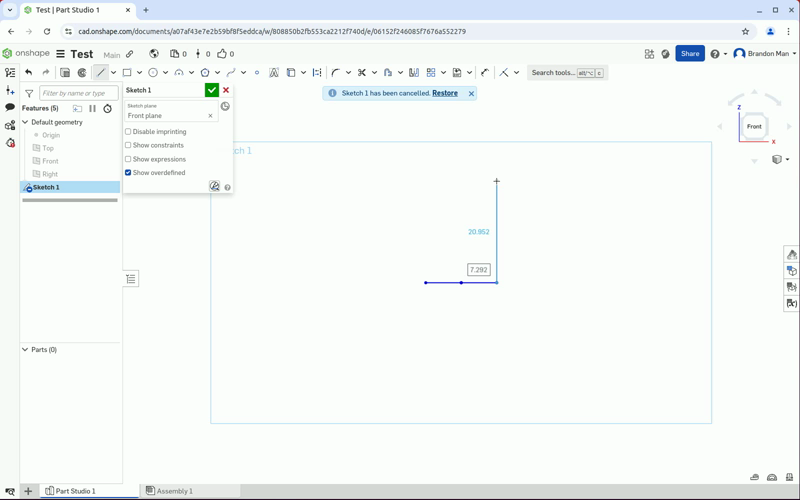
key_up(shift)
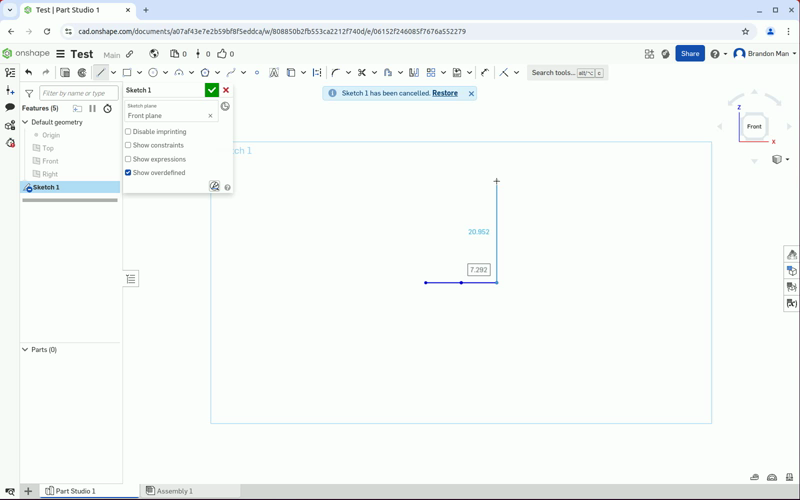
key_down(shift)
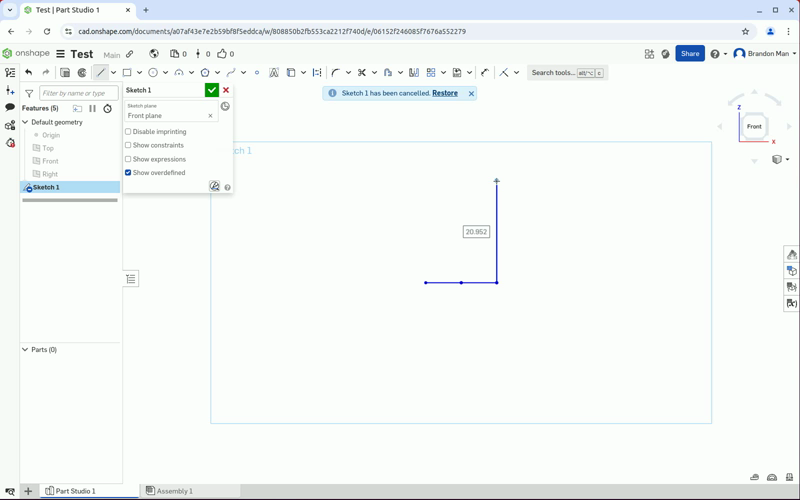
mouse_move(526, 180)
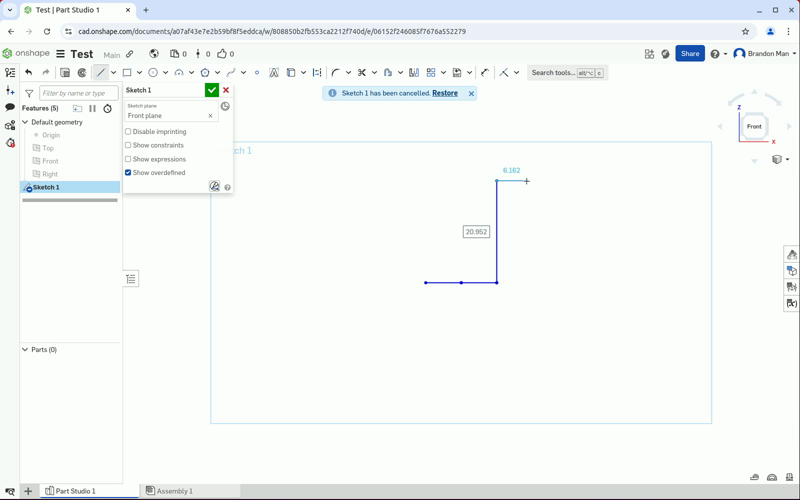
mouse_move(471, 180)
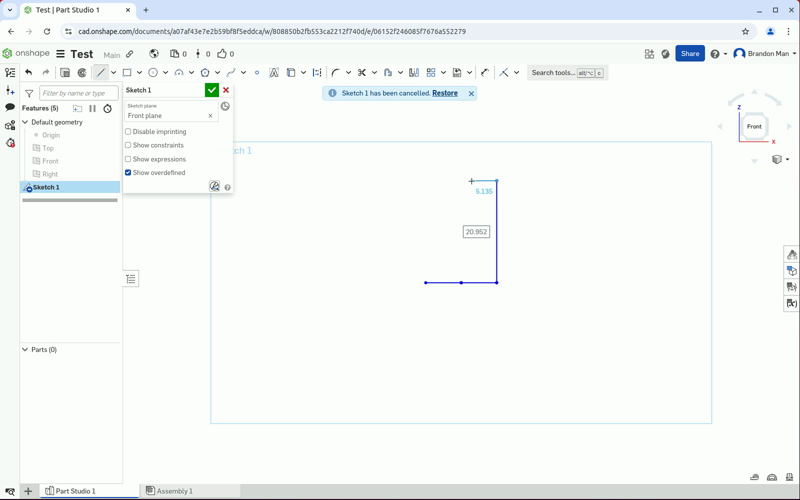
click(471, 180)
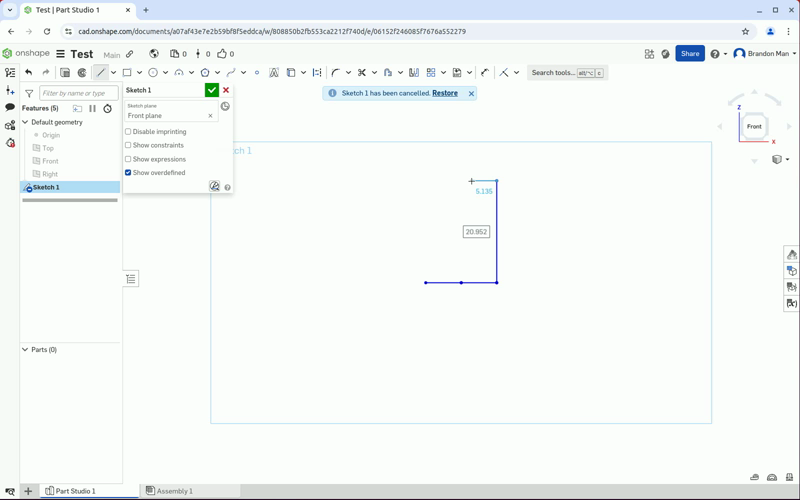
key_up(shift)
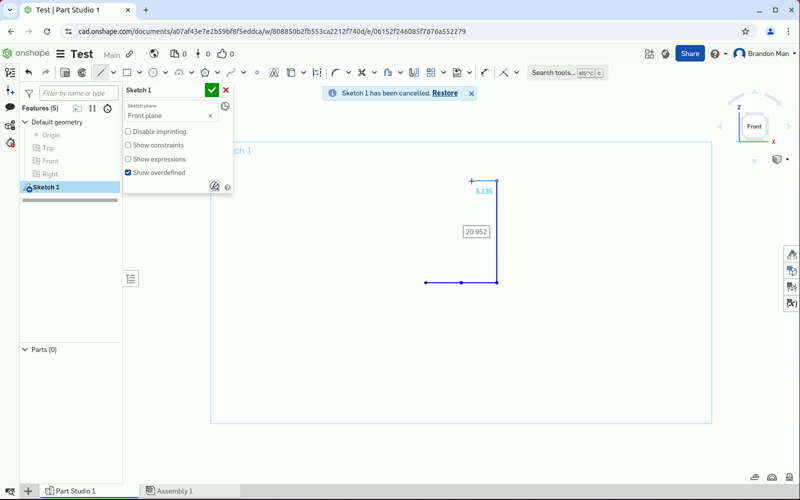
key_down(shift)
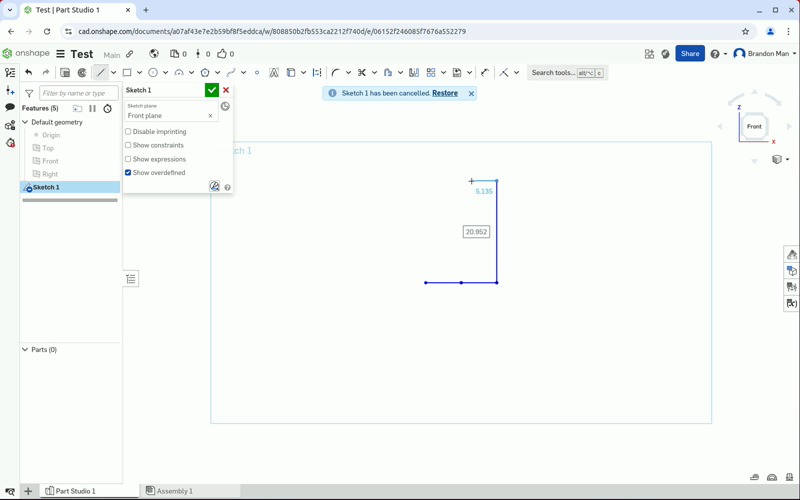
mouse_move(501, 180)
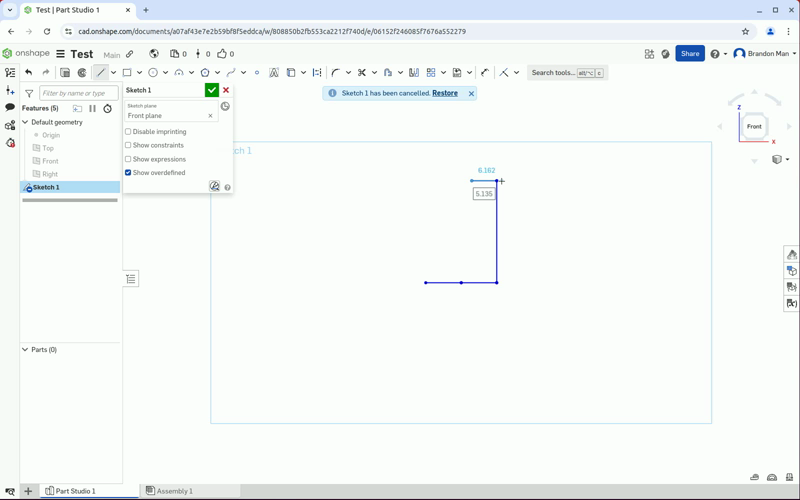
mouse_move(461, 180)
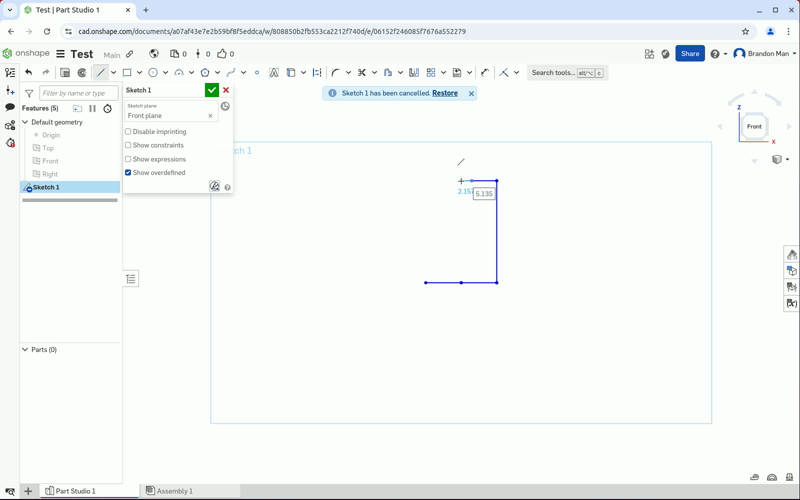
click(461, 180)
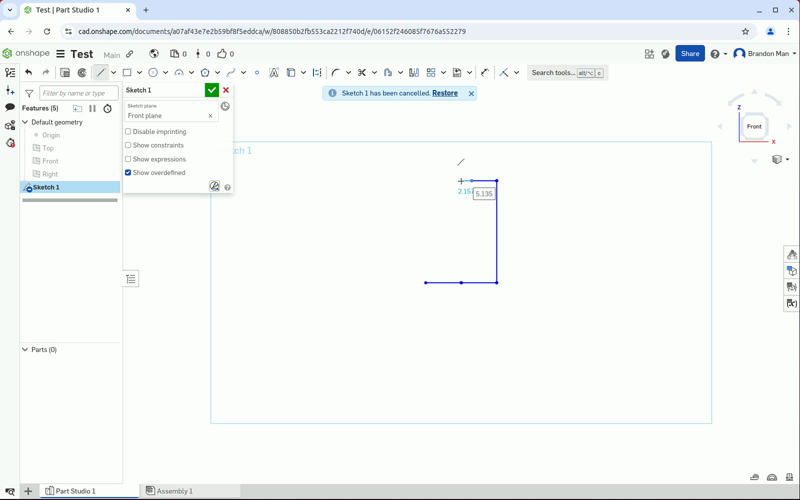
key_up(shift)
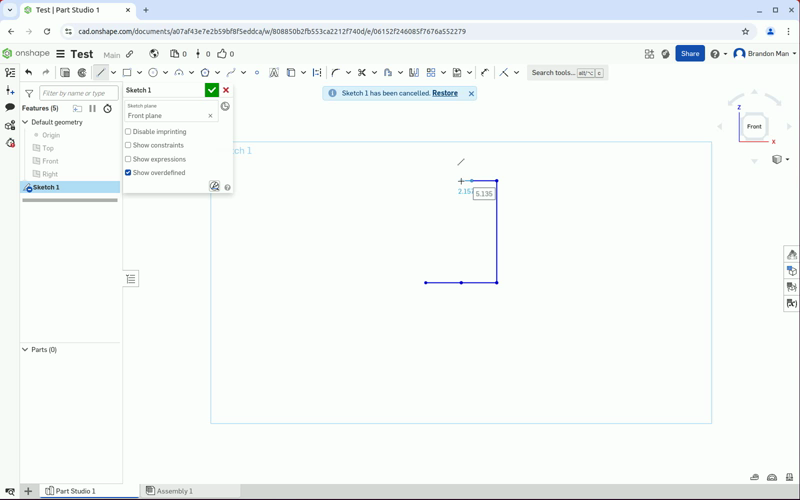
key_down(shift)
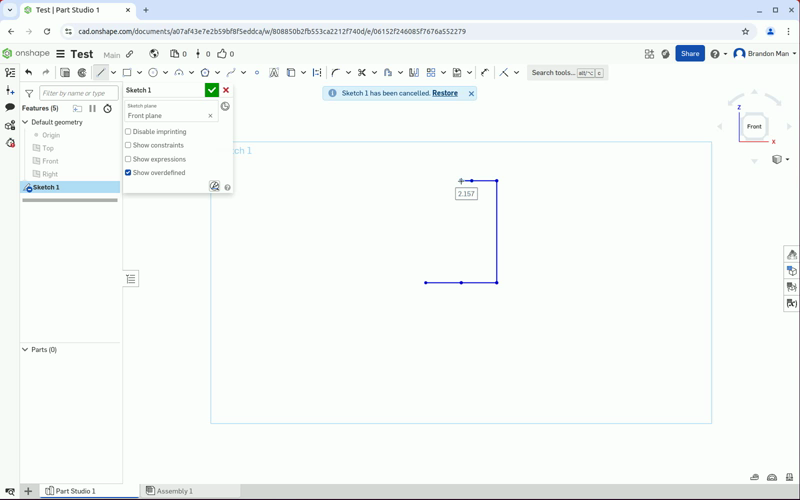
mouse_move(491, 180)
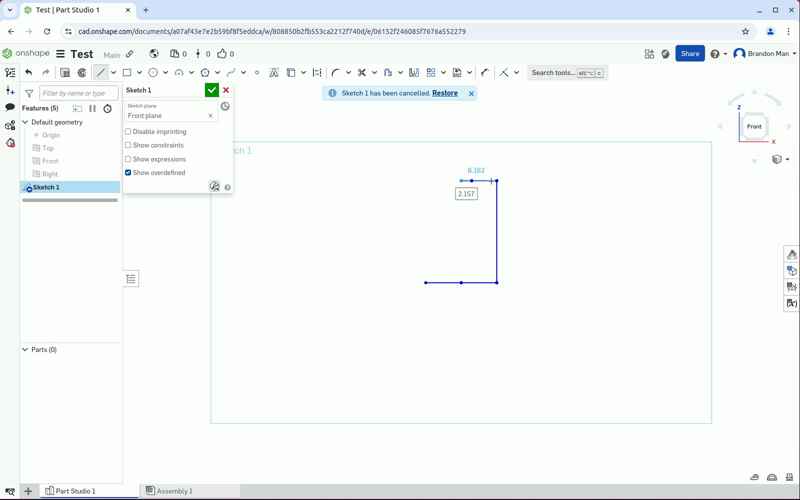
mouse_move(450, 180)
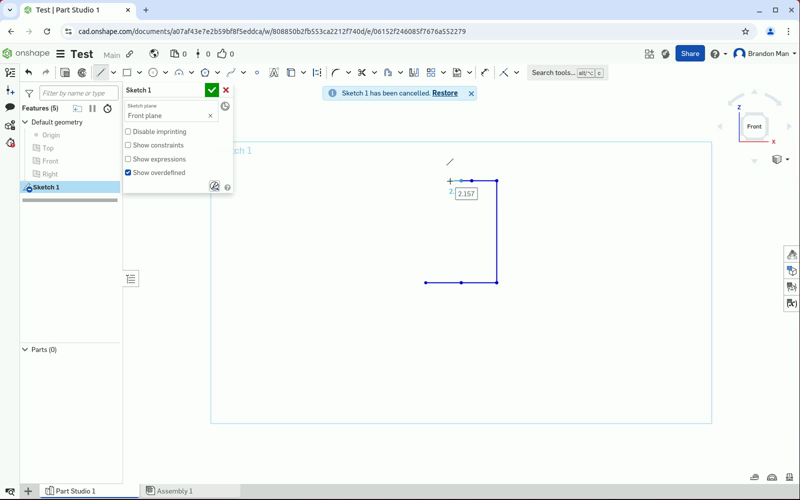
click(450, 180)
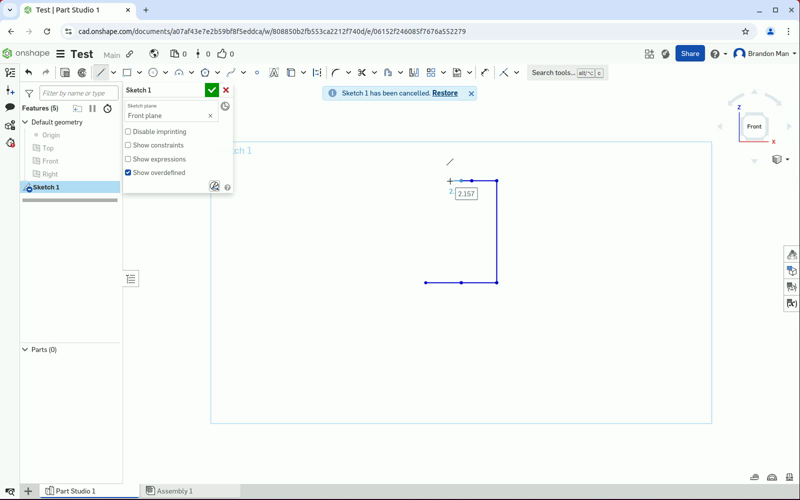
key_up(shift)
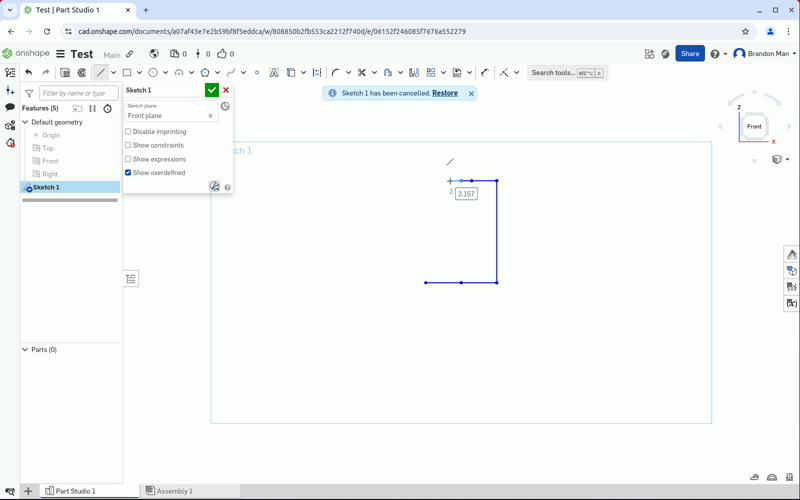
key_down(shift)
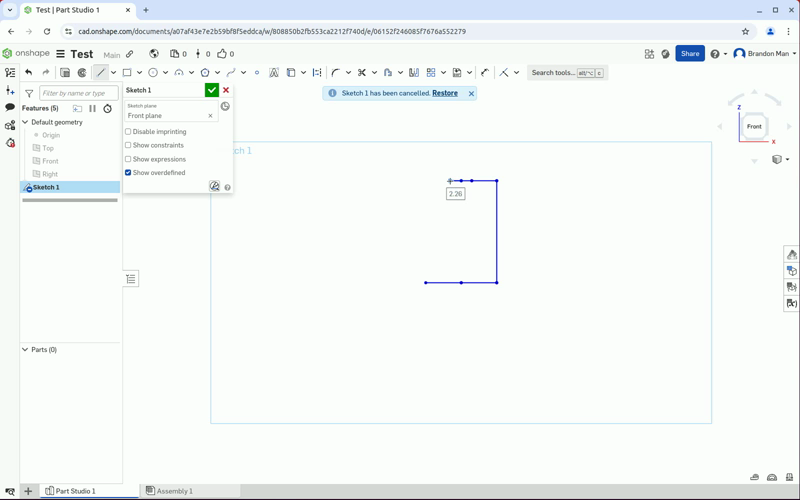
mouse_move(480, 180)
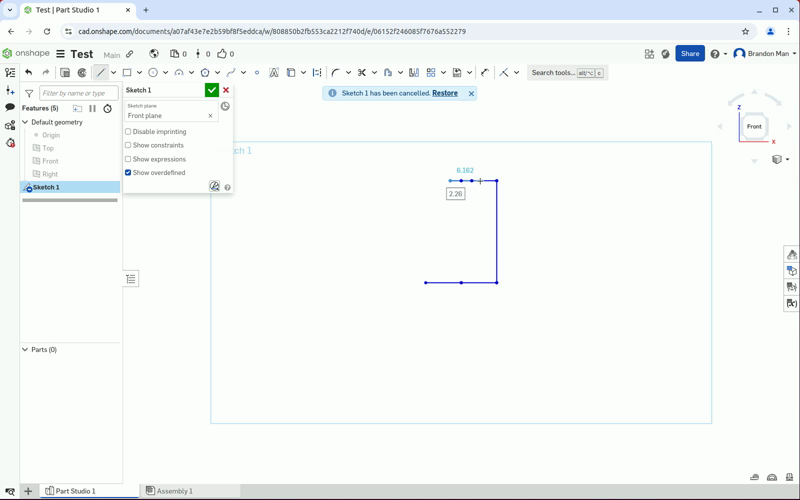
mouse_move(425, 180)
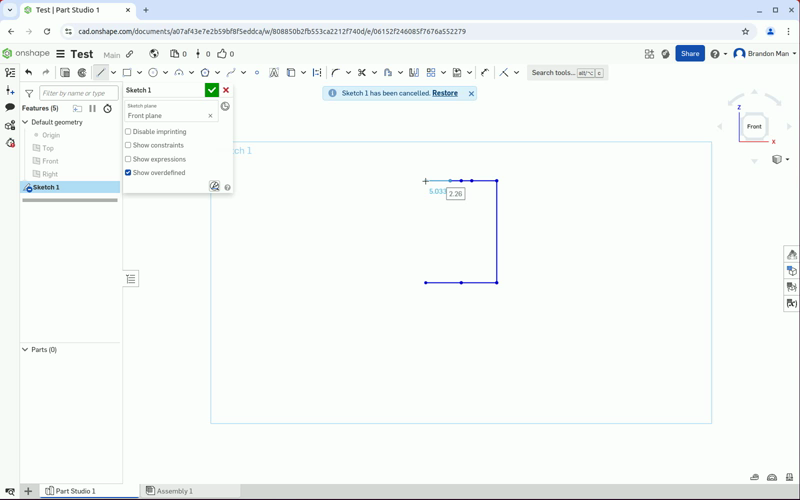
click(425, 180)
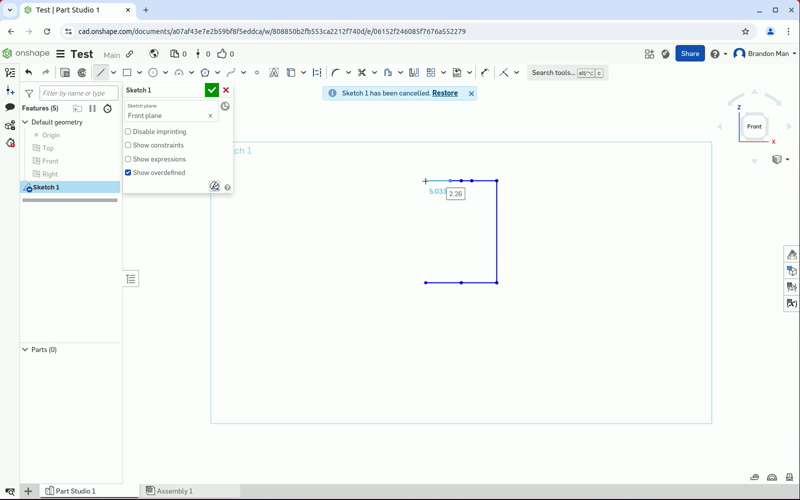
key_up(shift)
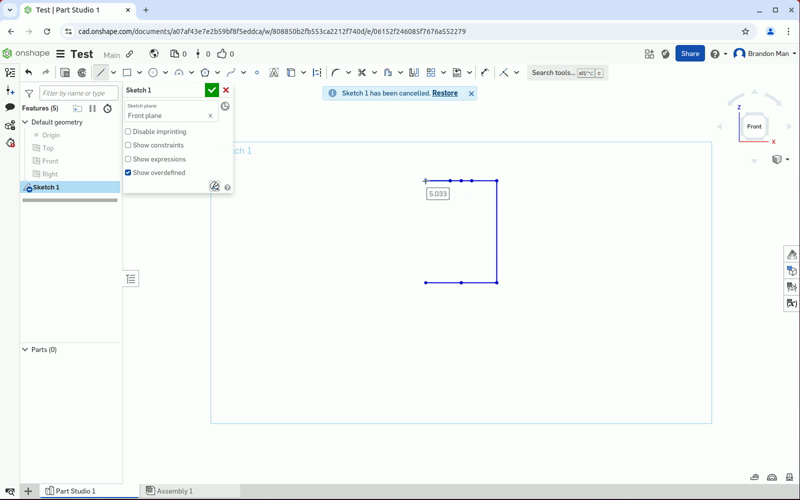
key_down(shift)
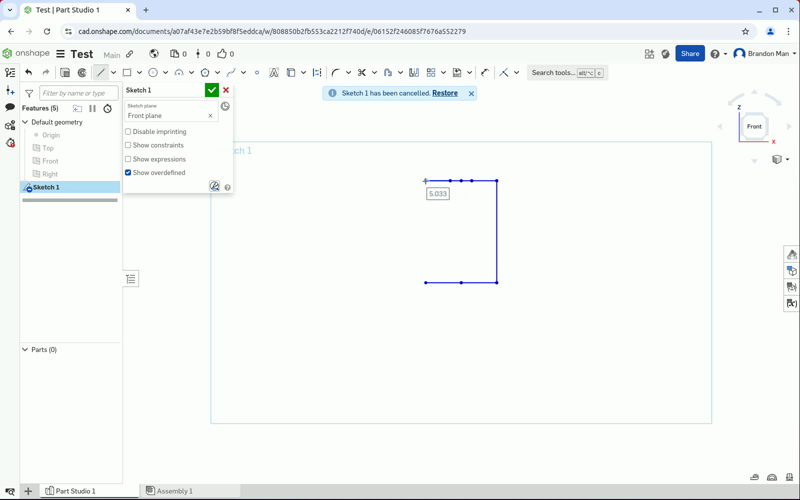
mouse_move(425, 282)
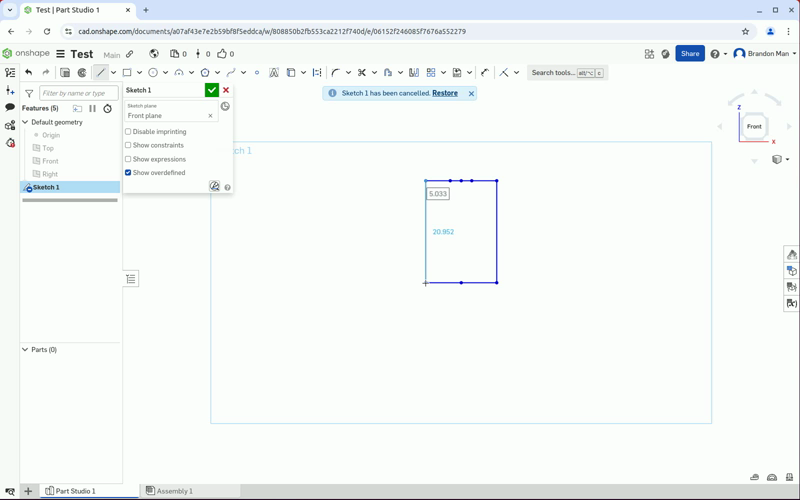
key_up(shift)
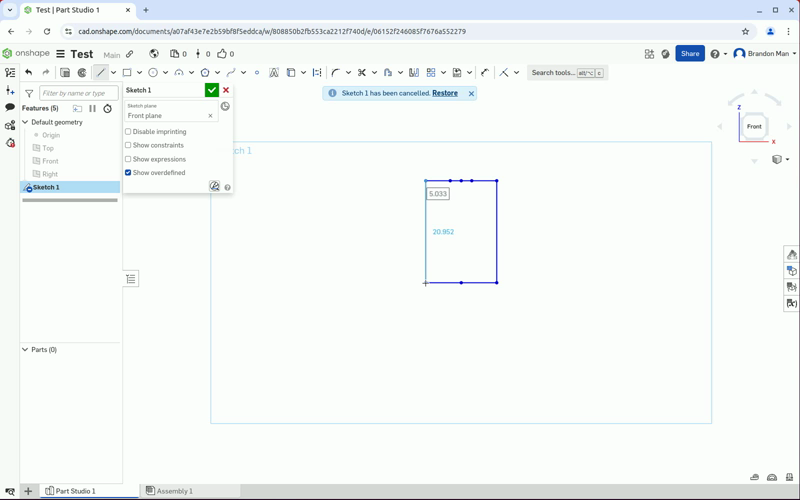
click(425, 282)
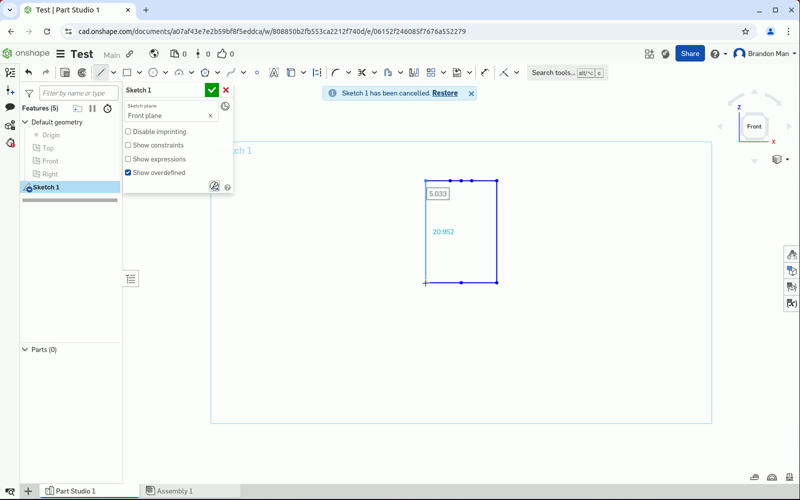
key(esc)
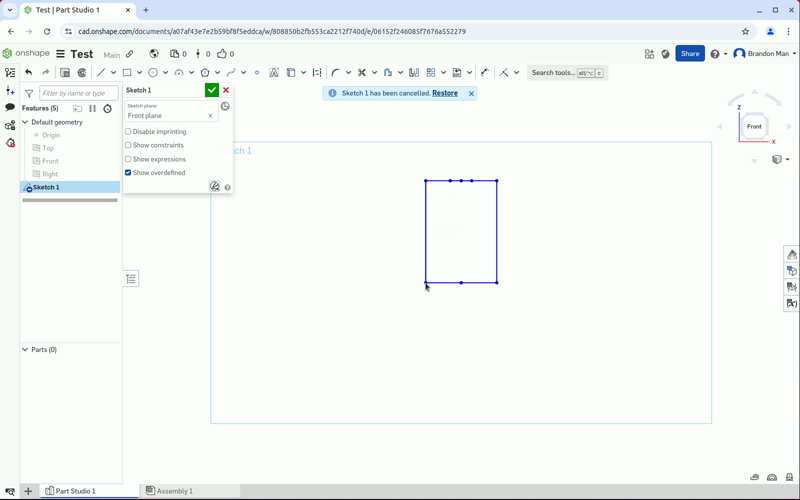
key(c)
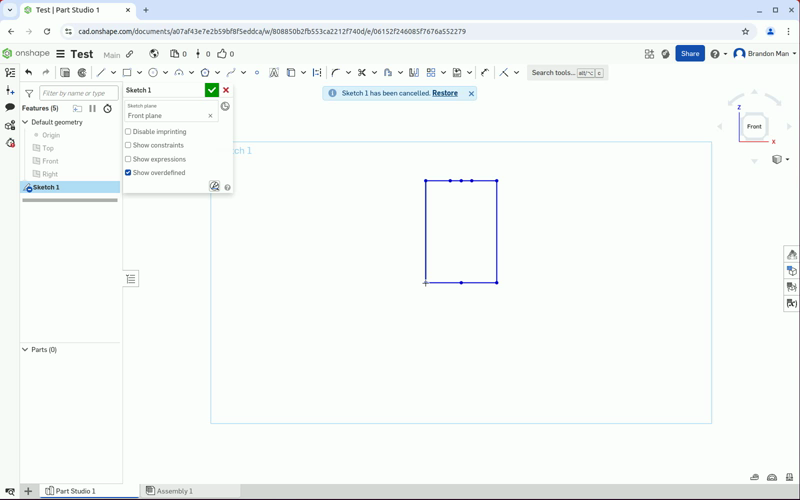
key_down(shift)
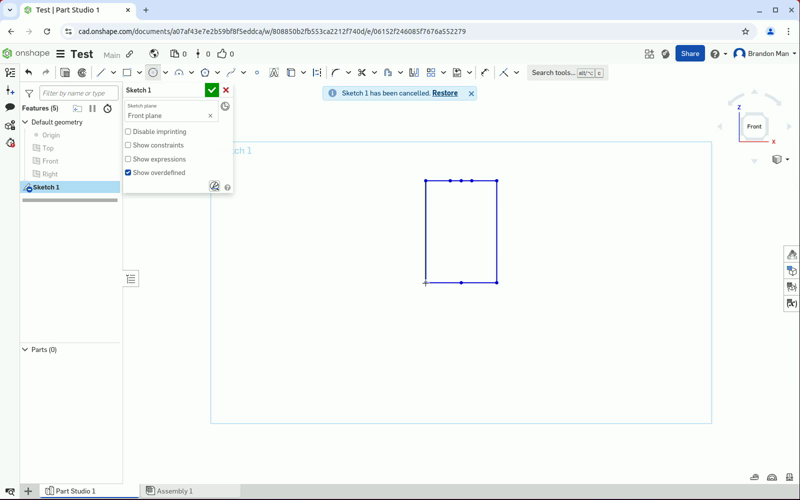
mouse_move(461, 199)
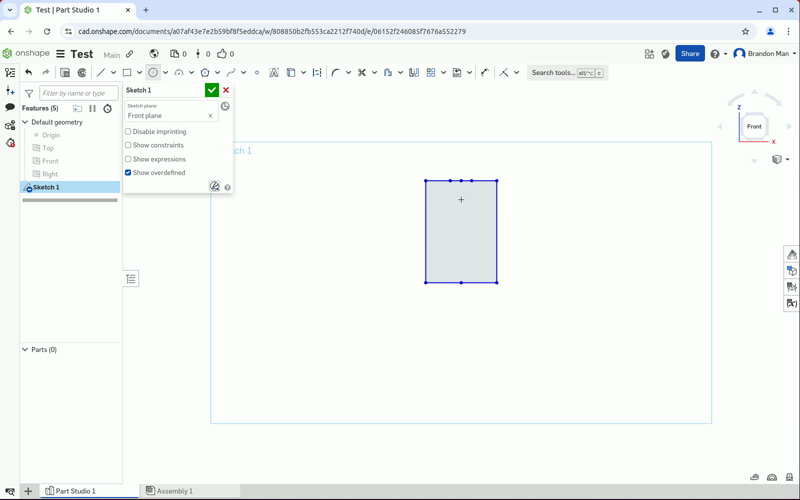
click(461, 199)
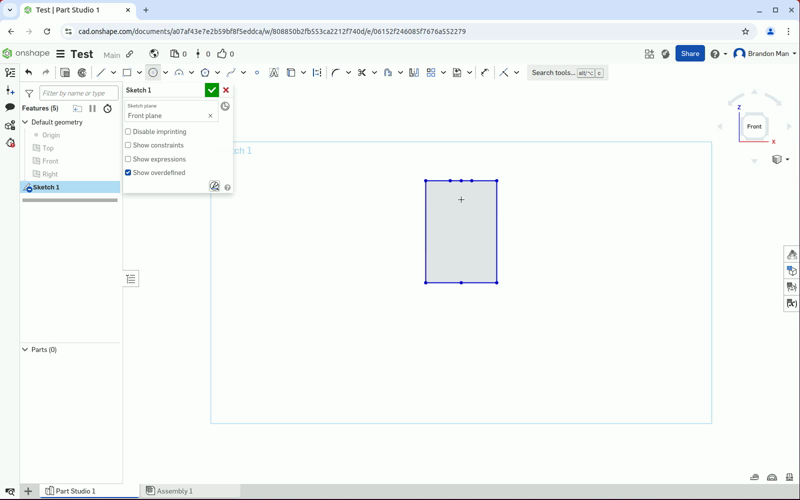
key_up(shift)
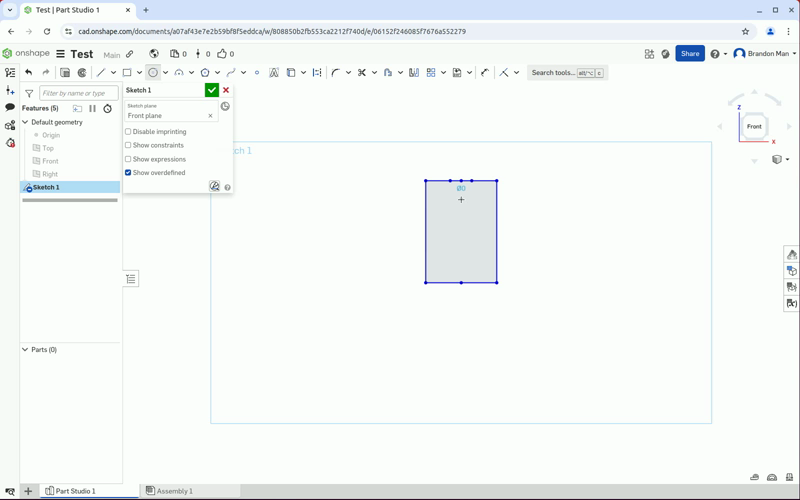
mouse_move(469, 199)
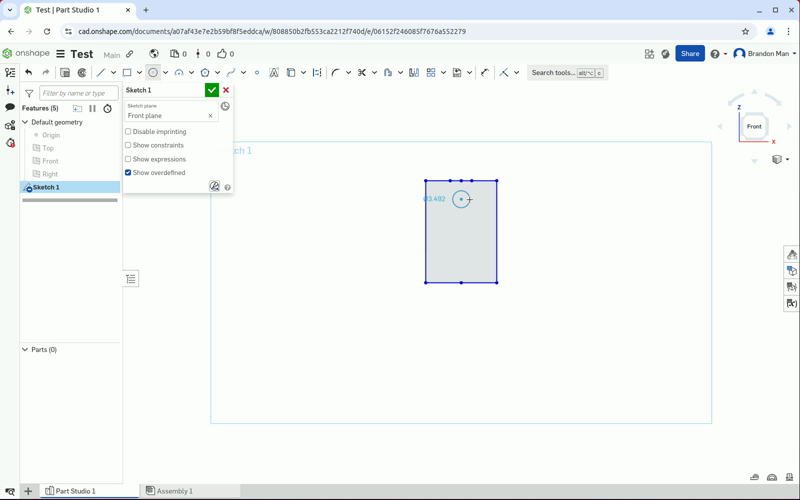
click(469, 199)
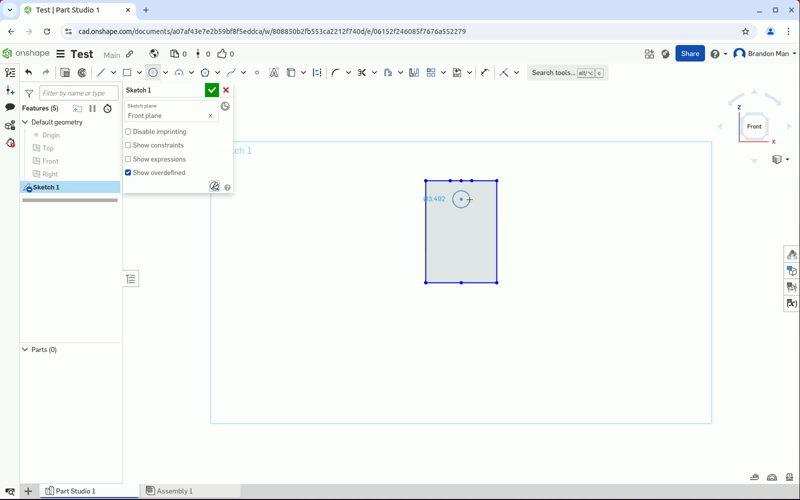
key(esc)
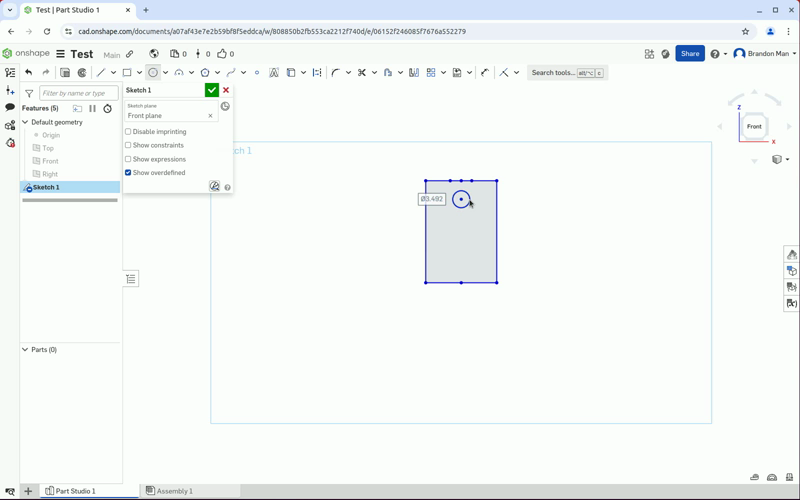
key(c)
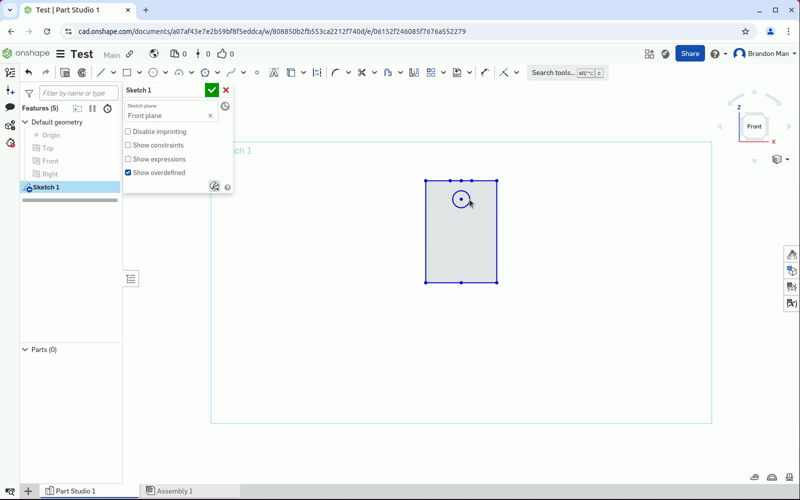
key_down(shift)
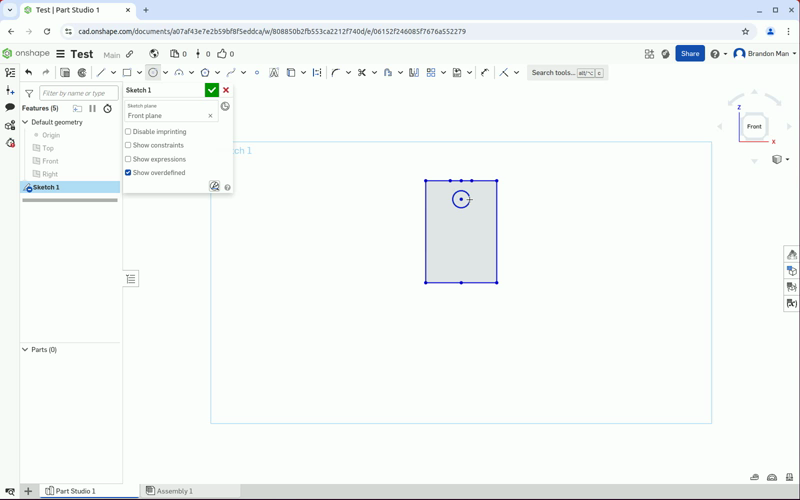
mouse_move(461, 245)
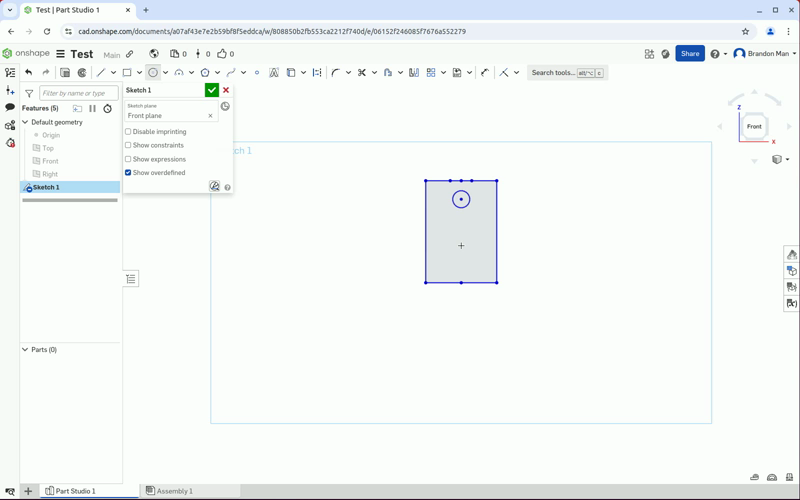
click(461, 245)
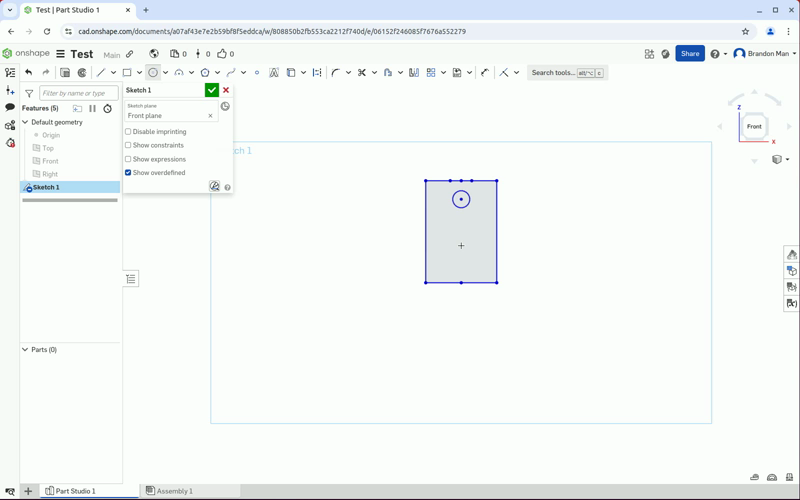
key_up(shift)
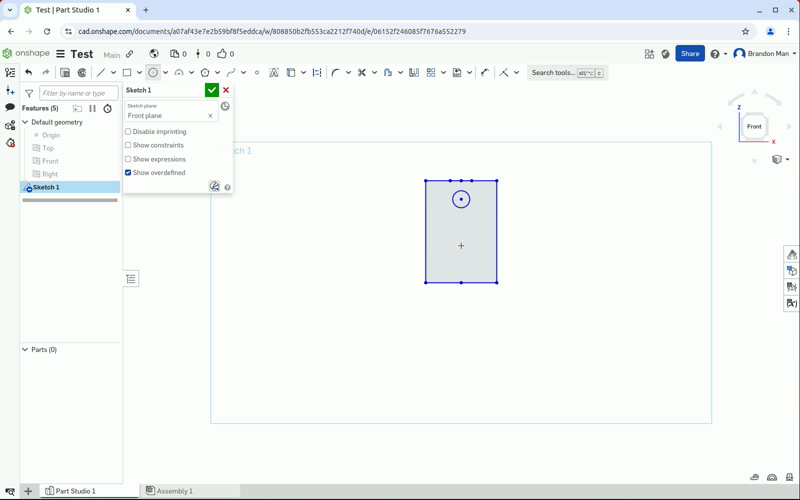
mouse_move(468, 245)
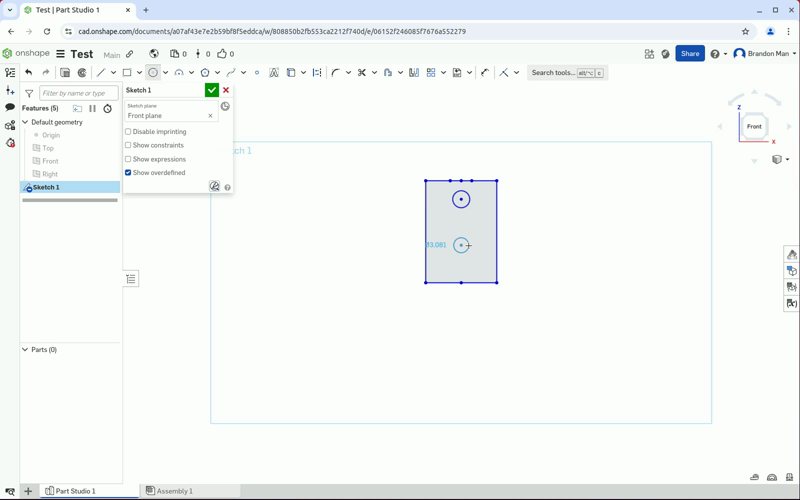
click(468, 245)
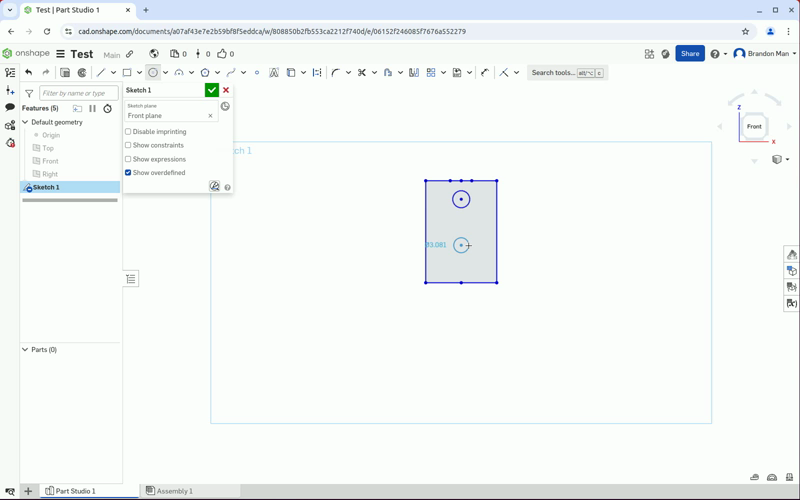
key(esc)
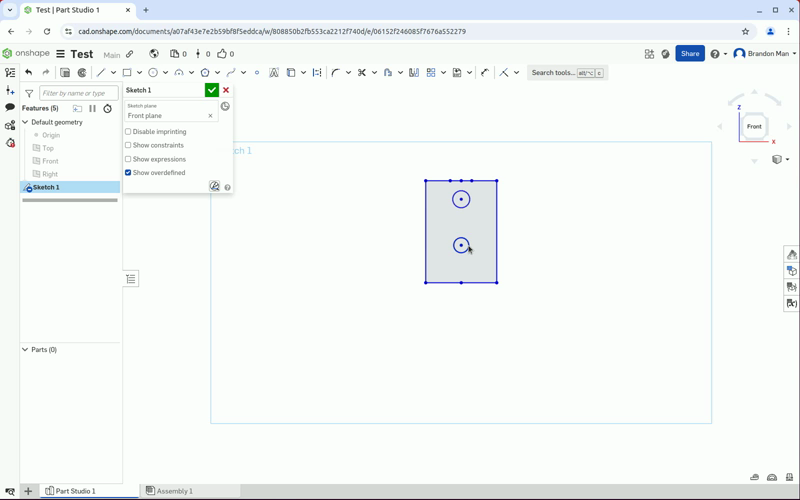
key(c)
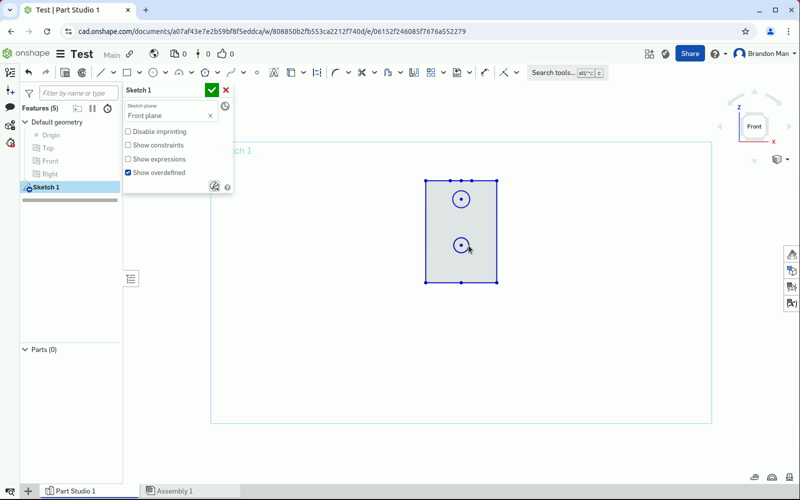
key_down(shift)
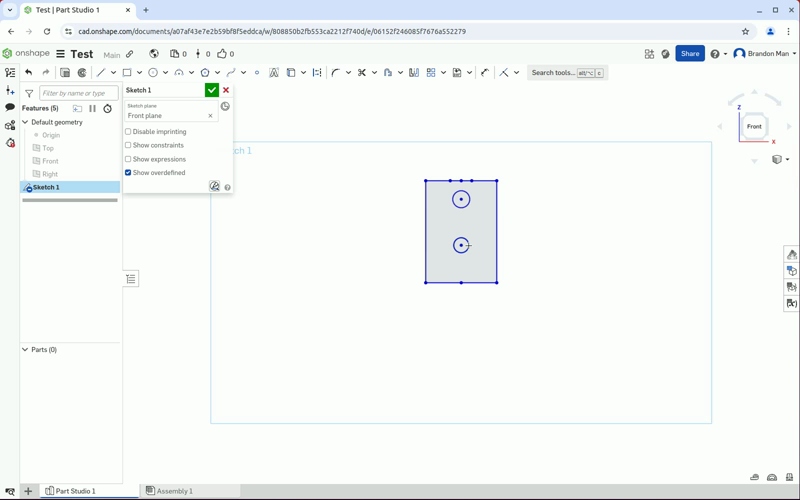
mouse_move(461, 223)
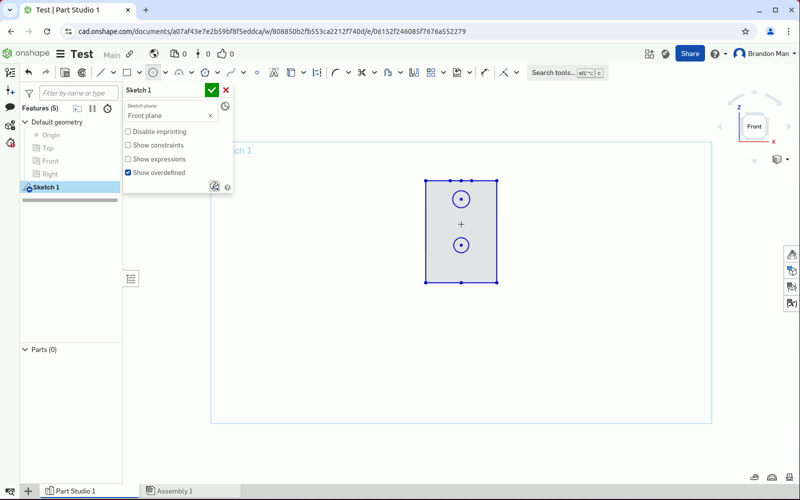
click(461, 223)
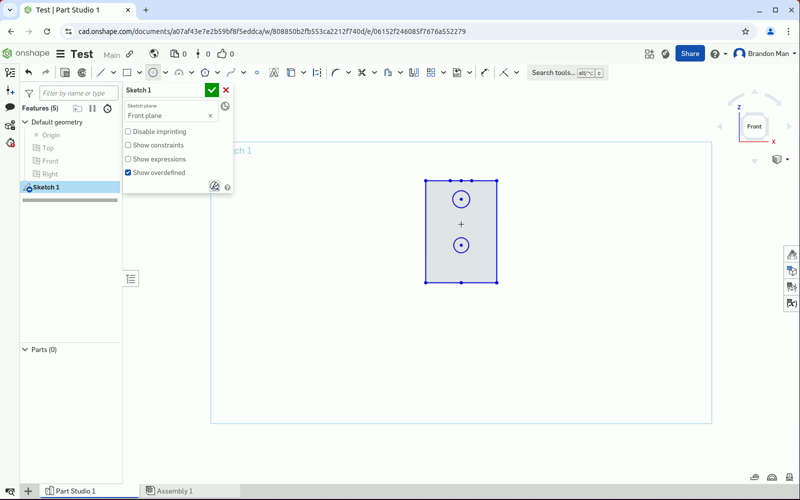
key_up(shift)
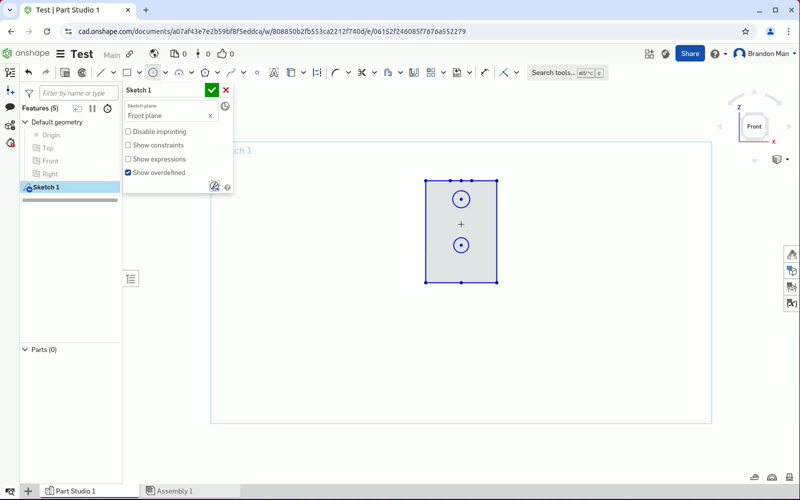
mouse_move(468, 223)
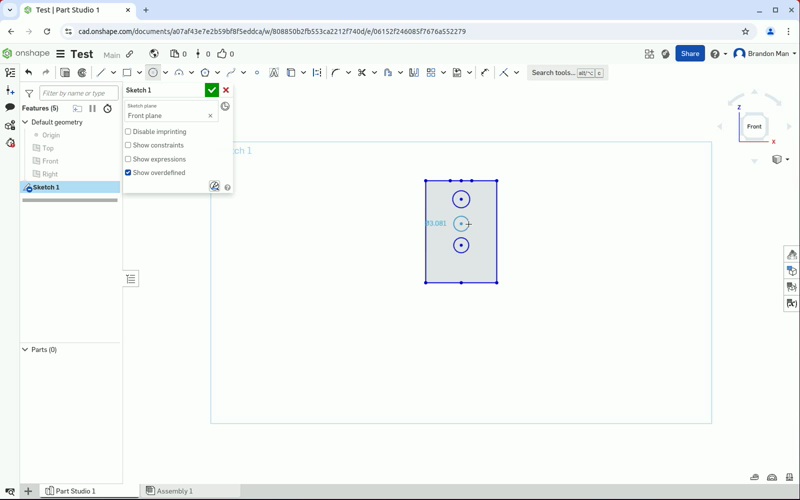
click(468, 223)
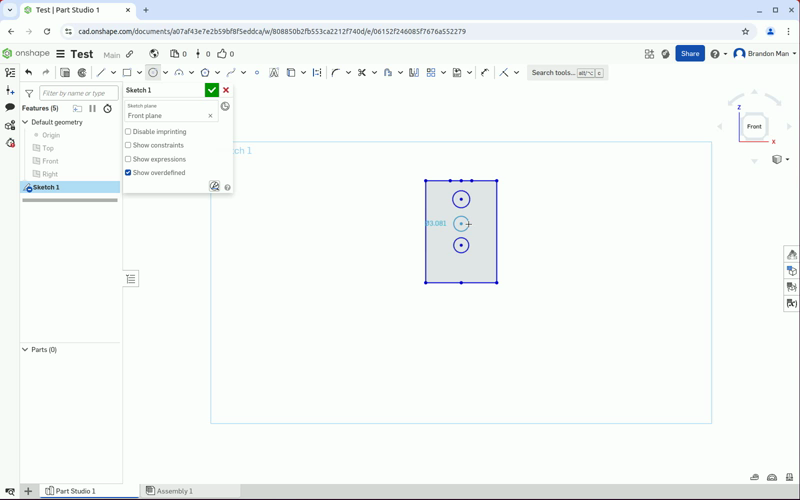
key(esc)
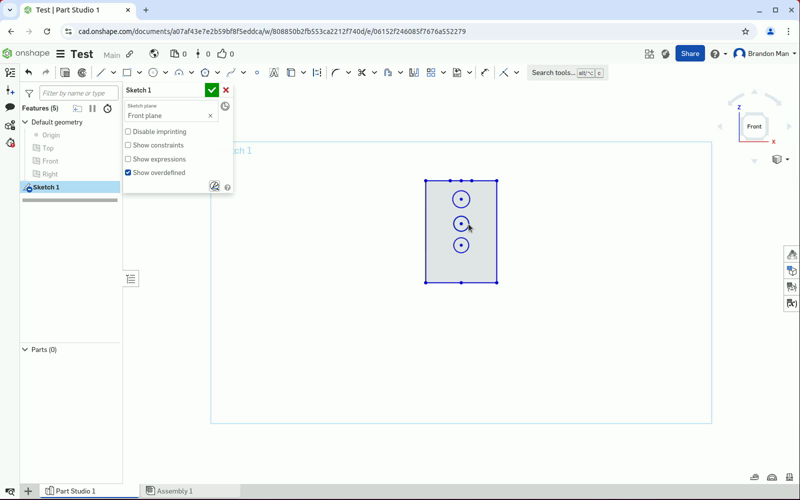
key(c)
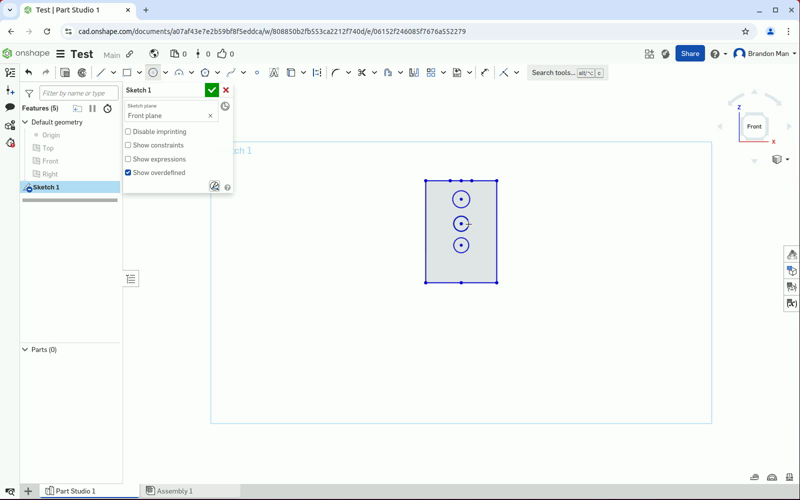
key_down(shift)
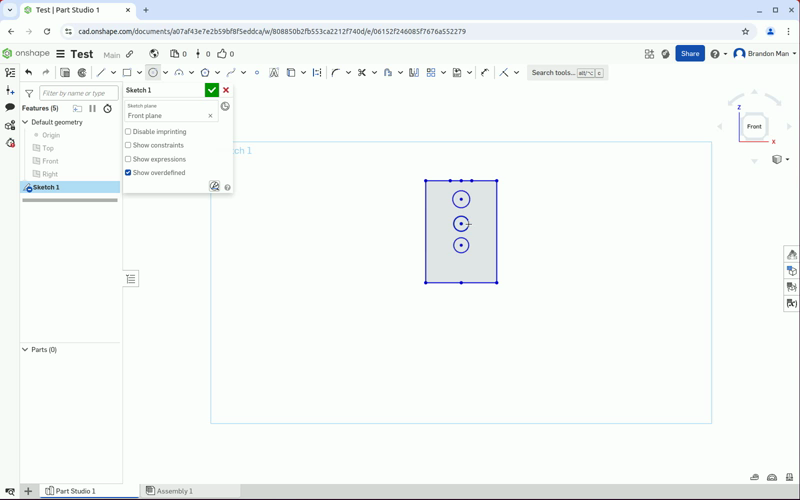
mouse_move(461, 266)
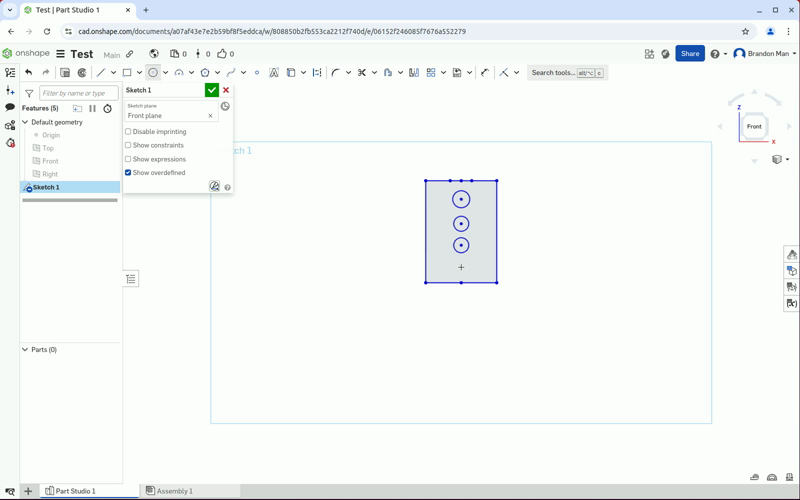
click(461, 266)
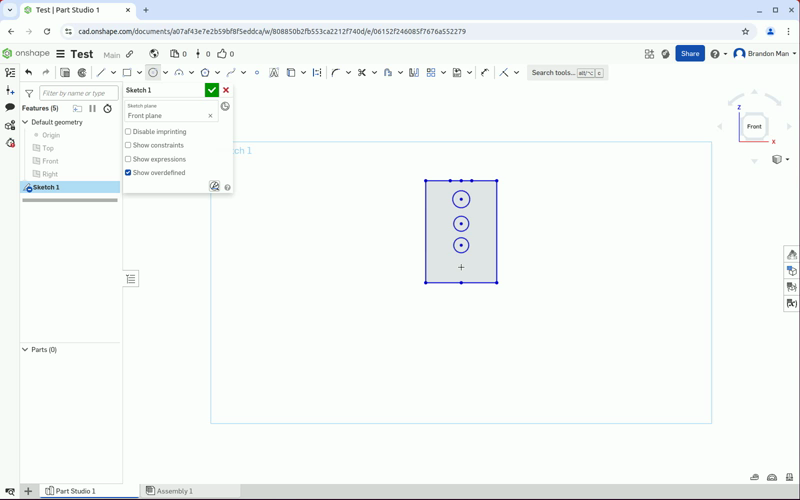
key_up(shift)
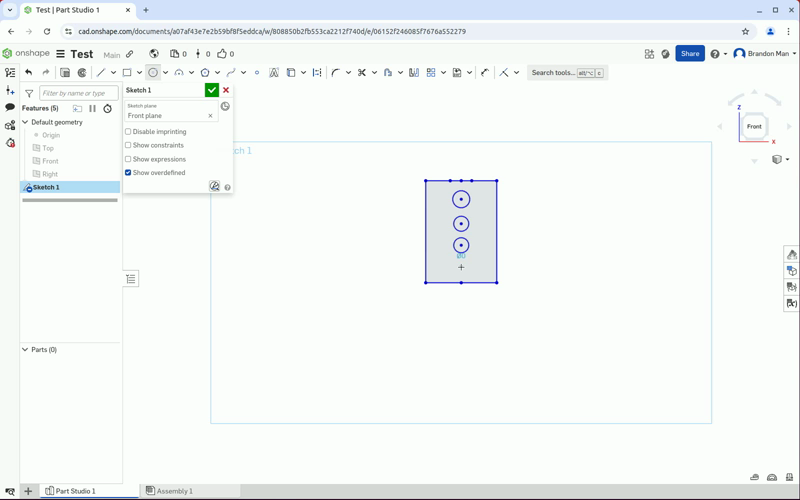
mouse_move(467, 266)
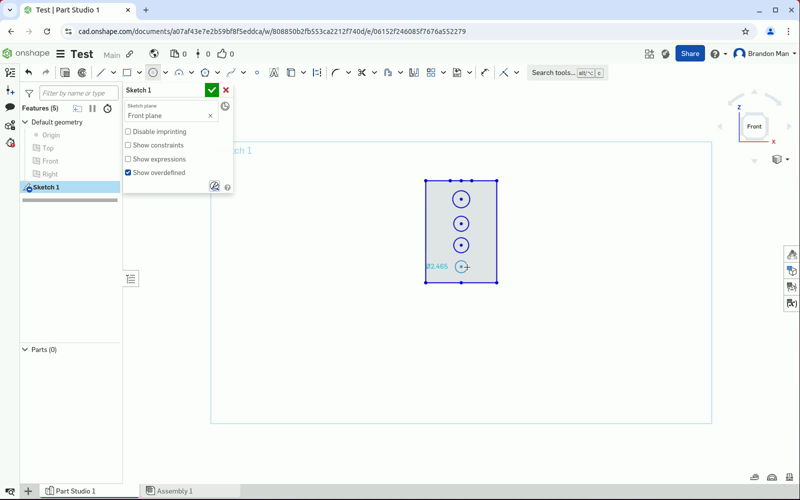
click(467, 266)
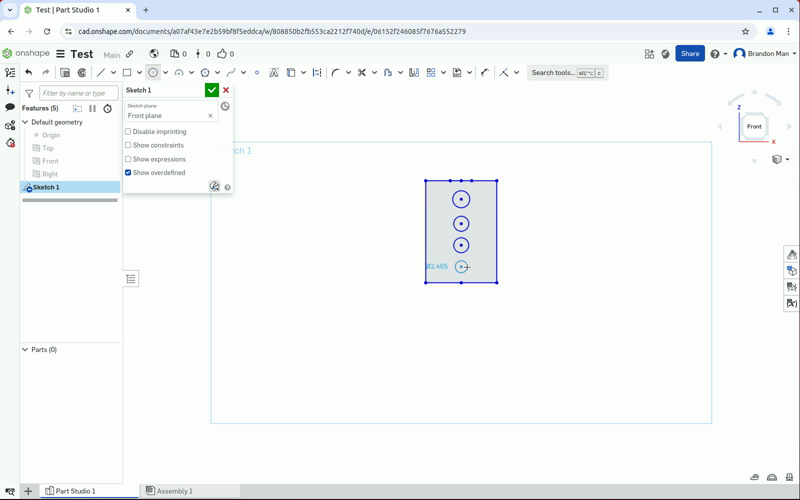
key(esc)
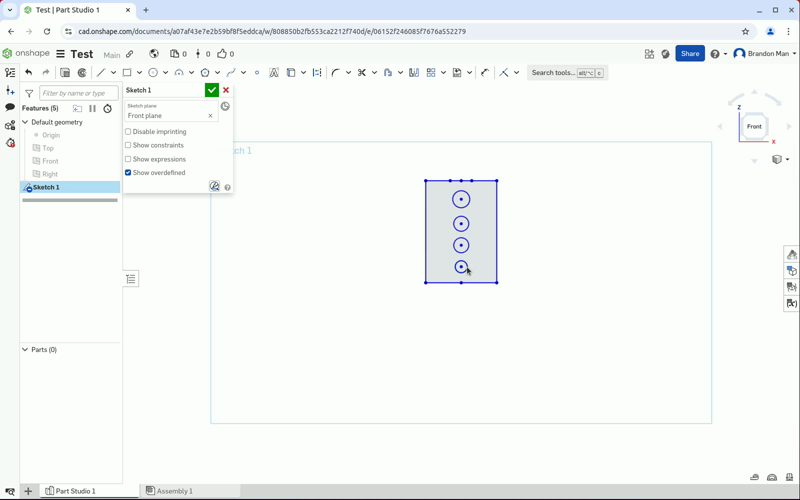
mouse_move(443, 210)
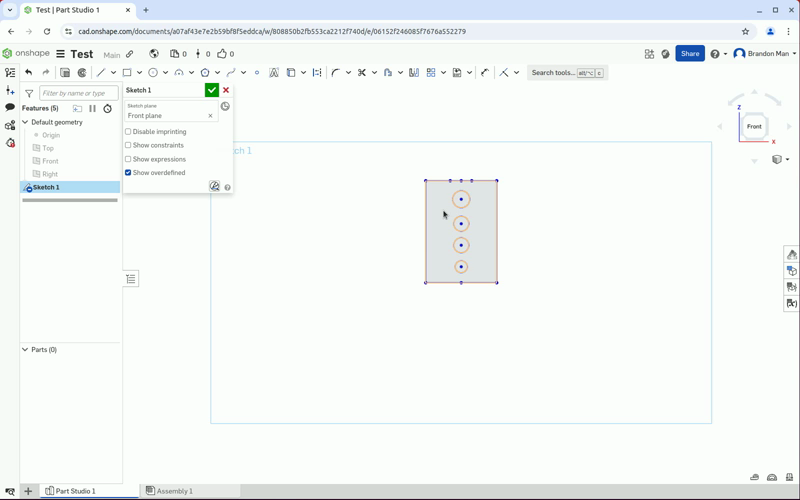
click(443, 210)
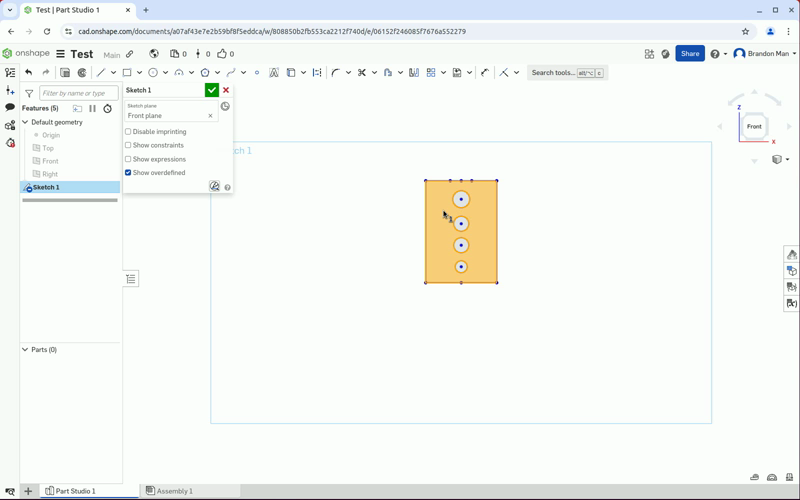
mouse_move(73, 352)
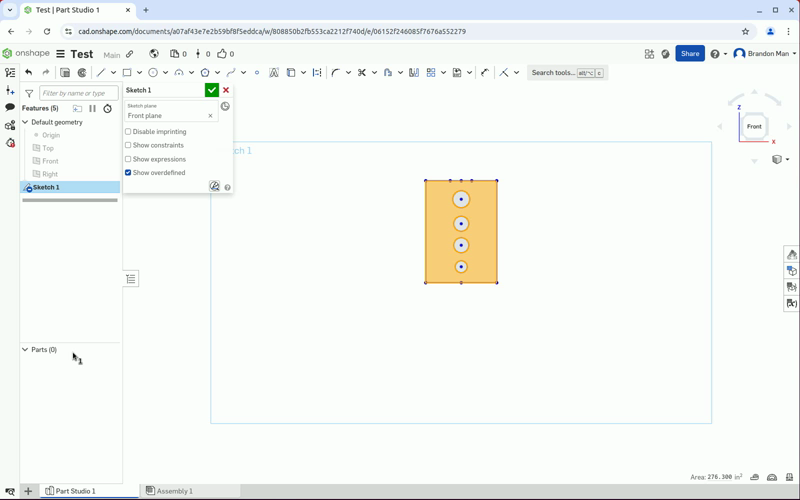
key(shift+y)
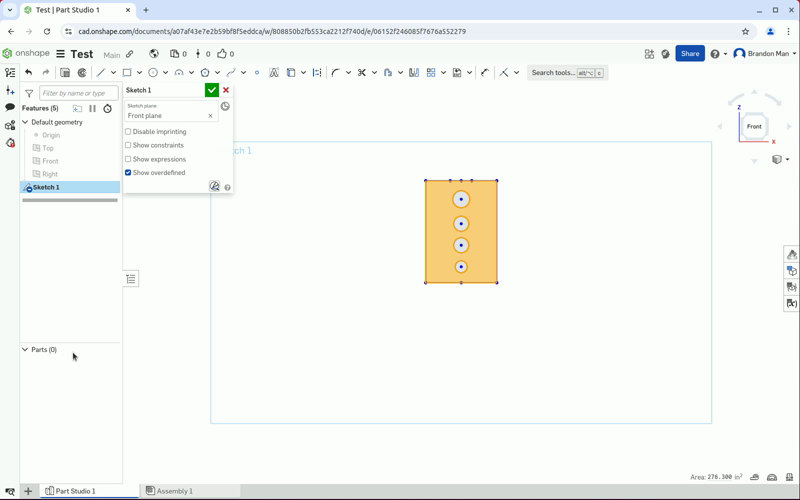
key(shift+e)
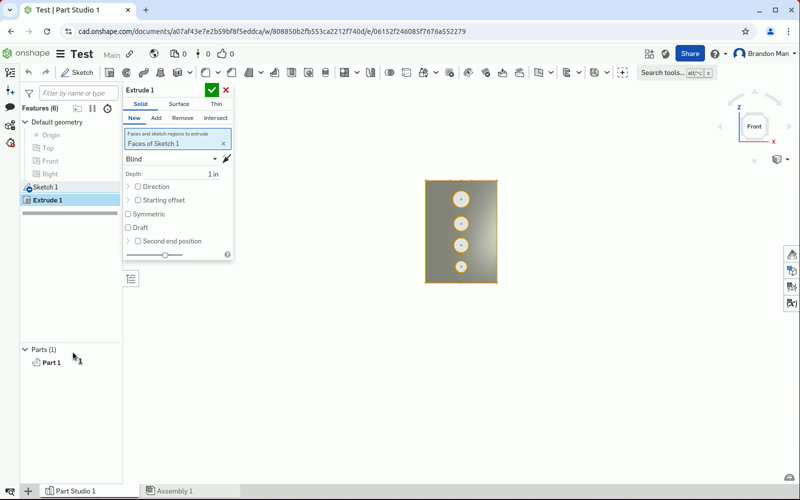
mouse_move(143, 106)
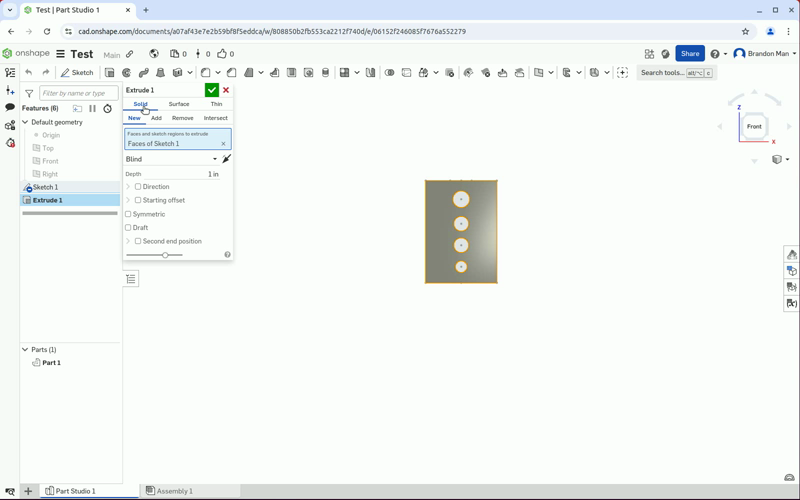
click(143, 106)
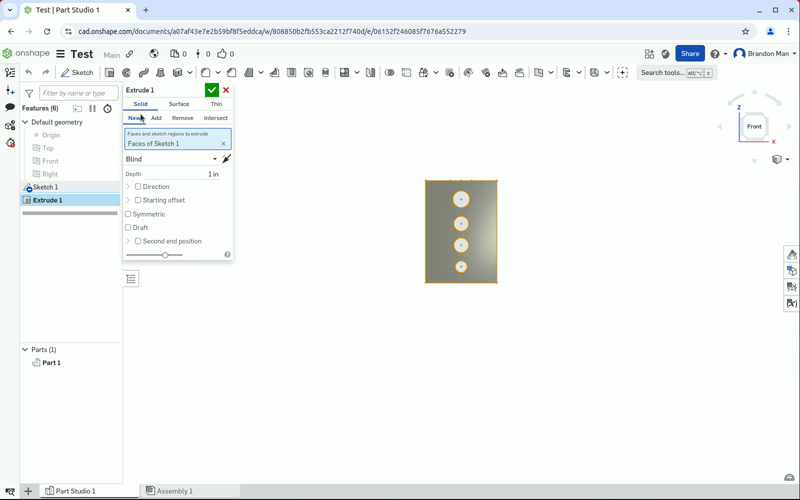
mouse_move(137, 120)
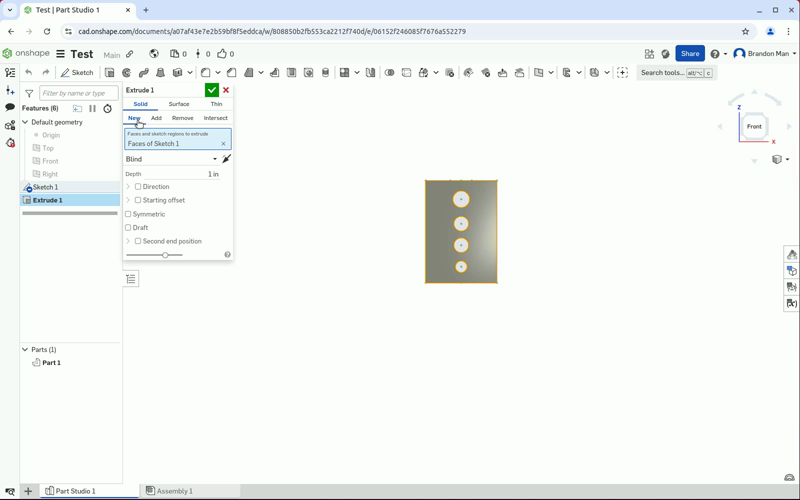
click(137, 120)
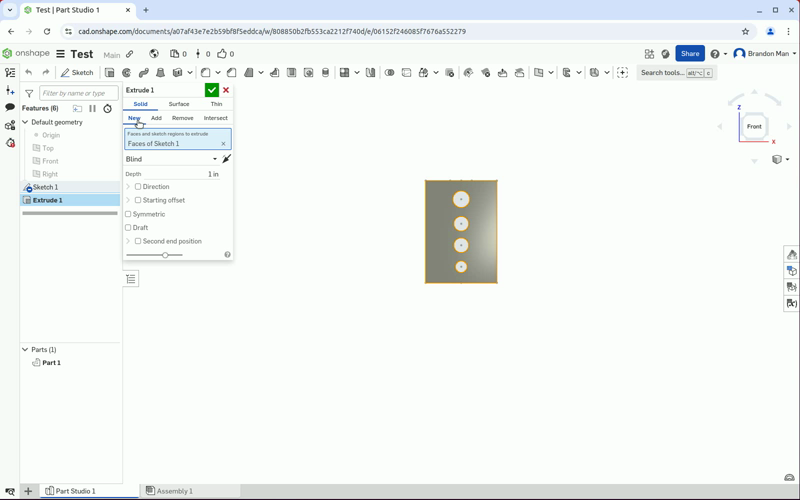
key(tab, 4)
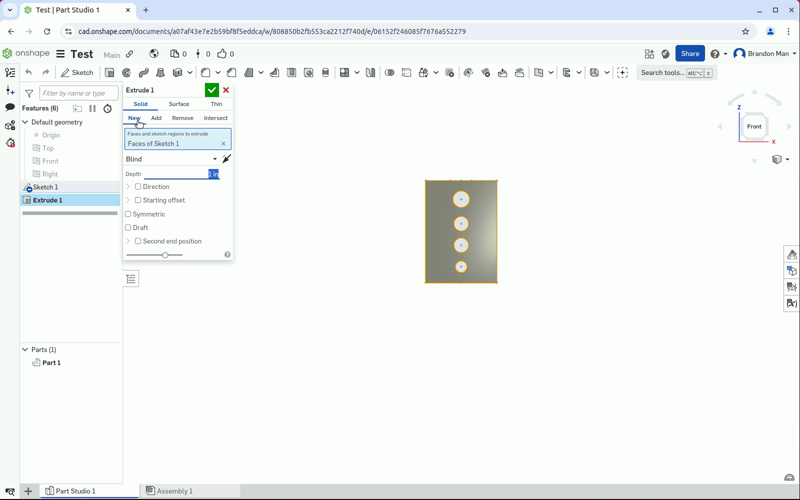
text(3.611)
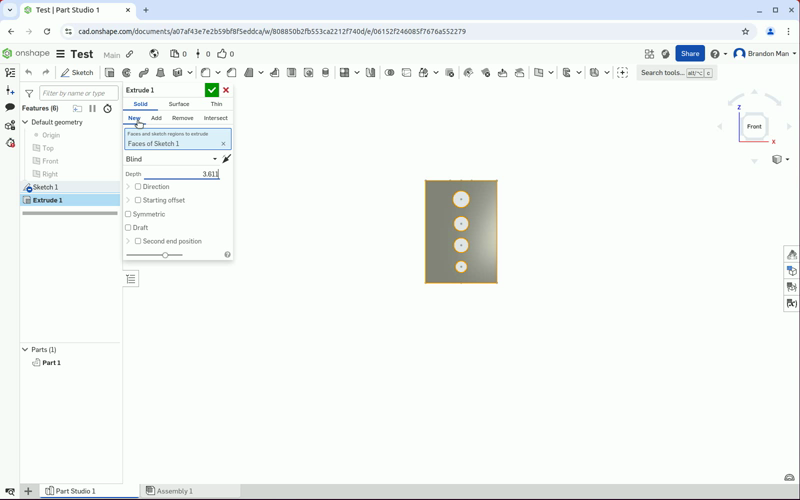
key(enter)
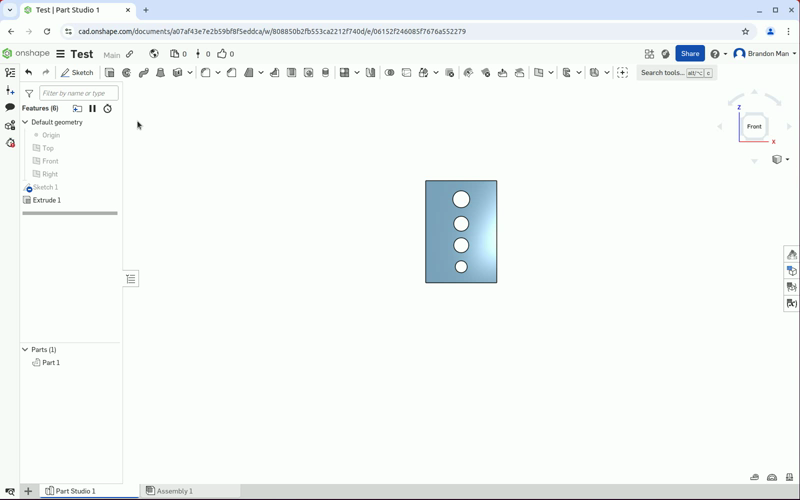
key(shift+h)
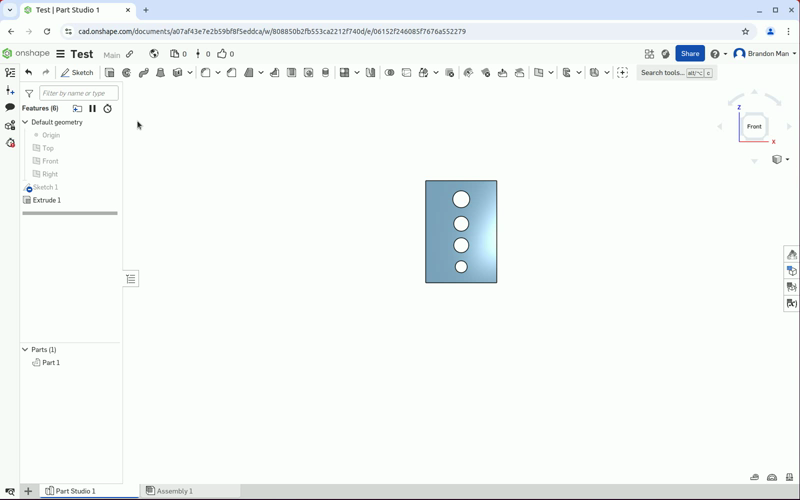
key(shift+h)
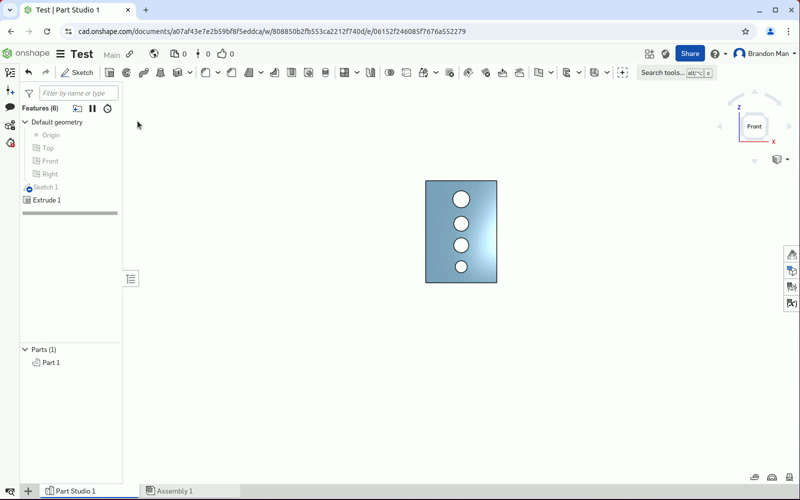
mouse_move(73, 189)
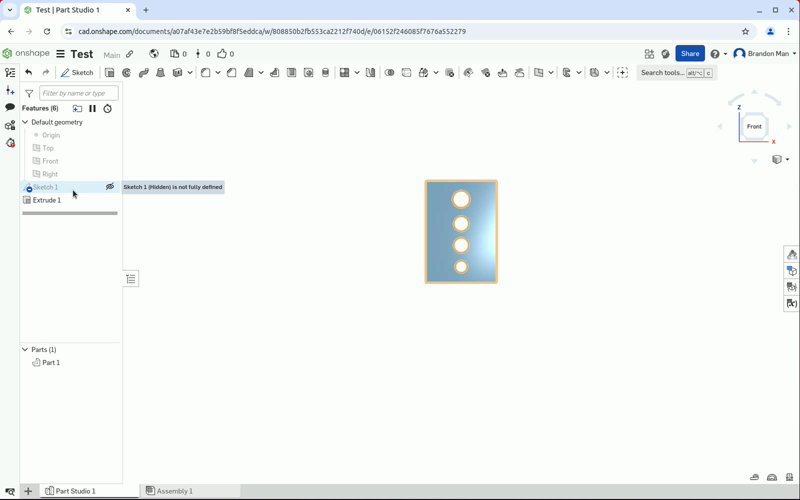
click(73, 189)
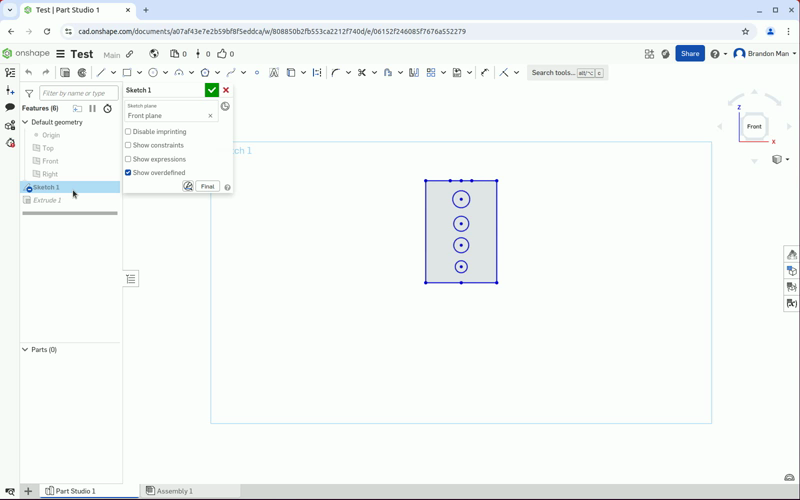
mouse_move(229, 92)
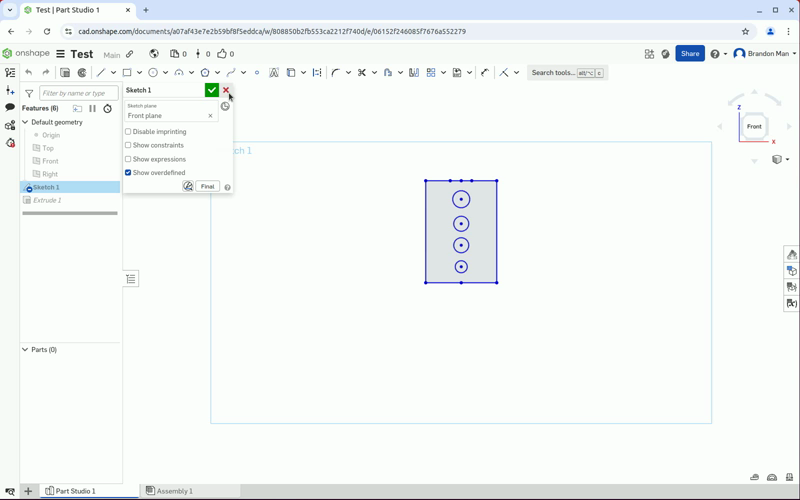
click(229, 92)
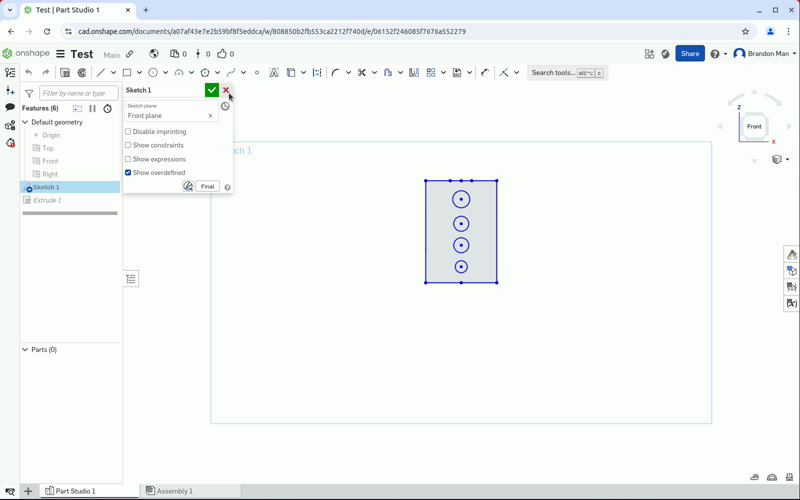
key(shift+s)
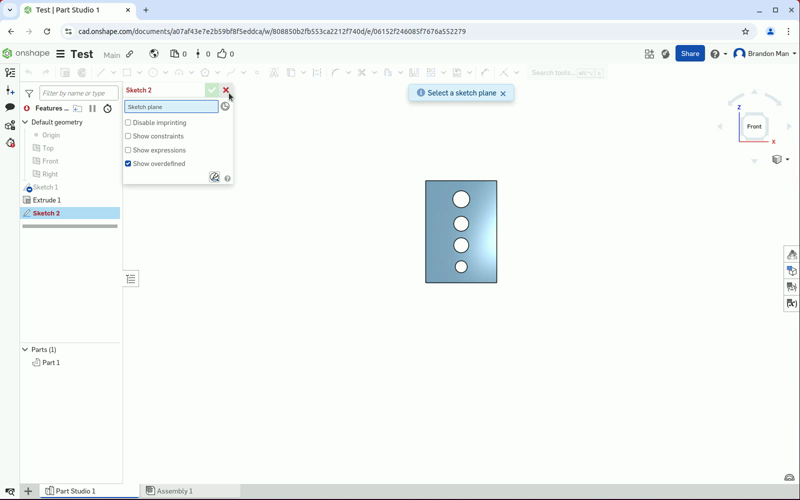
mouse_move(73, 163)
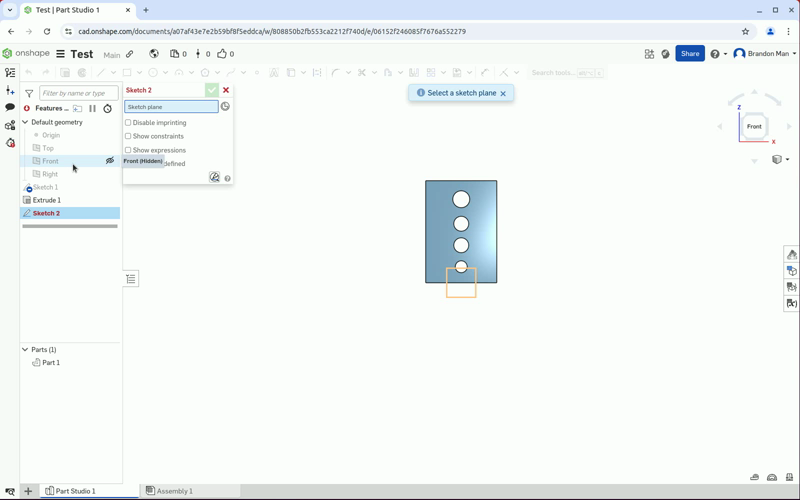
click(73, 163)
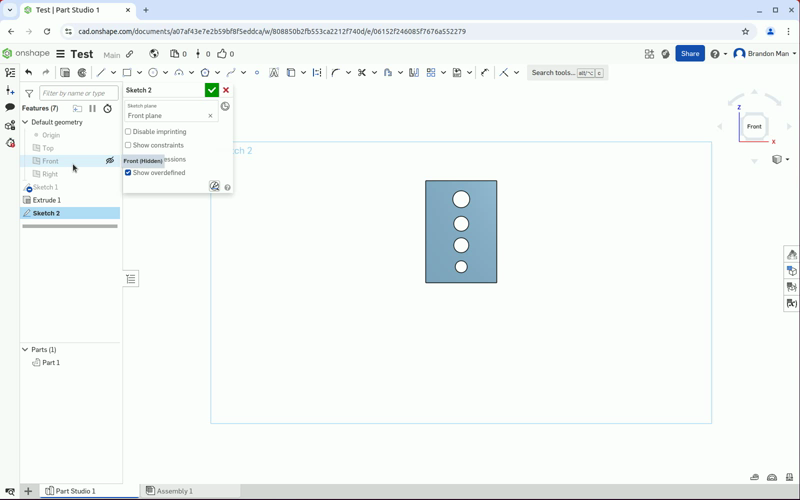
mouse_move(73, 352)
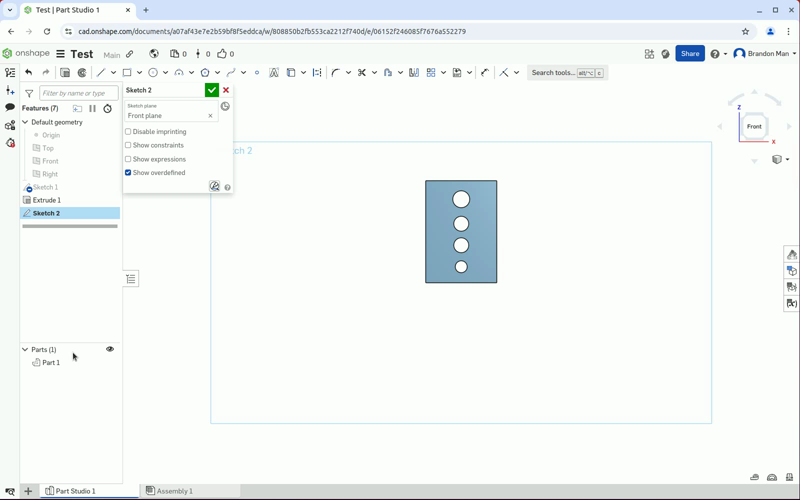
key(y)
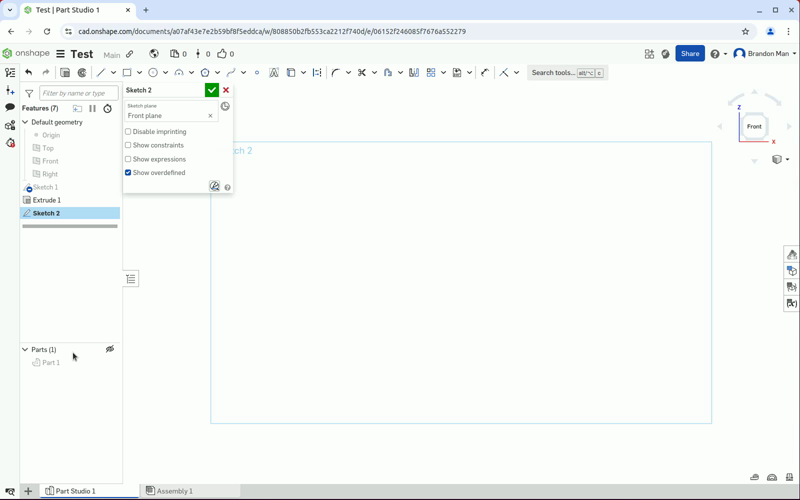
key(l)
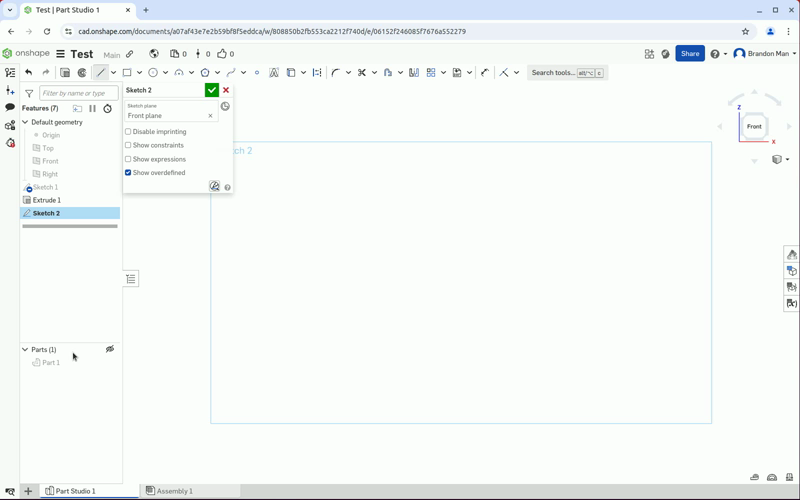
key_down(shift)
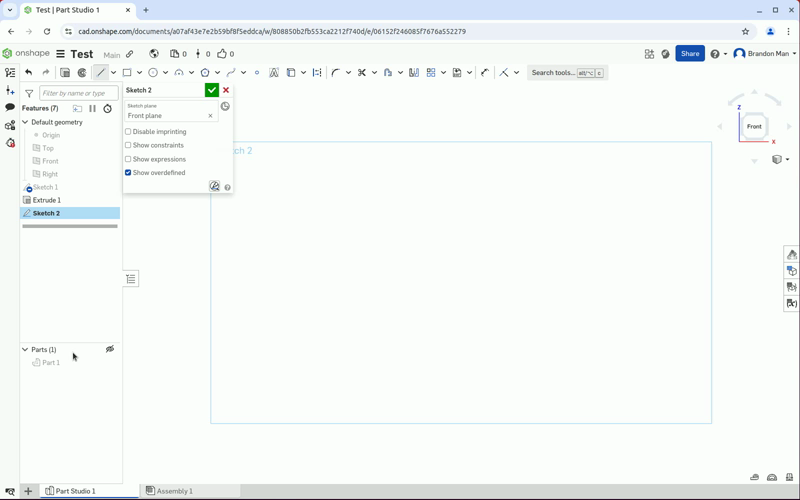
mouse_move(449, 180)
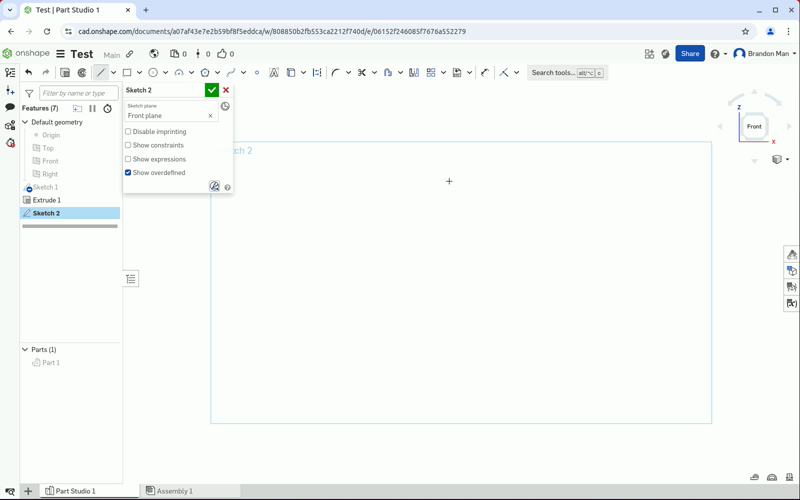
click(449, 180)
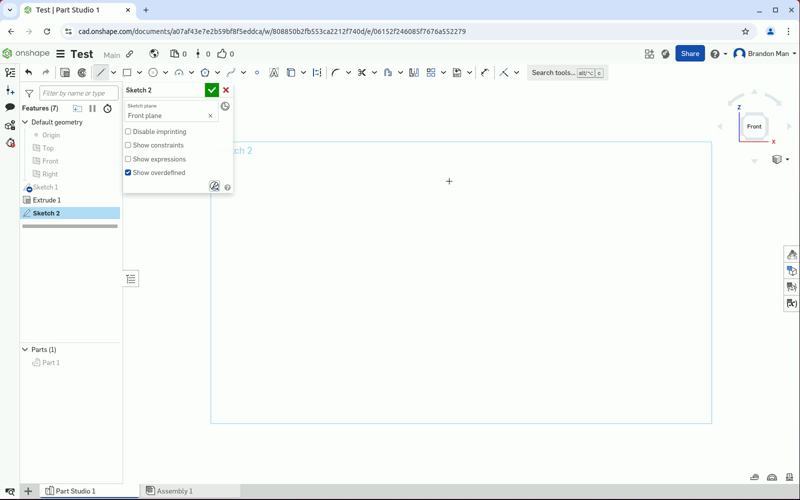
key_up(shift)
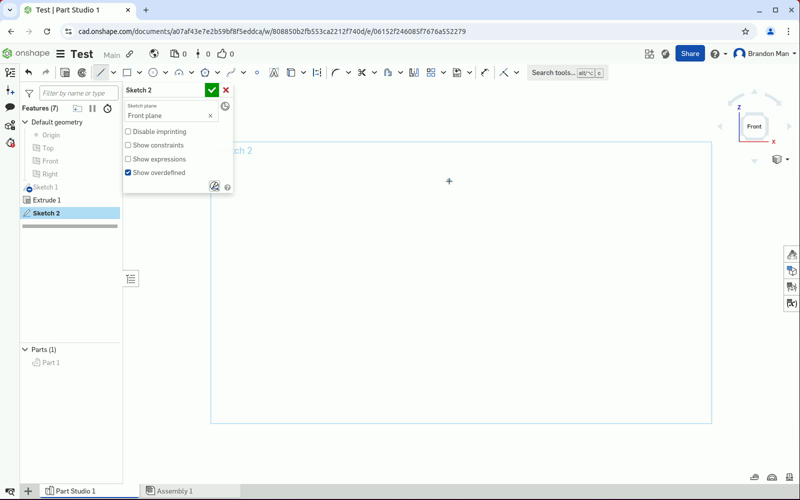
key_down(shift)
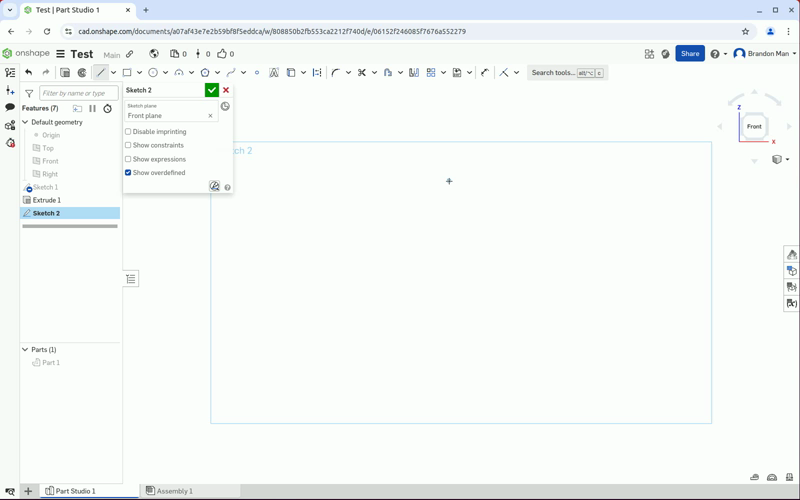
mouse_move(479, 180)
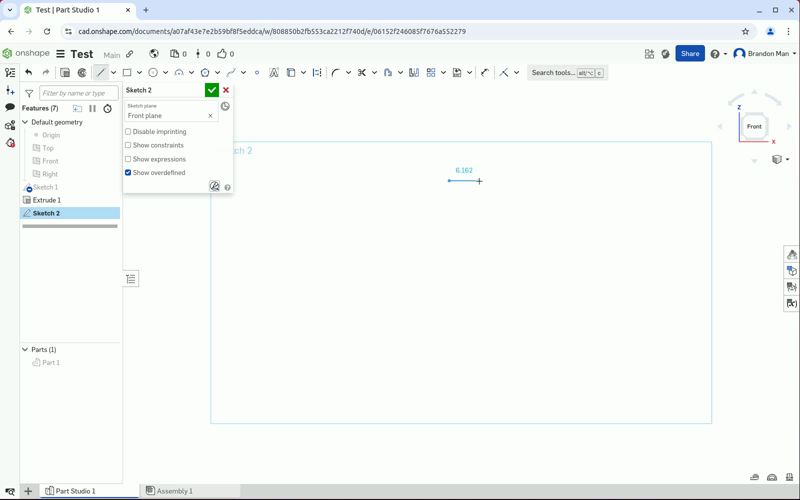
mouse_move(461, 180)
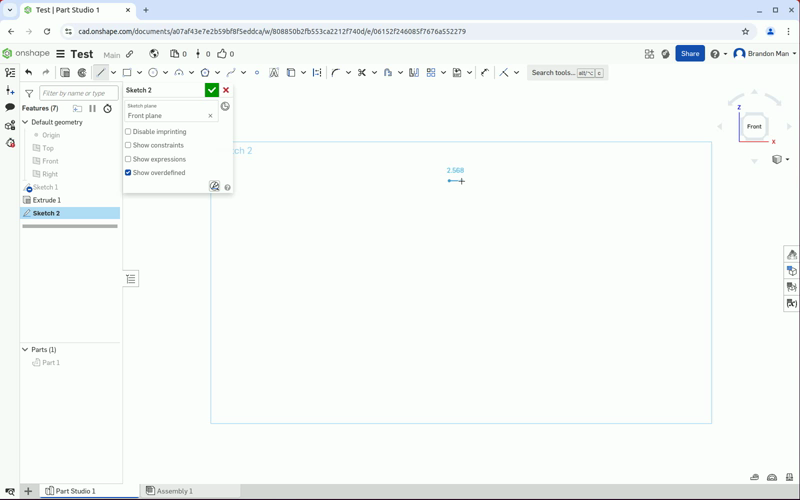
click(461, 180)
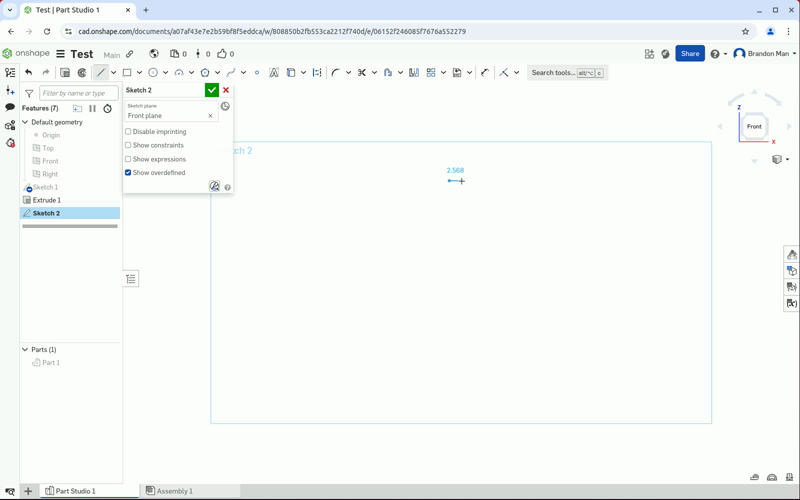
key_up(shift)
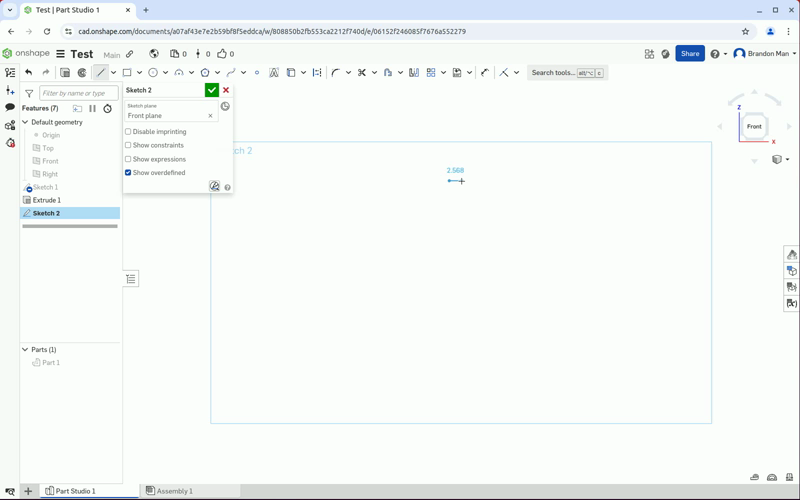
key_down(shift)
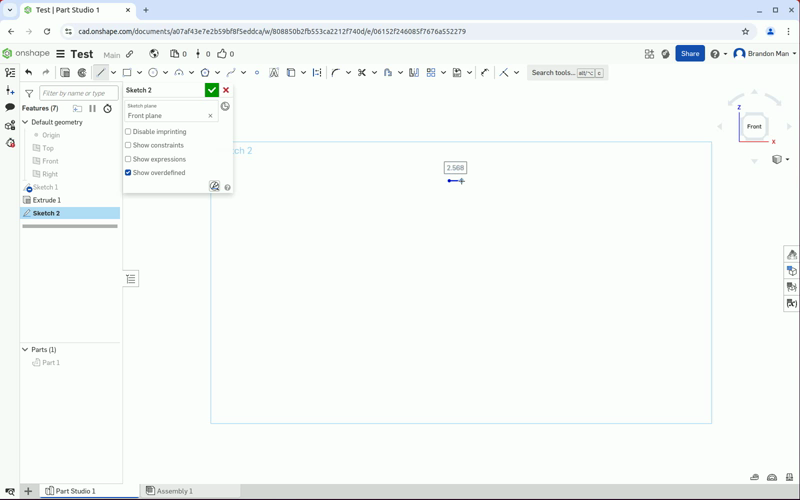
mouse_move(491, 180)
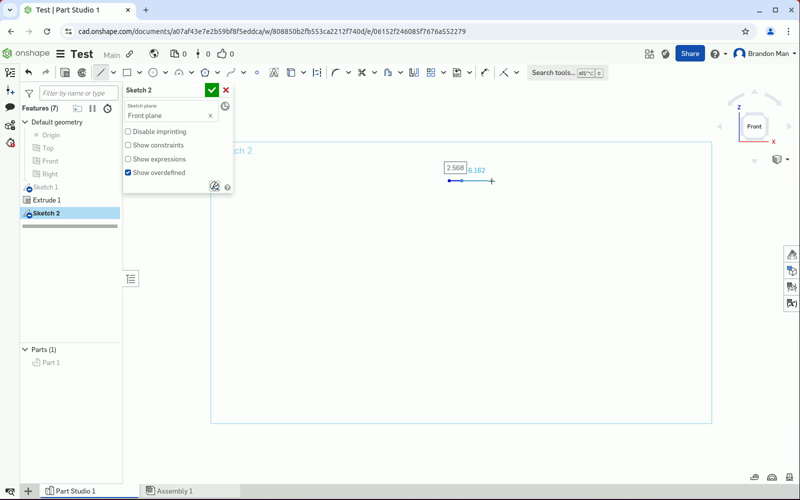
mouse_move(461, 169)
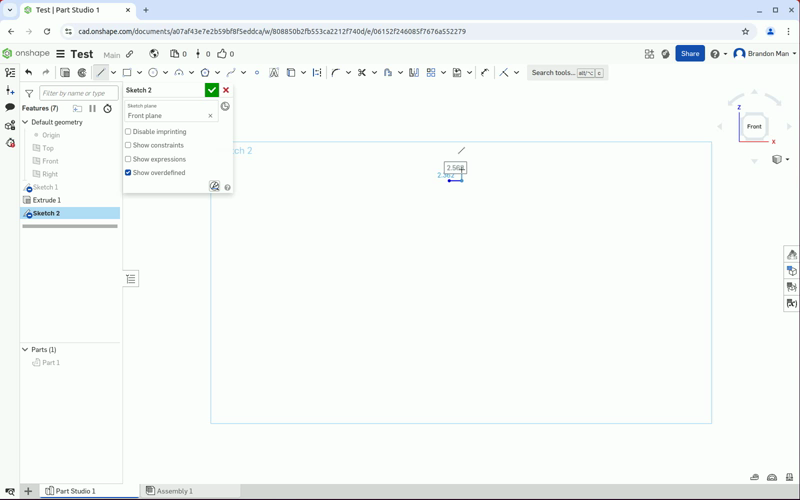
click(461, 169)
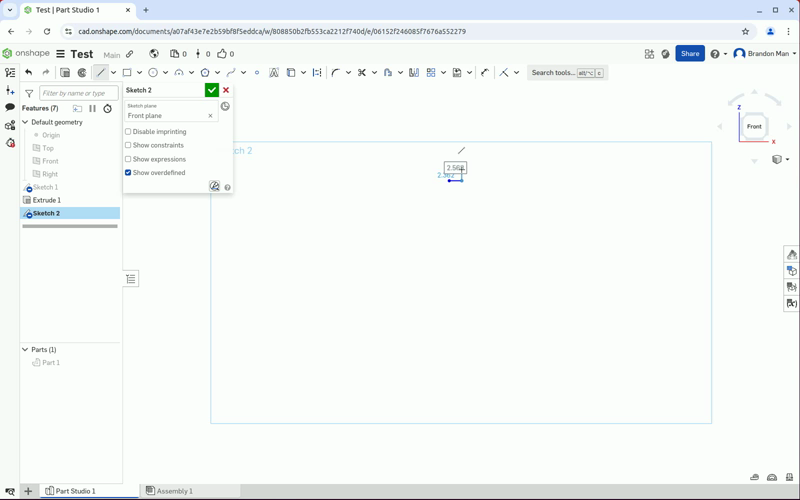
key_up(shift)
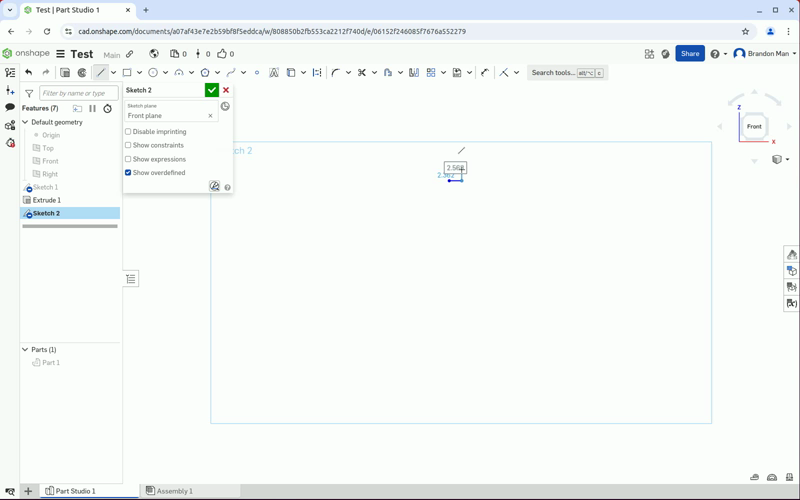
key_down(shift)
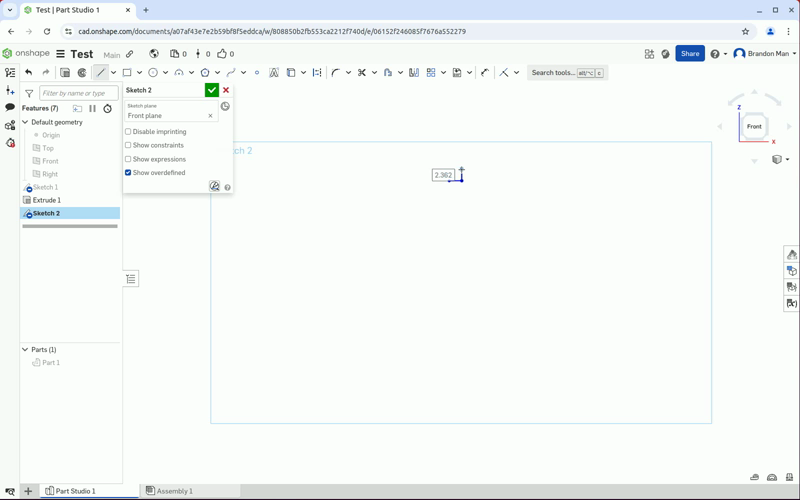
mouse_move(492, 169)
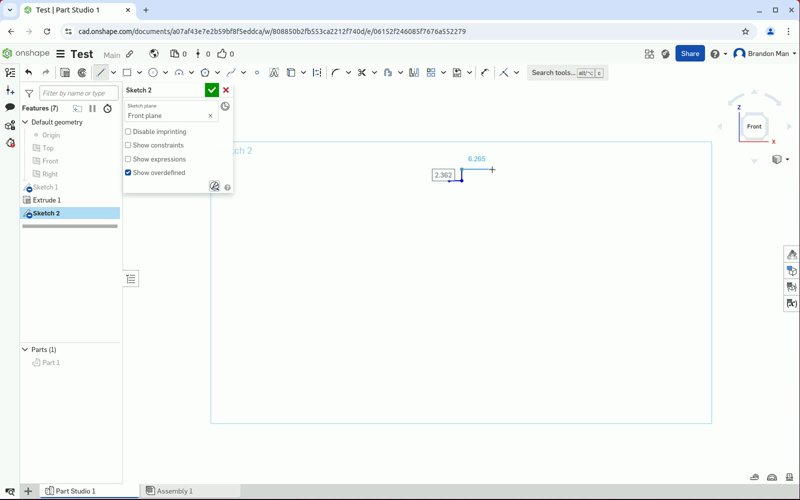
mouse_move(453, 169)
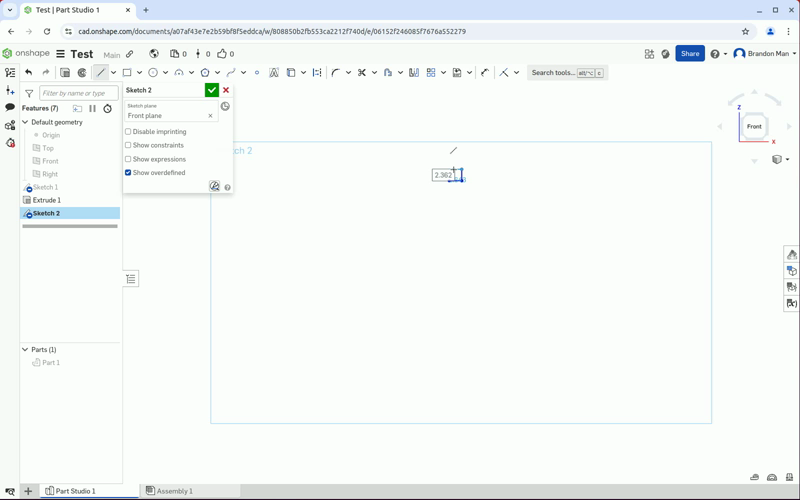
click(453, 169)
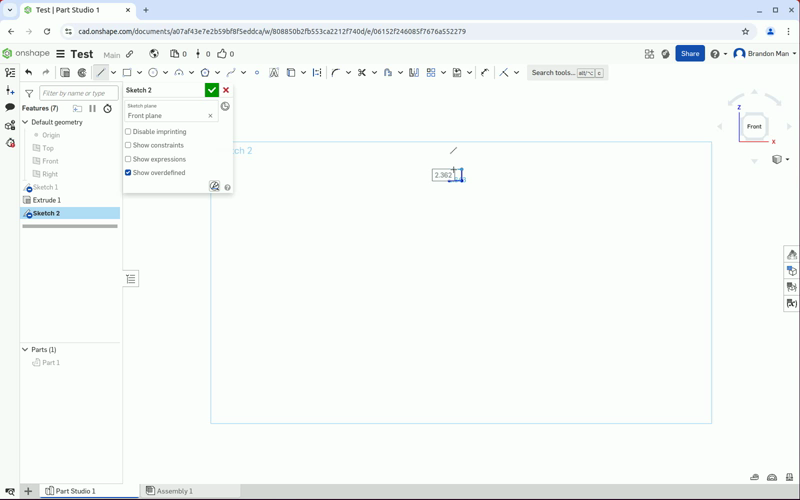
key_up(shift)
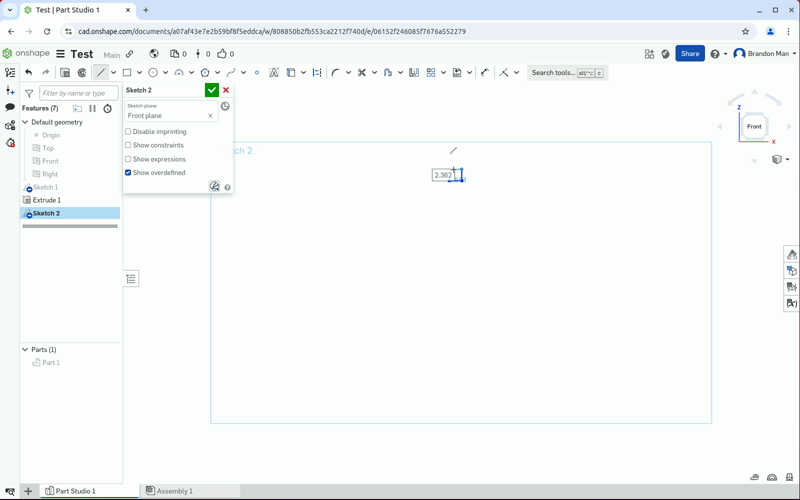
mouse_move(483, 169)
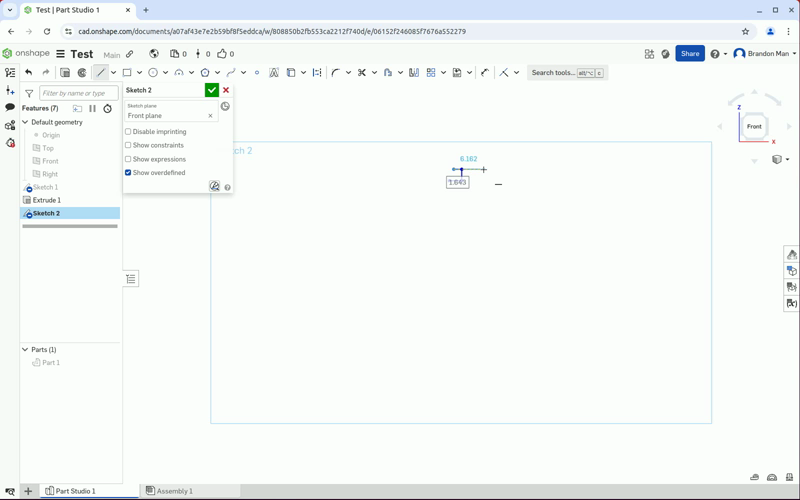
key_down(shift)
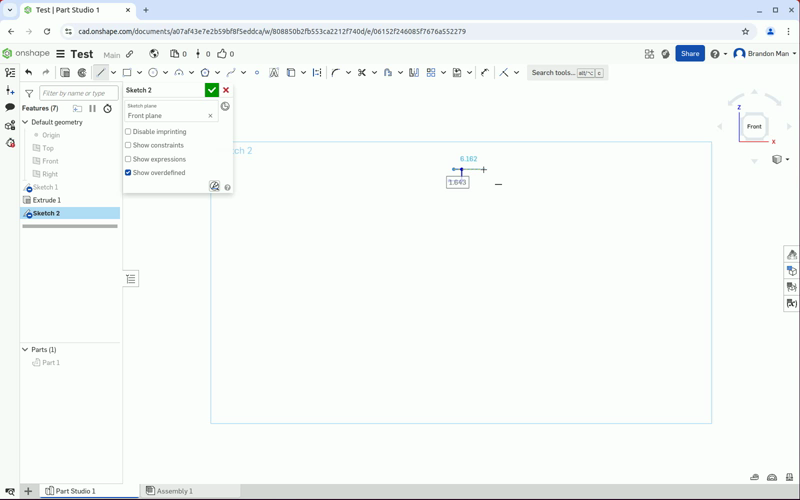
mouse_move(449, 180)
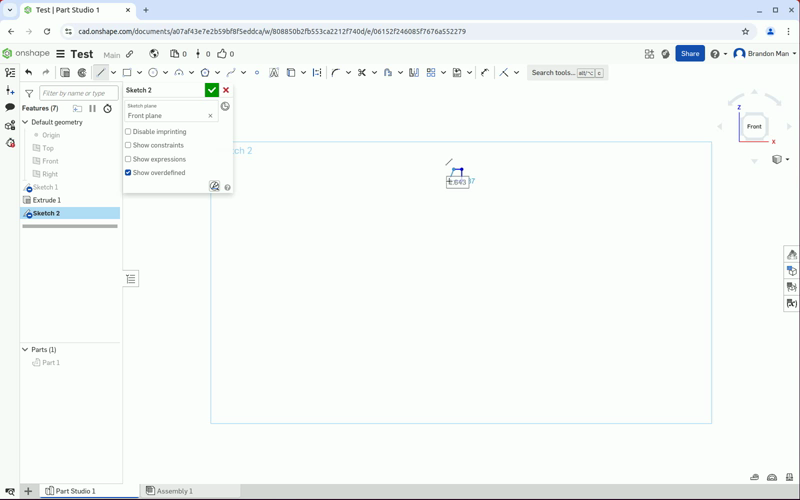
key_up(shift)
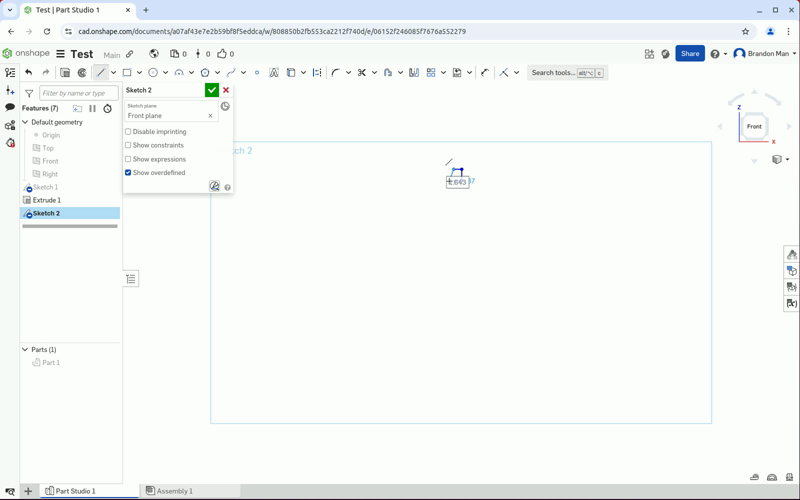
click(449, 180)
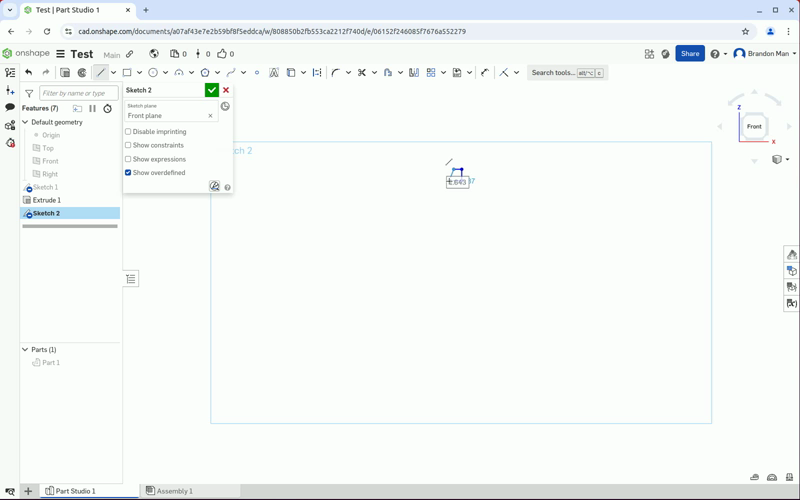
key(esc)
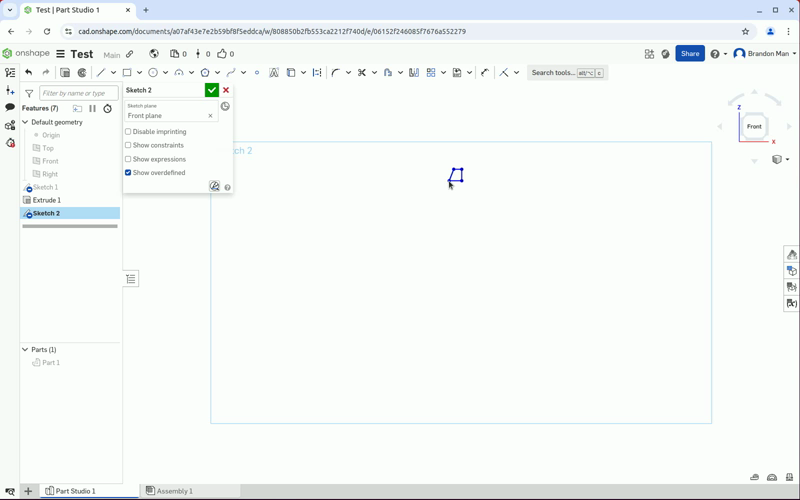
mouse_move(458, 170)
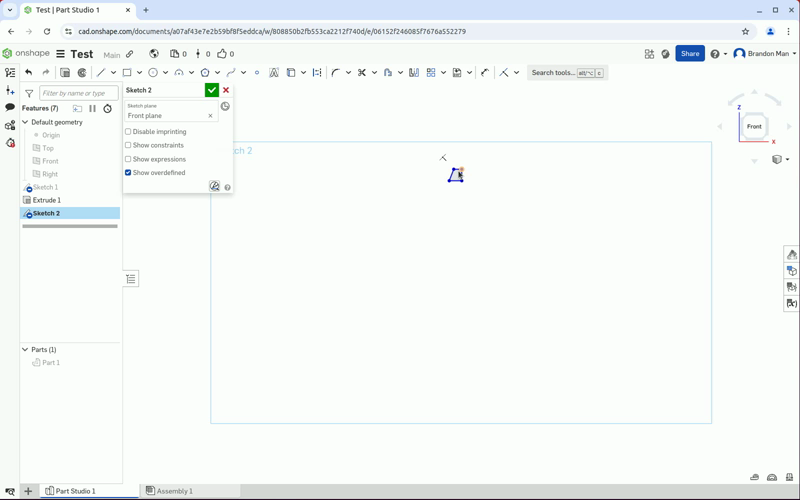
scroll(6)
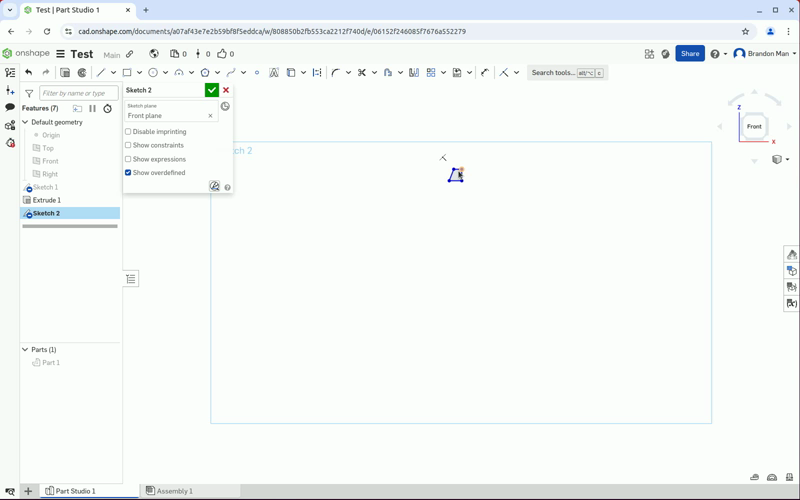
scroll(6)
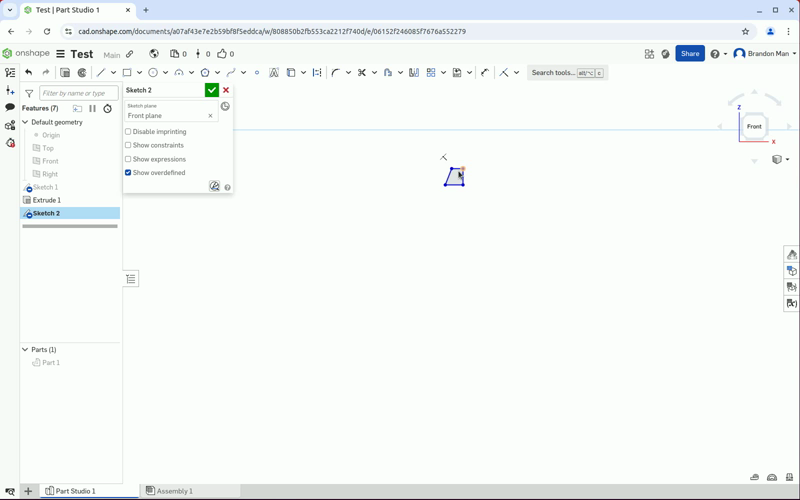
scroll(6)
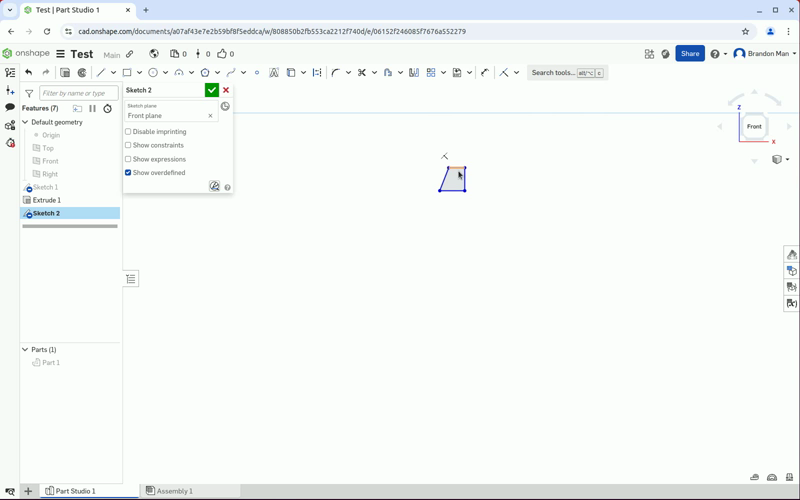
scroll(6)
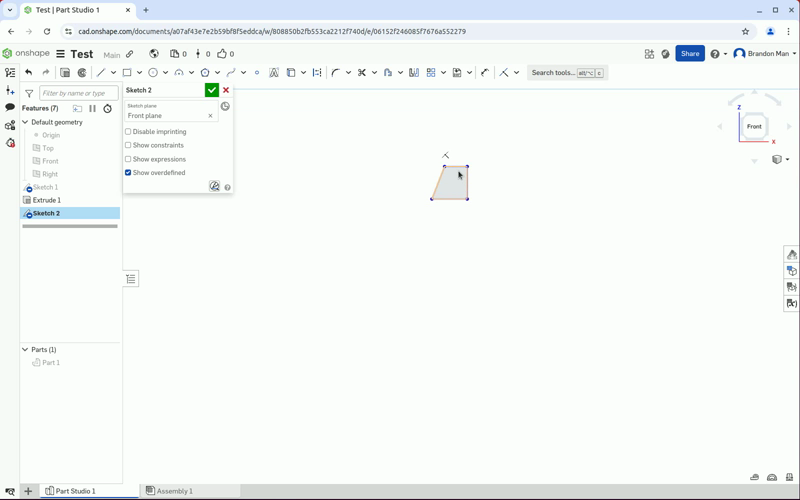
scroll(6)
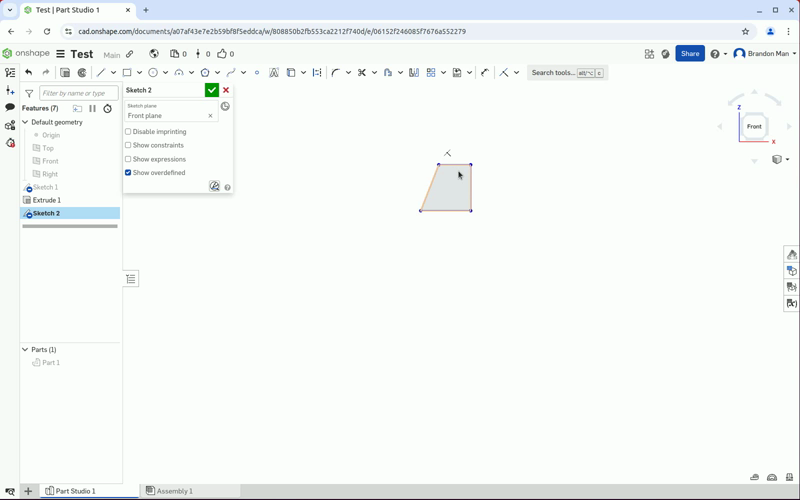
scroll(6)
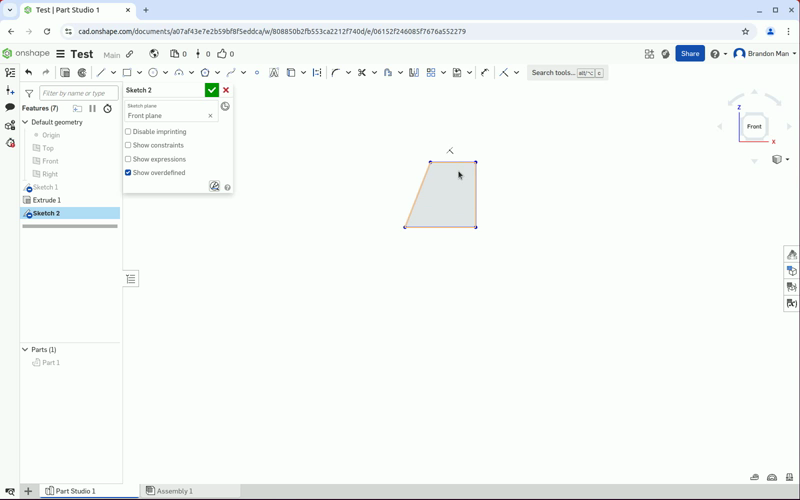
scroll(6)
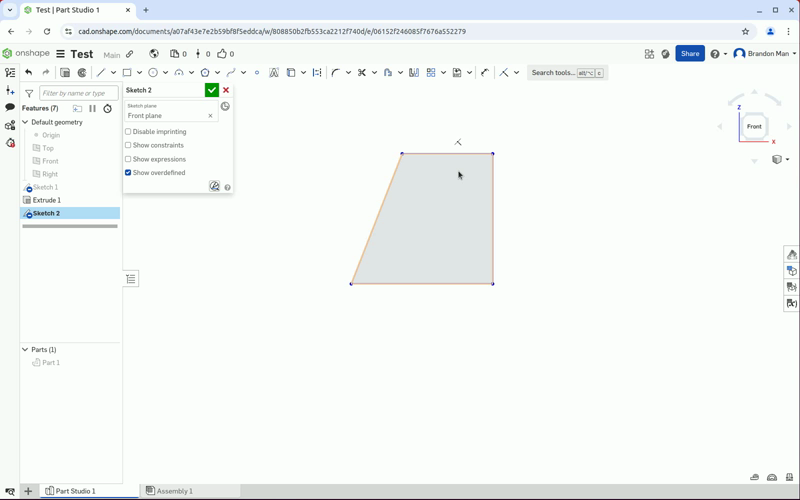
click(458, 170)
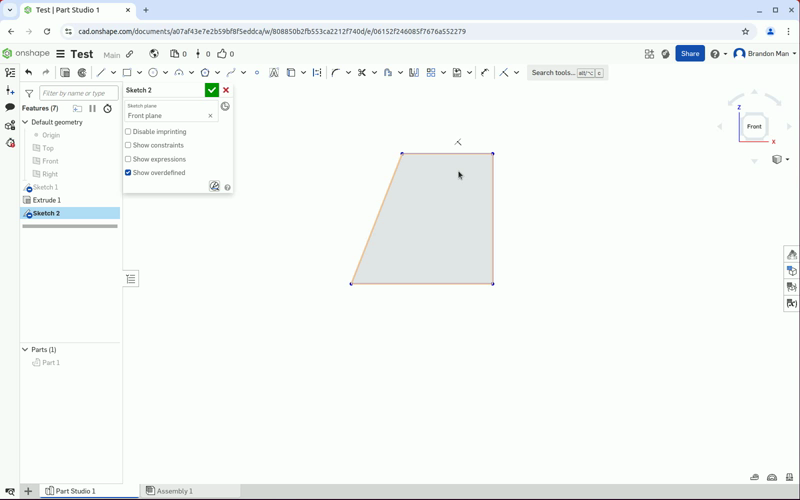
scroll(-6)
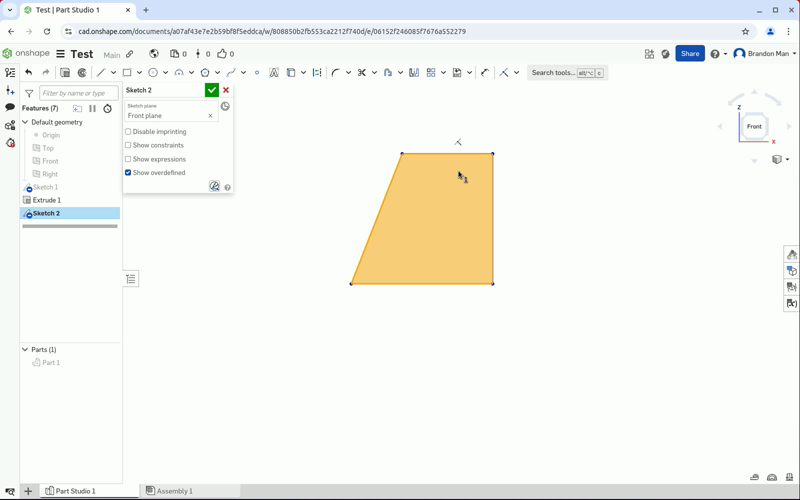
scroll(-6)
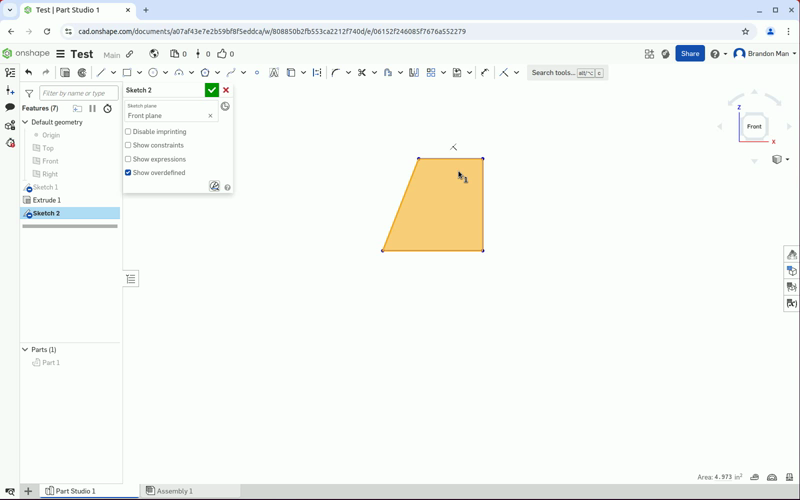
scroll(-6)
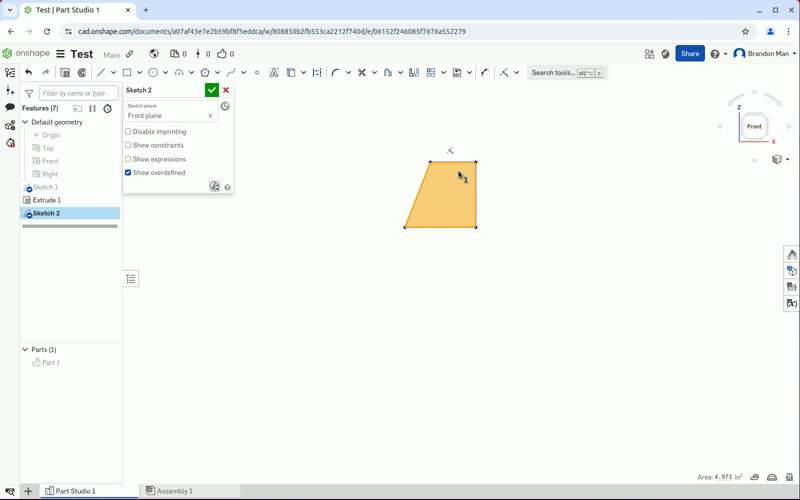
scroll(-6)
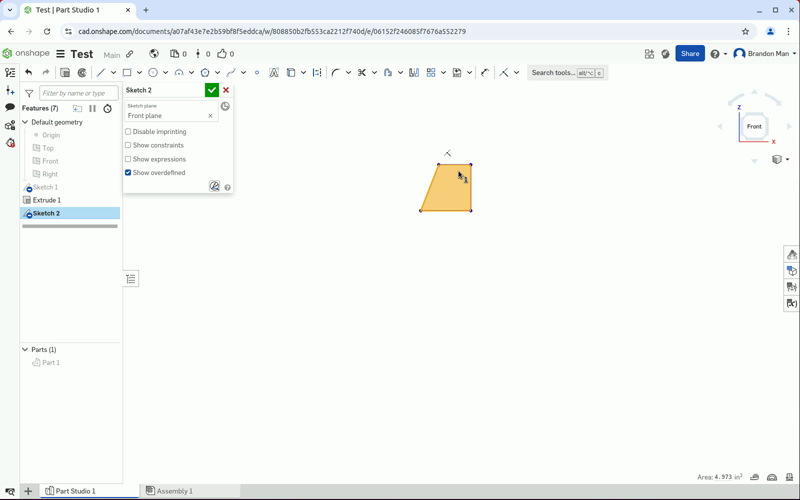
scroll(-6)
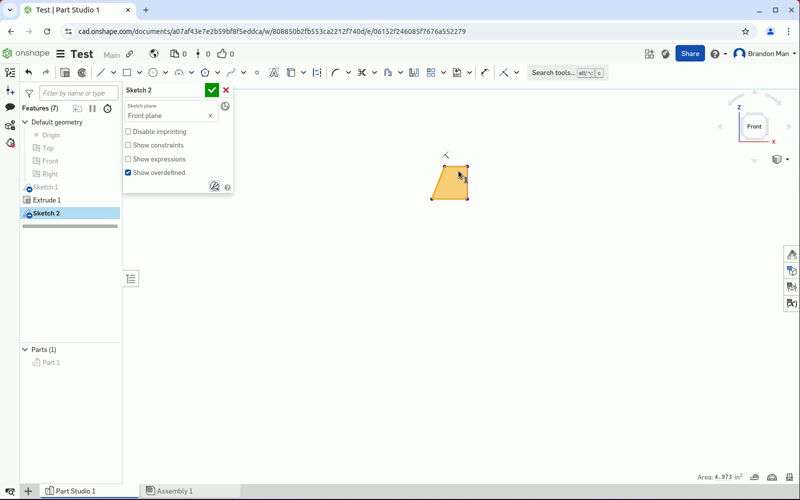
scroll(-6)
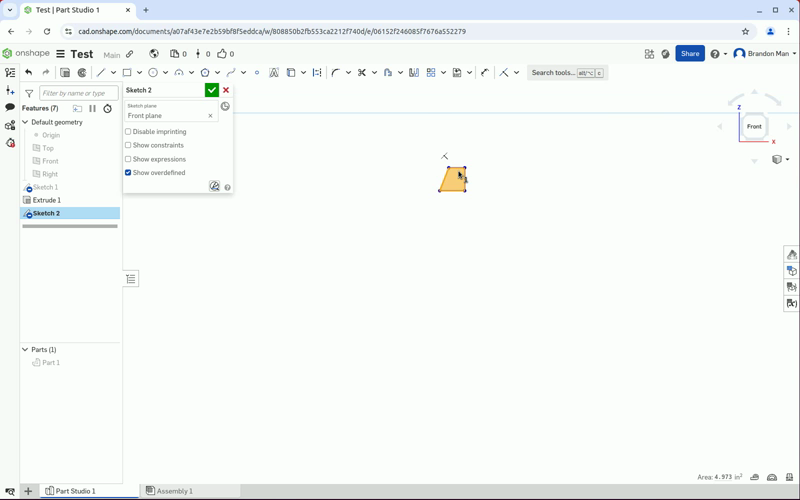
scroll(-6)
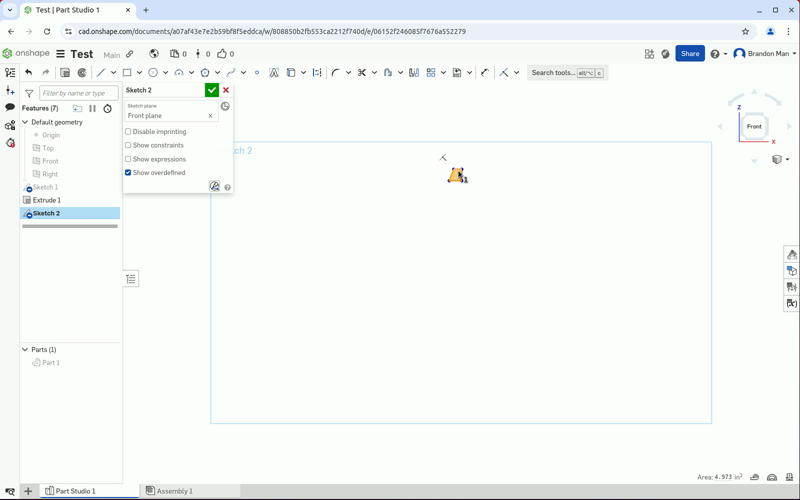
mouse_move(73, 352)
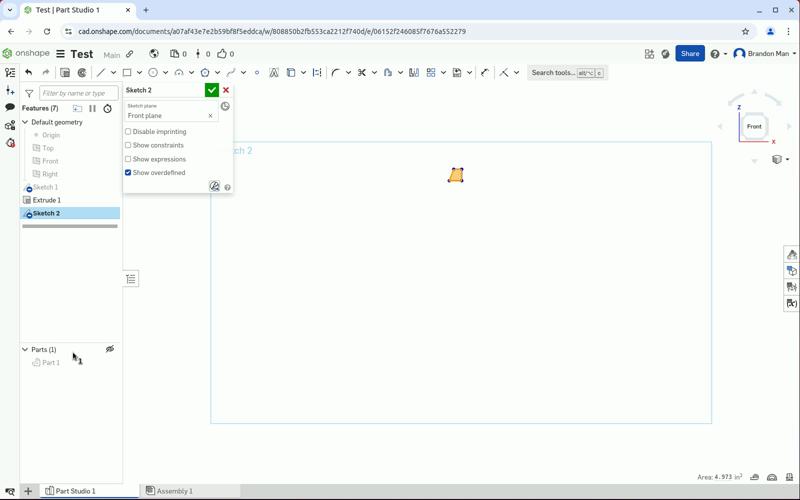
key(shift+y)
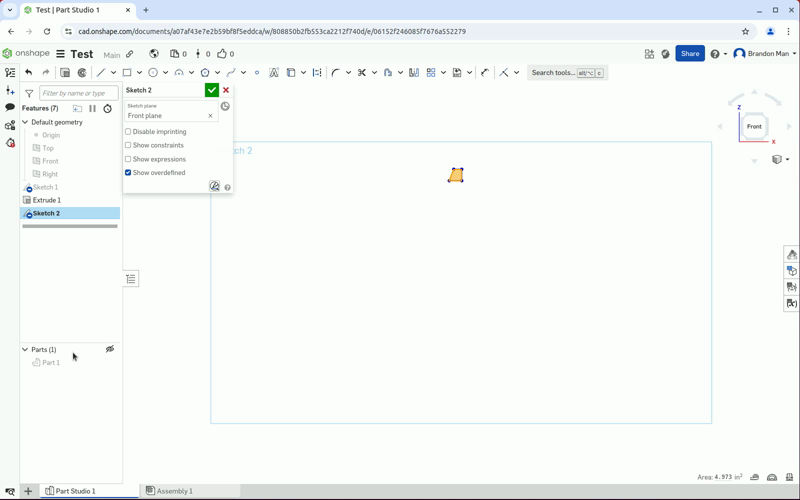
key(shift+e)
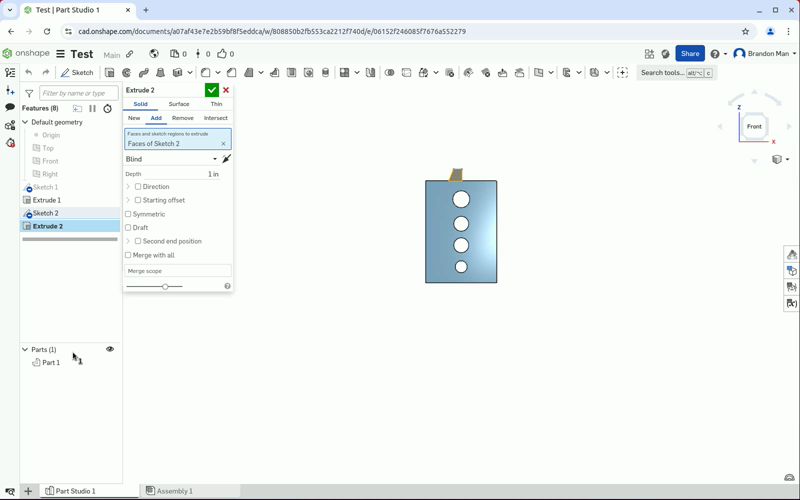
mouse_move(143, 106)
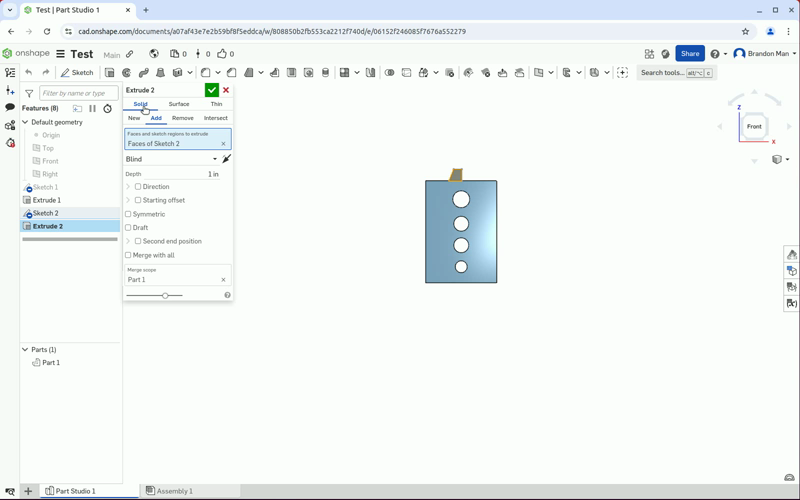
click(143, 106)
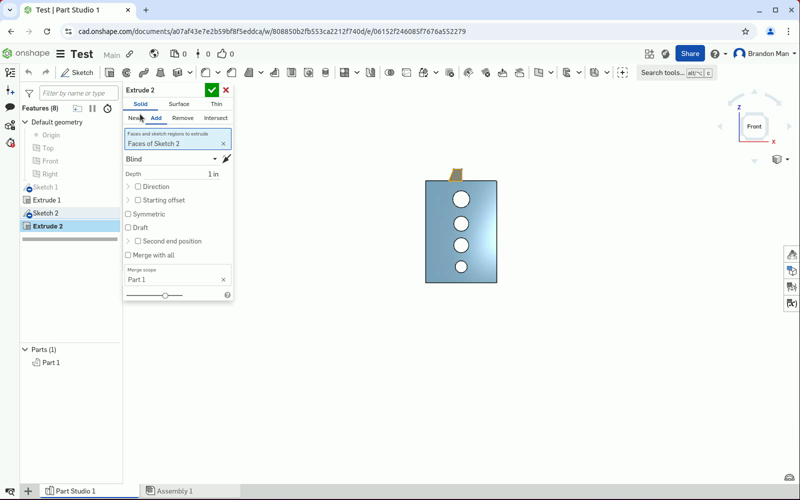
mouse_move(137, 120)
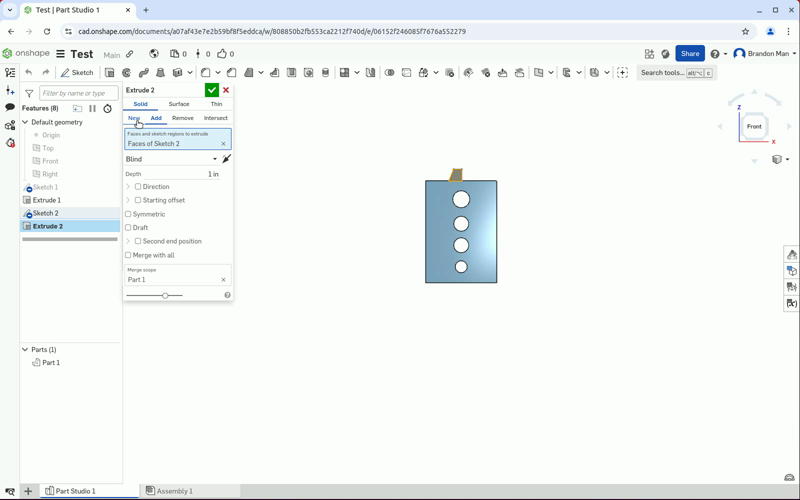
click(137, 120)
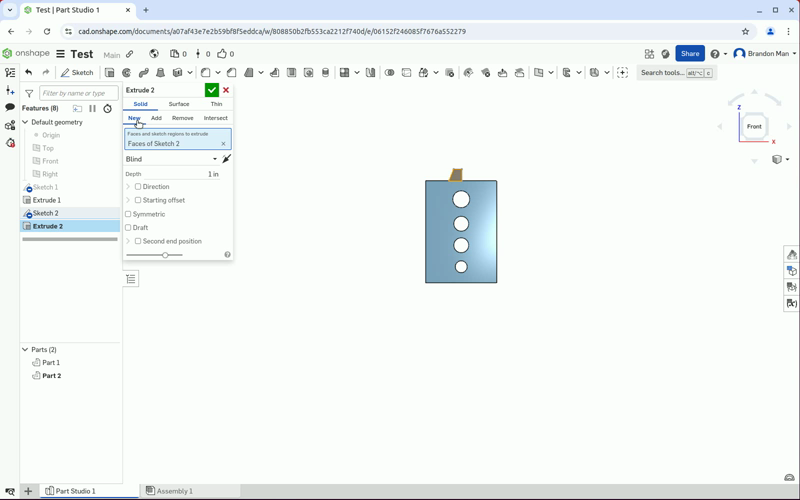
key(tab, 4)
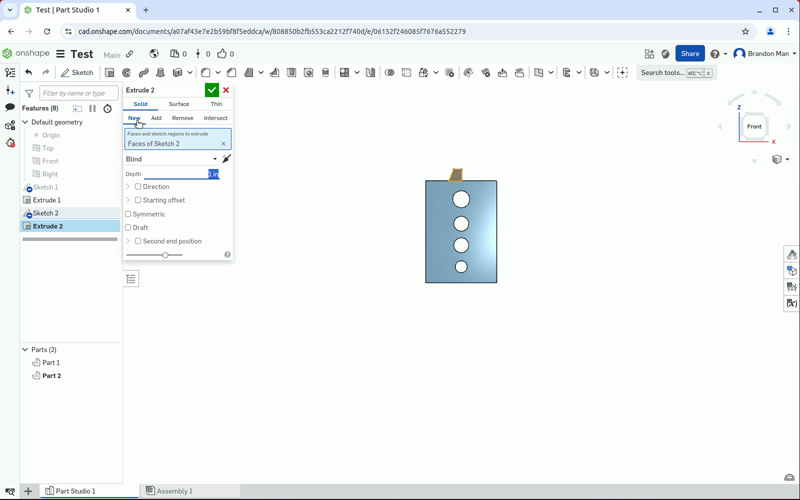
text(3.611)
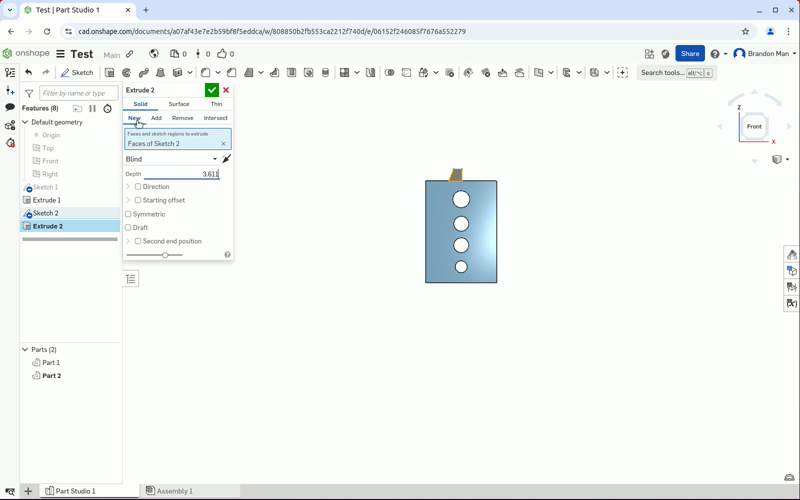
key(enter)
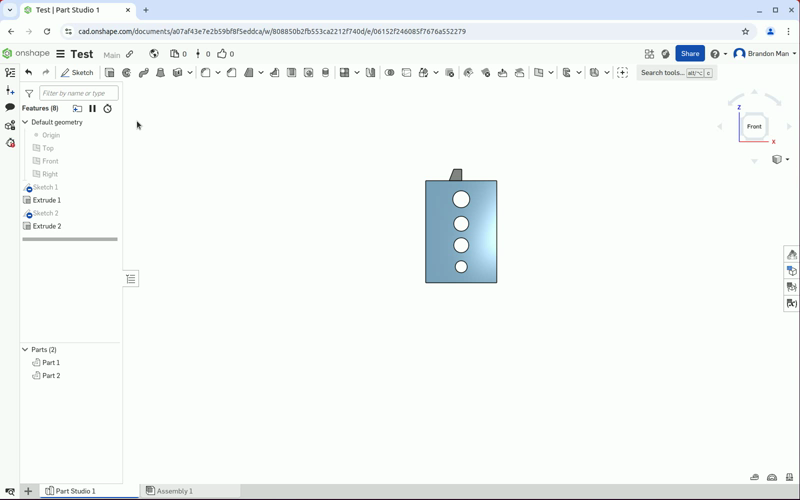
key(shift+h)
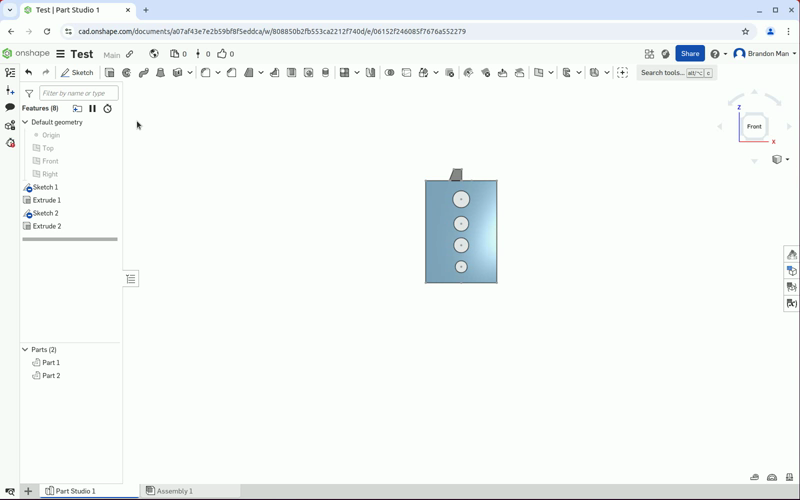
key(shift+h)
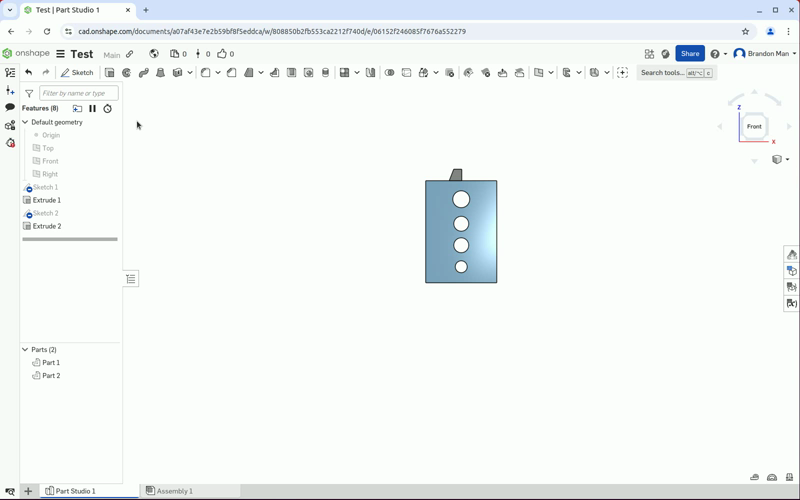
mouse_move(73, 189)
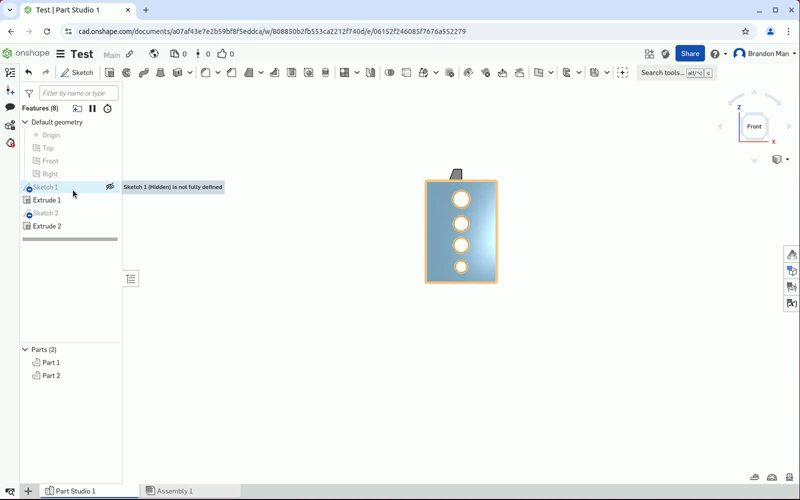
click(73, 189)
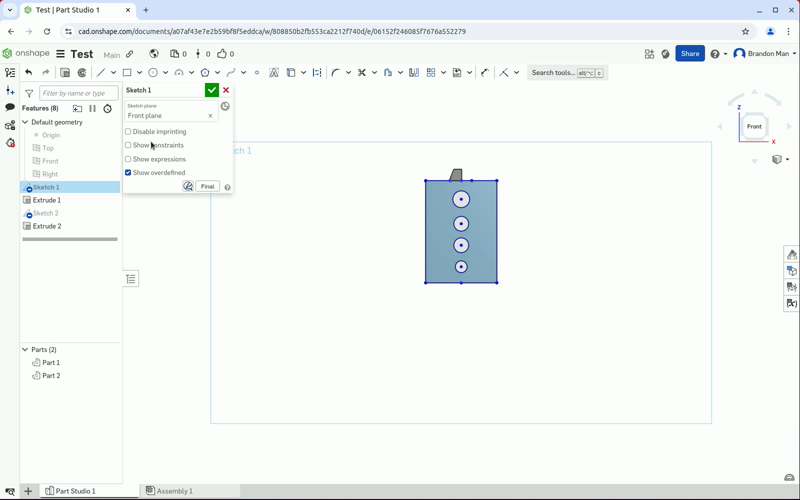
mouse_move(229, 92)
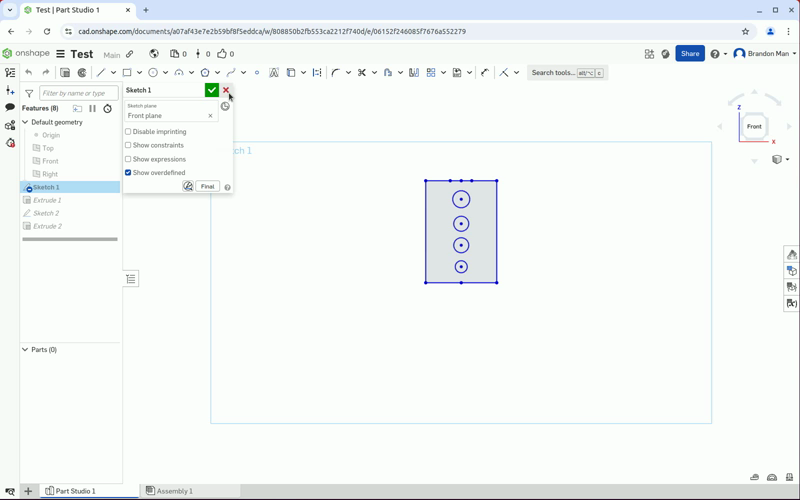
click(229, 92)
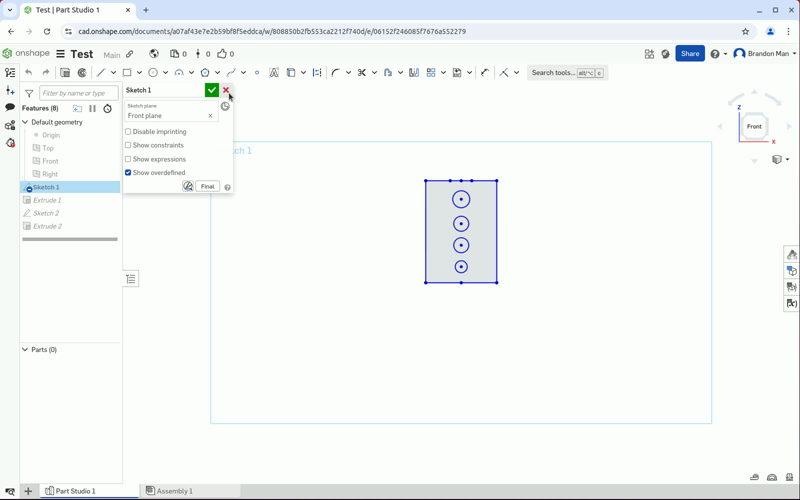
key(shift+s)
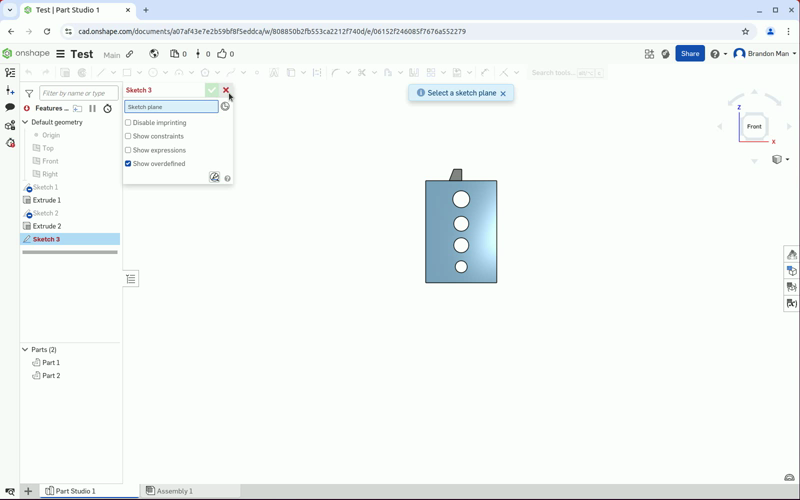
mouse_move(73, 163)
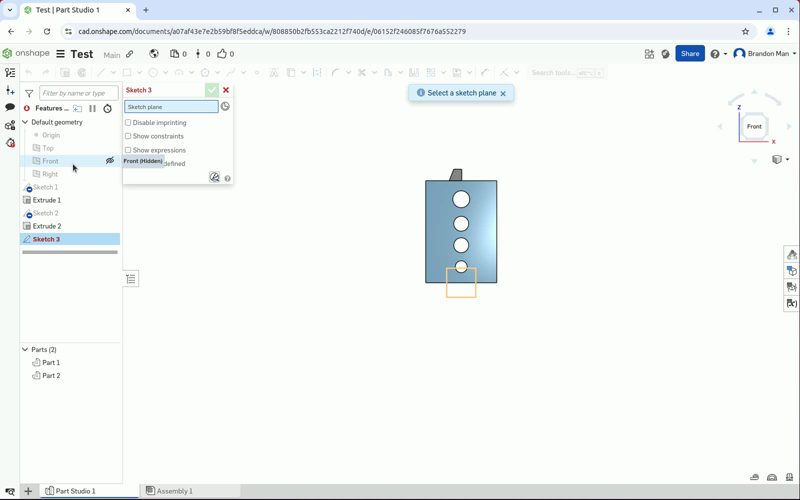
click(73, 163)
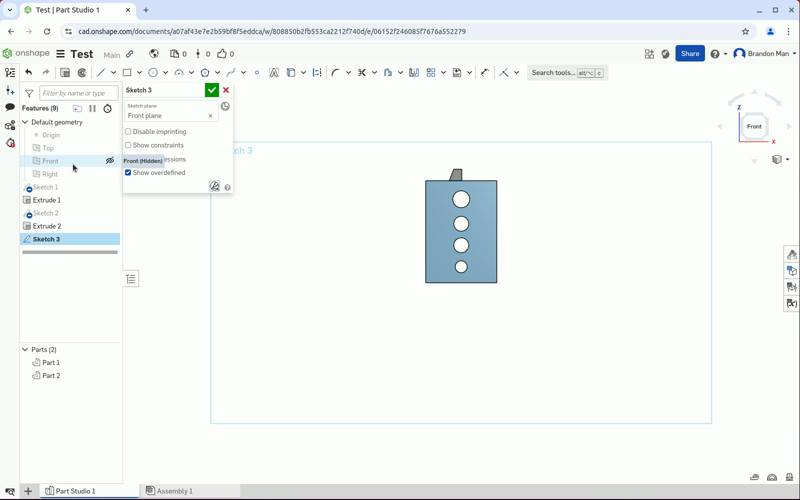
mouse_move(73, 352)
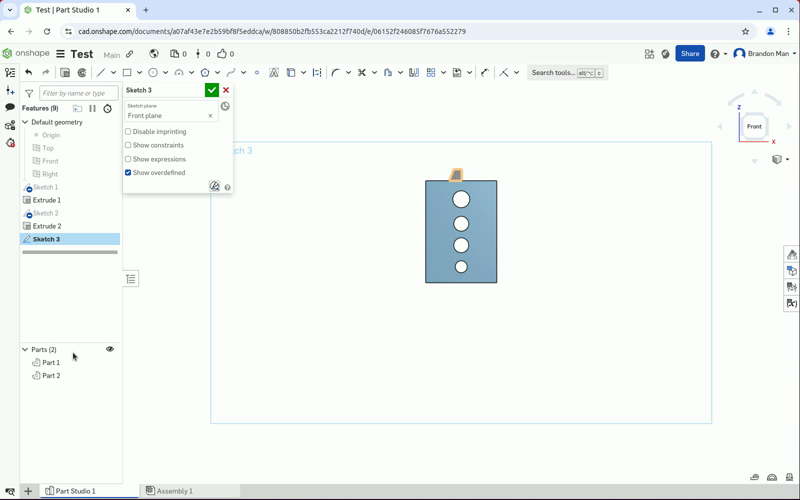
key(y)
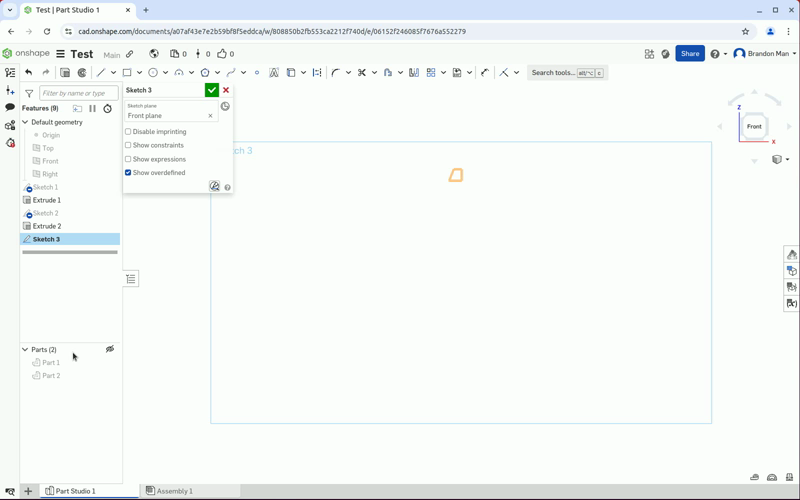
key(l)
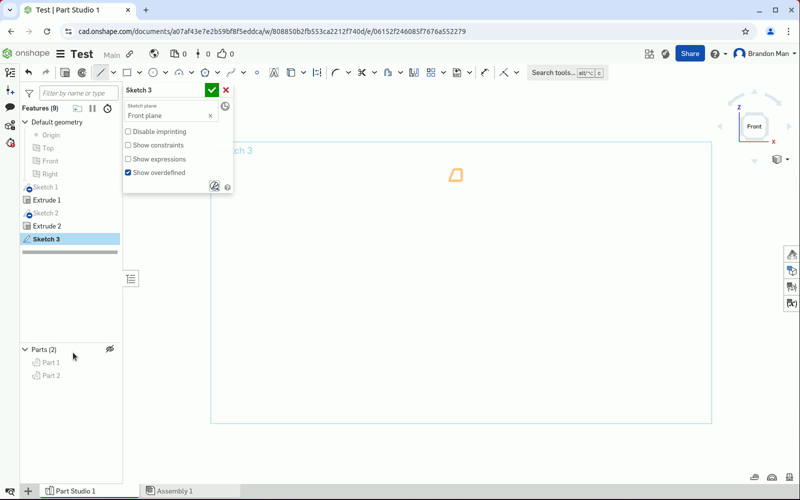
key_down(shift)
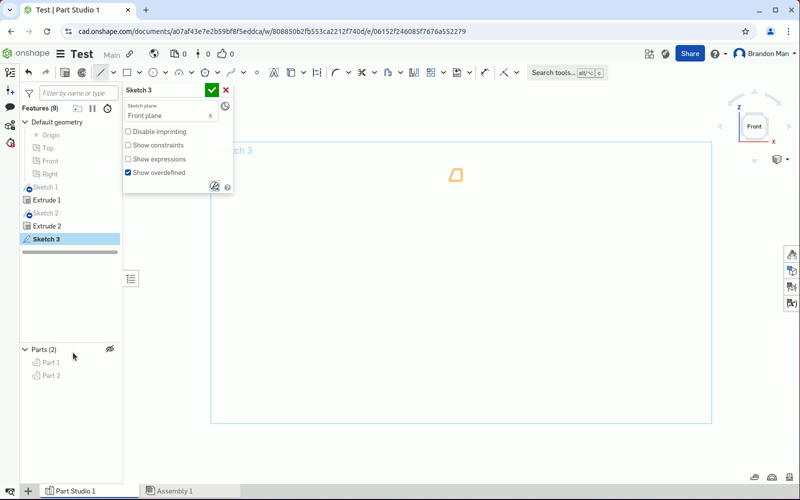
mouse_move(460, 180)
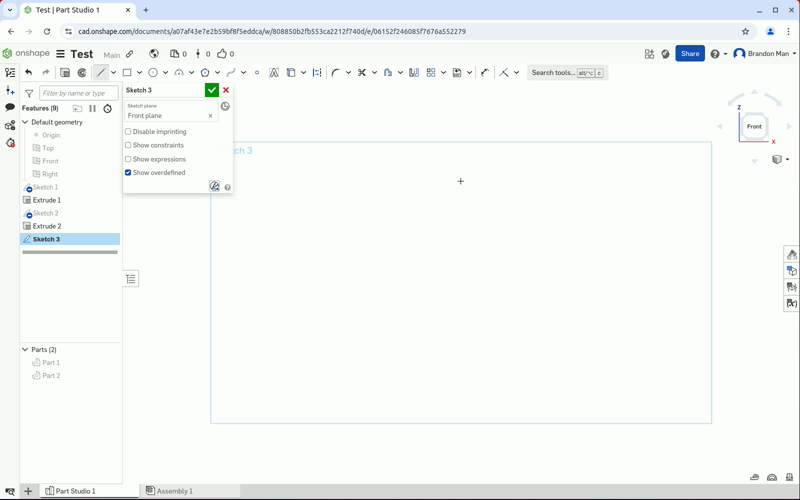
click(460, 180)
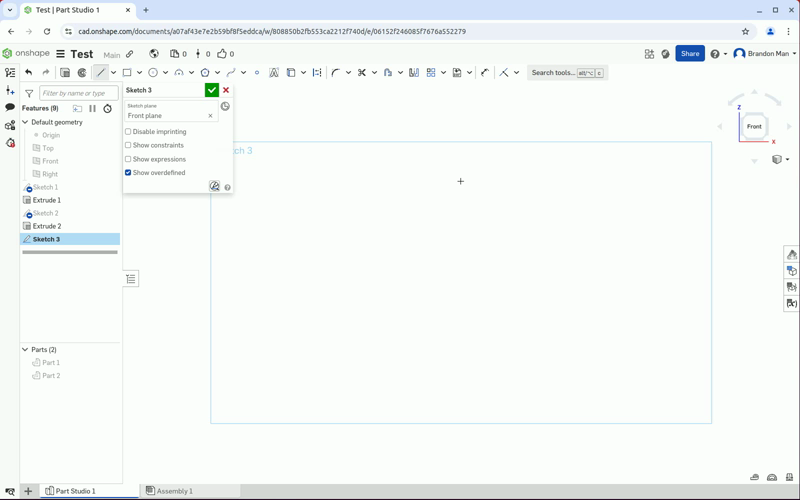
key_up(shift)
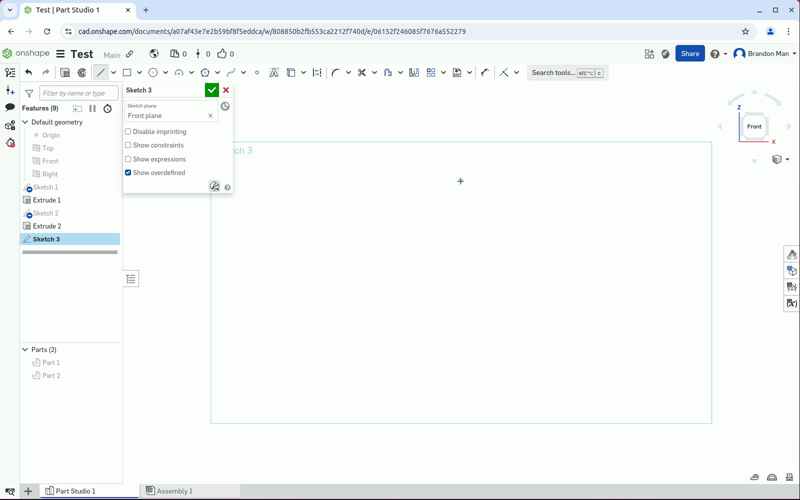
key_down(shift)
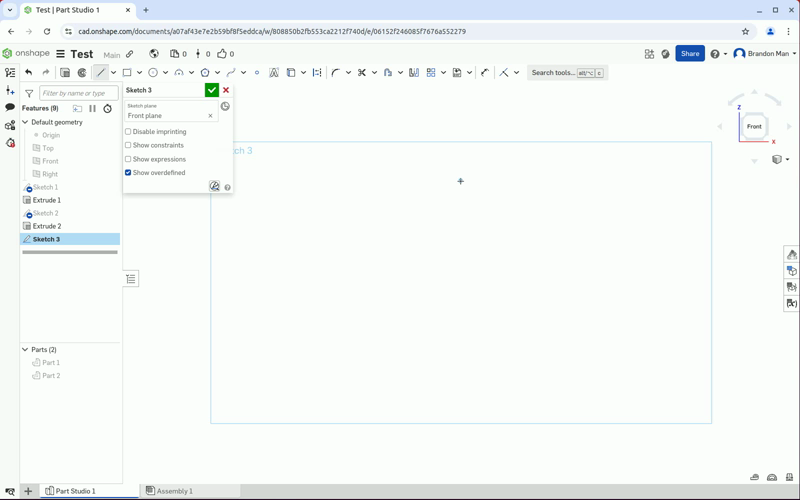
mouse_move(490, 180)
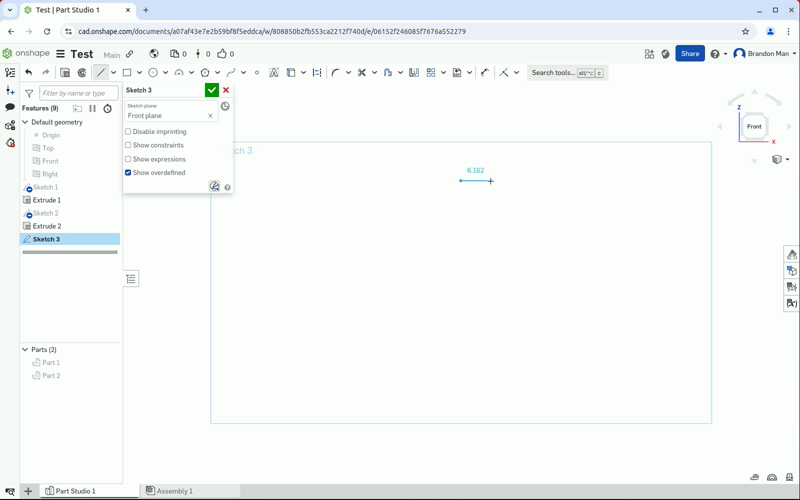
mouse_move(472, 180)
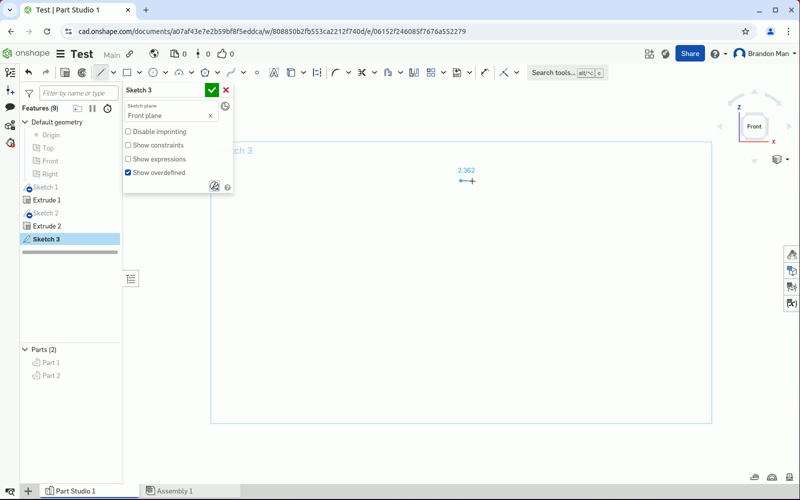
click(472, 180)
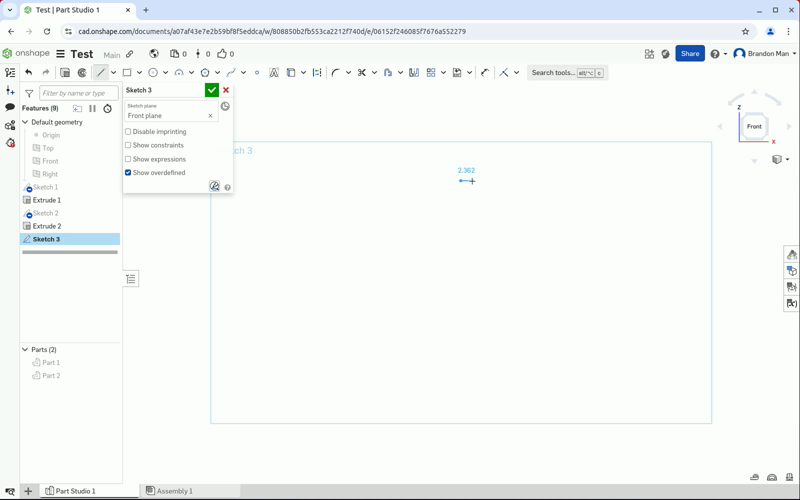
key_up(shift)
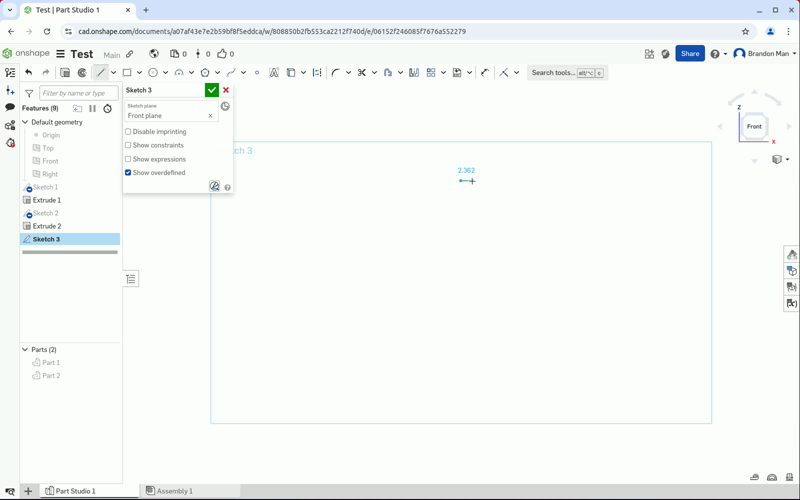
key_down(shift)
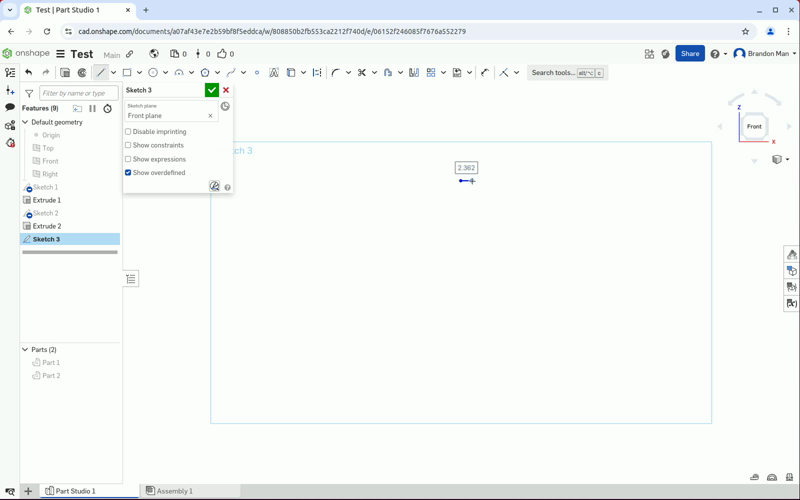
mouse_move(502, 180)
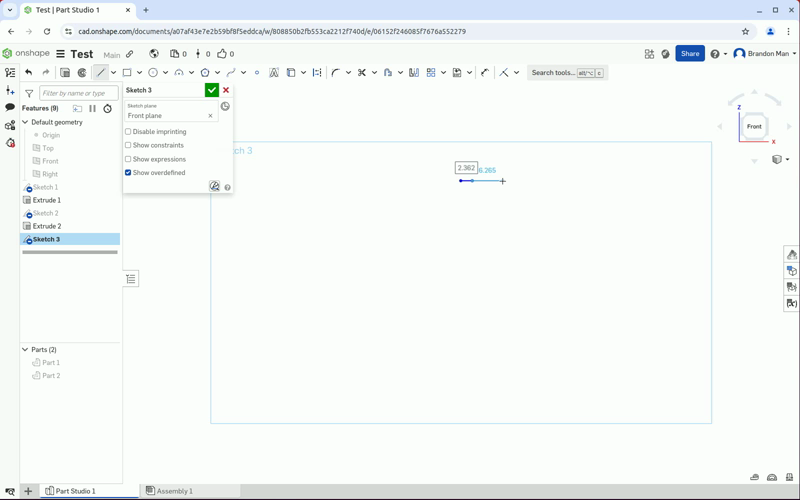
mouse_move(468, 169)
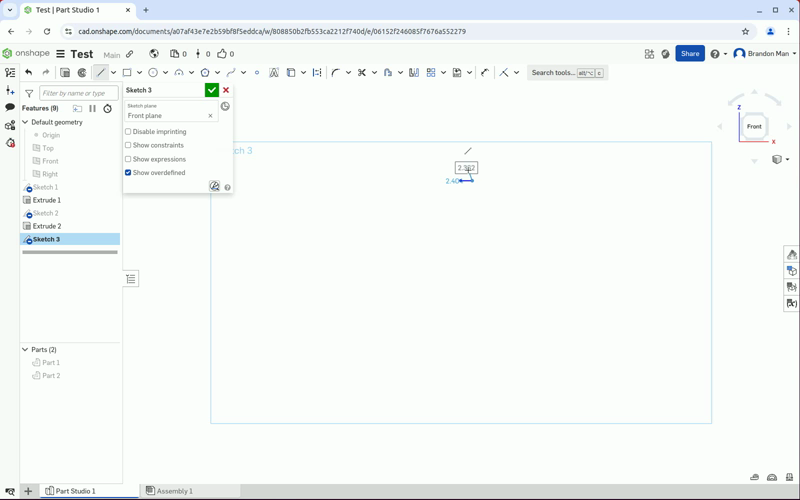
click(468, 169)
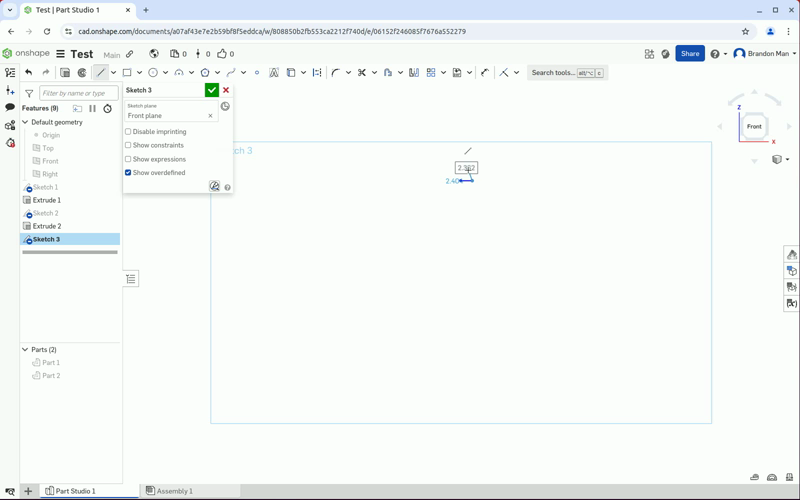
key_up(shift)
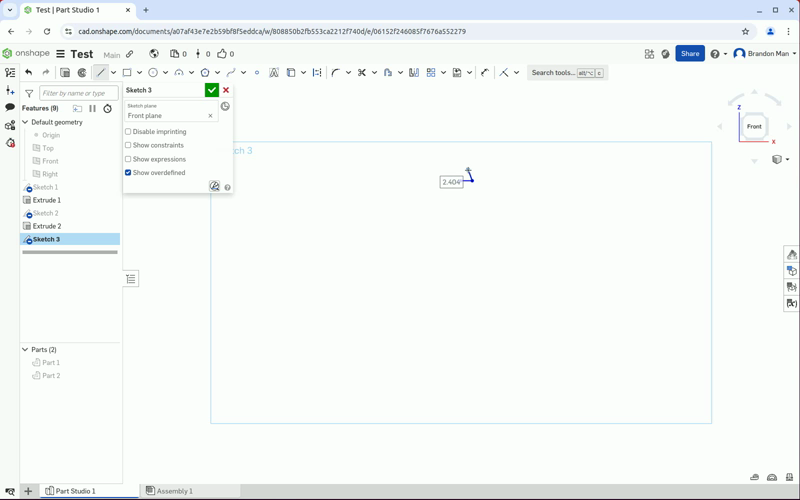
key_down(shift)
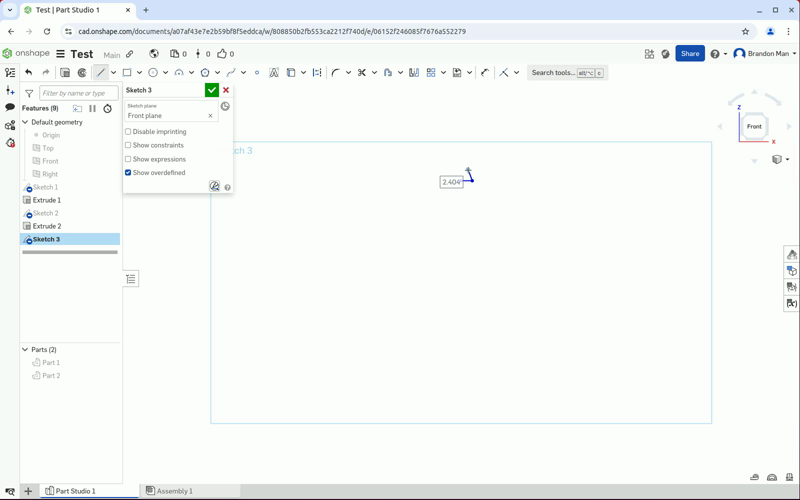
mouse_move(498, 169)
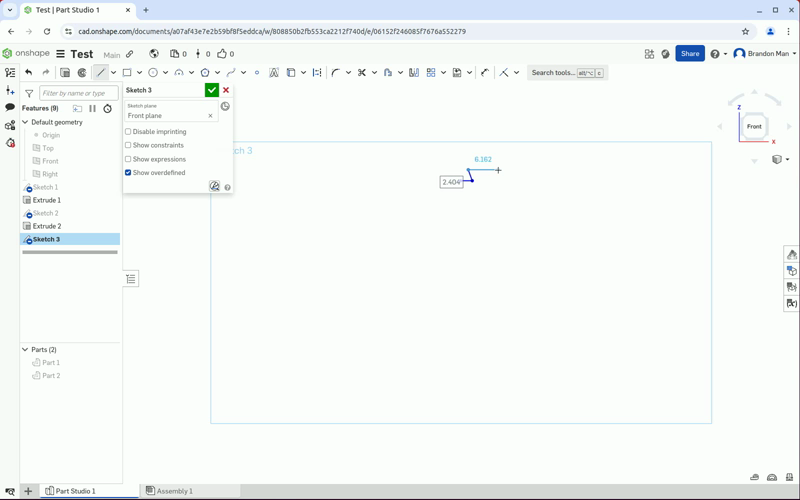
mouse_move(460, 169)
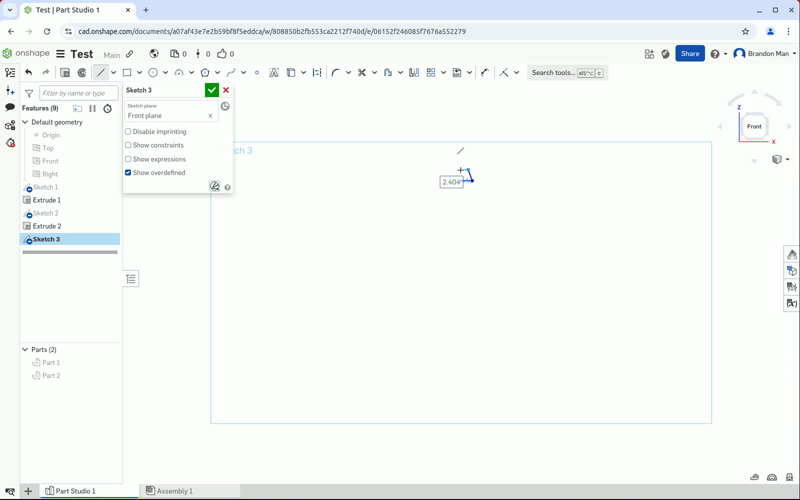
click(460, 169)
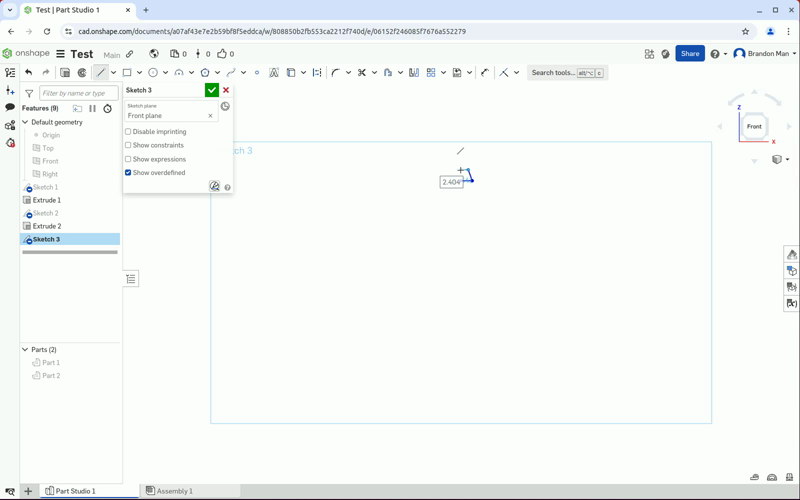
key_up(shift)
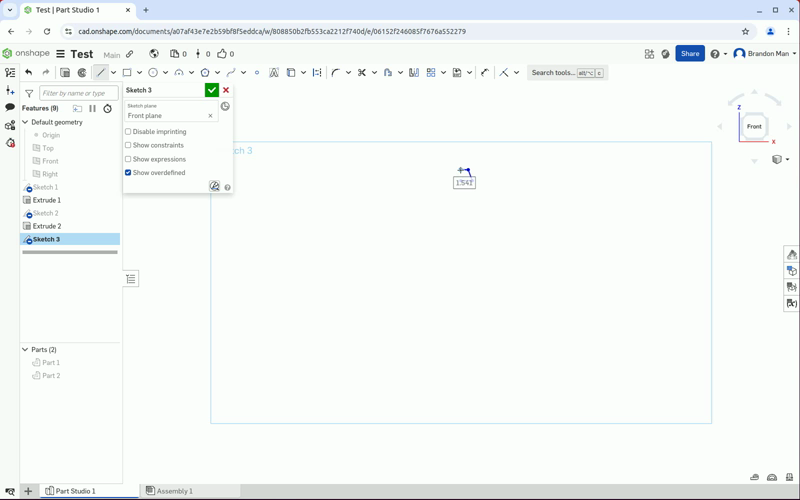
mouse_move(490, 169)
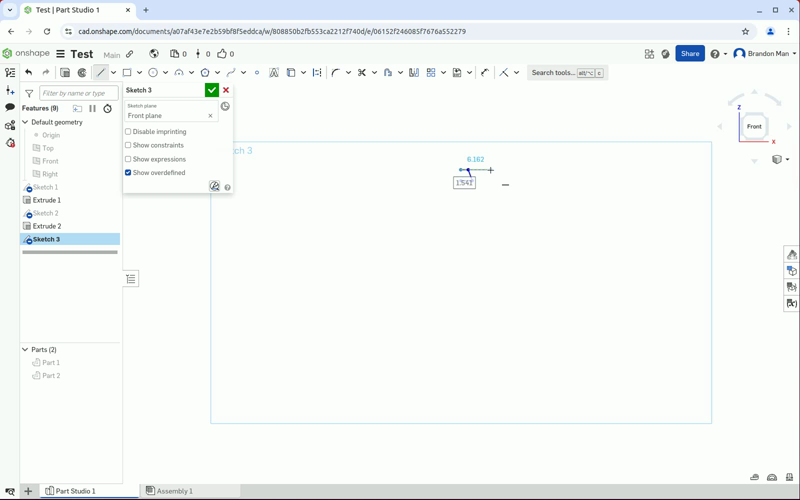
key_down(shift)
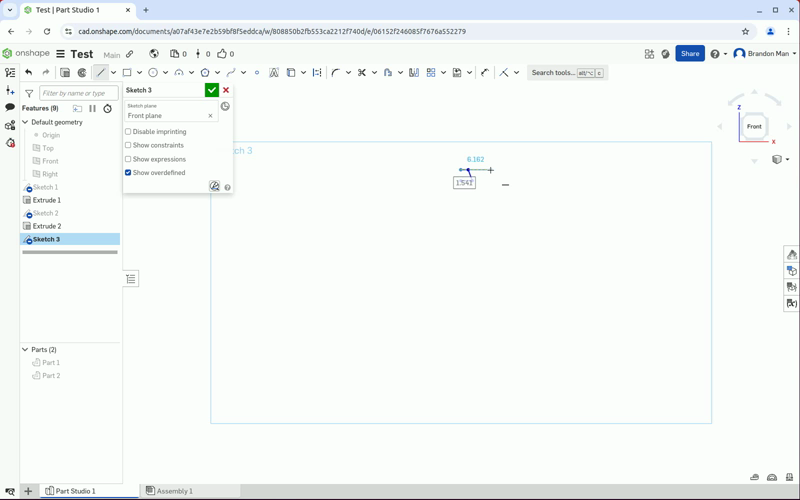
mouse_move(460, 180)
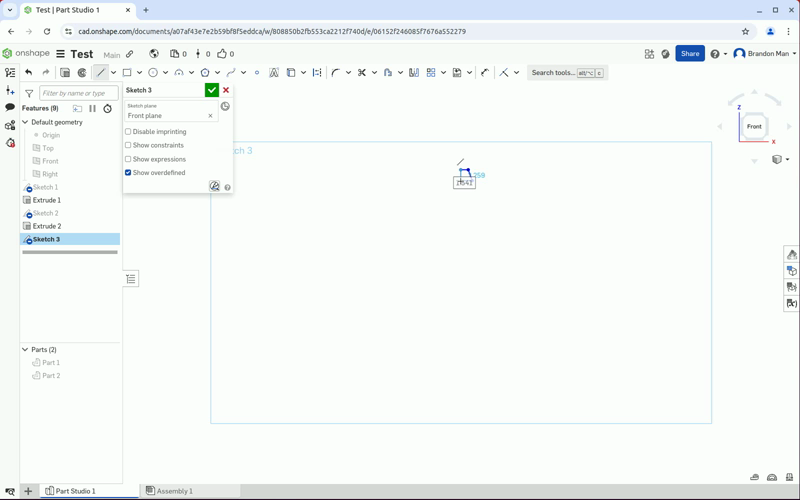
key_up(shift)
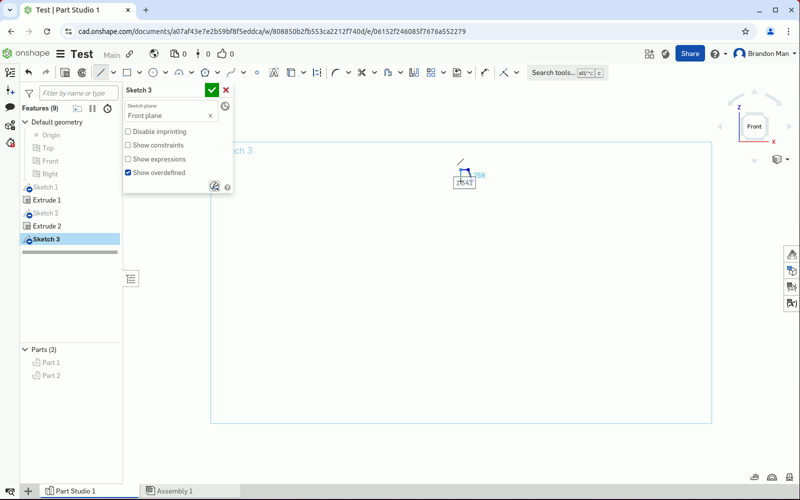
click(460, 180)
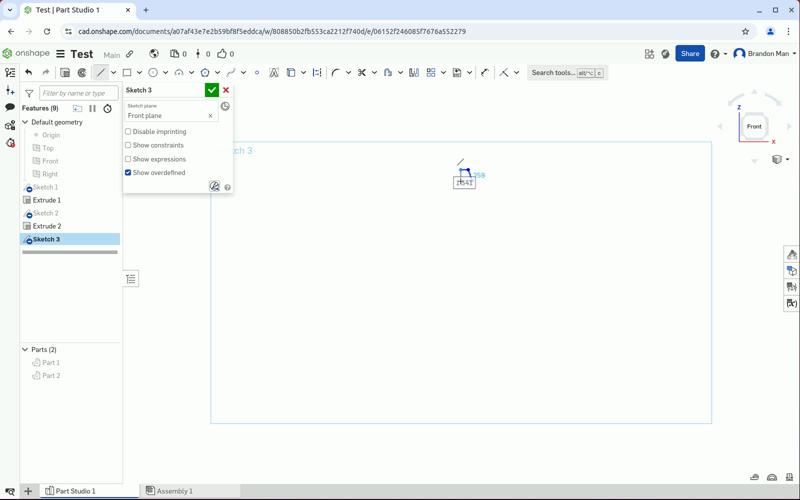
key(esc)
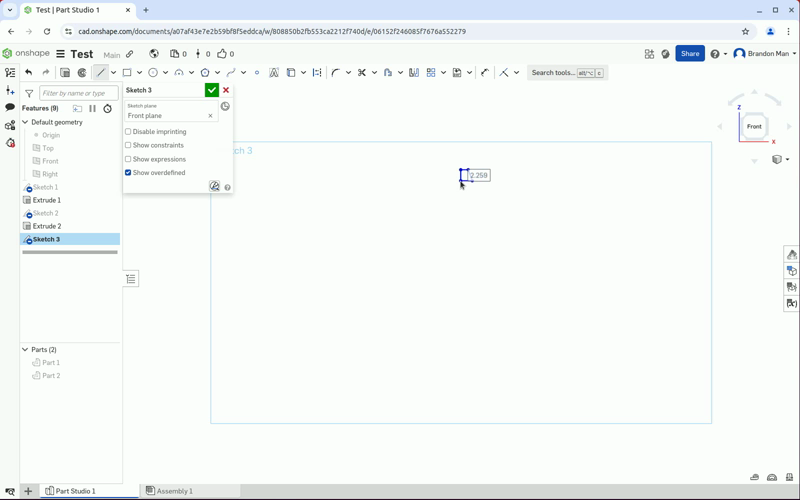
mouse_move(463, 176)
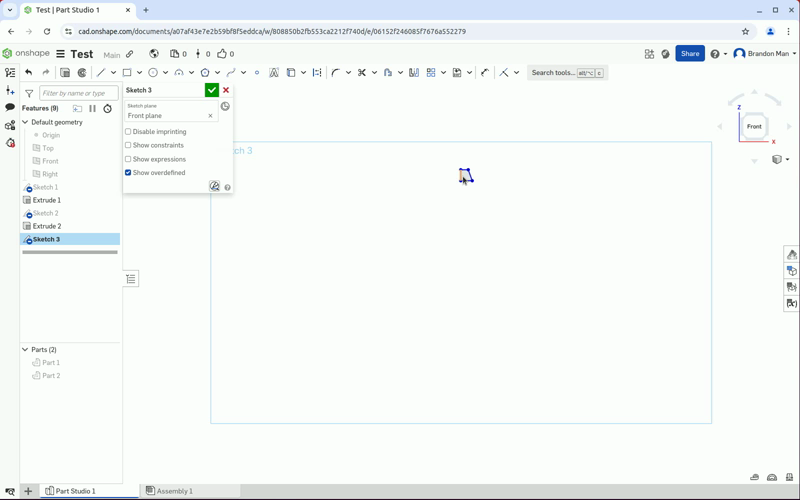
scroll(6)
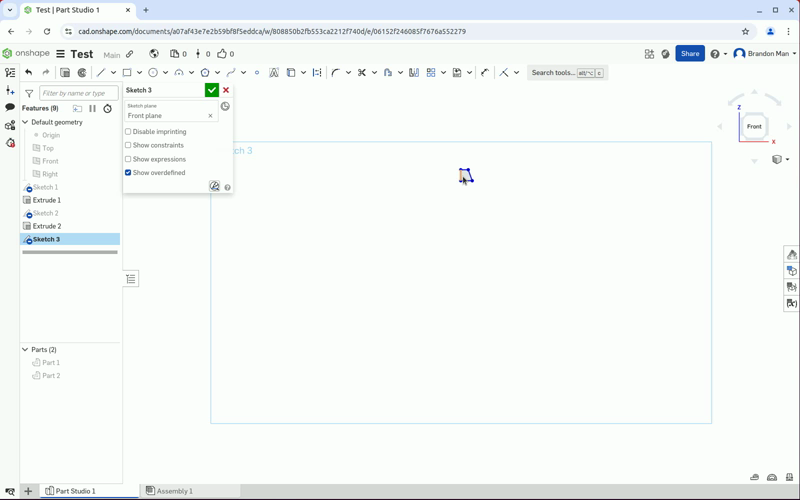
scroll(6)
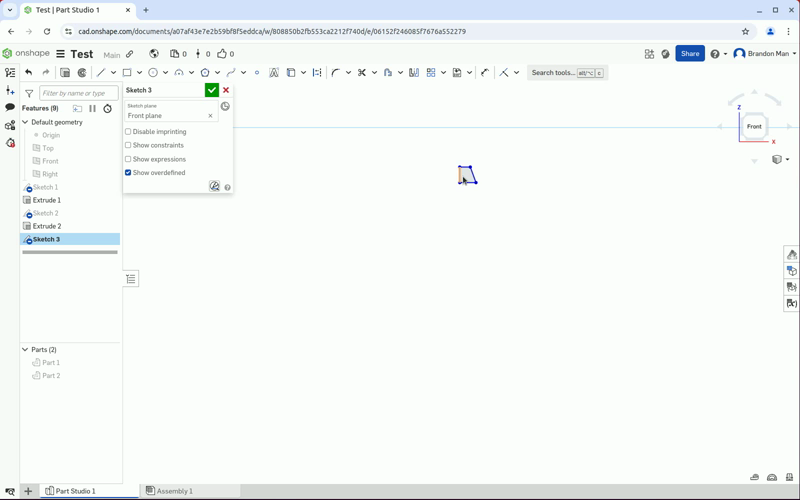
scroll(6)
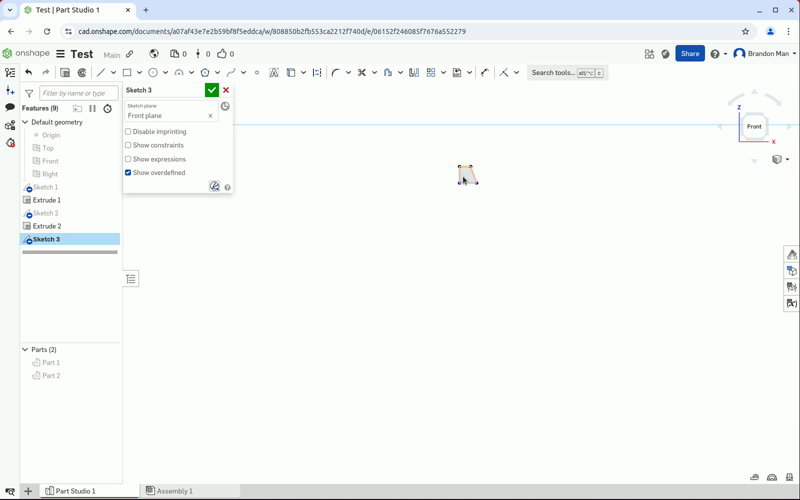
scroll(6)
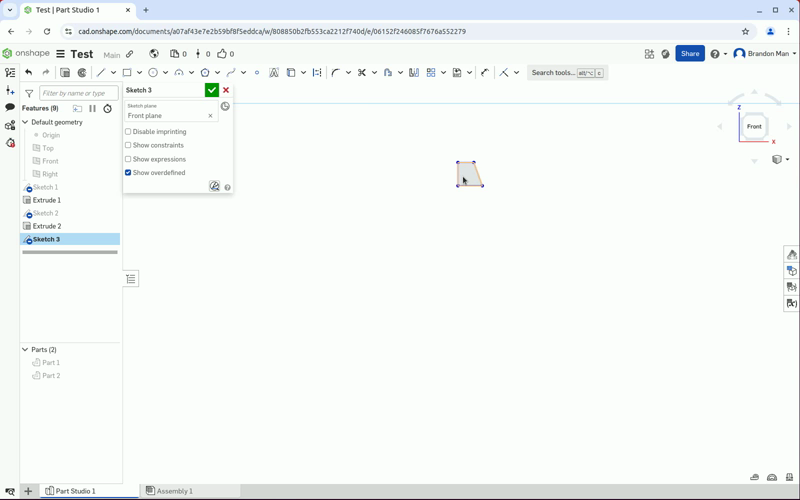
scroll(6)
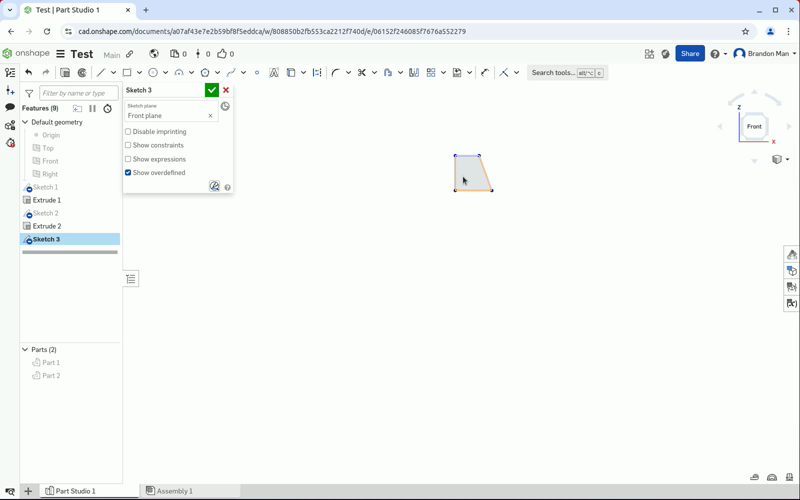
scroll(6)
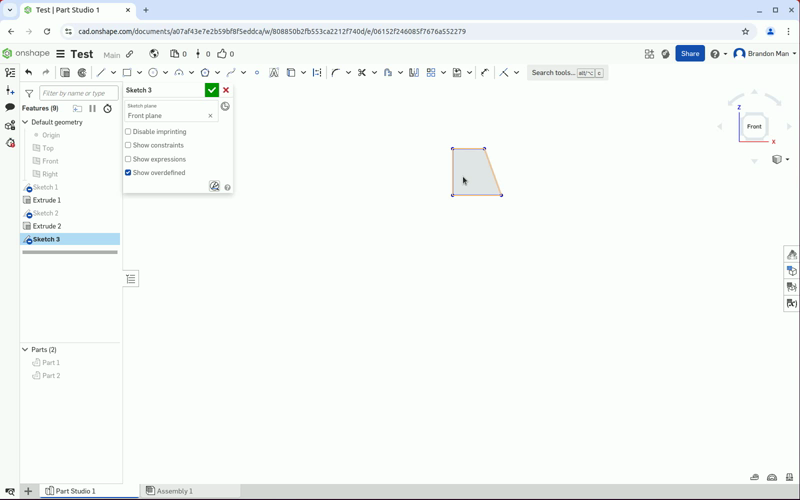
scroll(6)
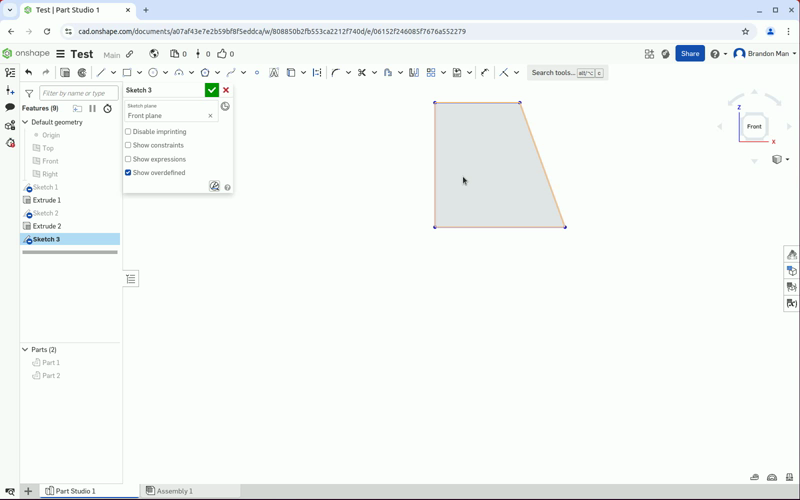
click(463, 176)
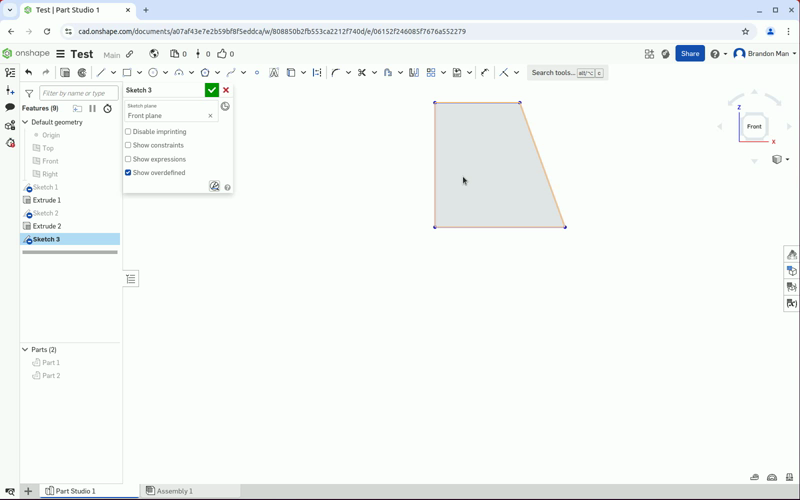
scroll(-6)
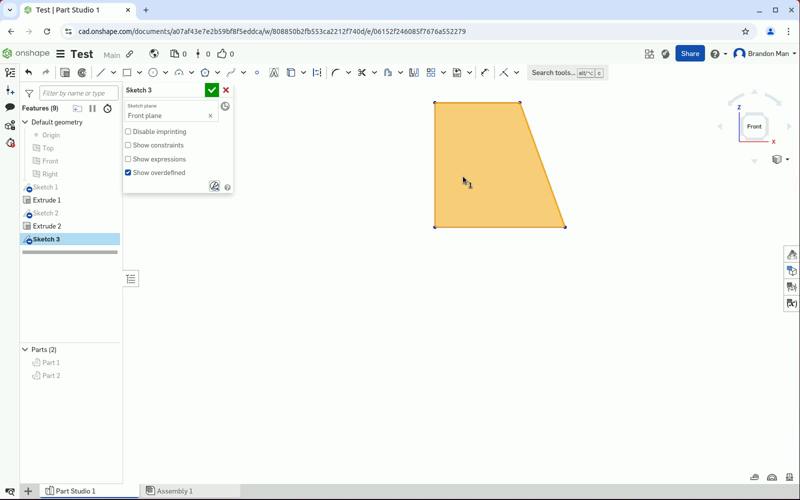
scroll(-6)
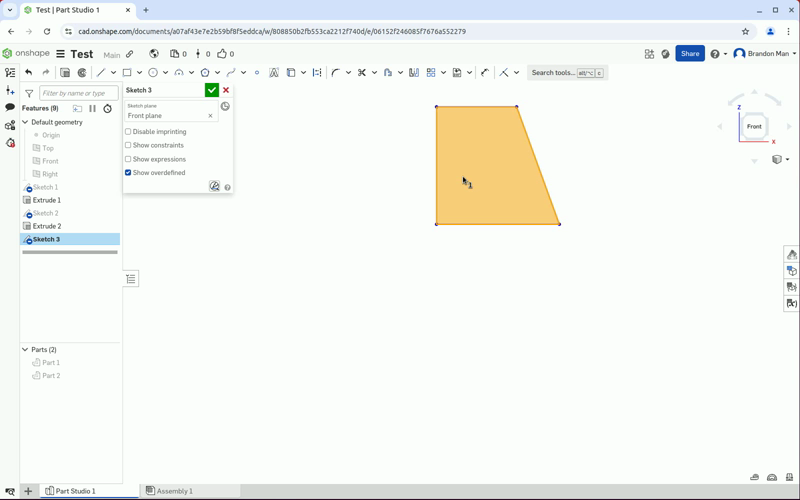
scroll(-6)
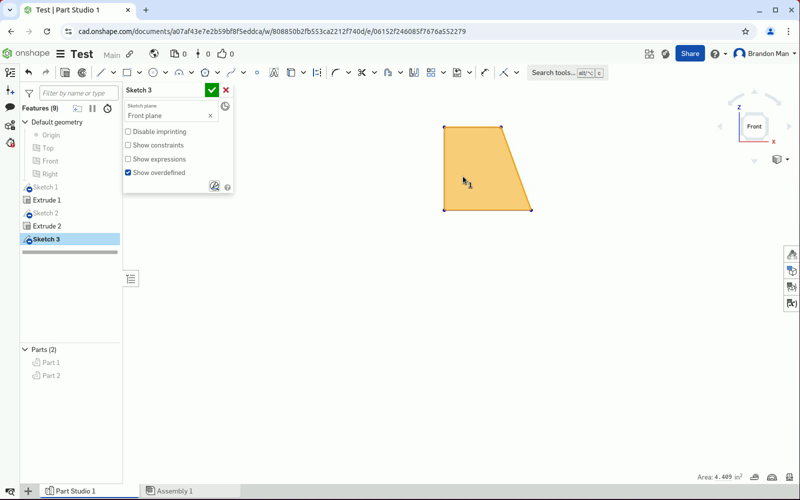
scroll(-6)
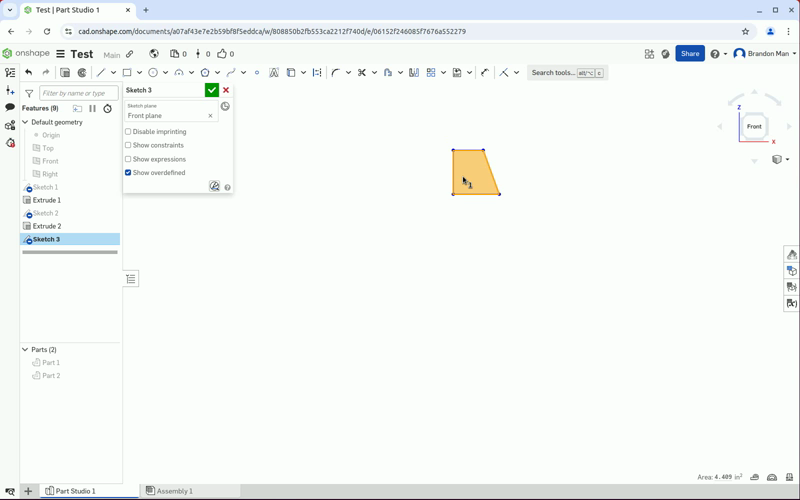
scroll(-6)
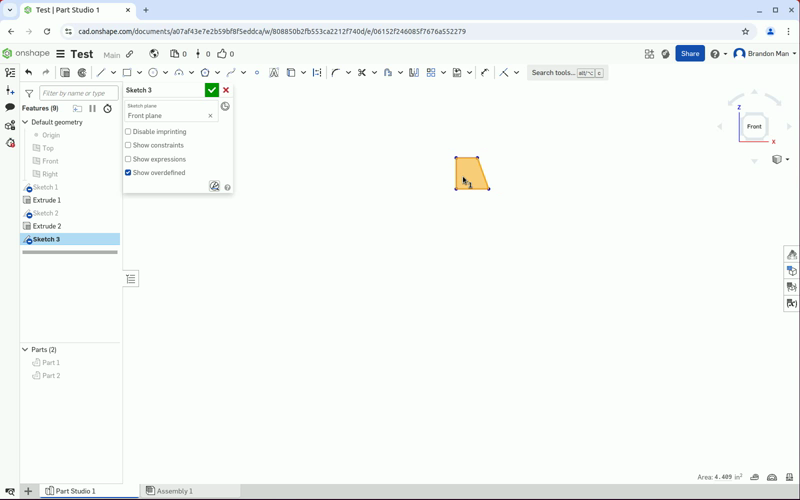
scroll(-6)
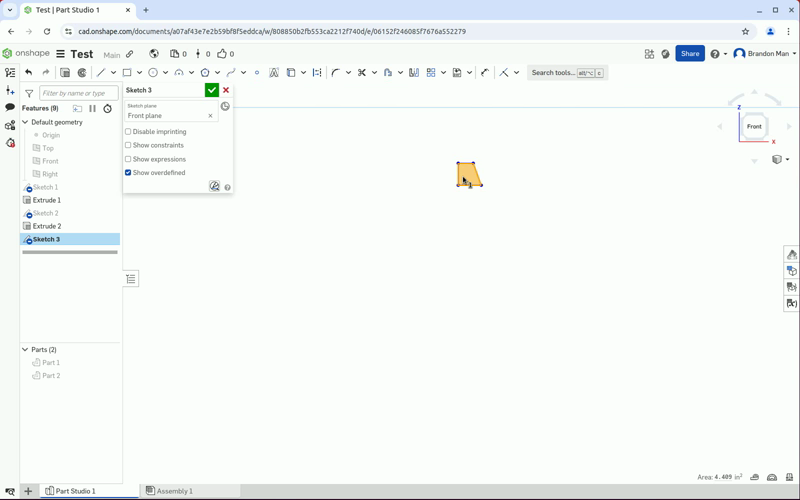
scroll(-6)
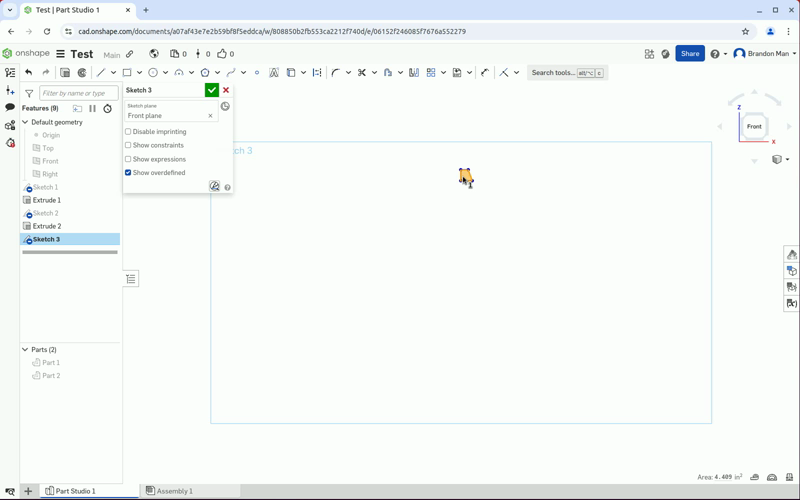
mouse_move(73, 352)
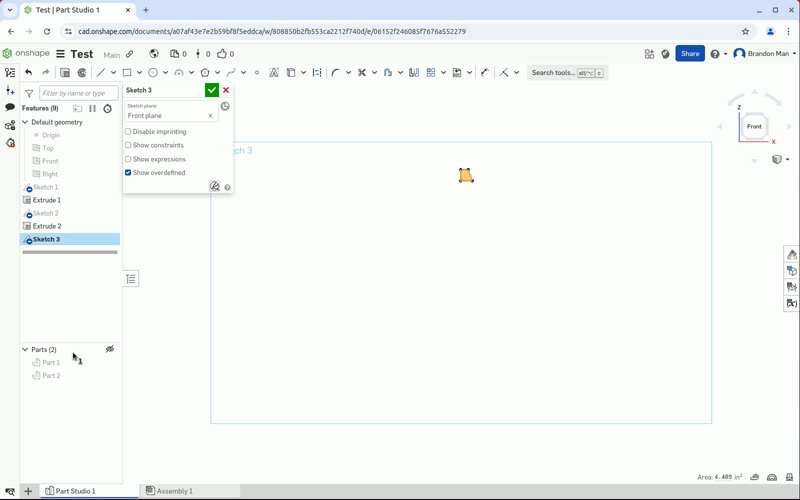
key(shift+y)
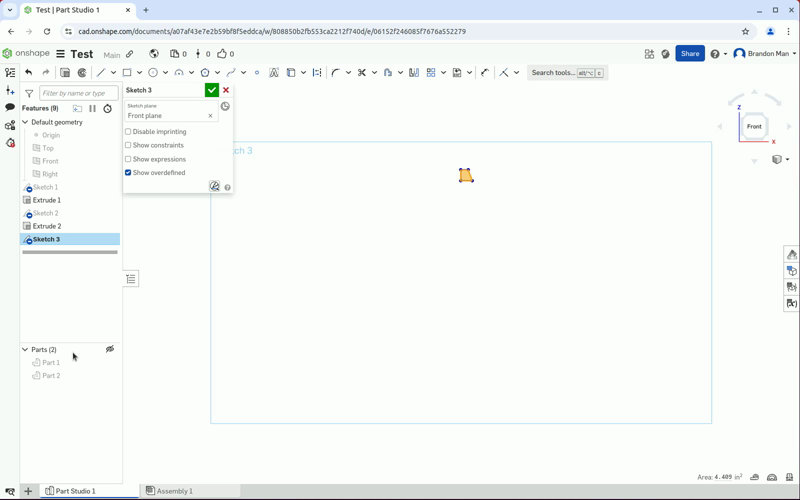
key(shift+e)
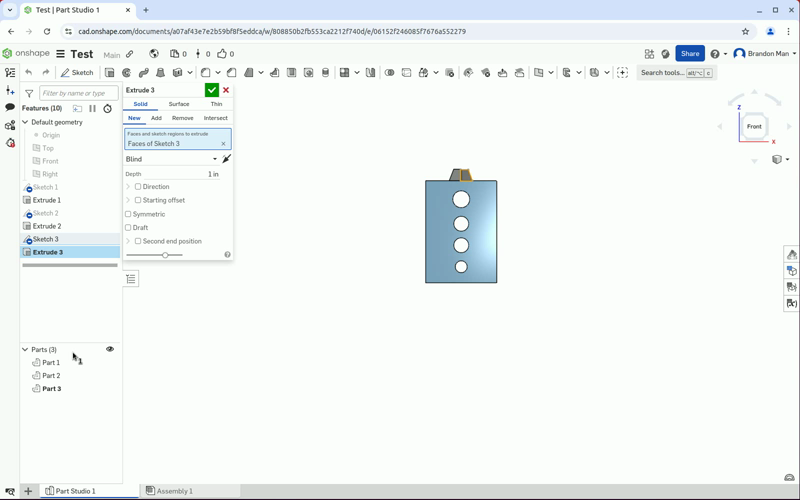
mouse_move(143, 106)
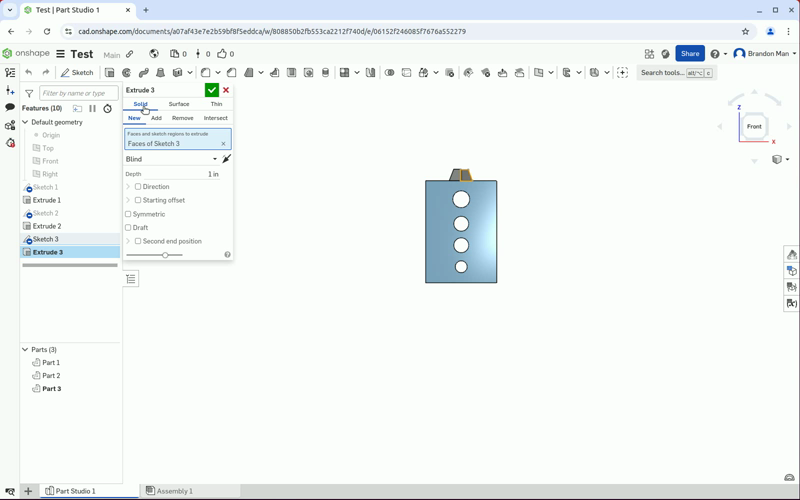
click(143, 106)
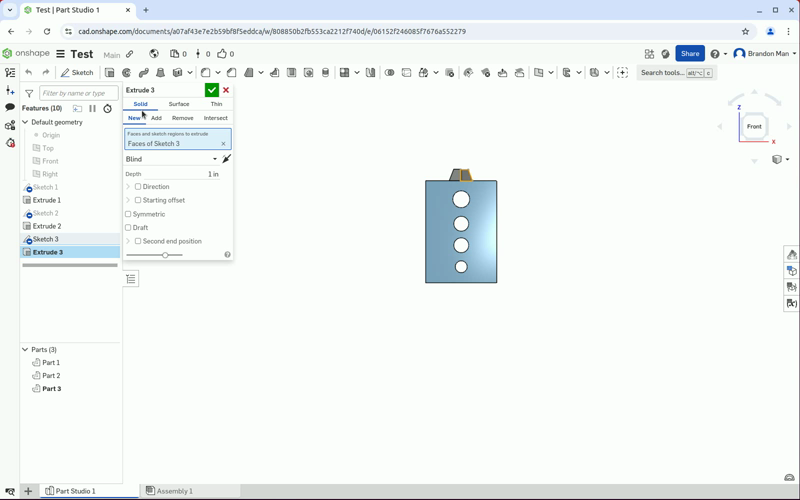
mouse_move(137, 120)
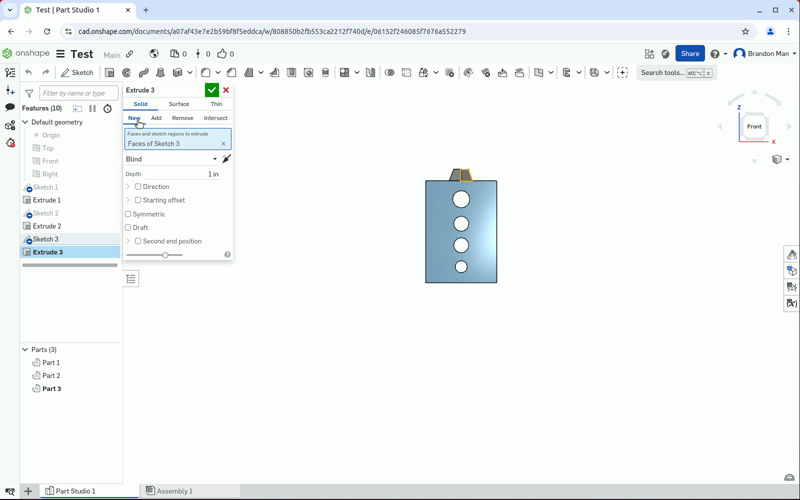
click(137, 120)
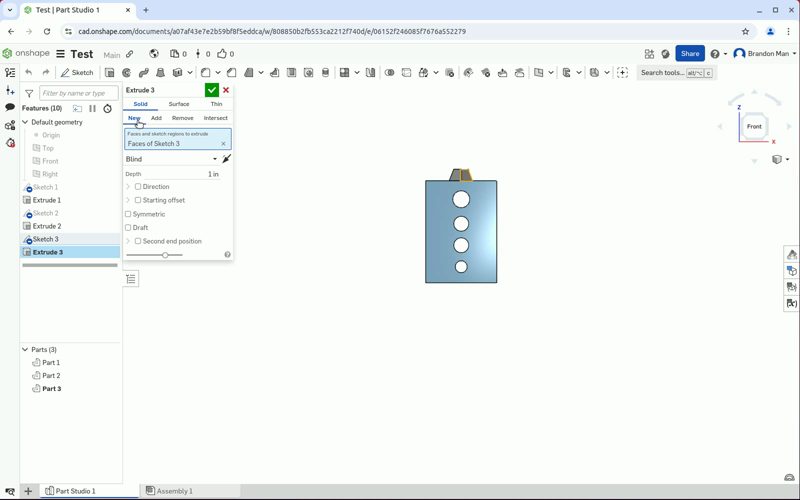
key(tab, 4)
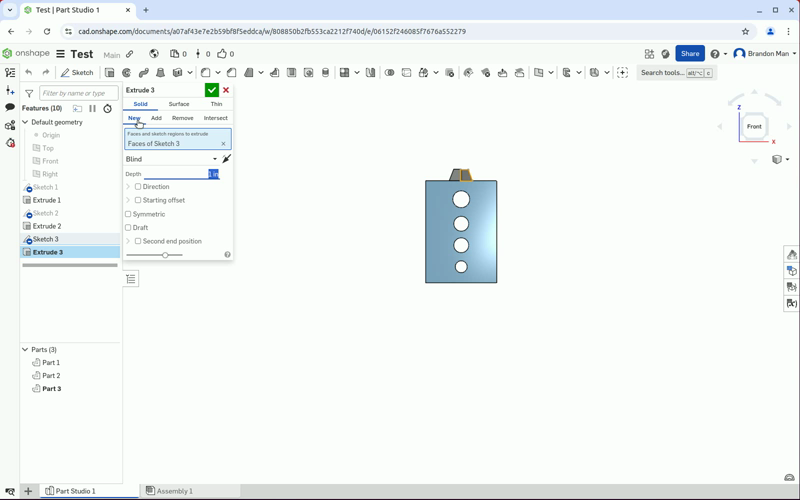
text(3.611)
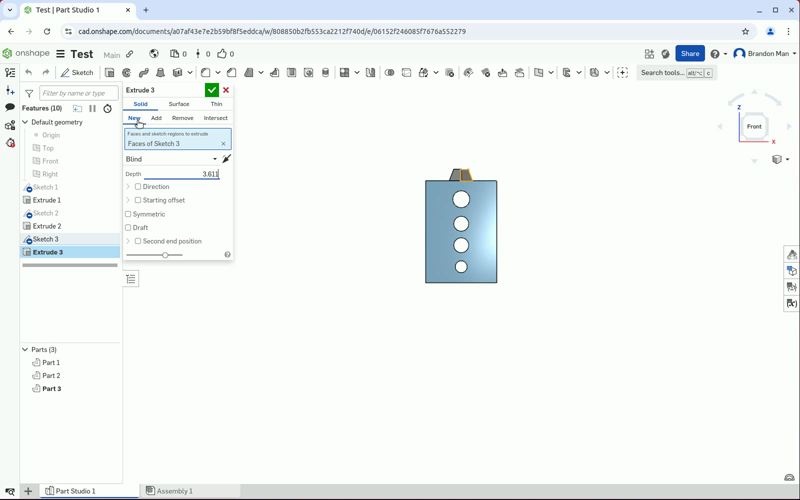
key(enter)
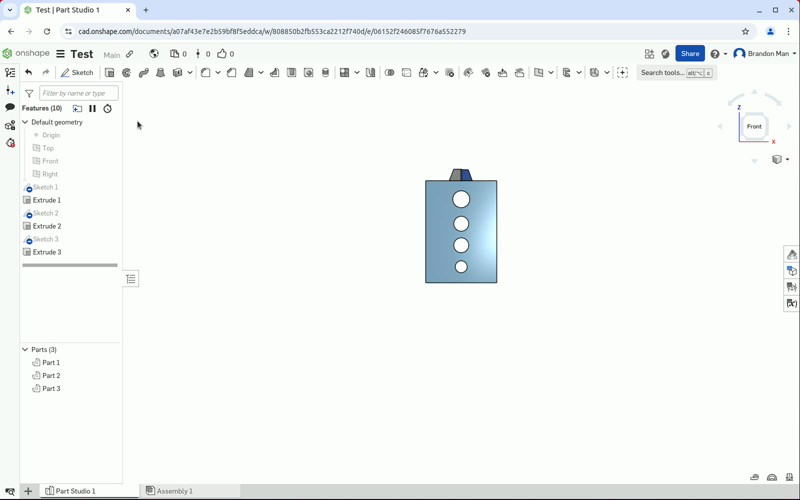
key(shift+h)
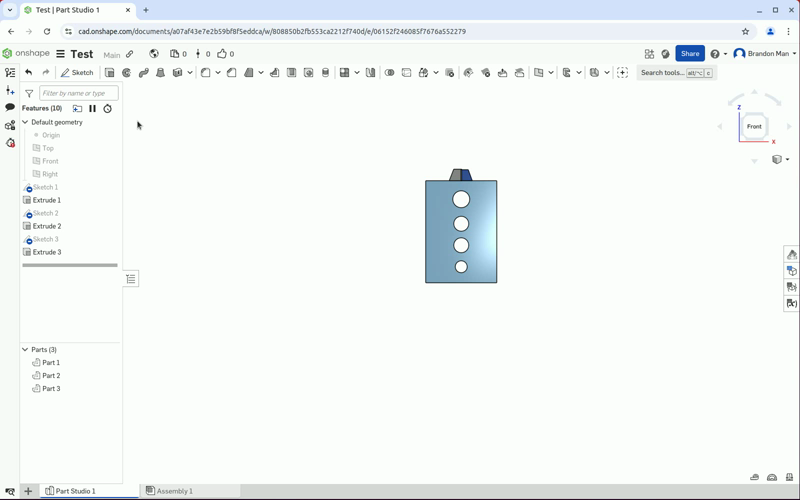
key(shift+h)
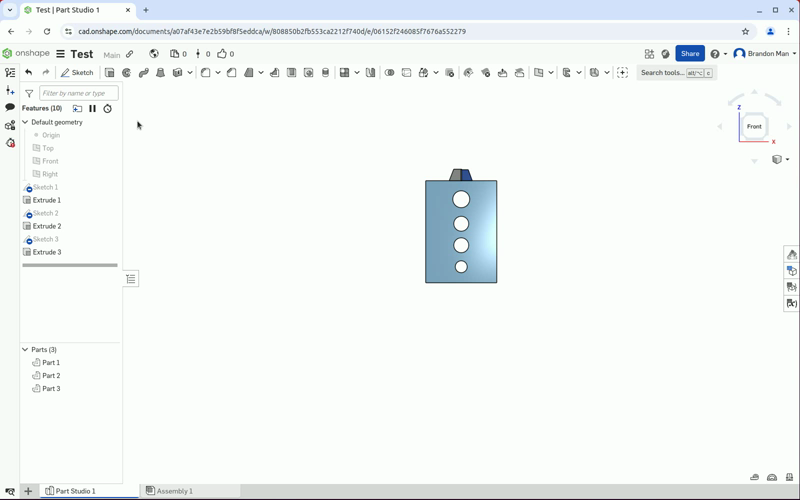
mouse_move(73, 189)
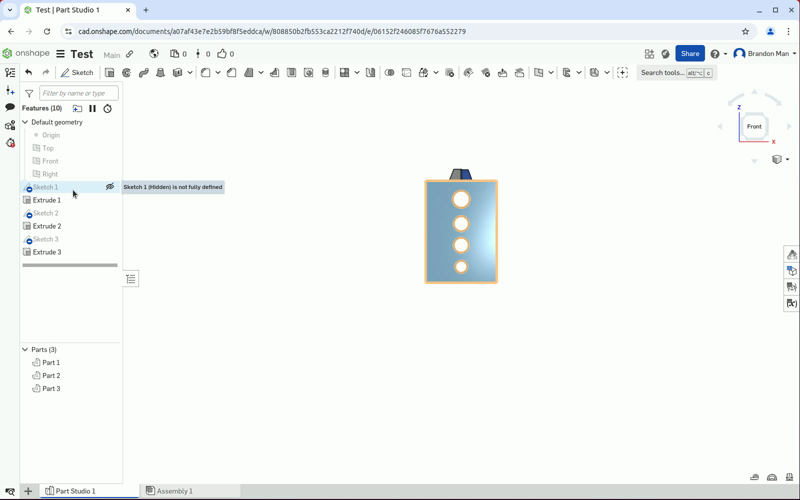
click(73, 189)
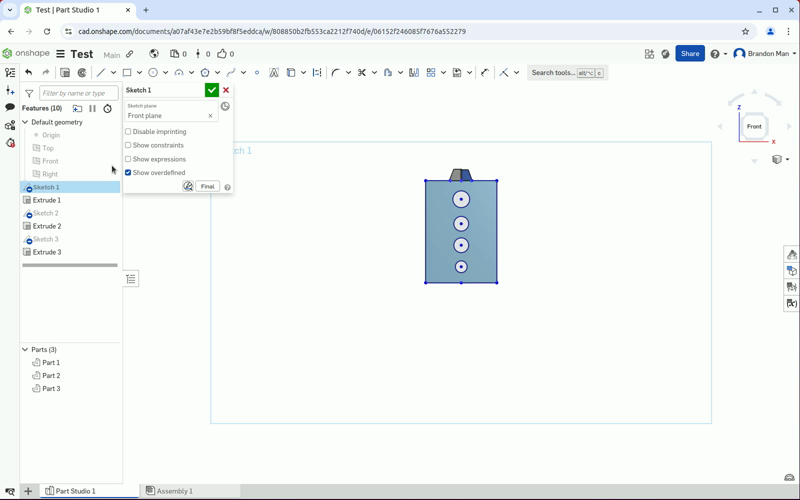
mouse_move(229, 92)
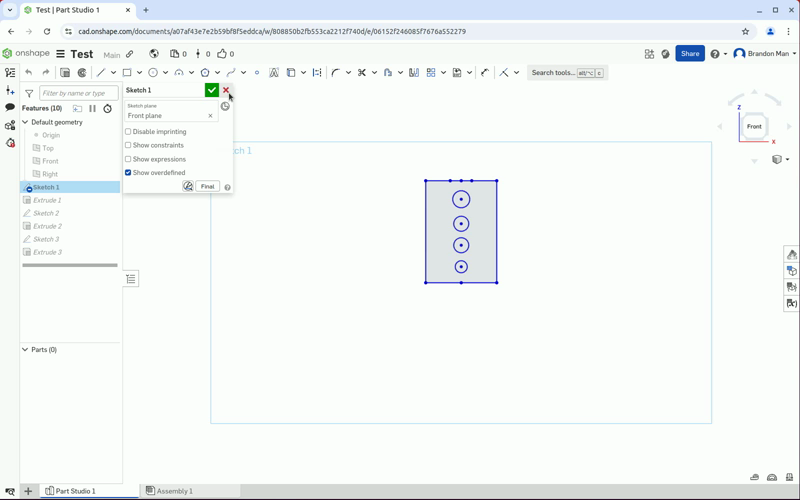
click(229, 92)
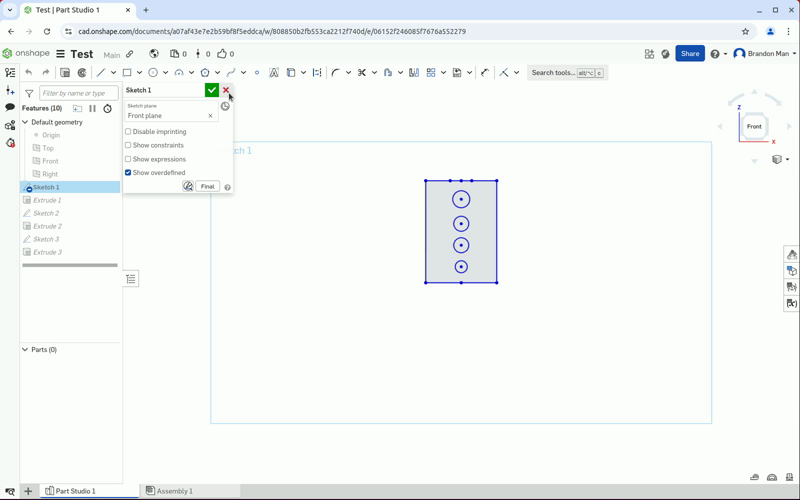
key(shift+s)
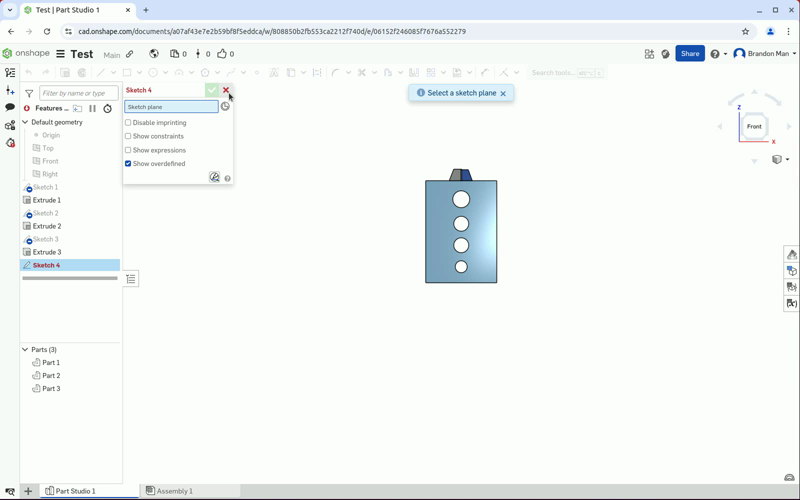
mouse_move(73, 163)
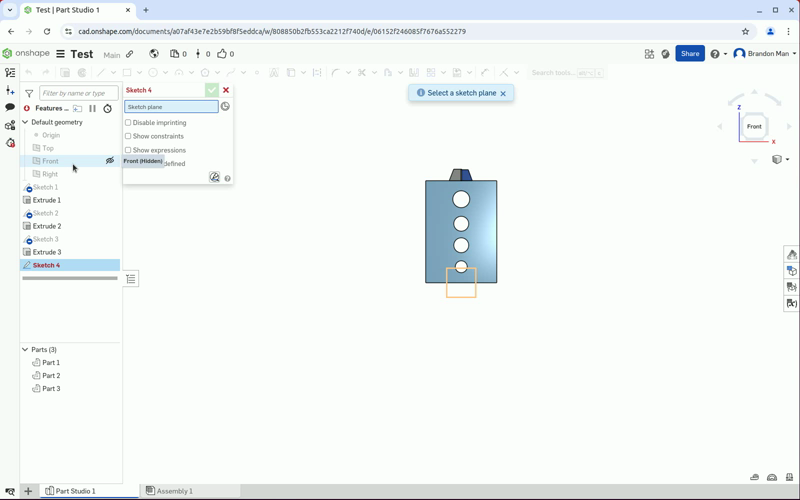
click(73, 163)
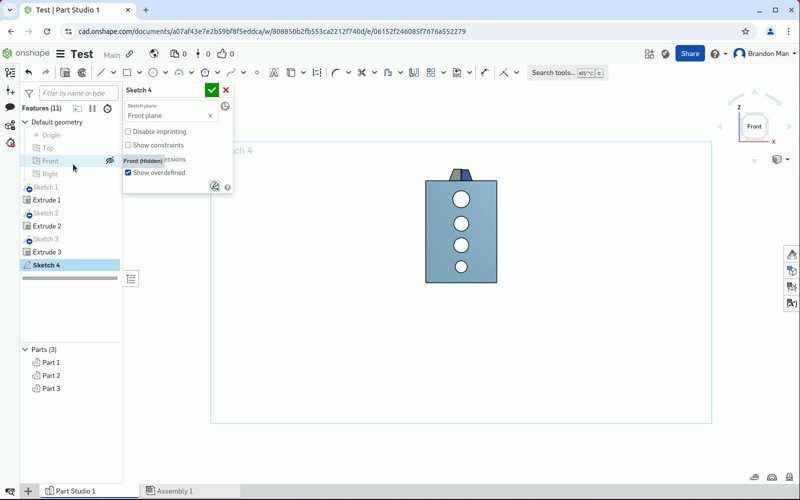
mouse_move(73, 352)
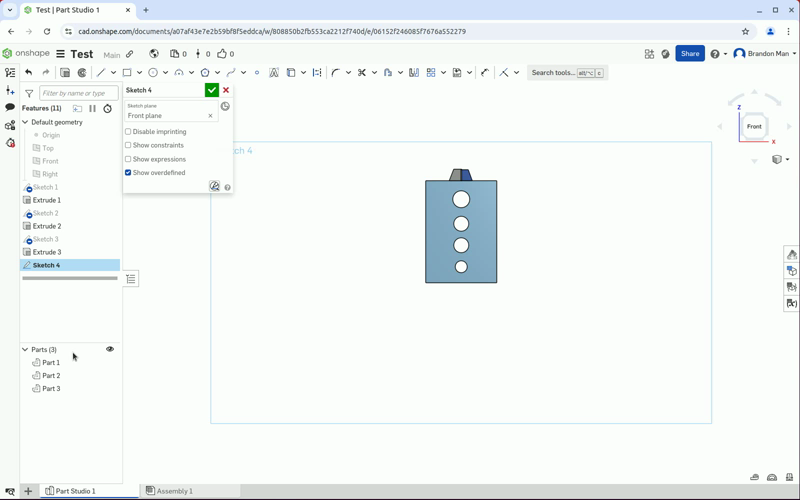
key(y)
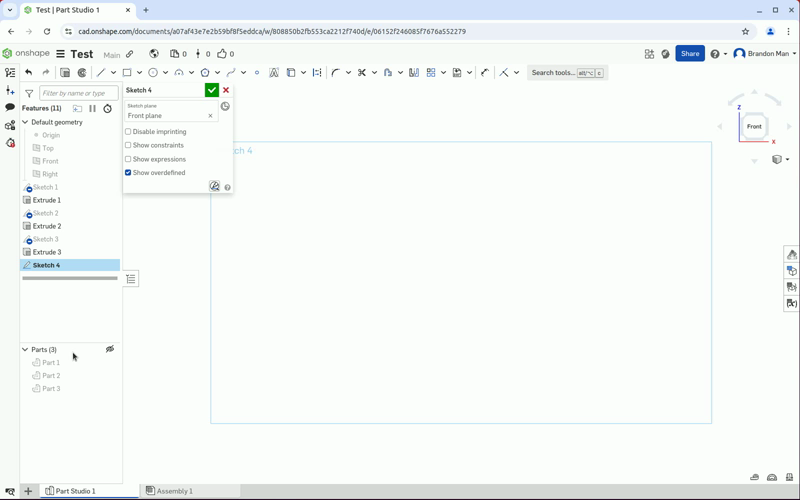
key(l)
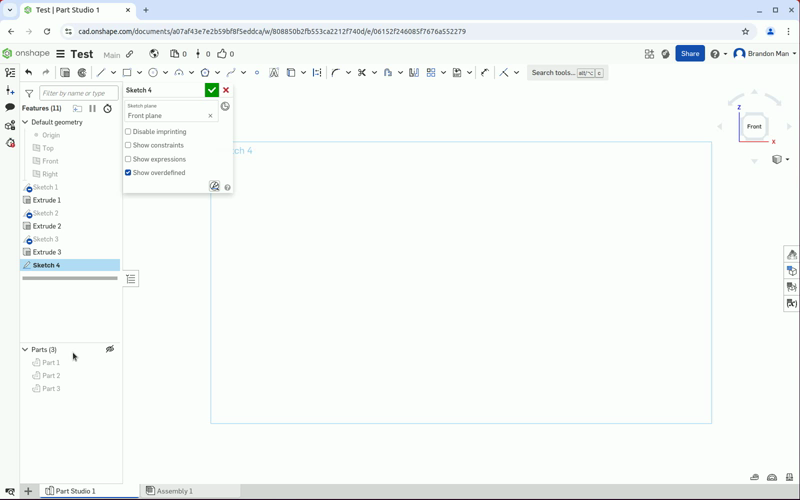
key_down(shift)
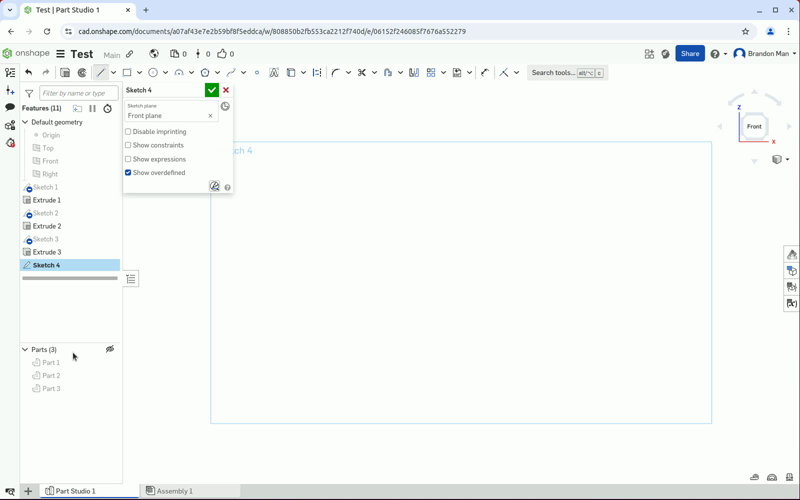
mouse_move(425, 282)
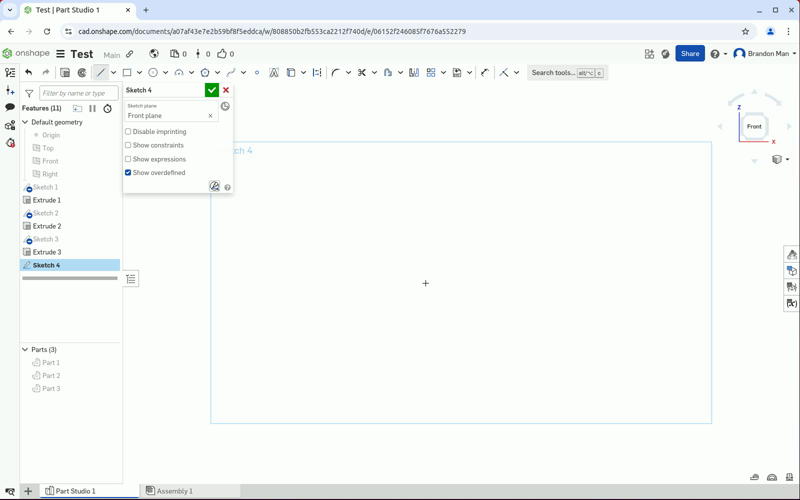
click(425, 282)
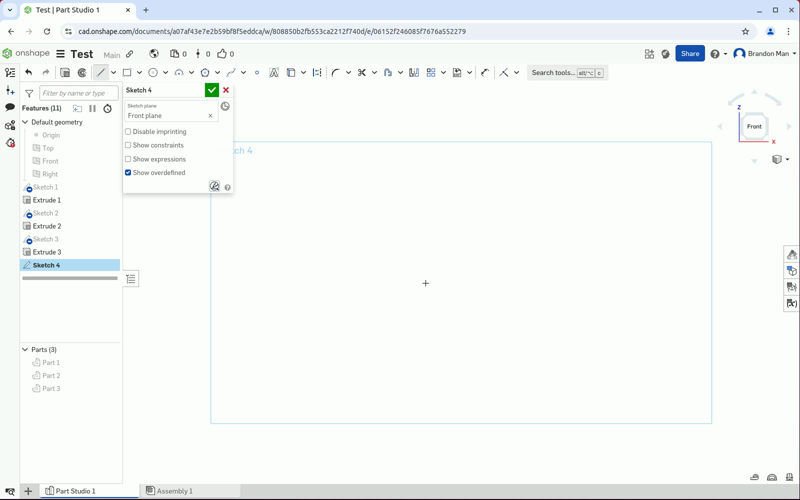
key_up(shift)
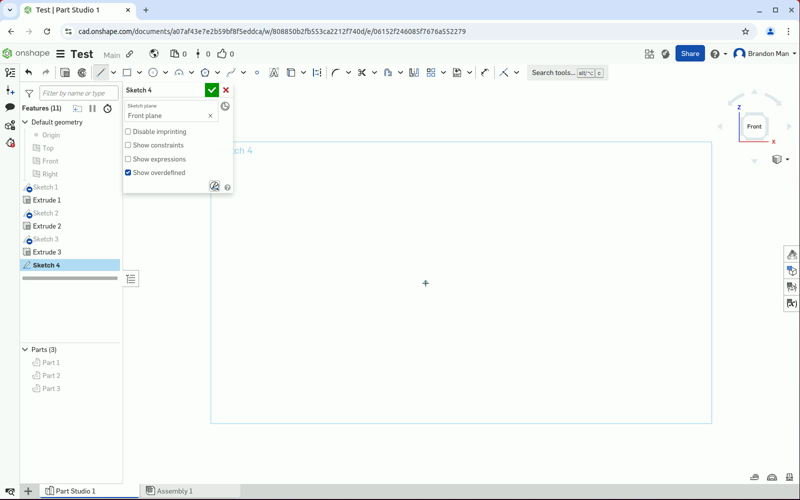
key_down(shift)
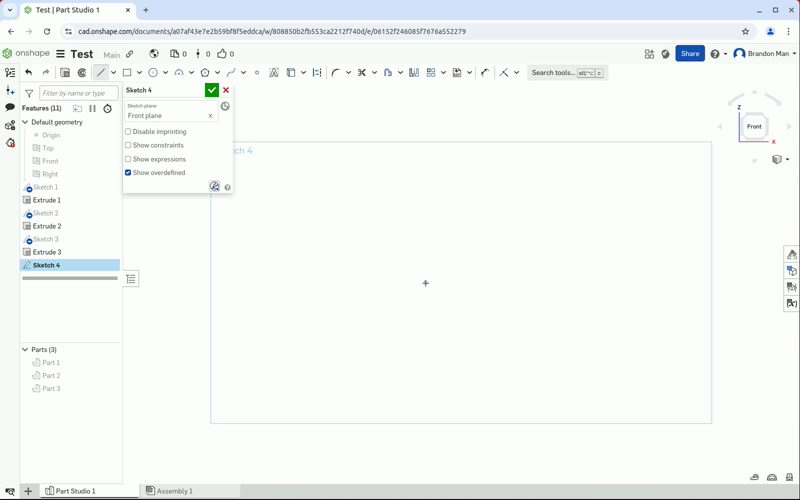
mouse_move(455, 282)
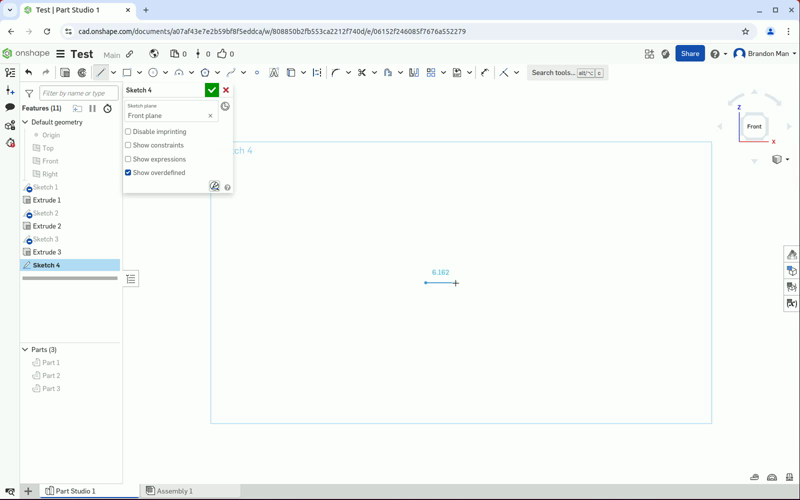
mouse_move(455, 317)
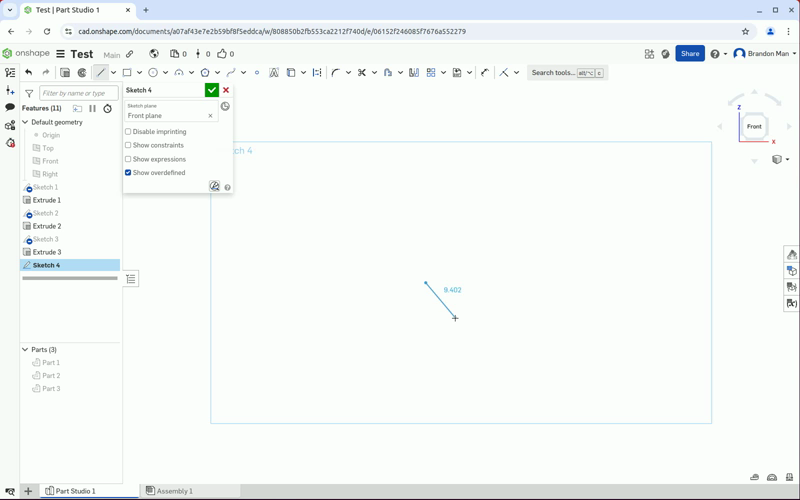
click(455, 317)
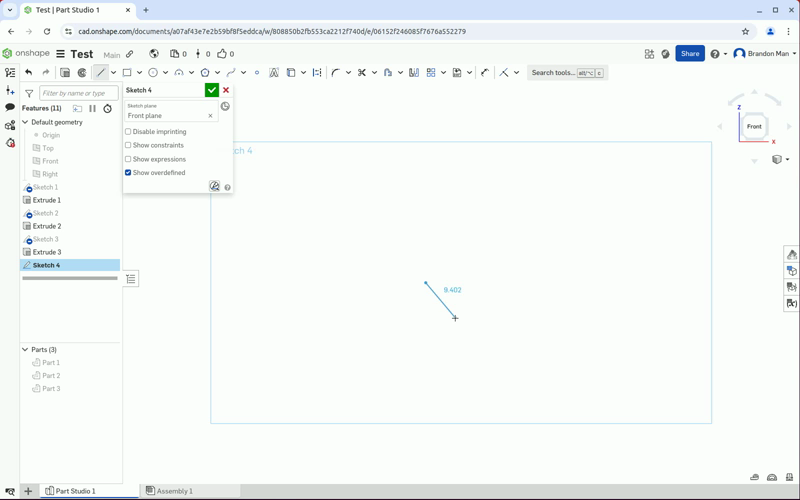
key_up(shift)
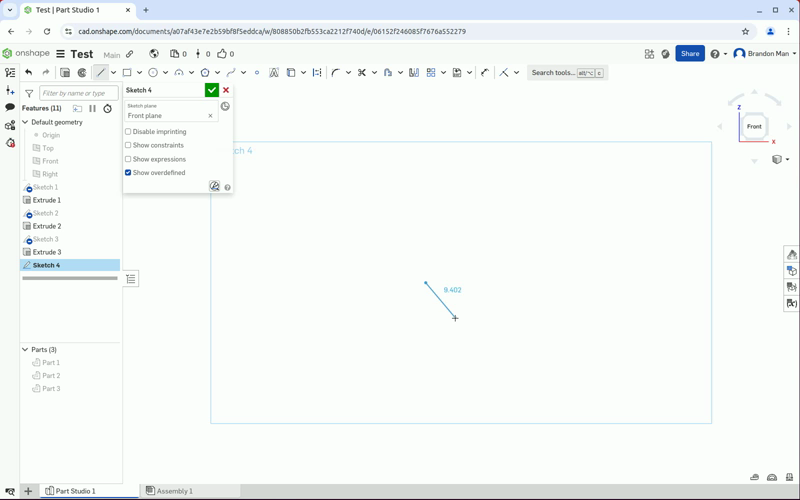
key_down(shift)
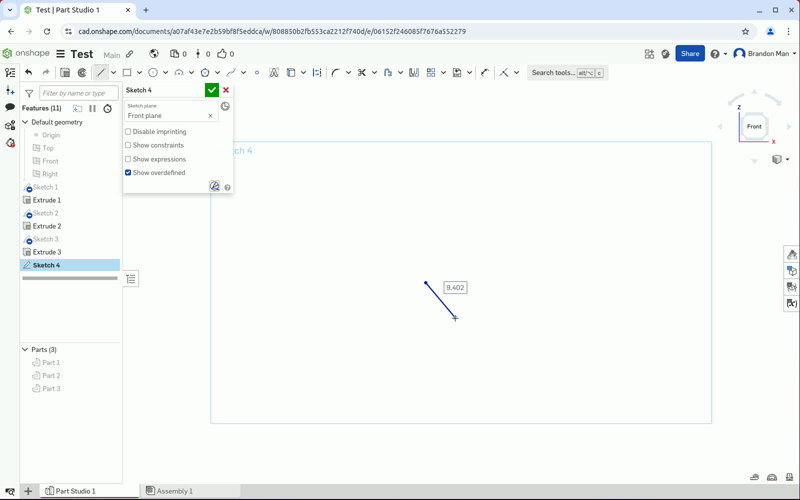
mouse_move(485, 317)
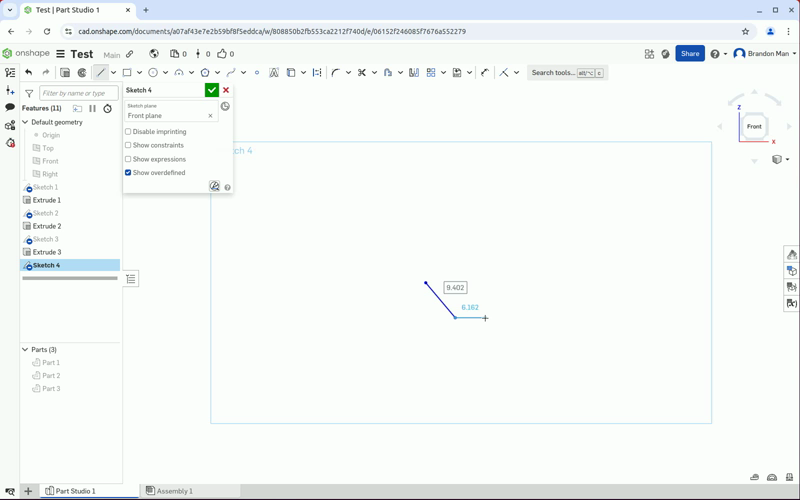
mouse_move(458, 317)
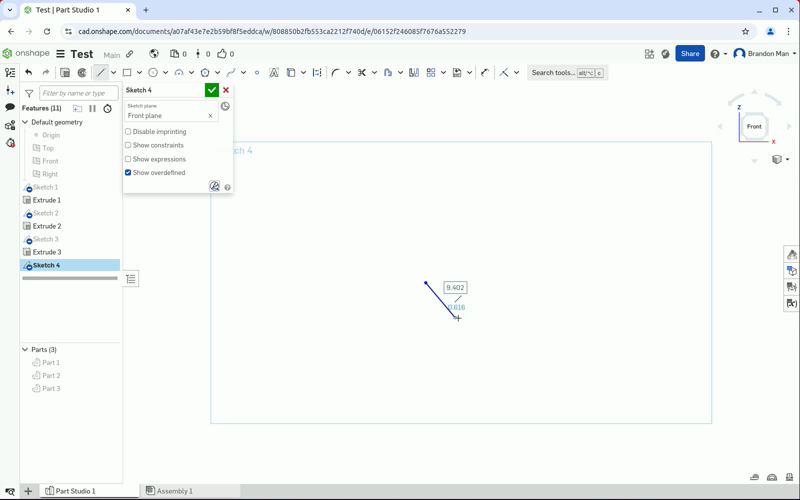
scroll(6)
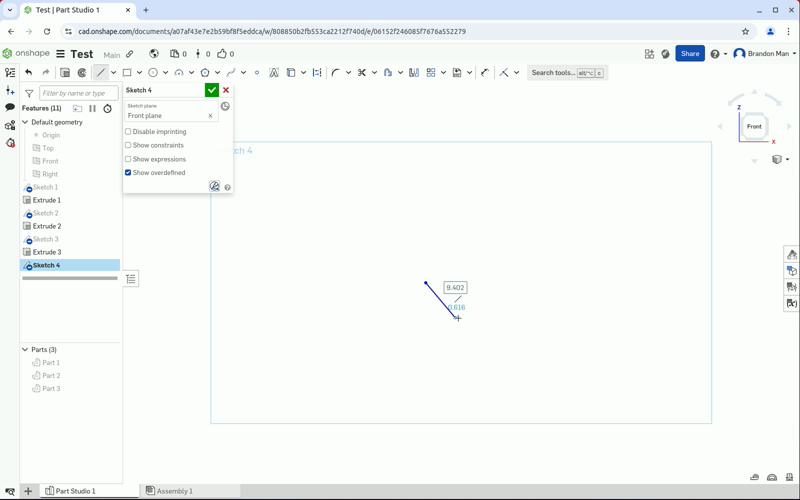
scroll(6)
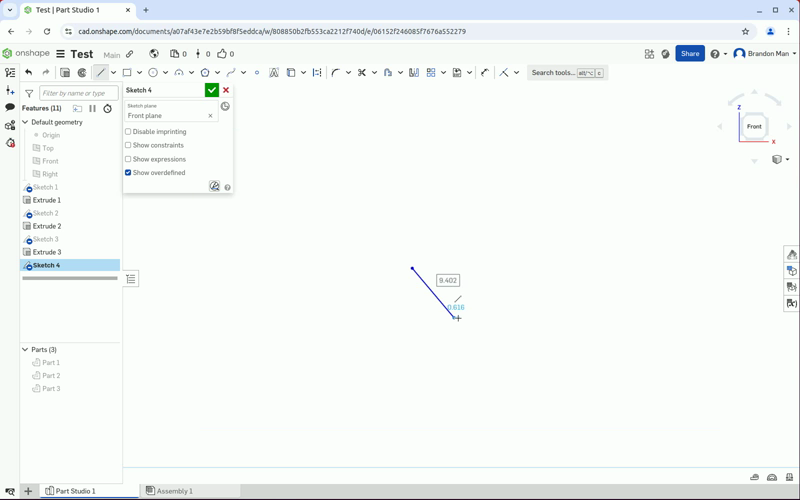
scroll(6)
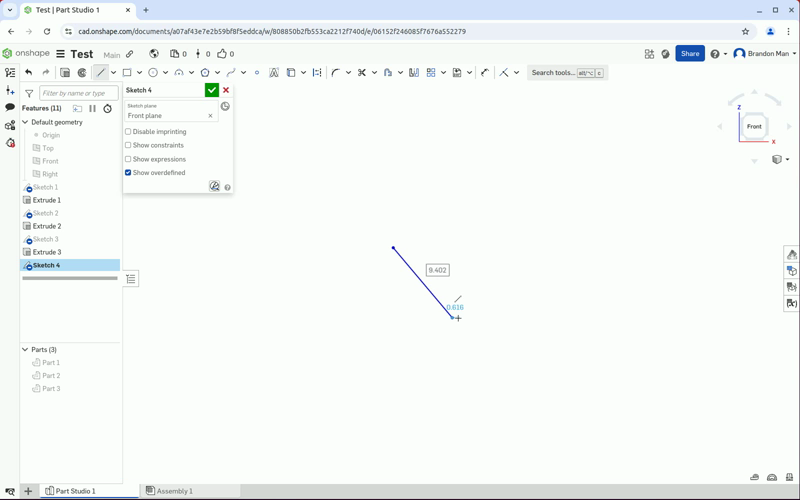
scroll(6)
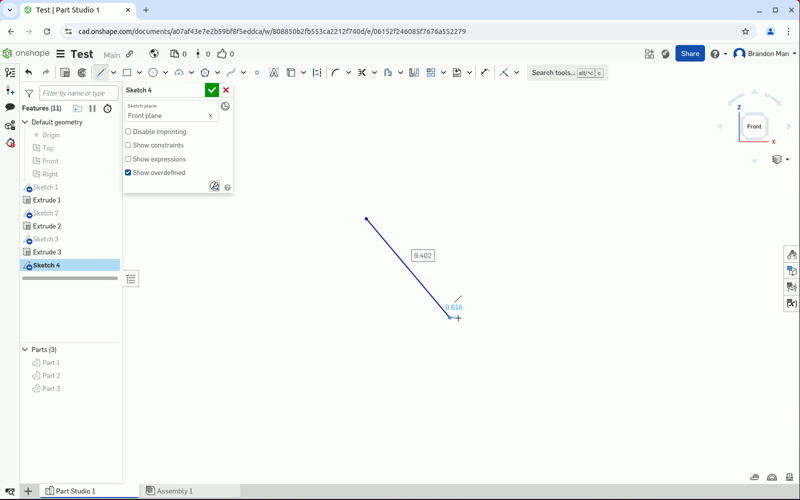
scroll(6)
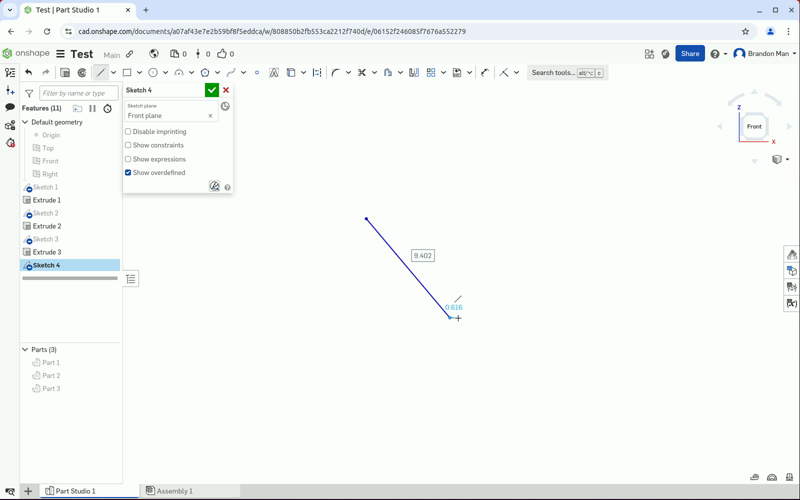
scroll(6)
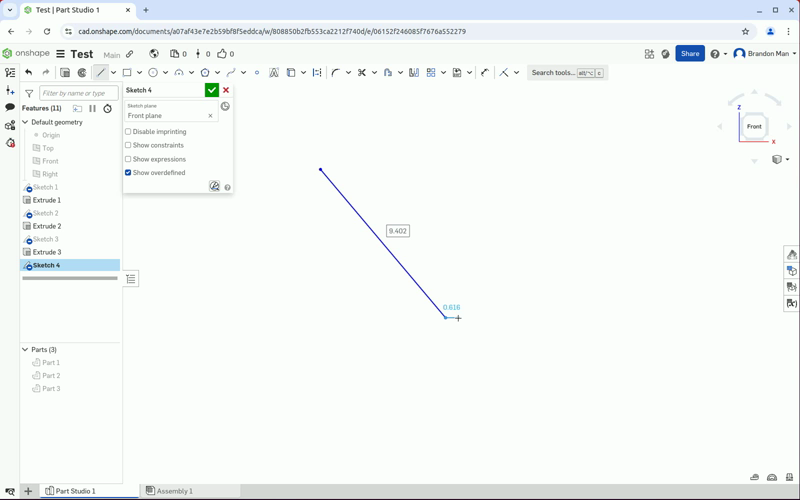
scroll(6)
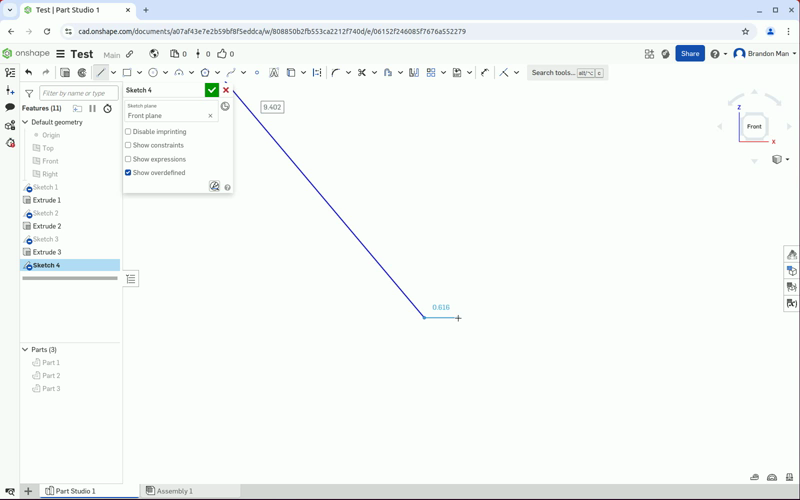
click(458, 317)
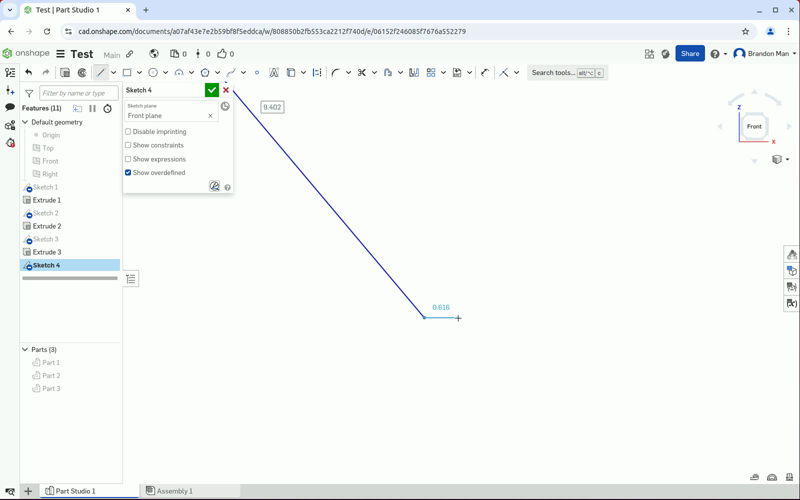
scroll(-6)
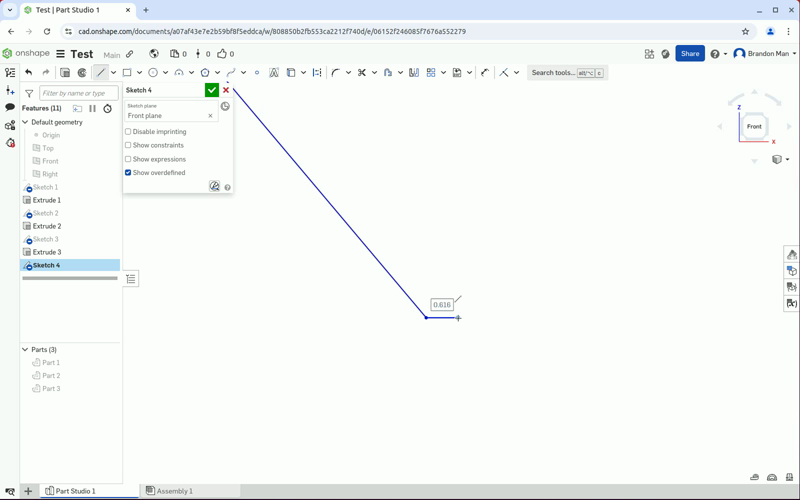
scroll(-6)
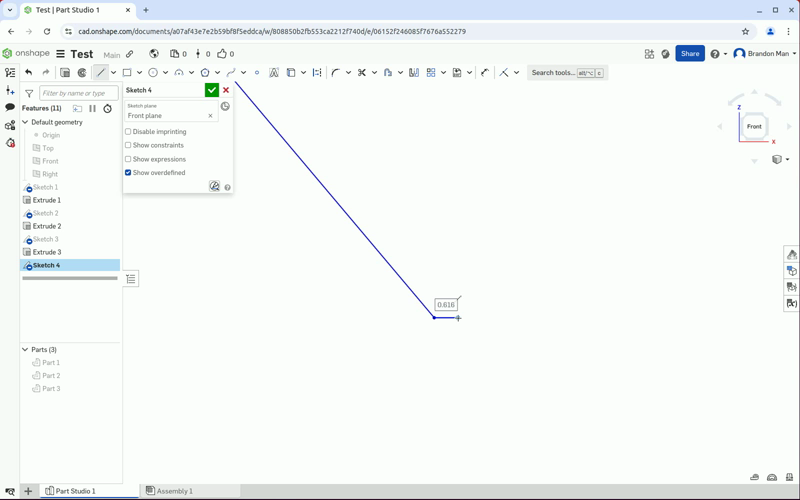
scroll(-6)
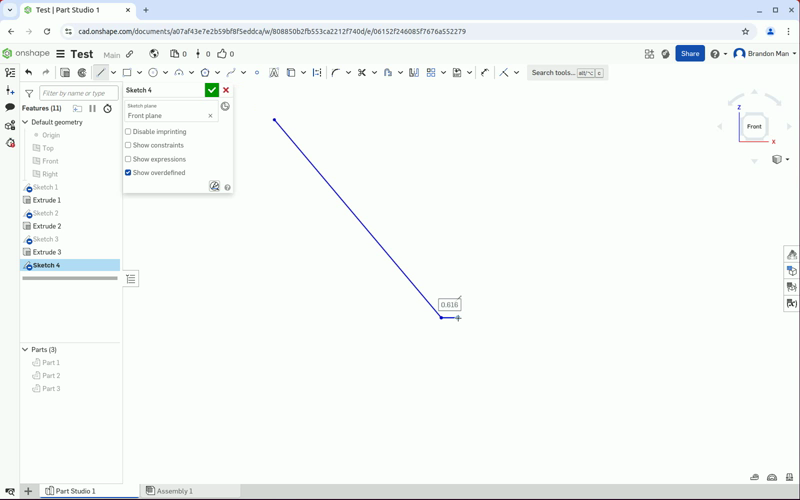
scroll(-6)
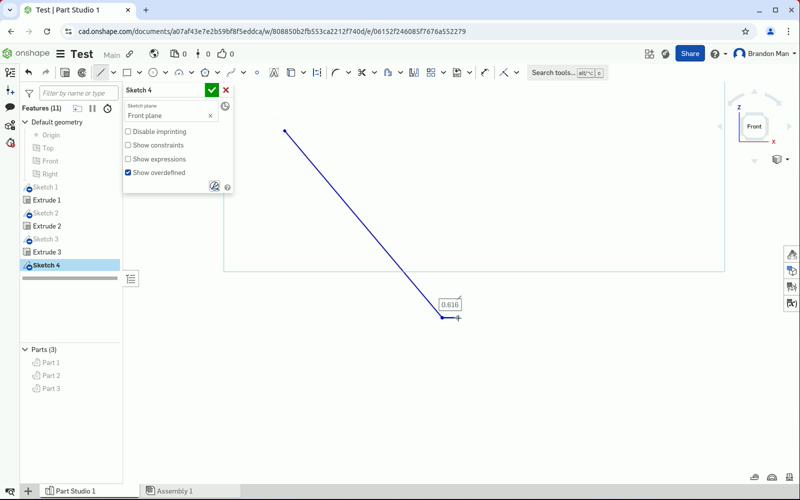
scroll(-6)
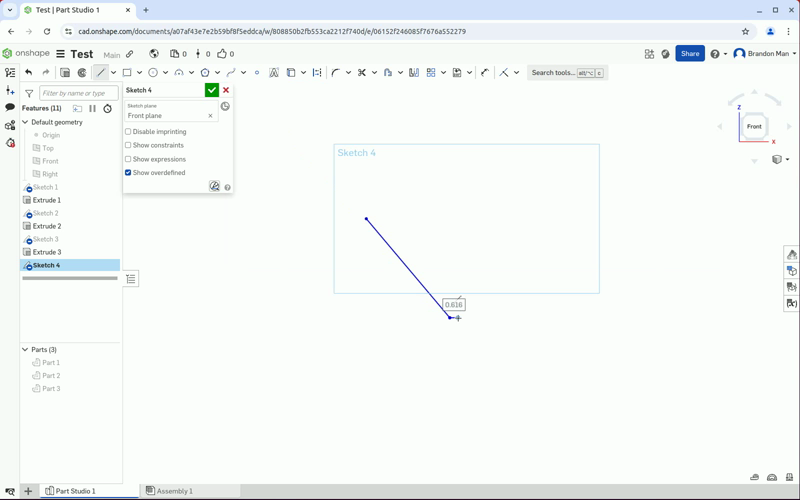
scroll(-6)
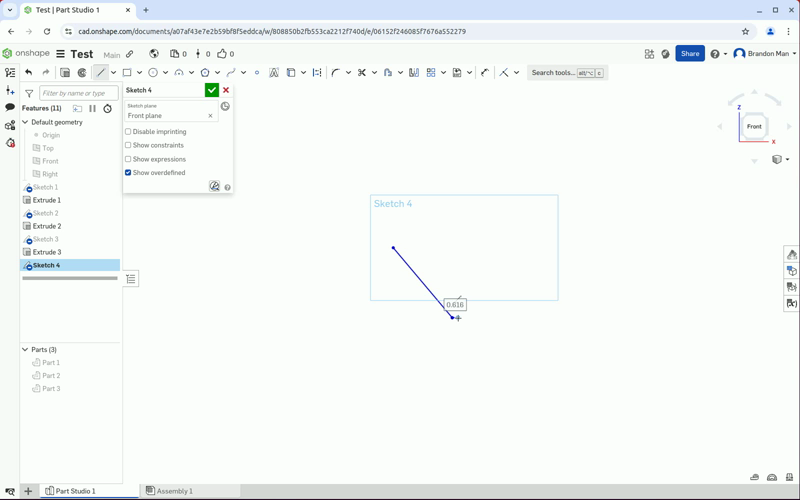
scroll(-6)
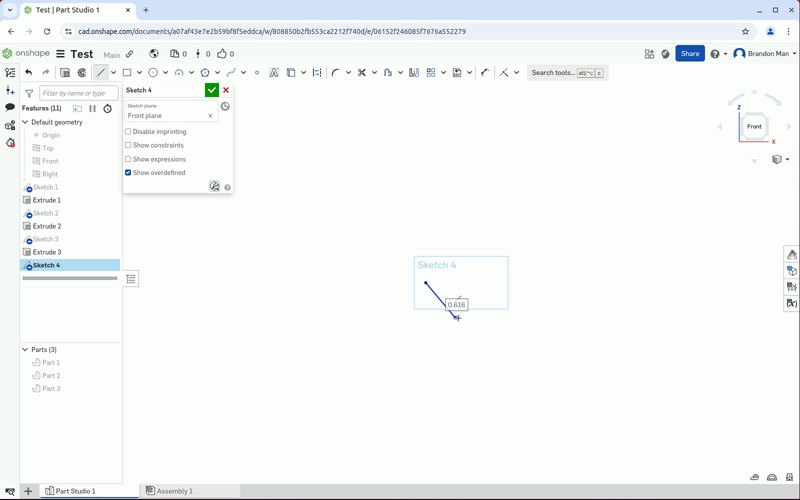
key_up(shift)
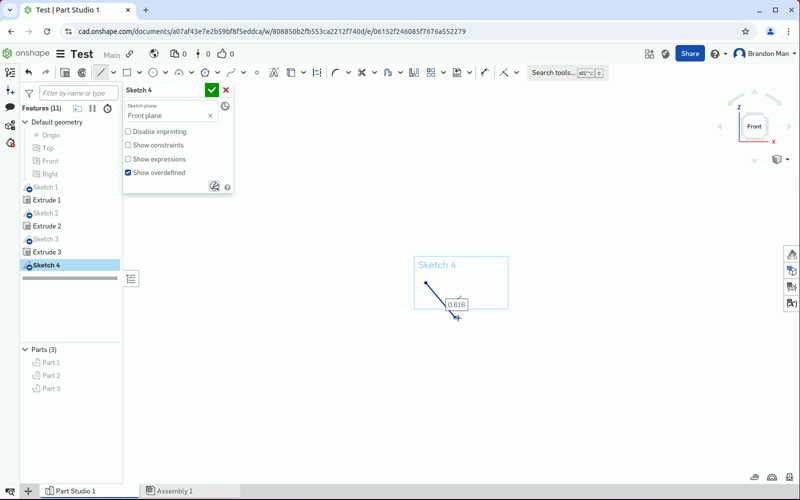
key_down(shift)
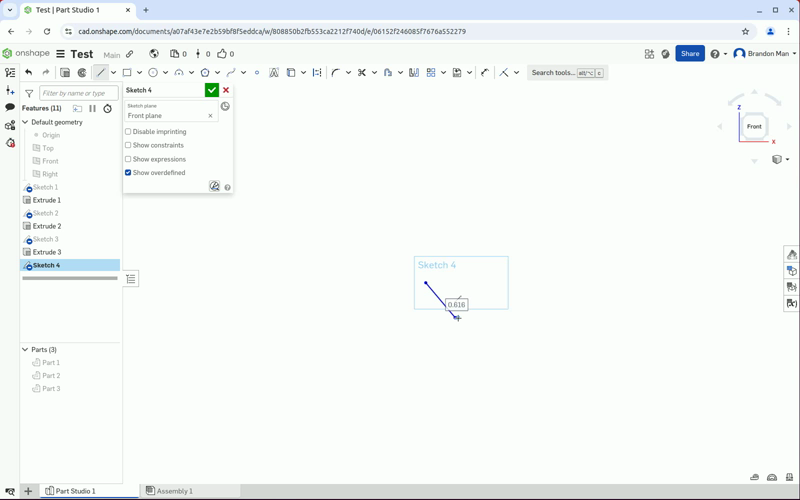
mouse_move(488, 317)
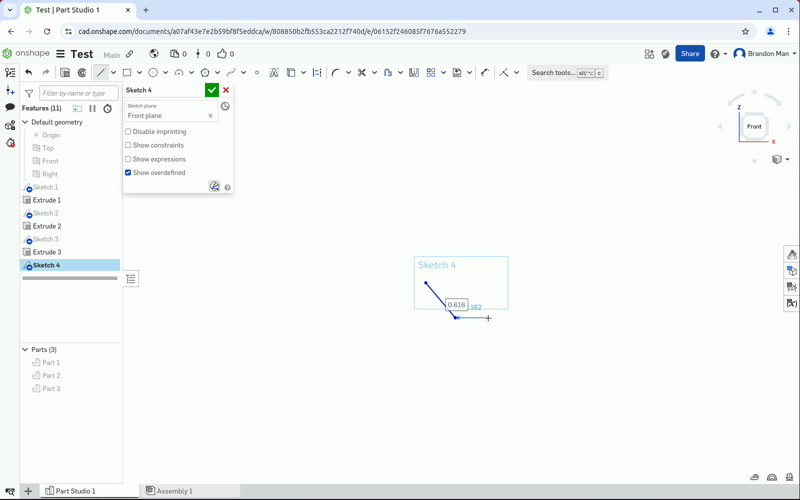
mouse_move(461, 317)
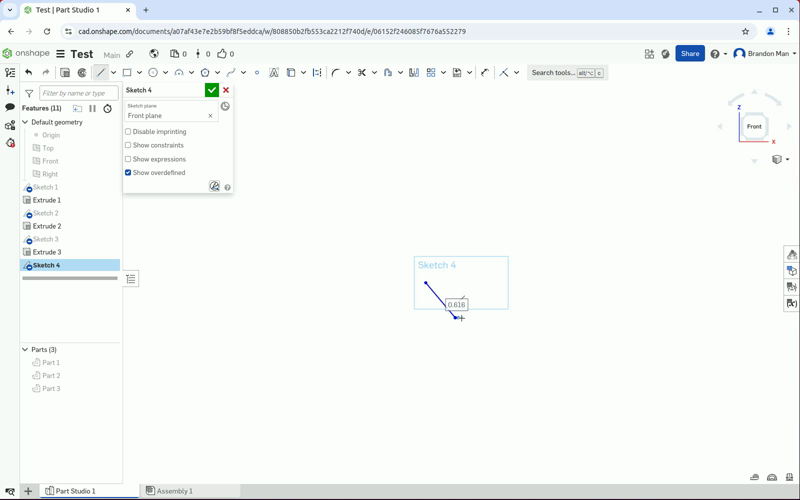
scroll(6)
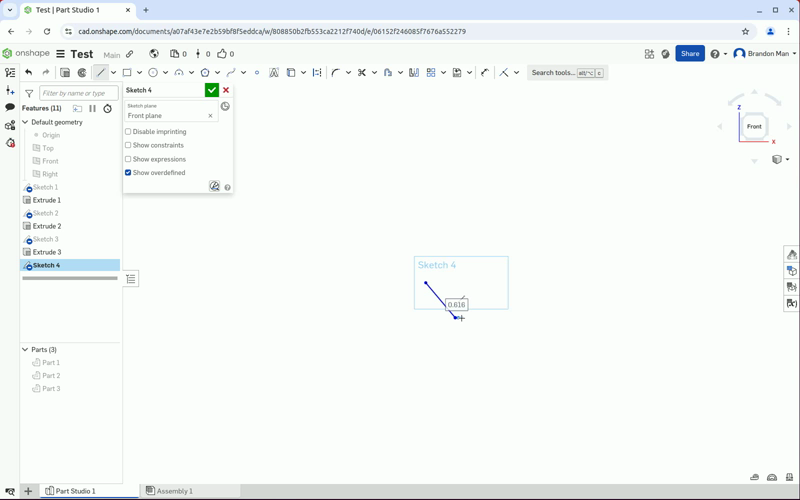
scroll(6)
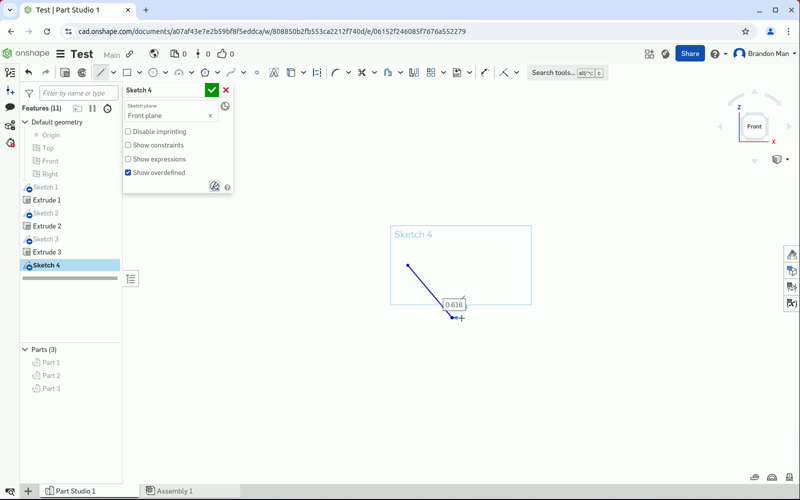
scroll(6)
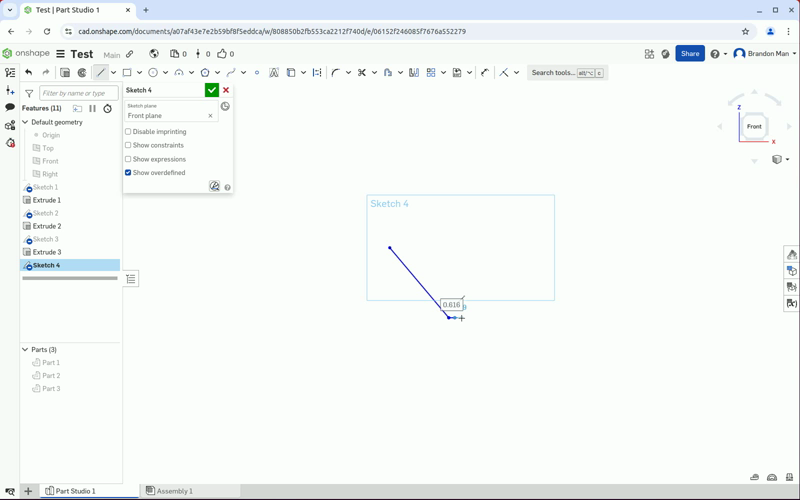
scroll(6)
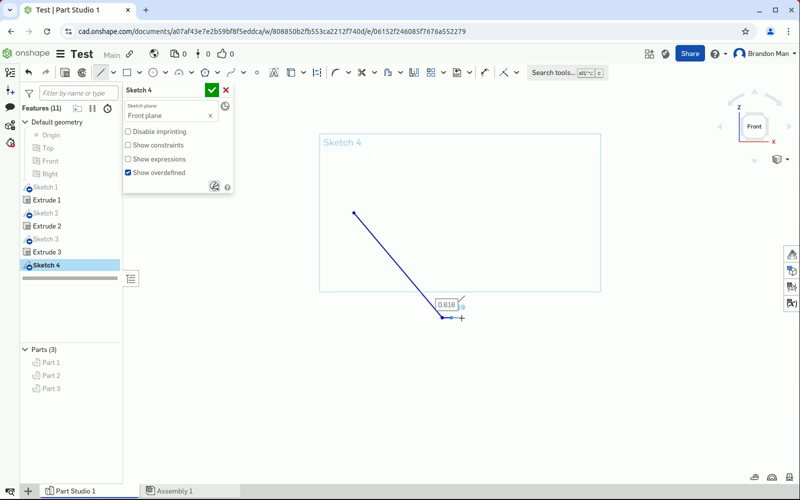
scroll(6)
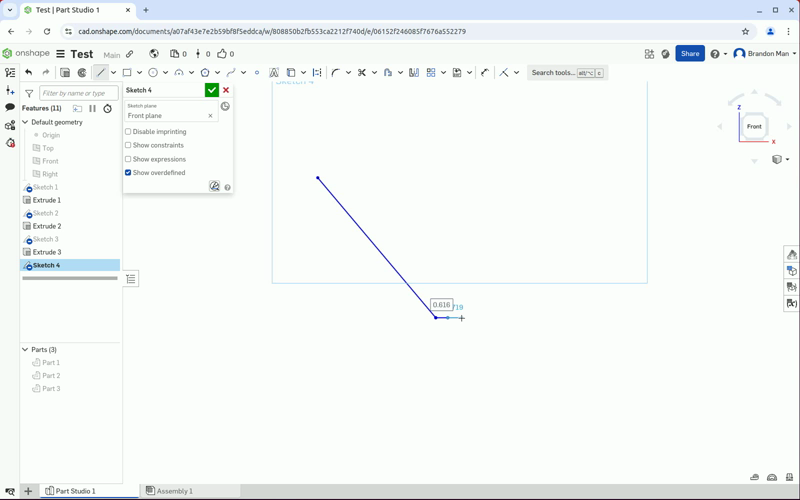
scroll(6)
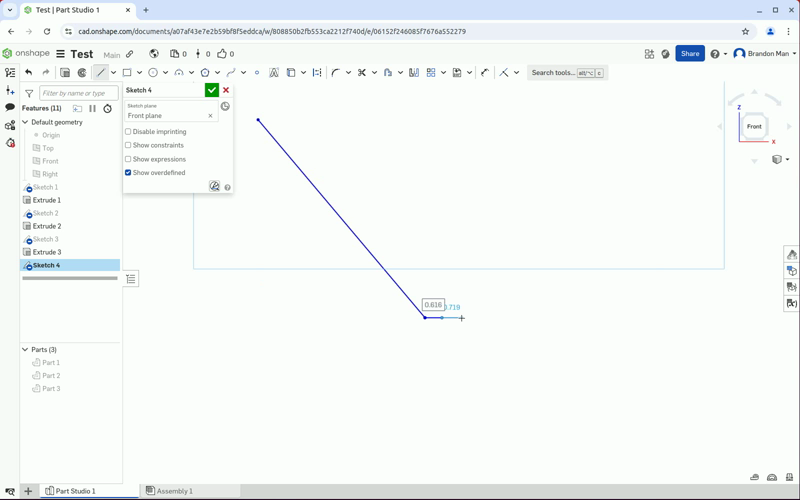
scroll(6)
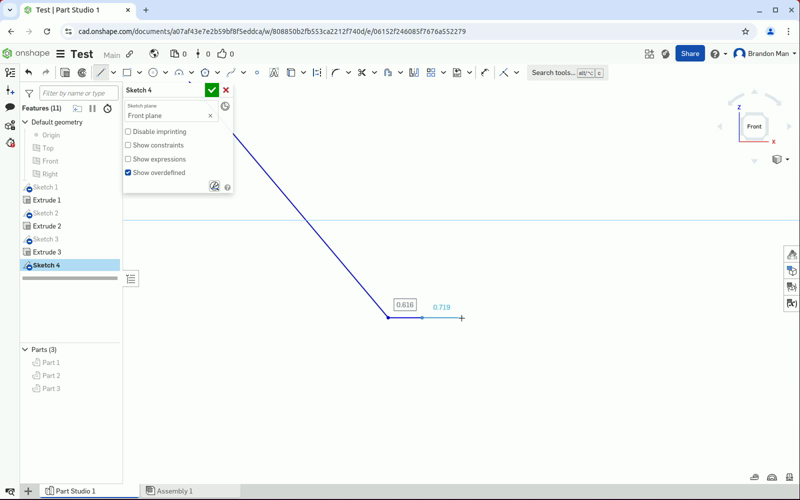
click(461, 317)
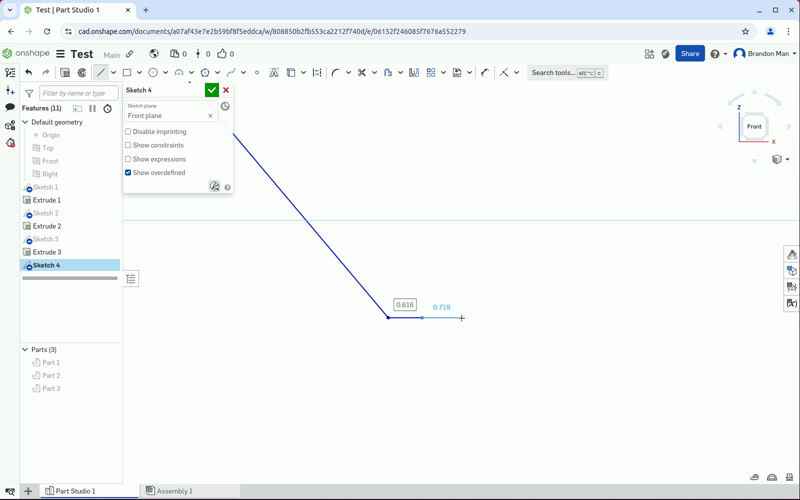
scroll(-6)
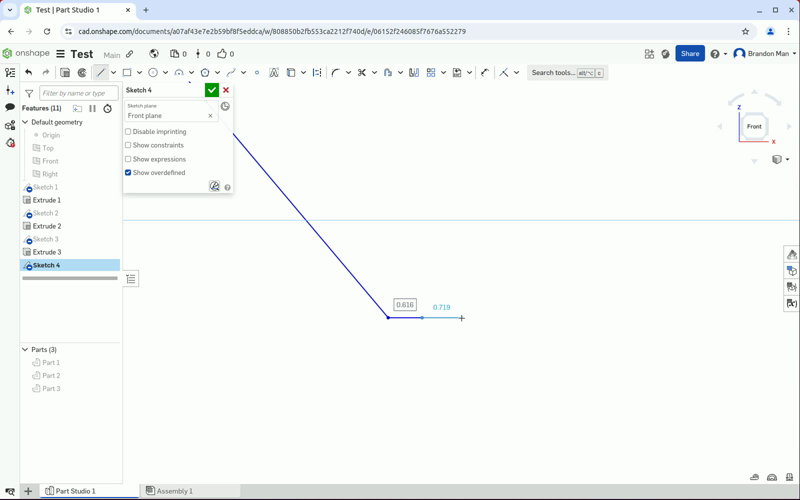
scroll(-6)
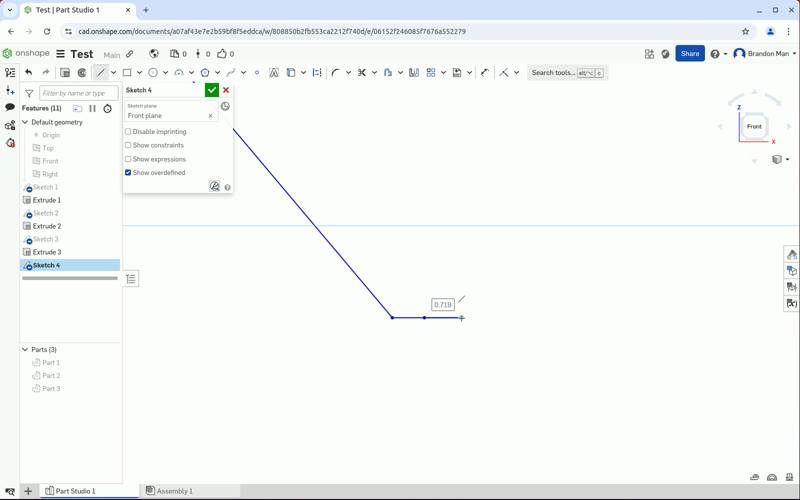
scroll(-6)
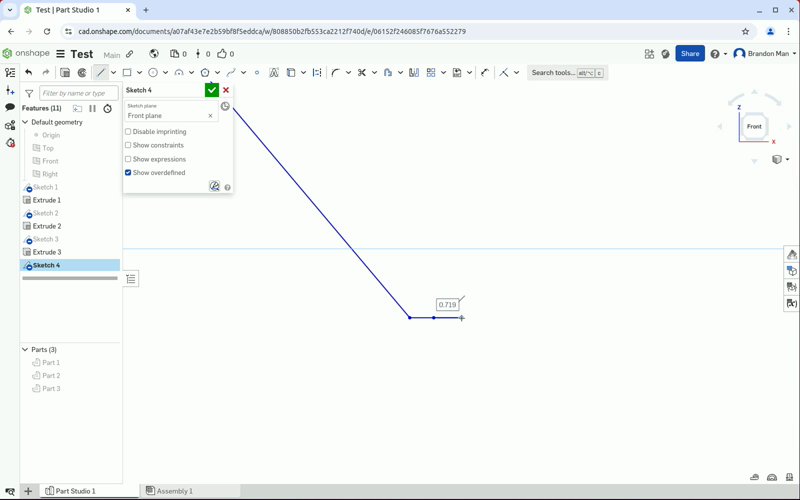
scroll(-6)
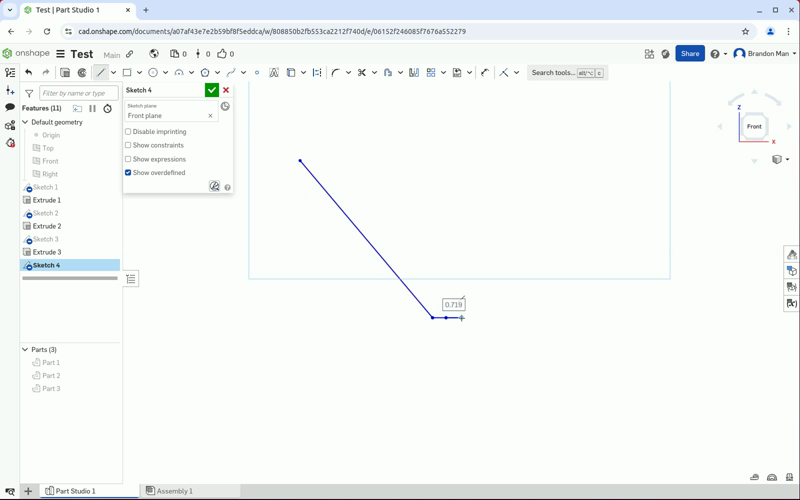
scroll(-6)
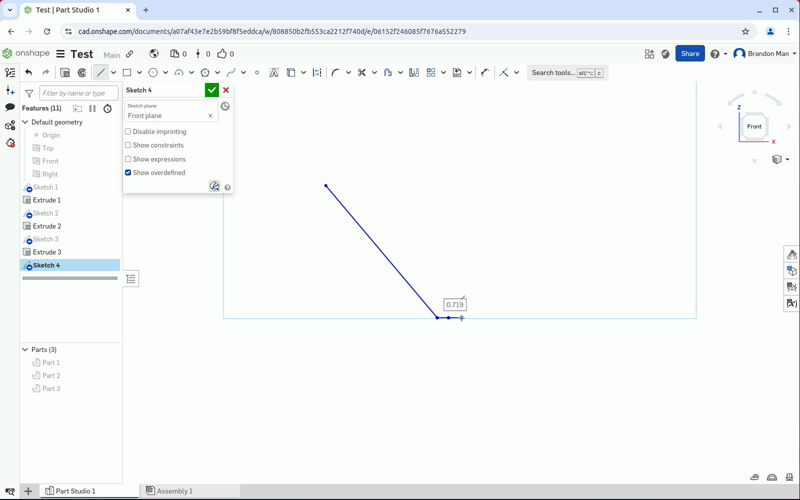
scroll(-6)
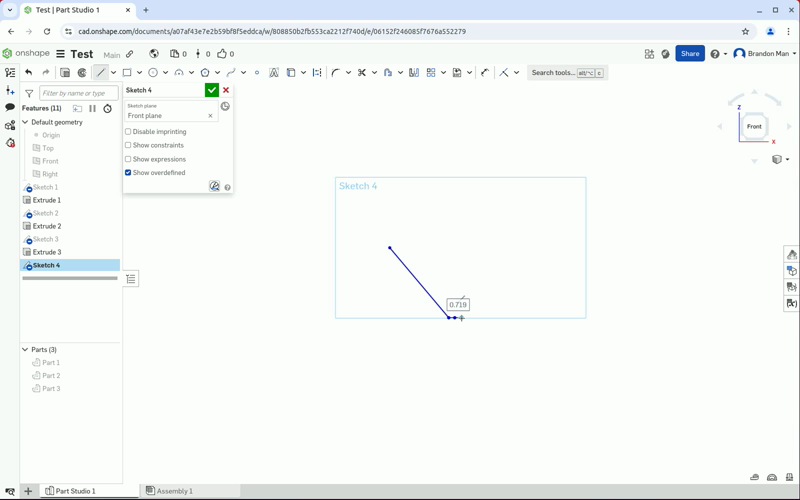
scroll(-6)
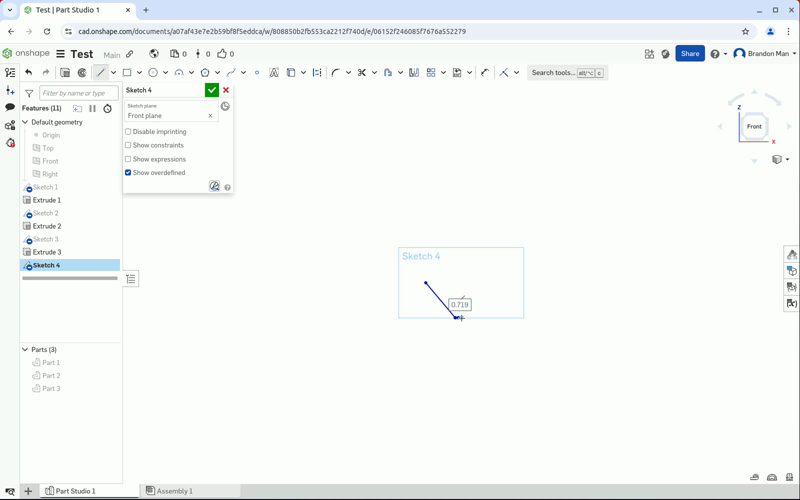
key_up(shift)
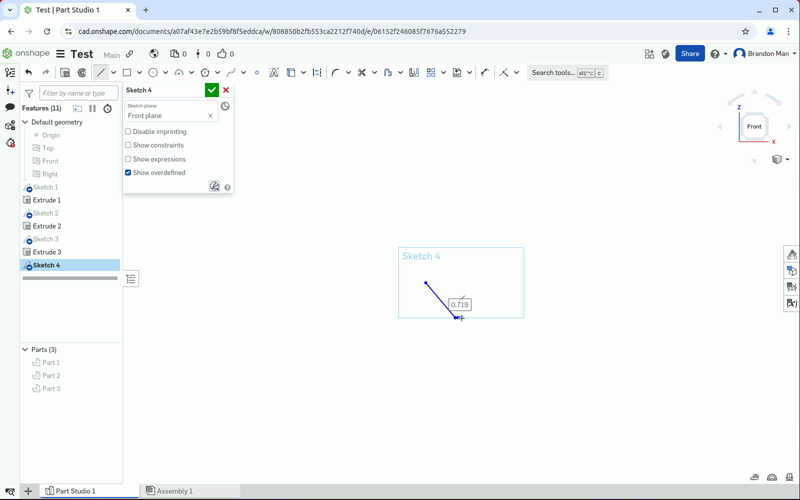
key_down(shift)
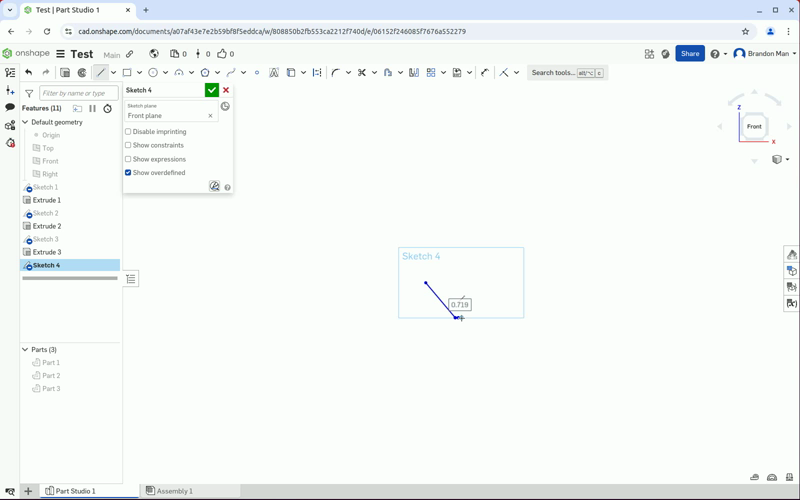
mouse_move(492, 317)
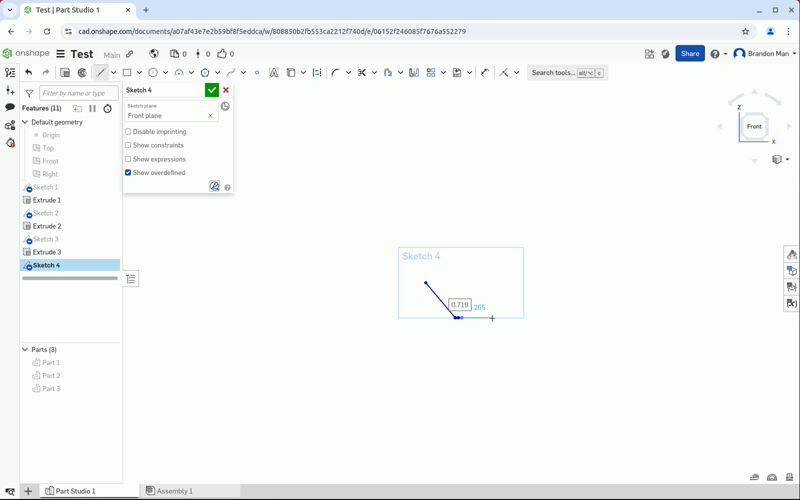
mouse_move(464, 317)
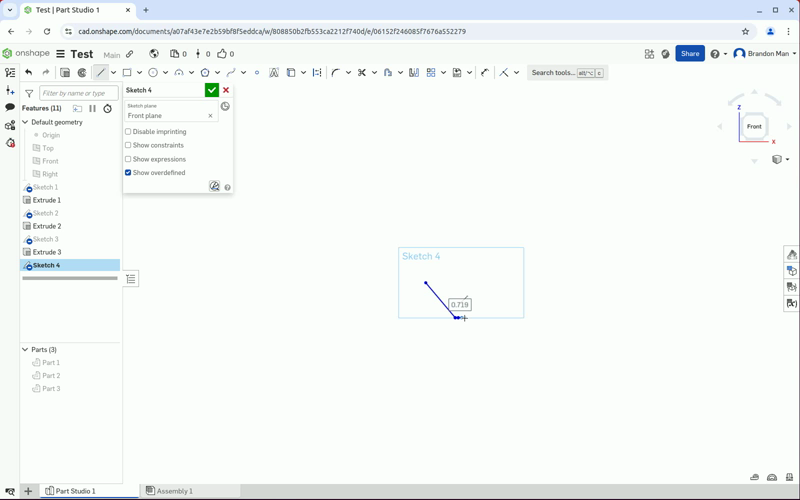
scroll(6)
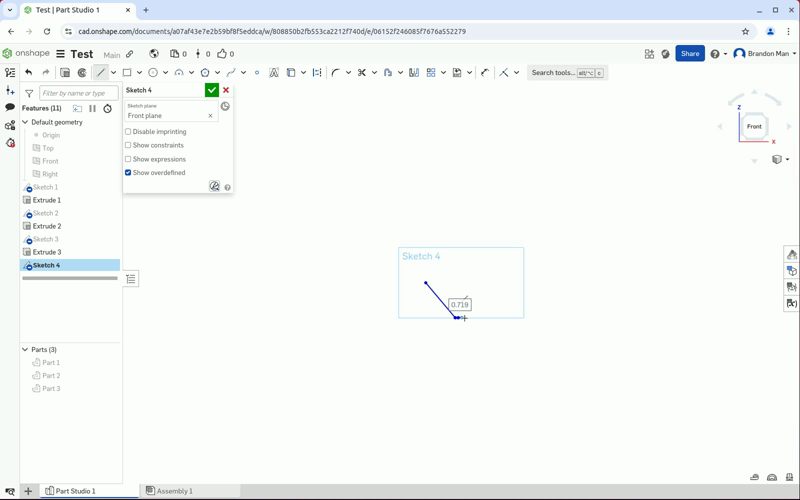
scroll(6)
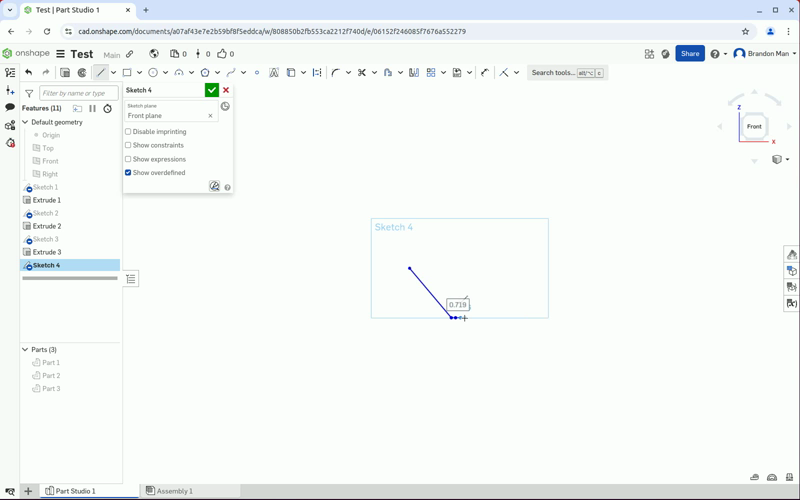
scroll(6)
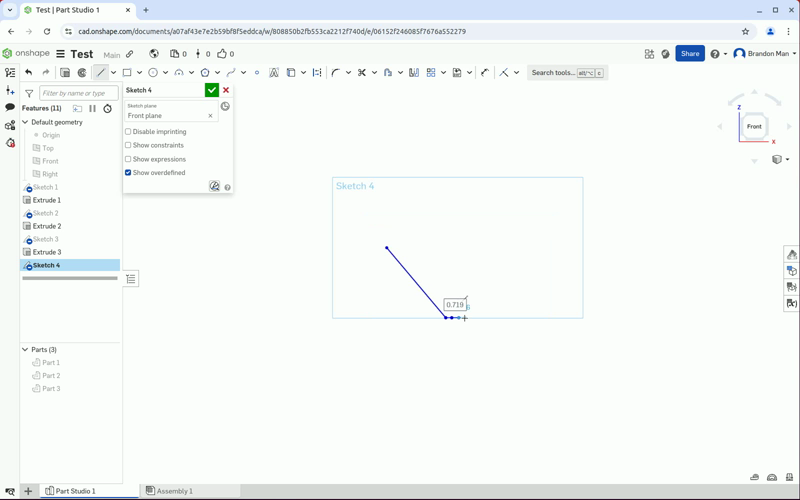
scroll(6)
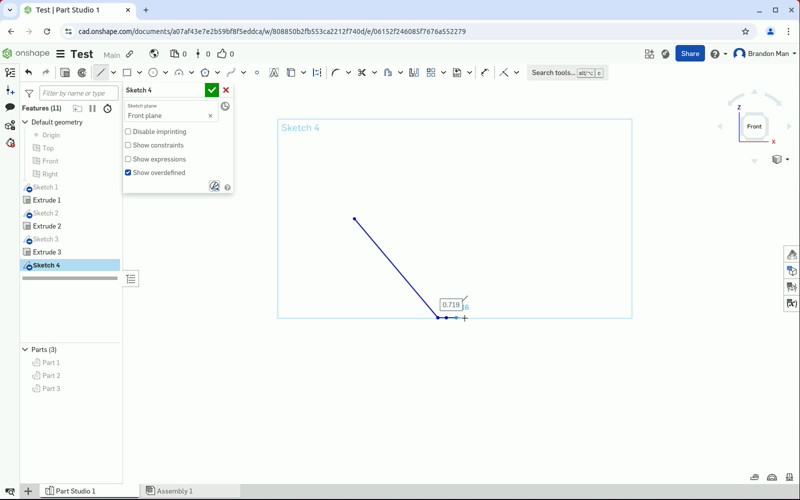
scroll(6)
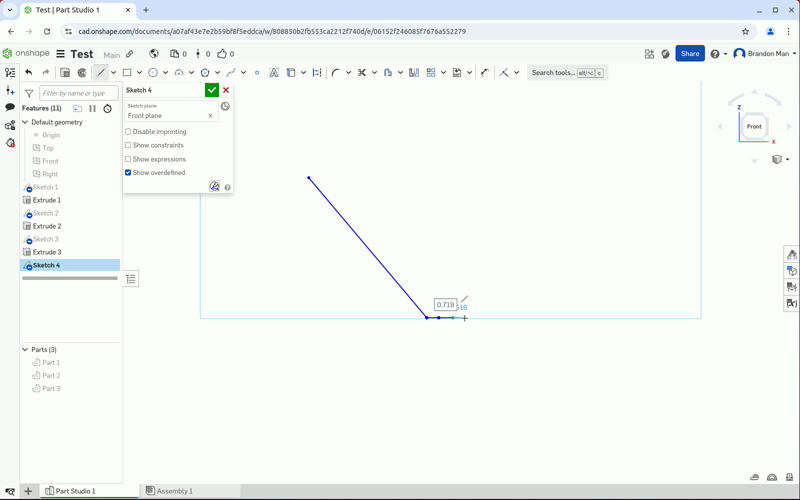
scroll(6)
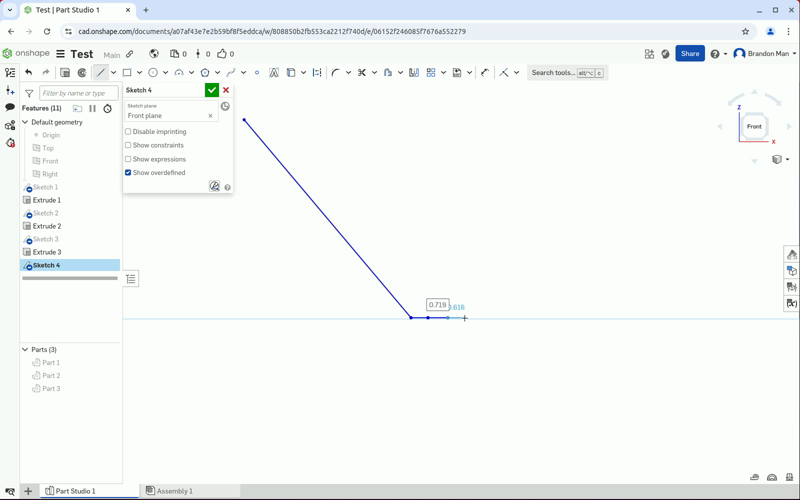
scroll(6)
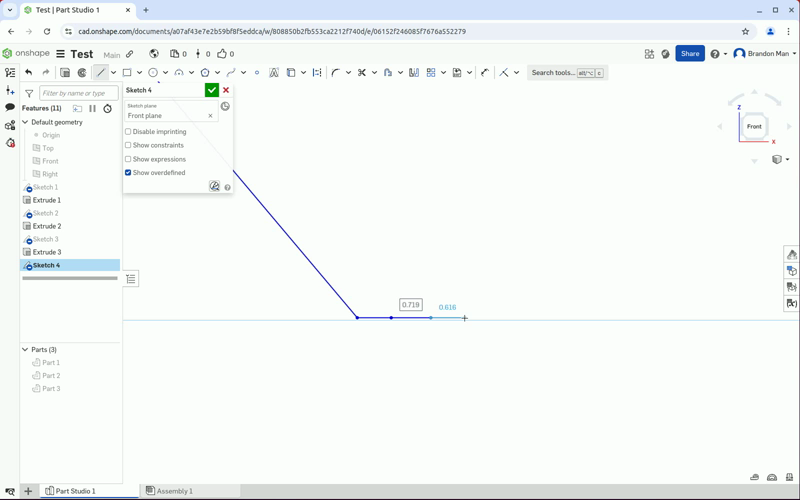
click(464, 317)
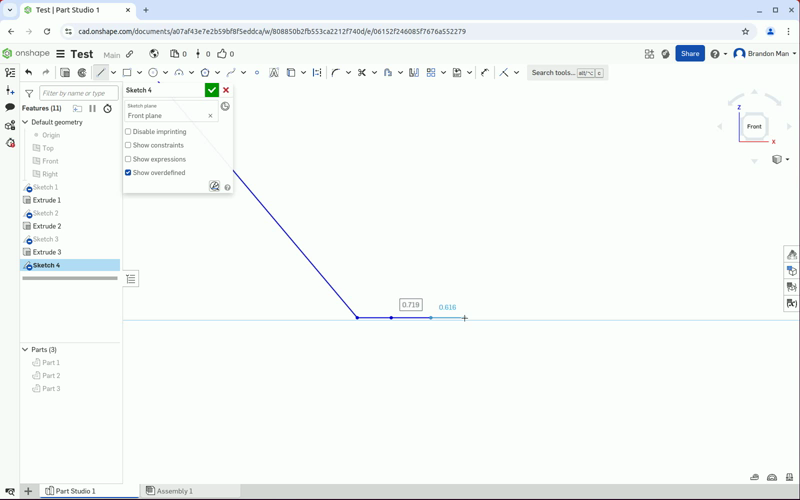
scroll(-6)
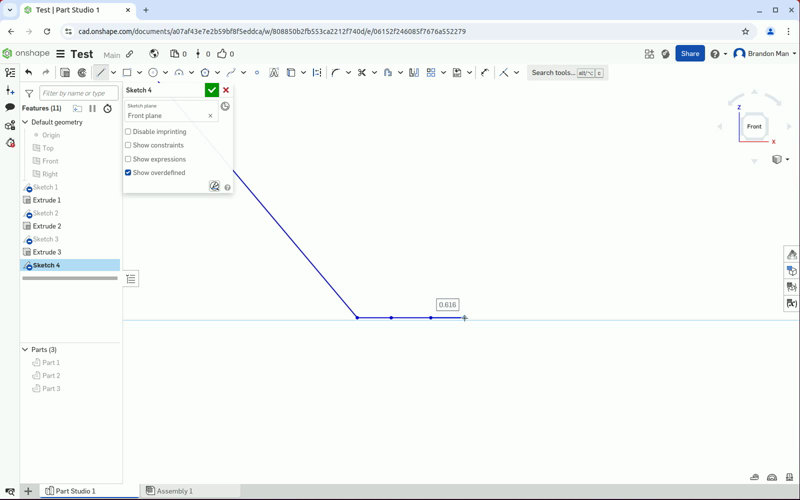
scroll(-6)
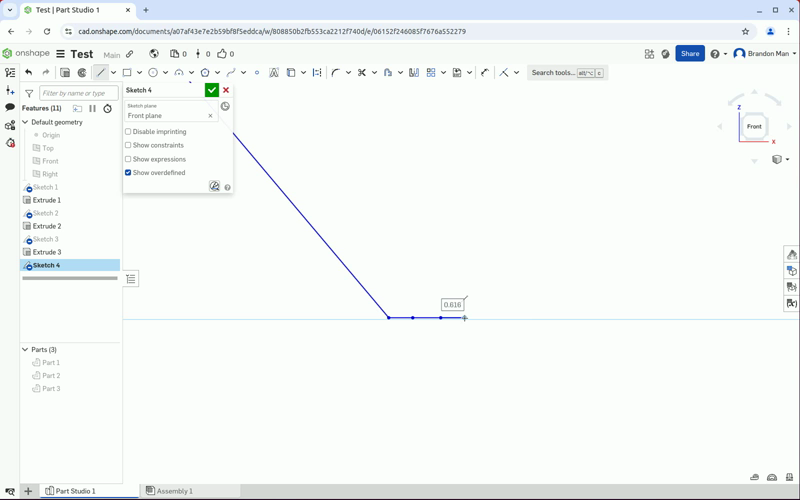
scroll(-6)
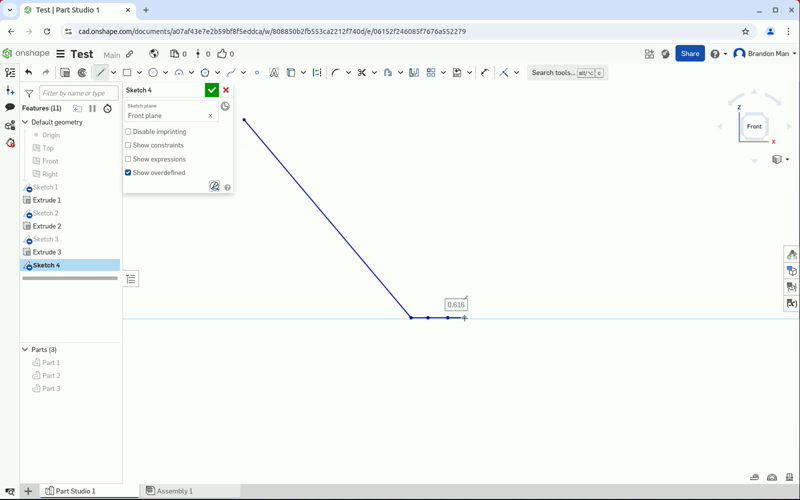
scroll(-6)
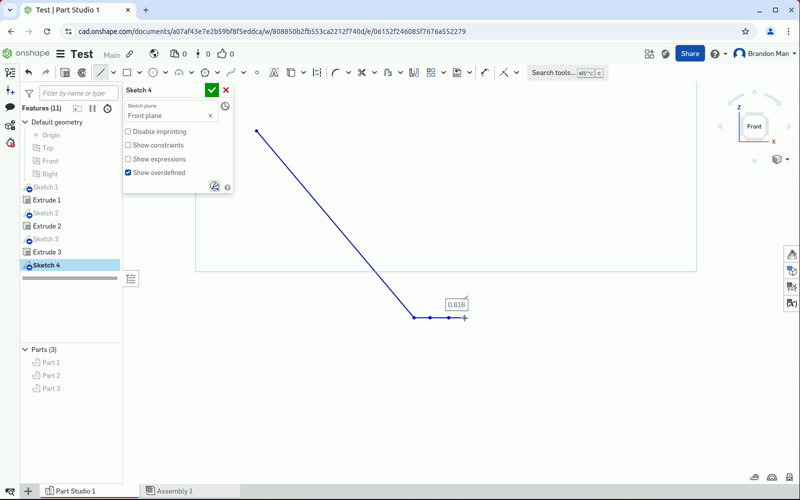
scroll(-6)
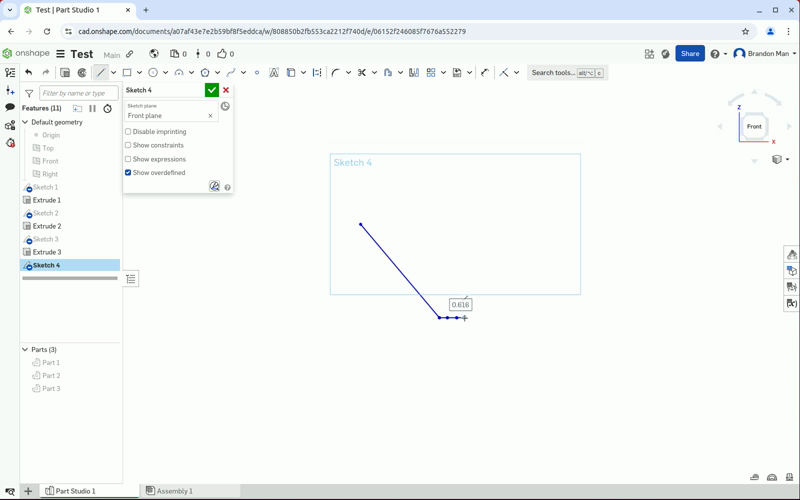
scroll(-6)
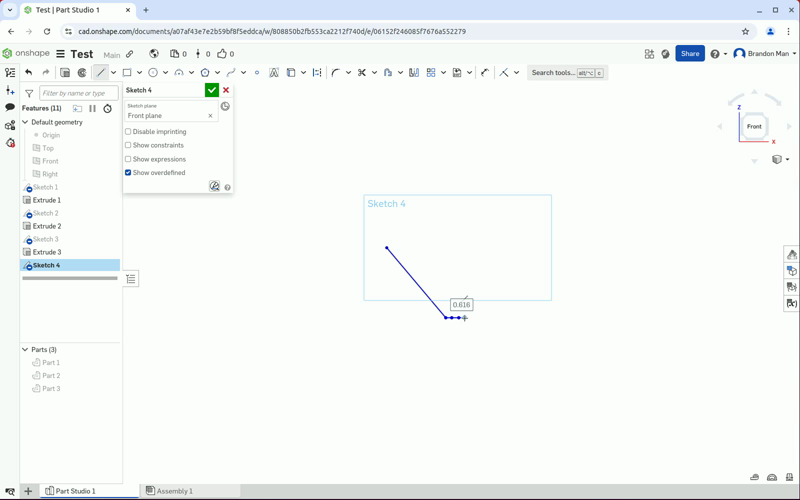
scroll(-6)
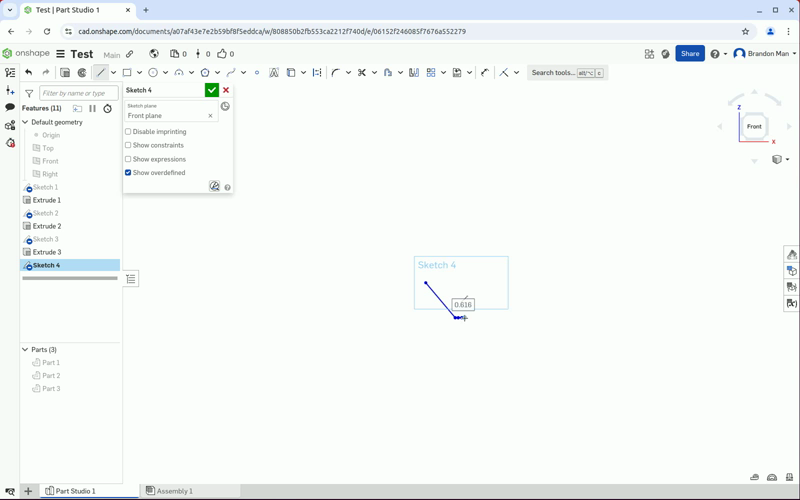
key_up(shift)
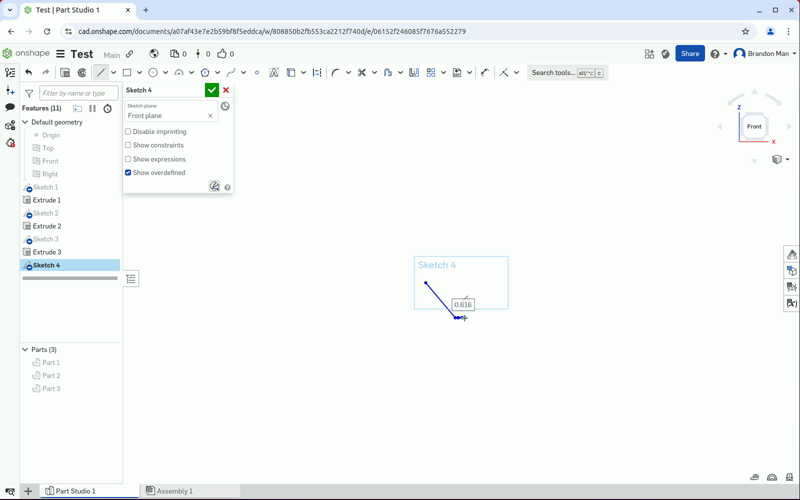
key_down(shift)
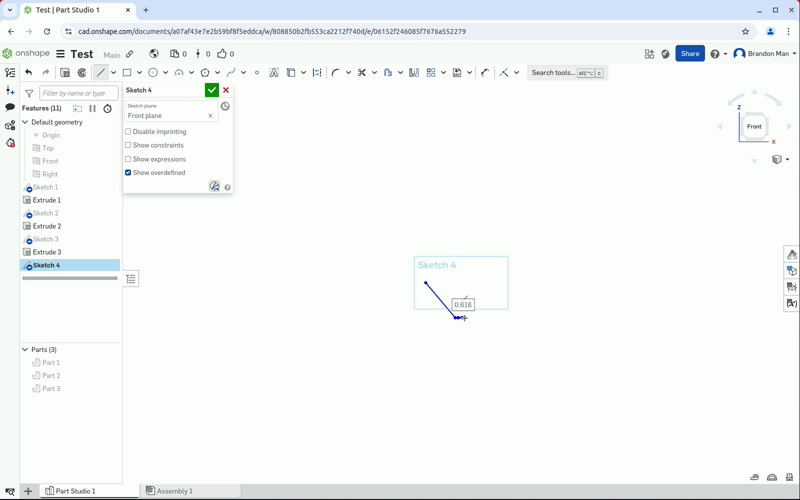
mouse_move(495, 317)
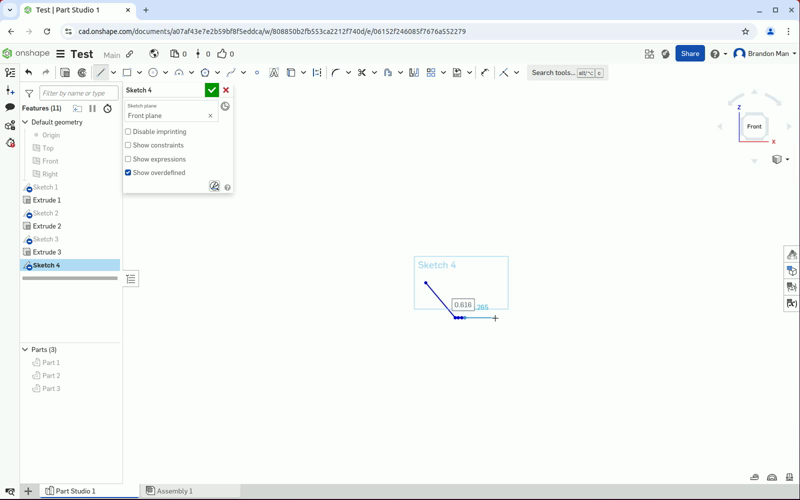
mouse_move(467, 317)
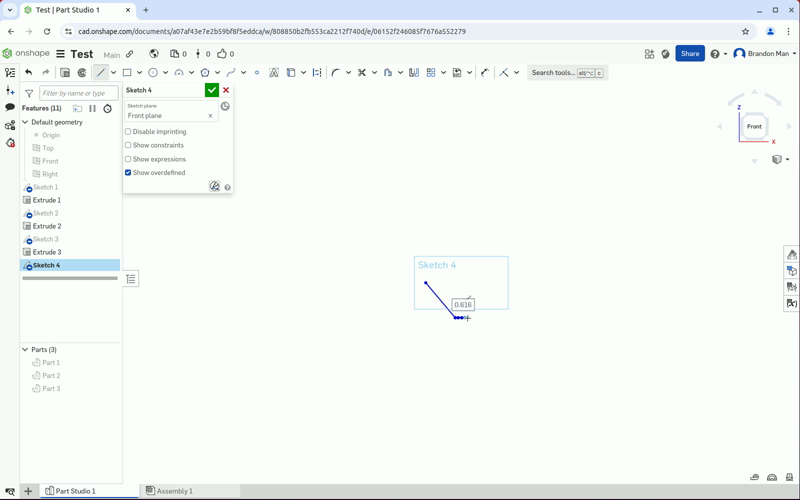
scroll(6)
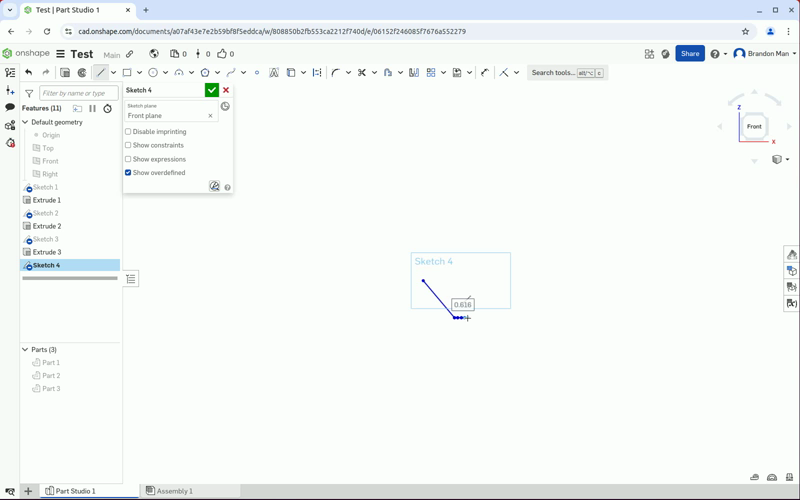
scroll(6)
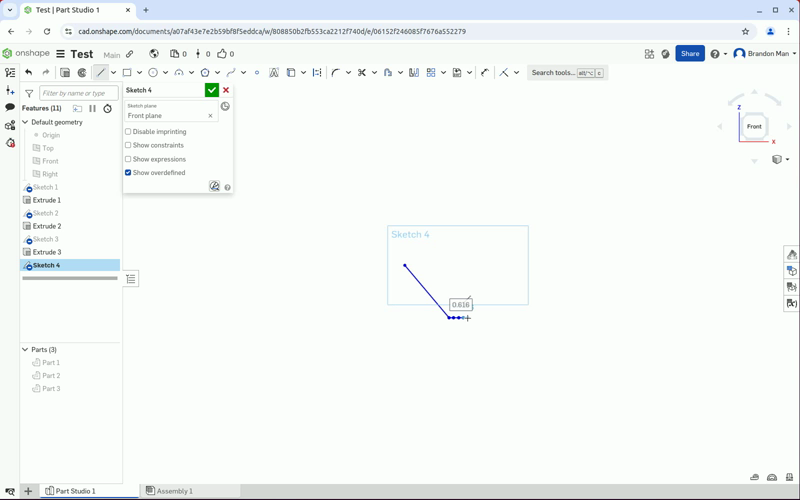
scroll(6)
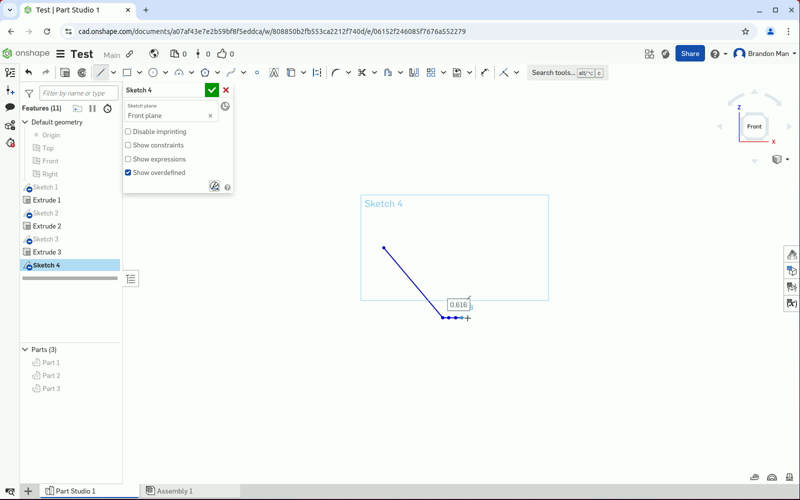
scroll(6)
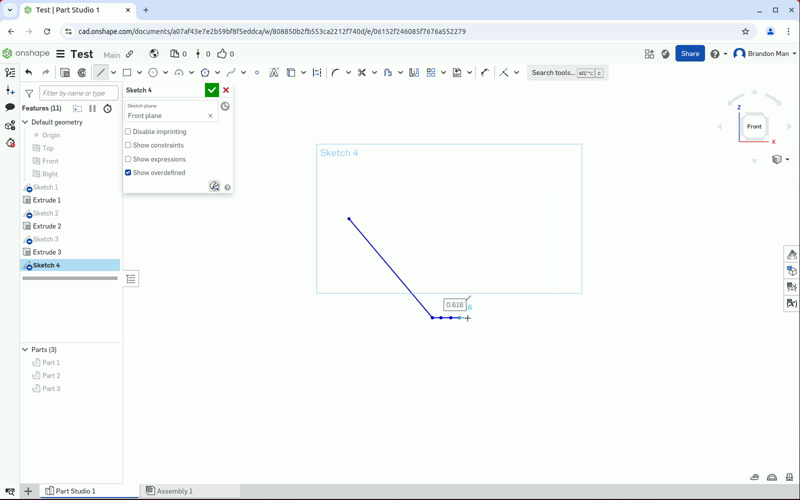
scroll(6)
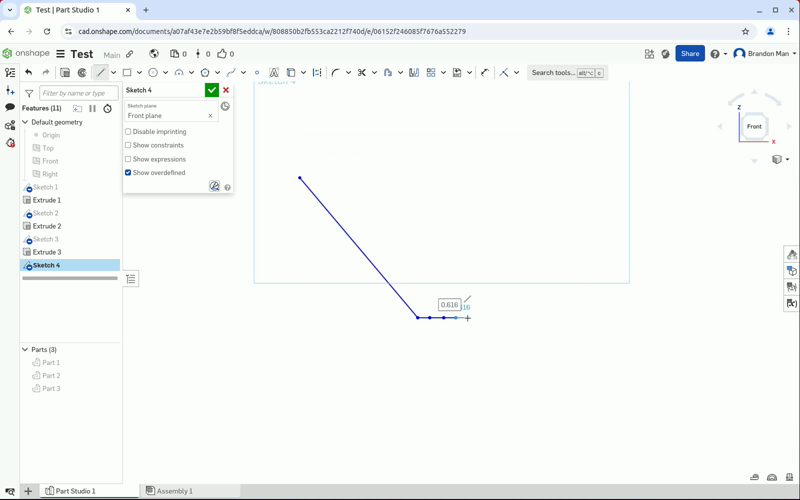
scroll(6)
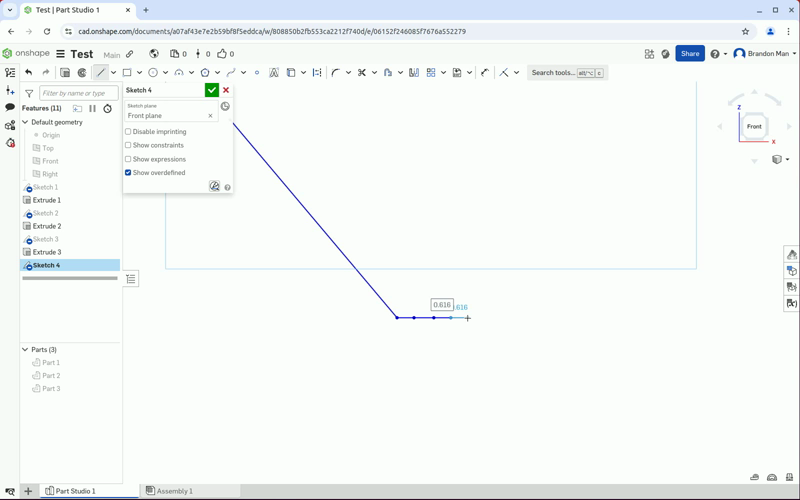
scroll(6)
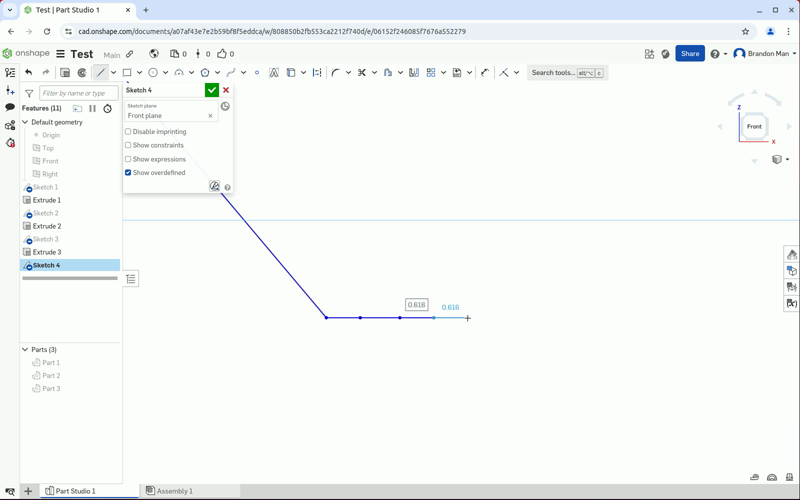
click(467, 317)
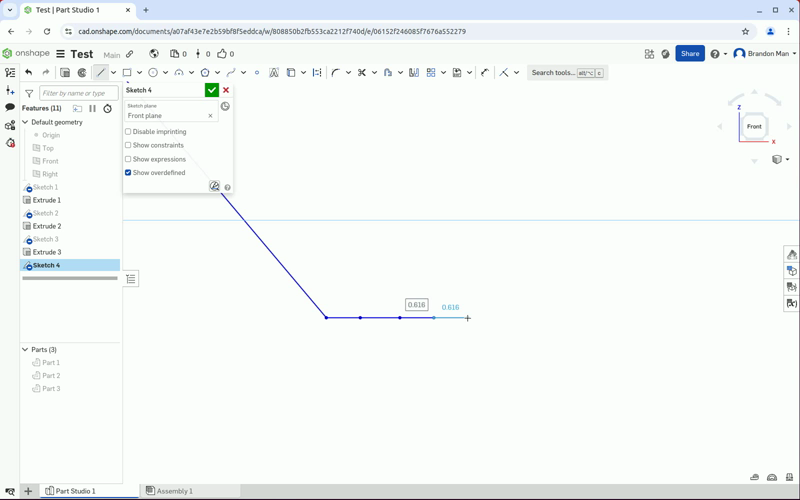
scroll(-6)
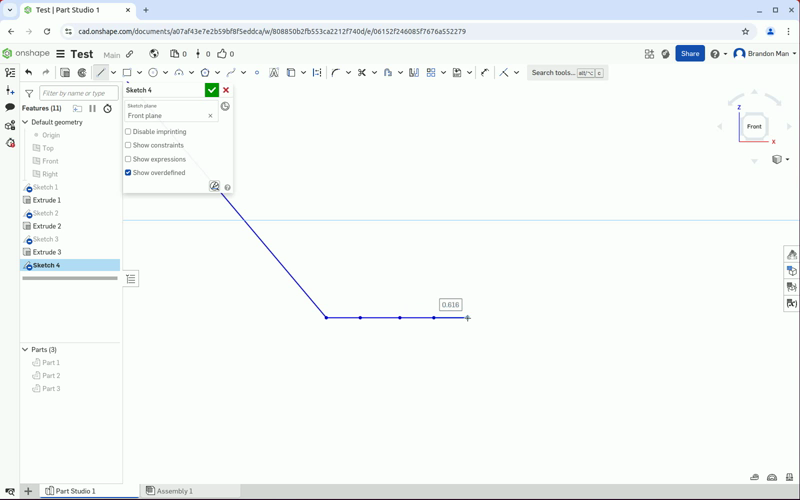
scroll(-6)
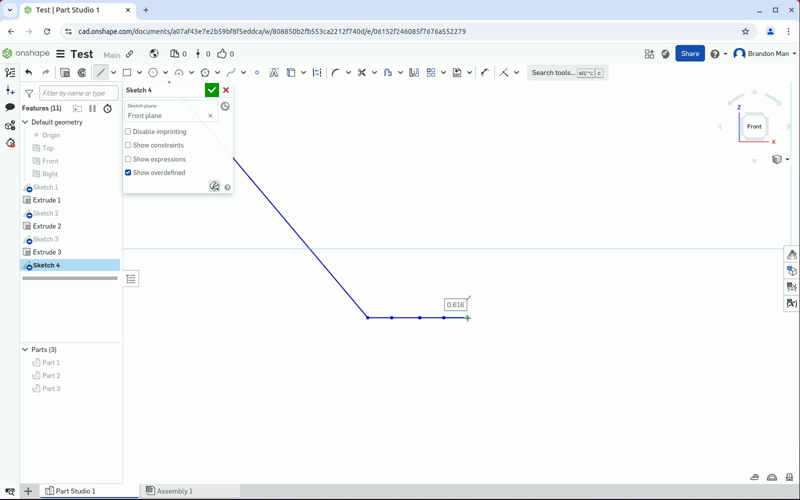
scroll(-6)
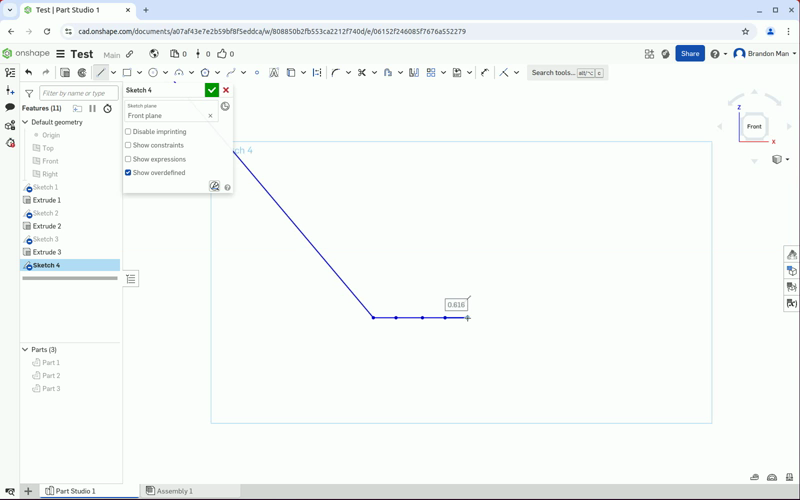
scroll(-6)
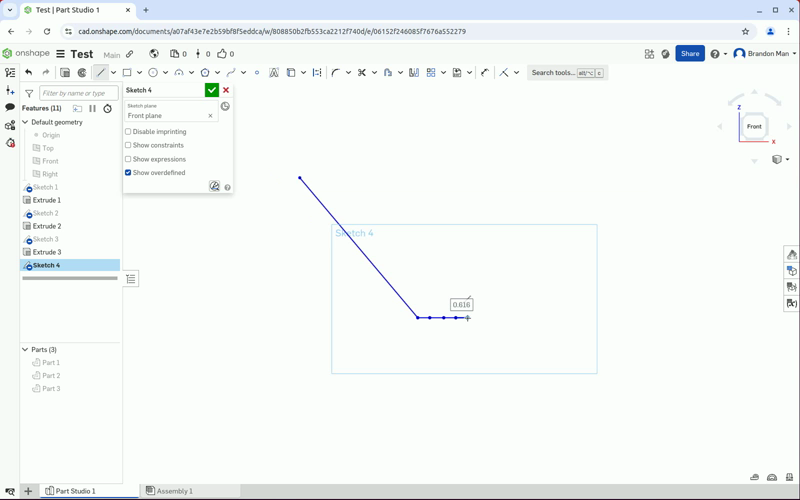
scroll(-6)
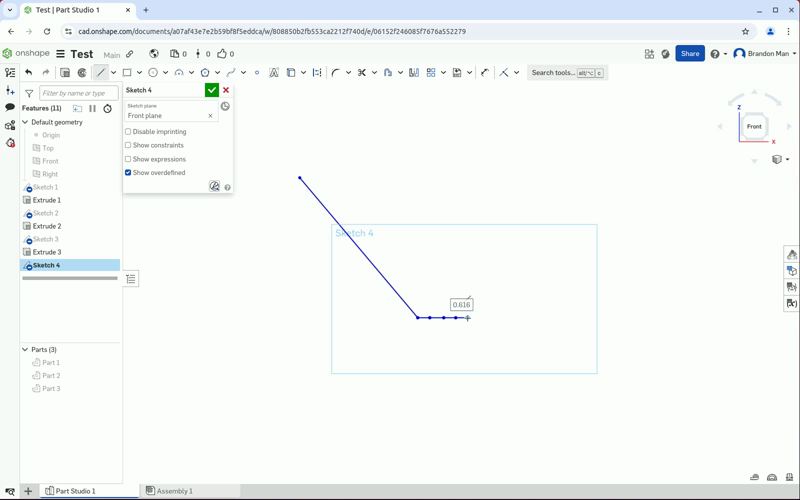
scroll(-6)
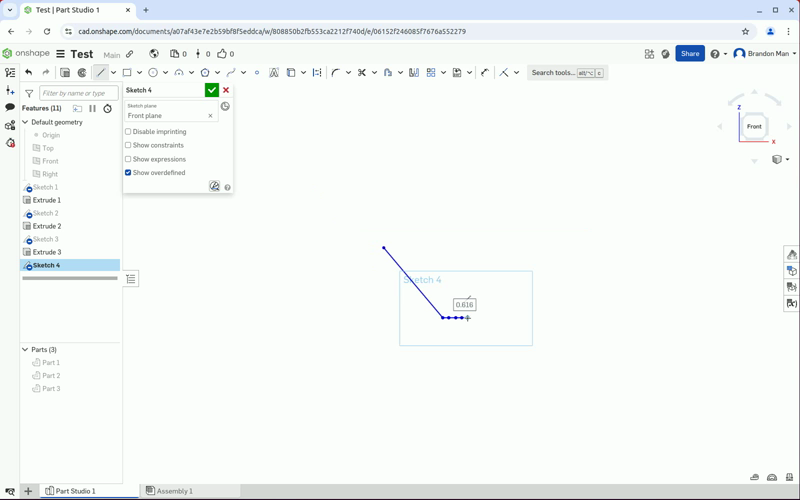
scroll(-6)
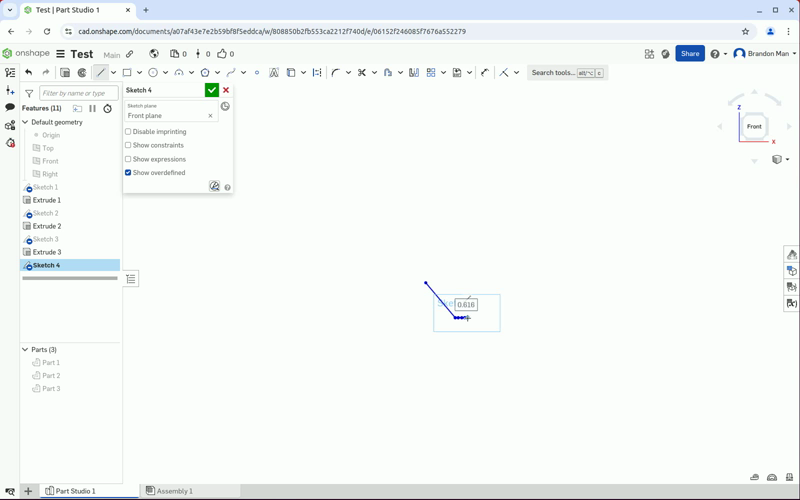
key_up(shift)
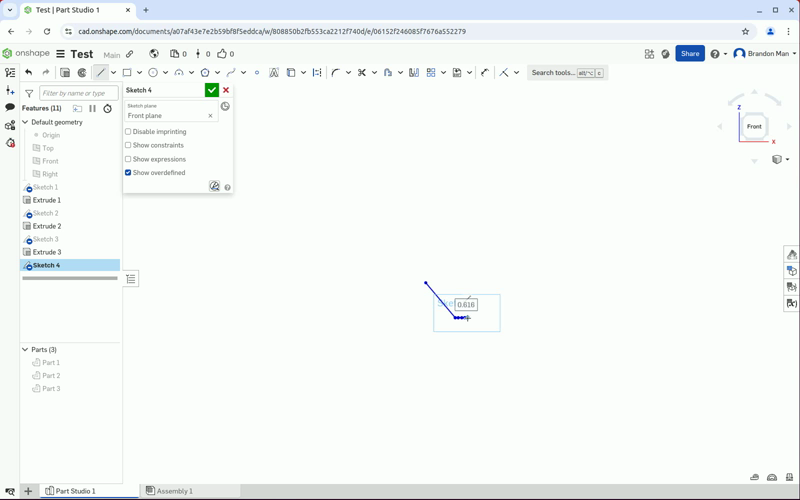
key_down(shift)
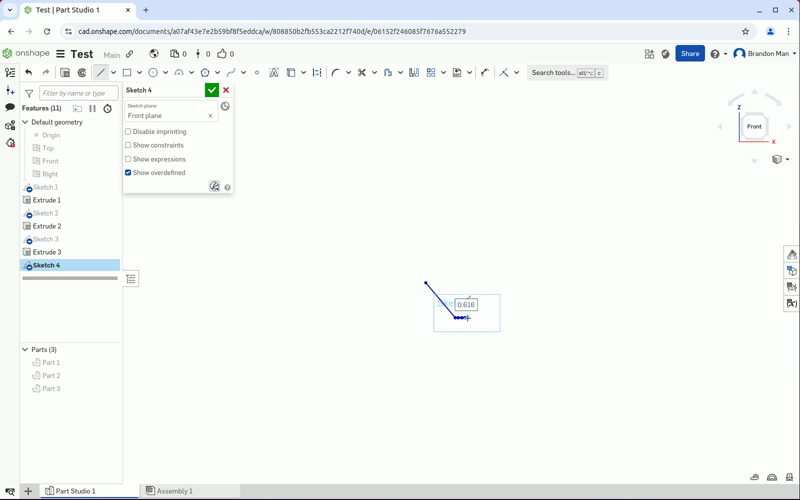
mouse_move(498, 317)
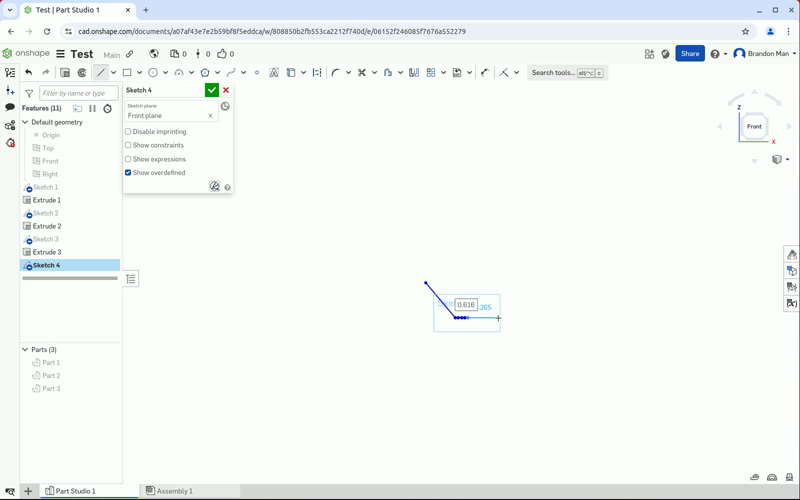
mouse_move(497, 282)
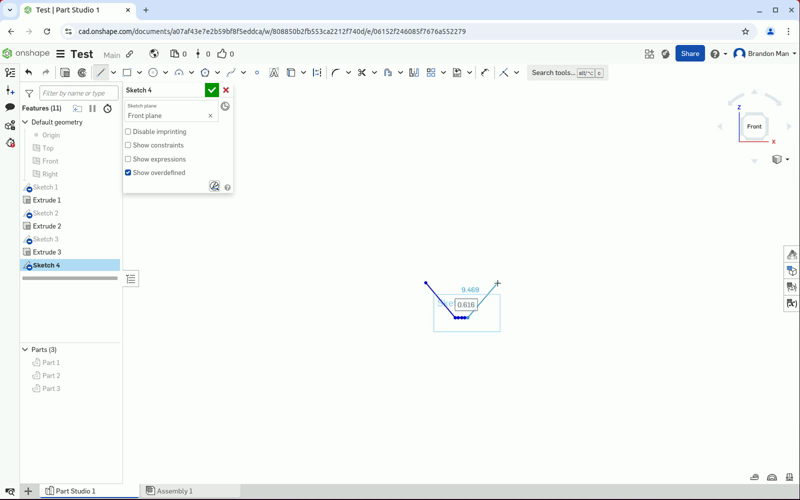
click(497, 282)
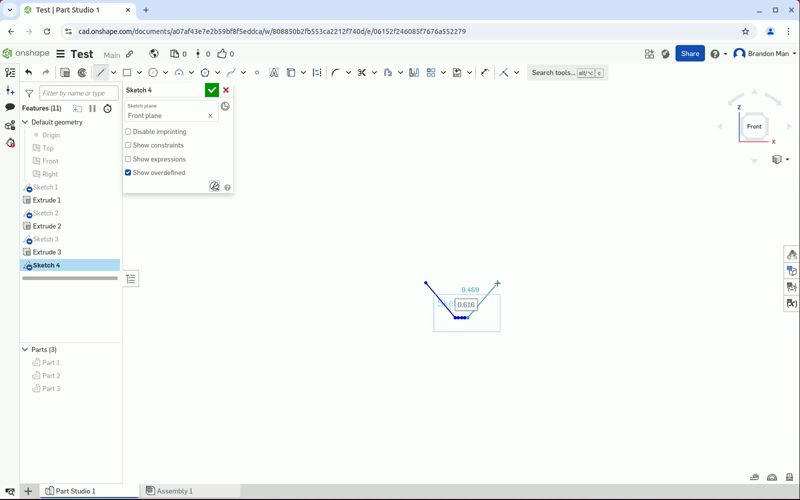
key_up(shift)
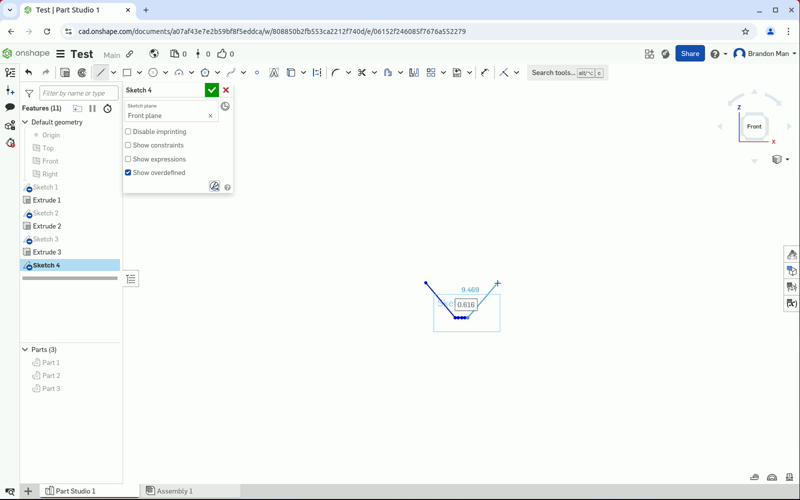
key_down(shift)
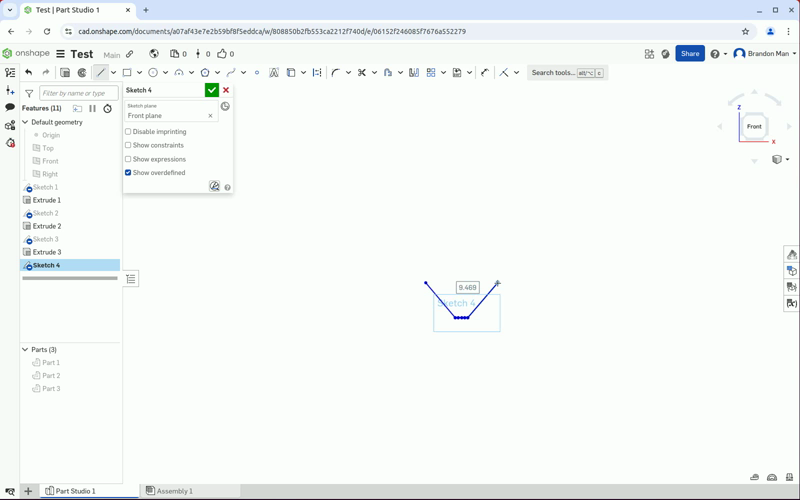
mouse_move(527, 282)
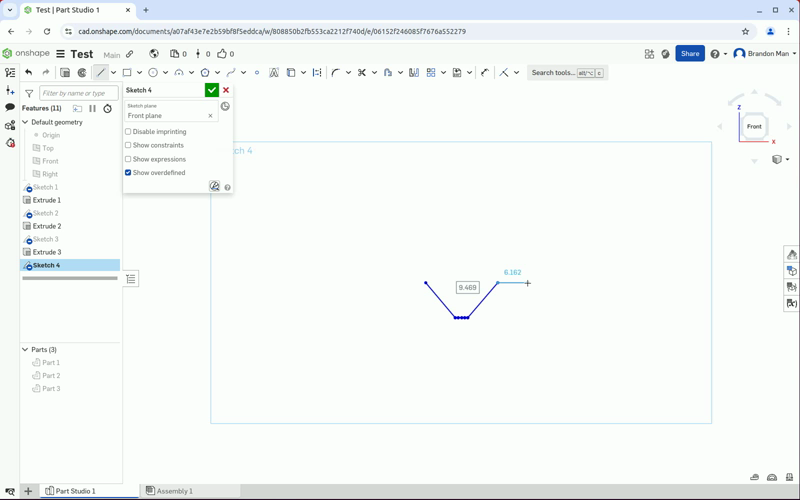
mouse_move(461, 282)
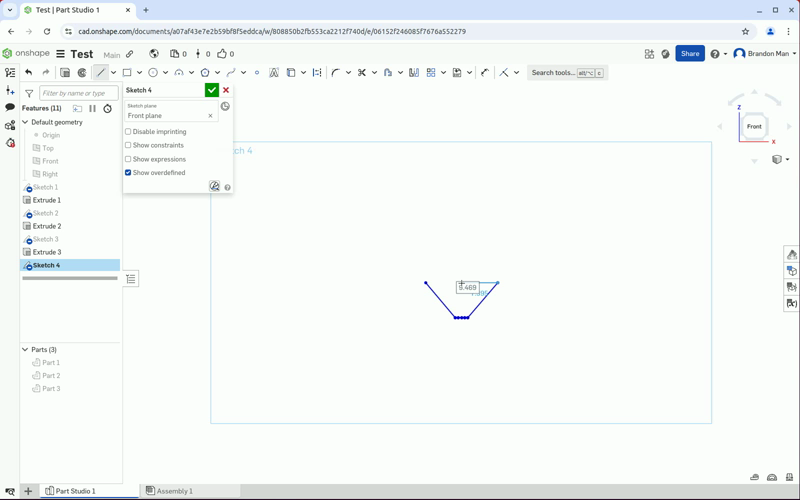
click(461, 282)
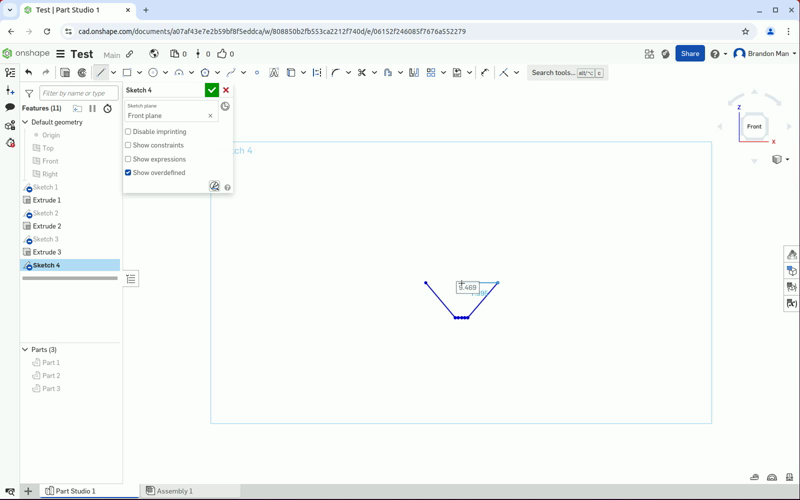
key_up(shift)
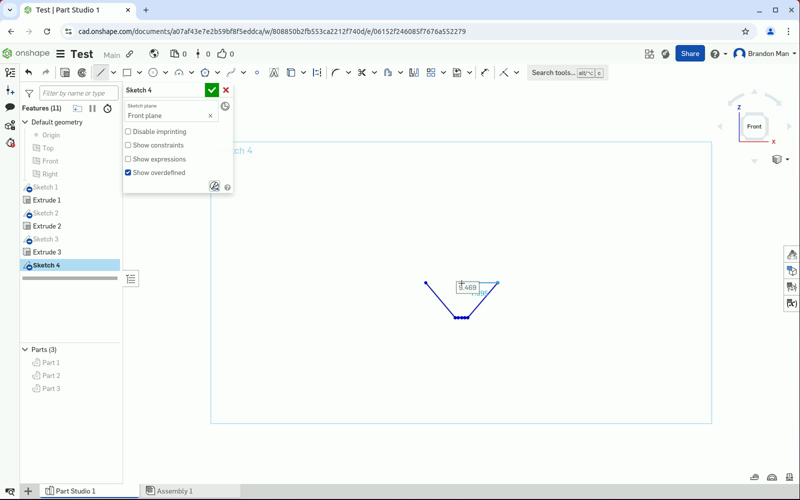
mouse_move(492, 282)
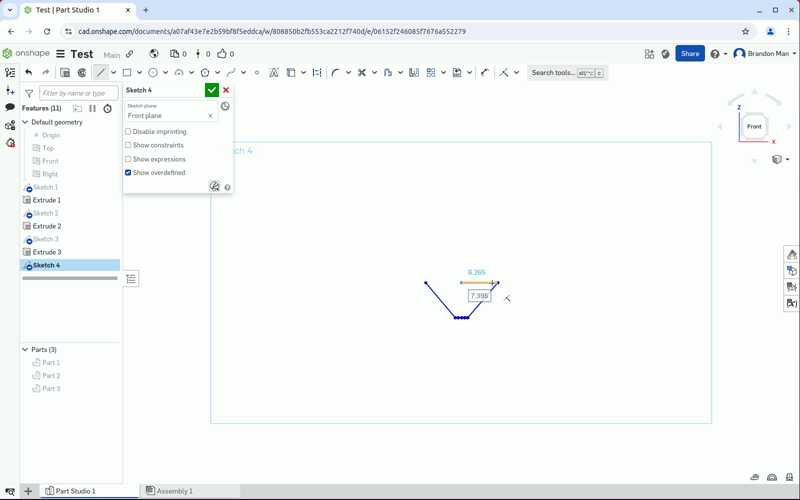
key_down(shift)
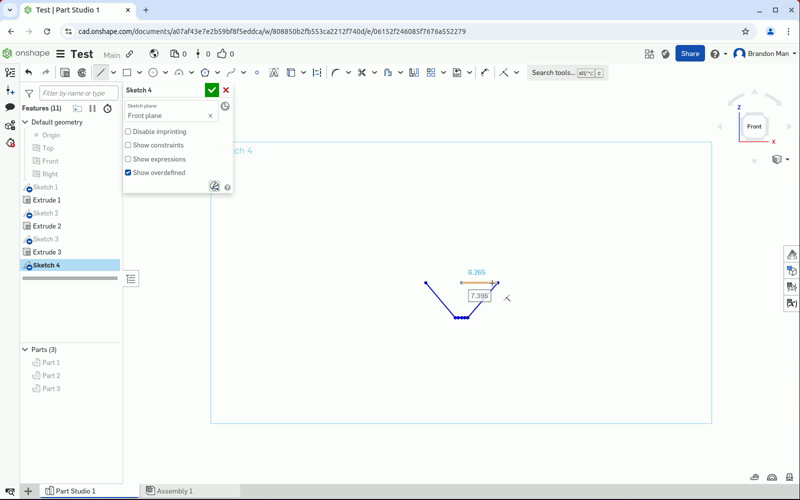
mouse_move(425, 282)
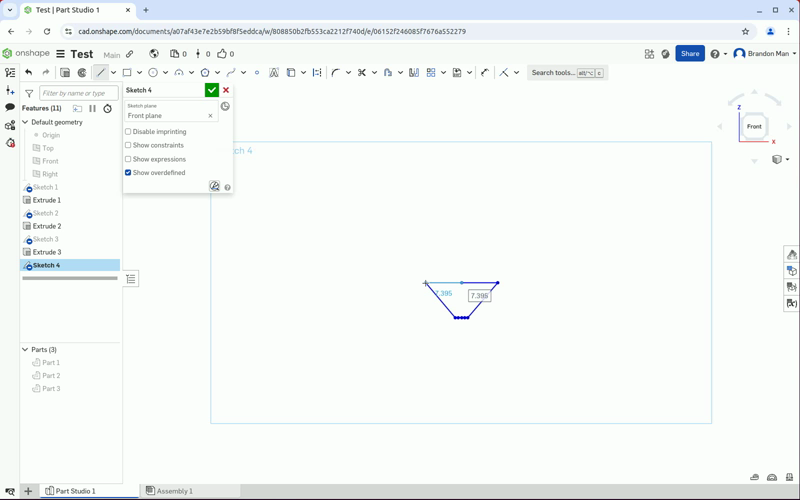
key_up(shift)
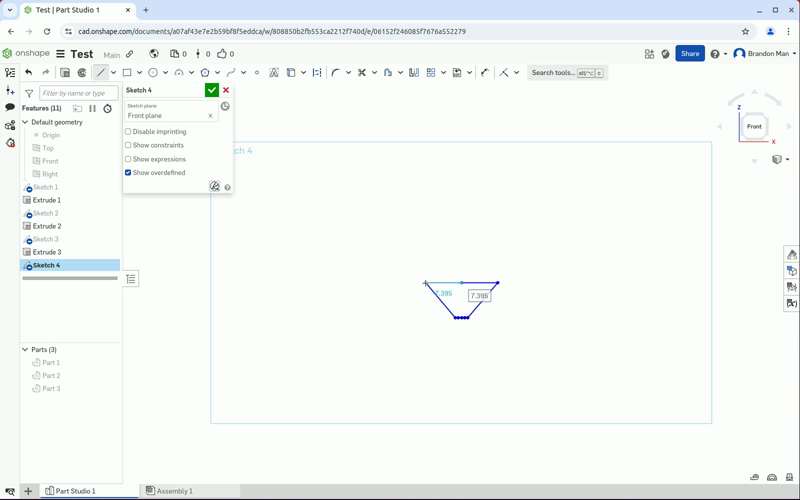
click(425, 282)
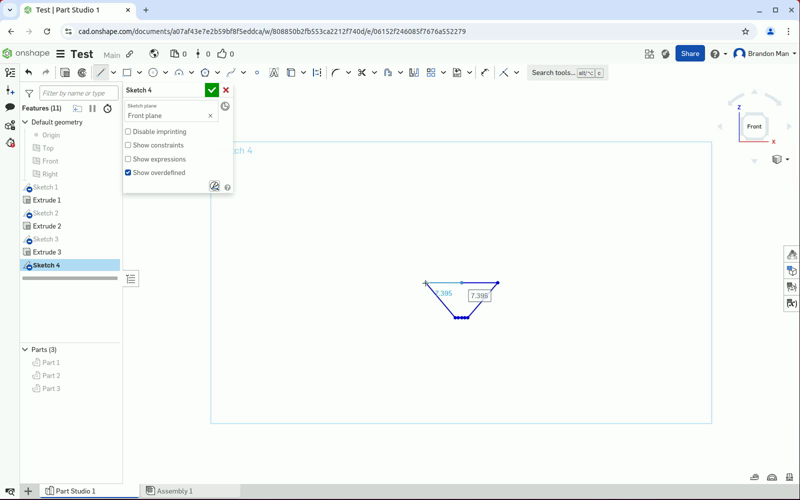
key(esc)
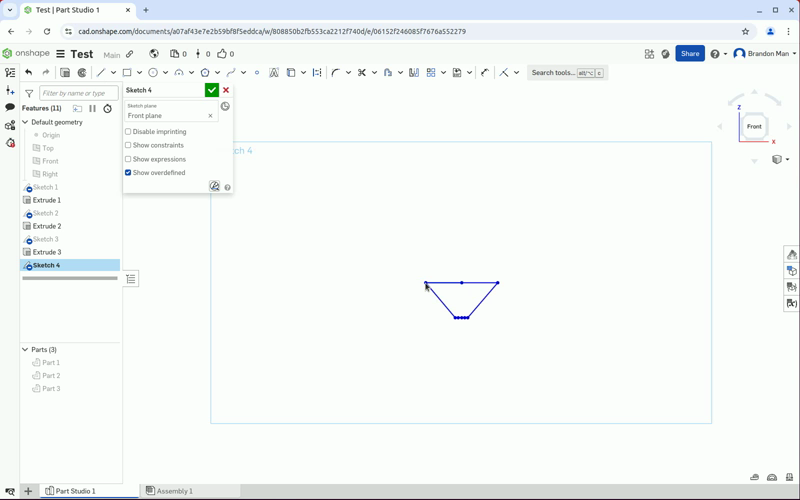
mouse_move(481, 296)
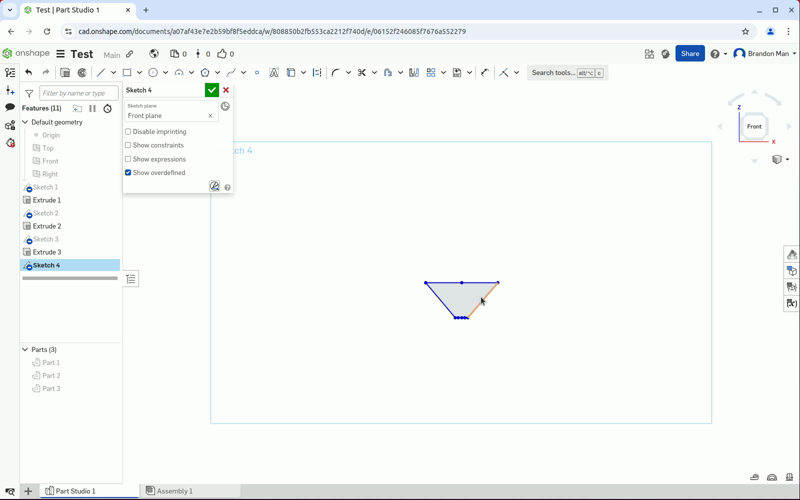
scroll(6)
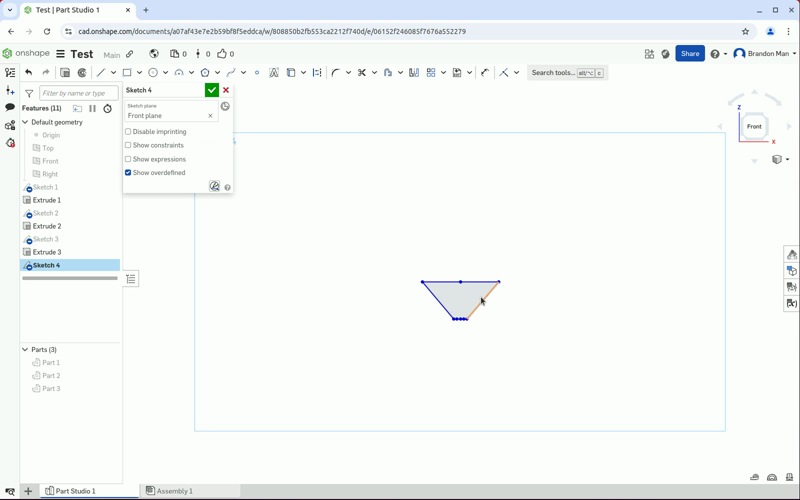
scroll(6)
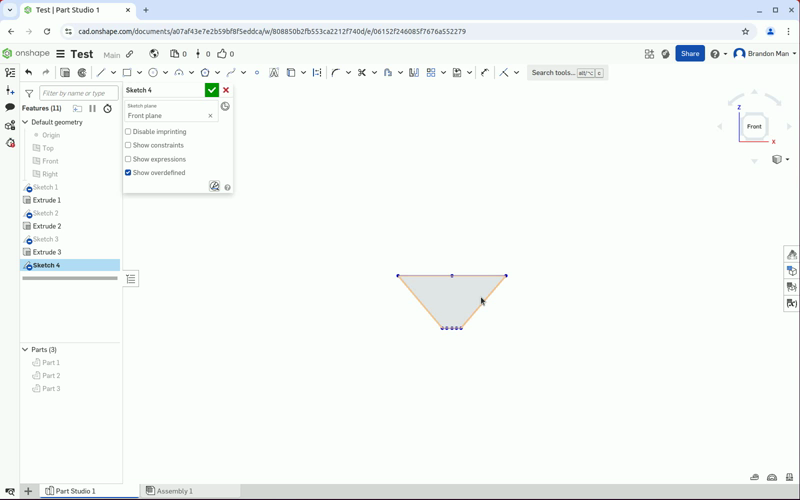
scroll(6)
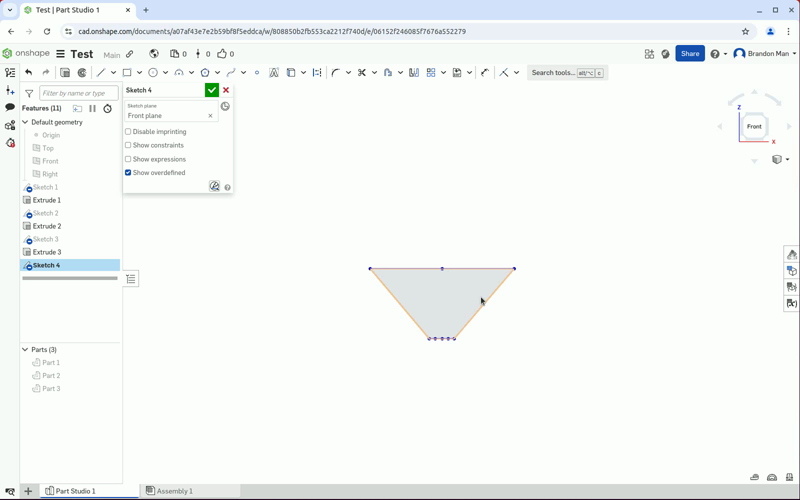
scroll(6)
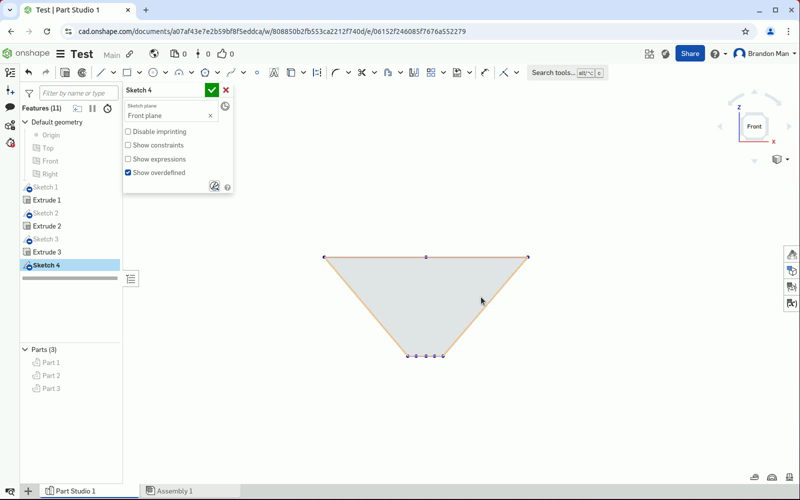
scroll(6)
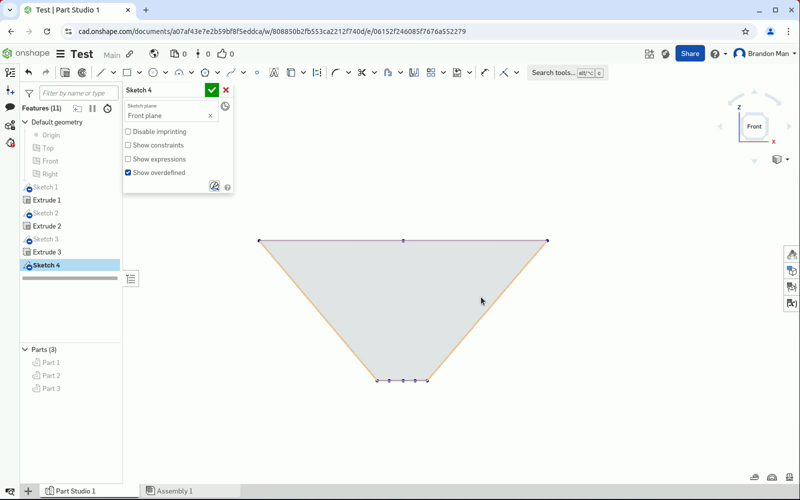
scroll(6)
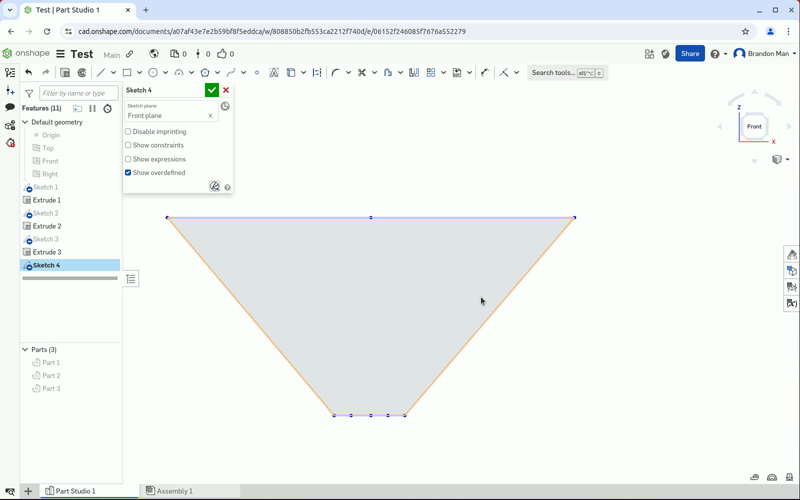
scroll(6)
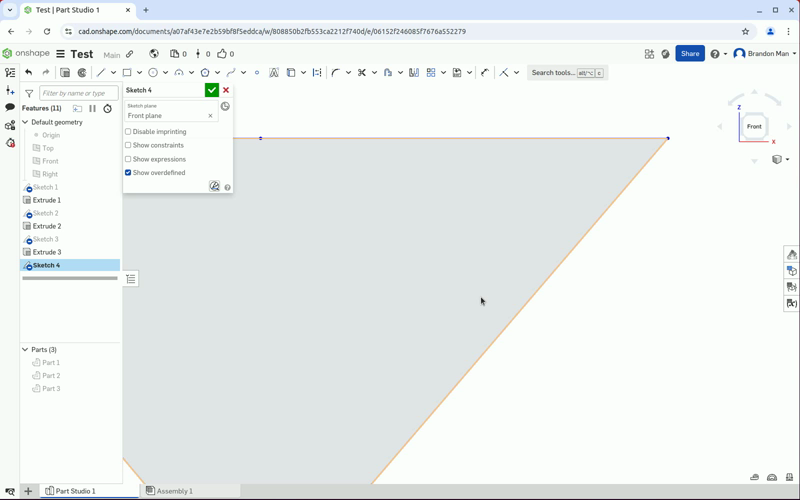
click(481, 296)
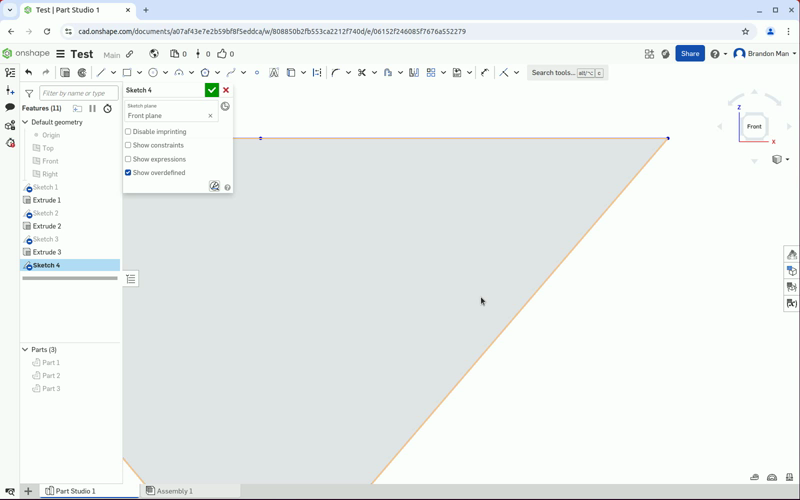
scroll(-6)
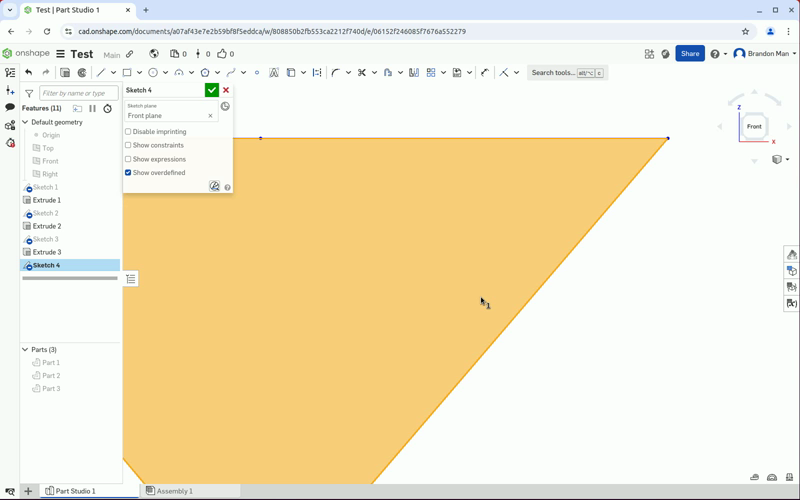
scroll(-6)
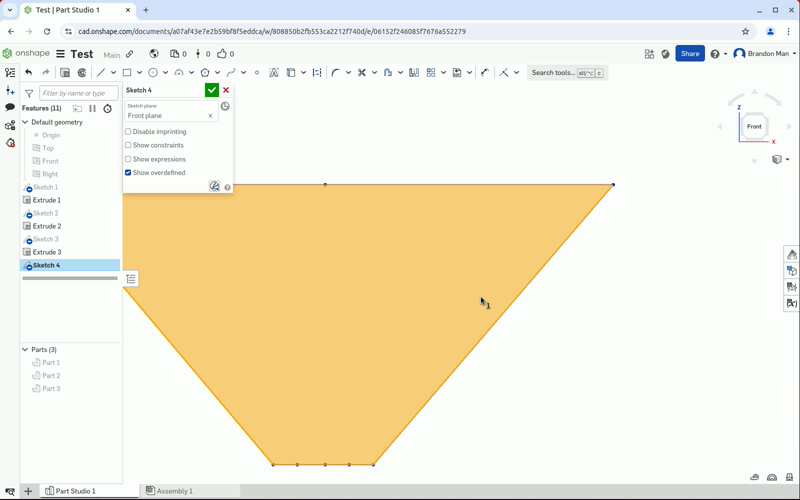
scroll(-6)
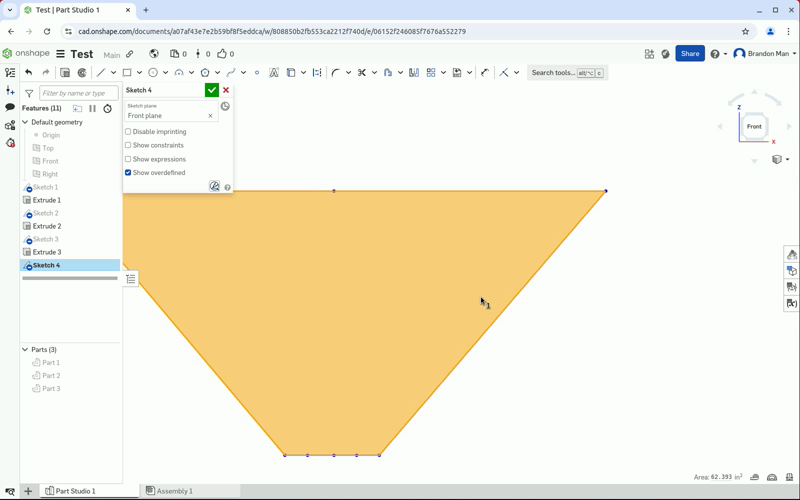
scroll(-6)
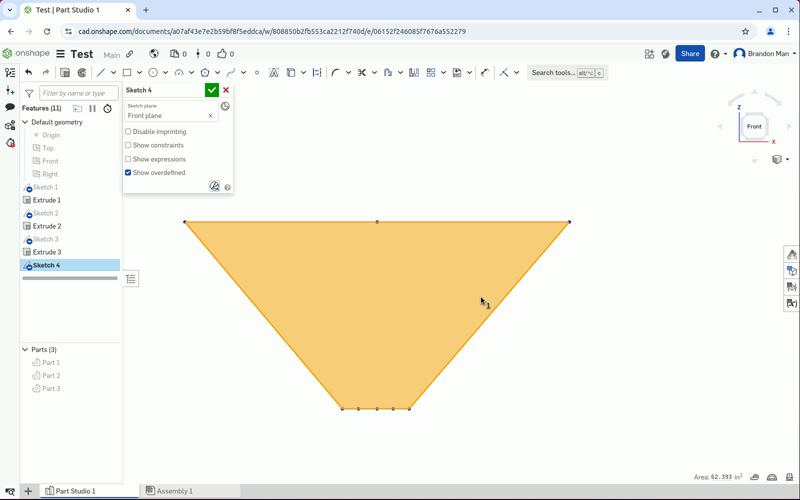
scroll(-6)
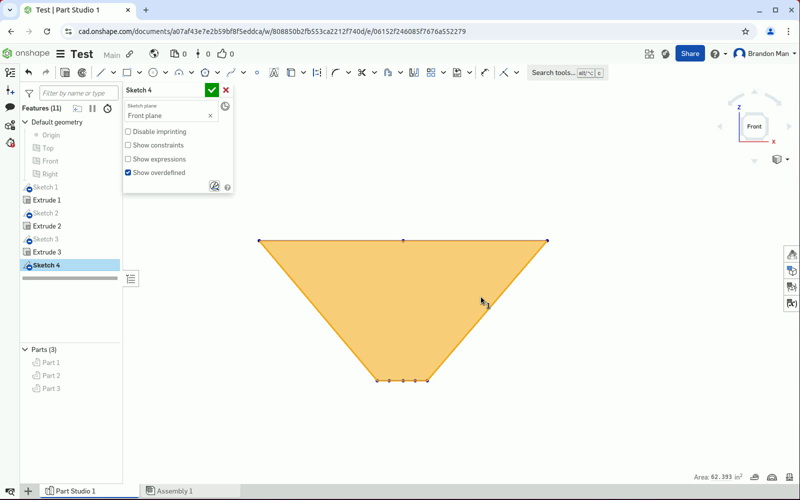
scroll(-6)
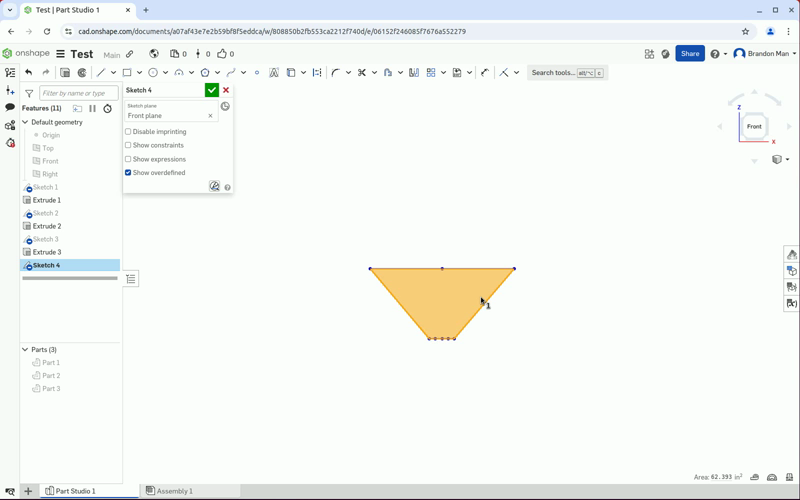
scroll(-6)
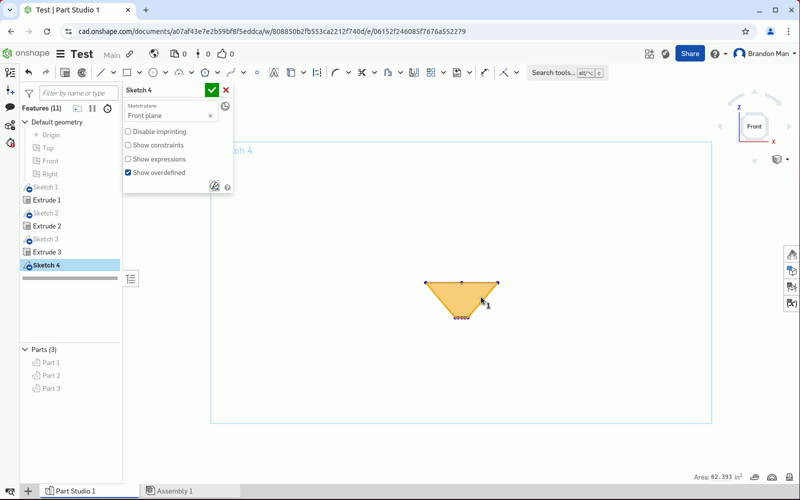
mouse_move(73, 352)
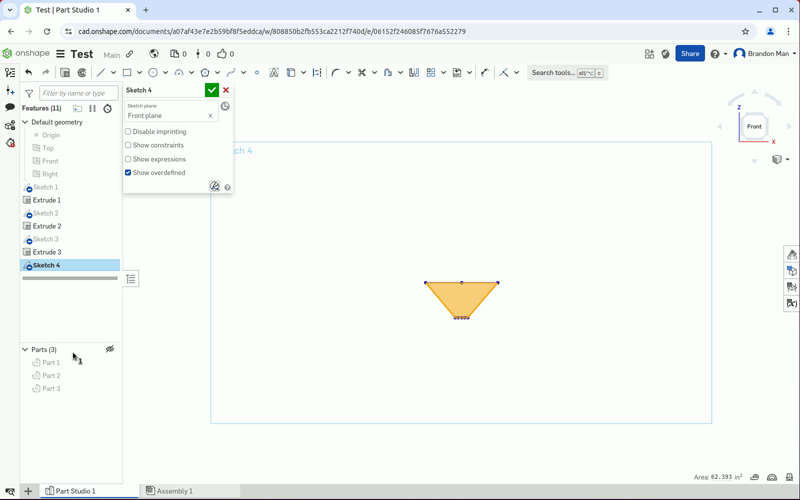
key(shift+y)
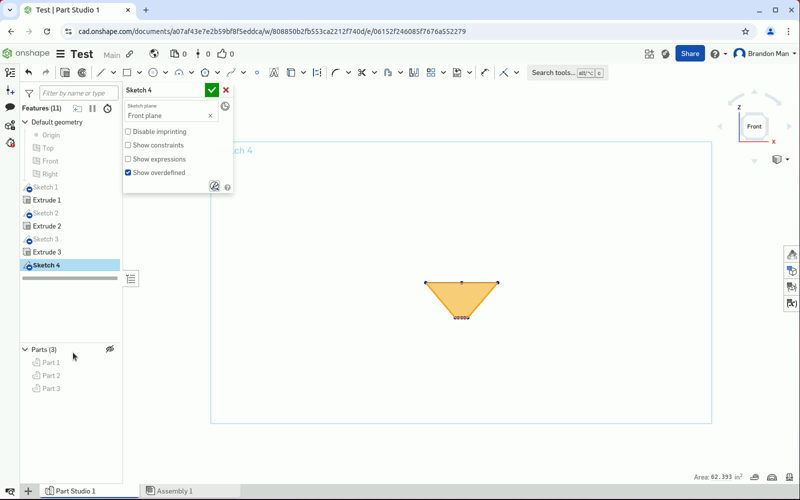
key(shift+e)
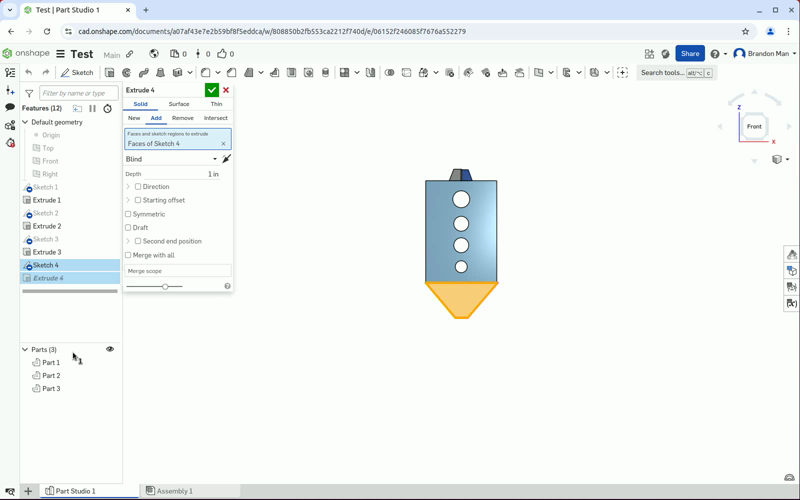
mouse_move(143, 106)
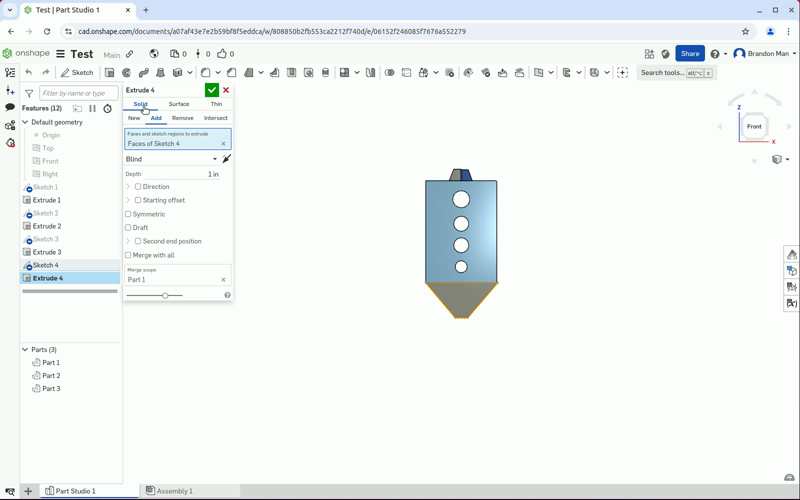
click(143, 106)
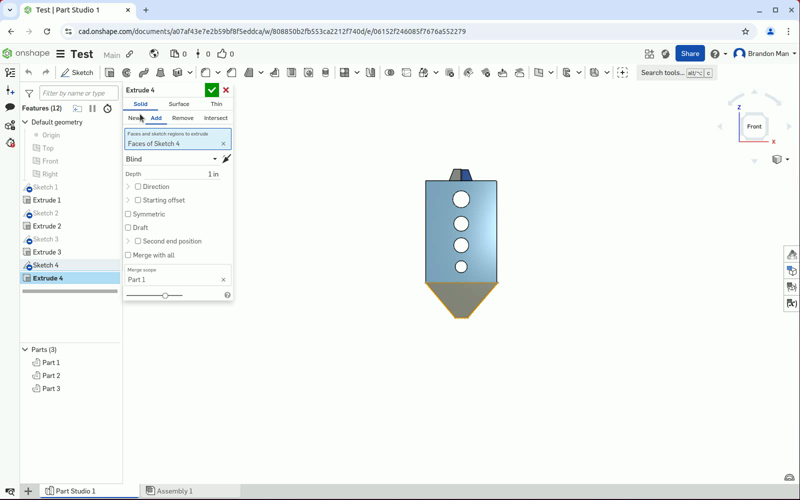
mouse_move(137, 120)
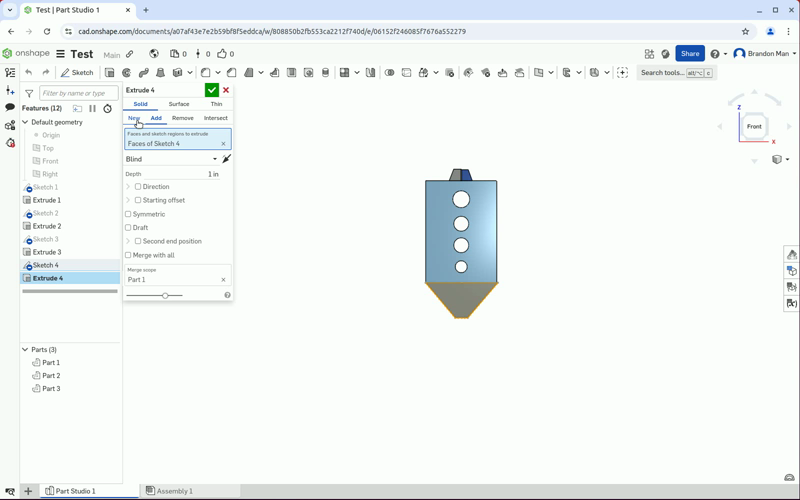
click(137, 120)
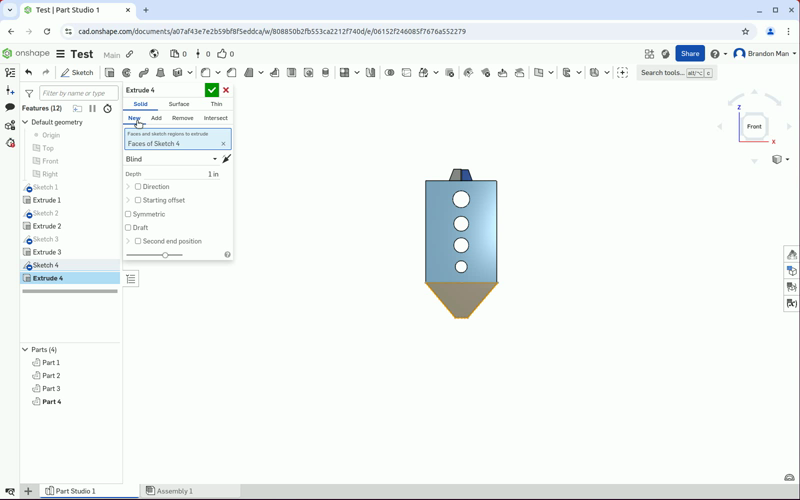
key(tab, 4)
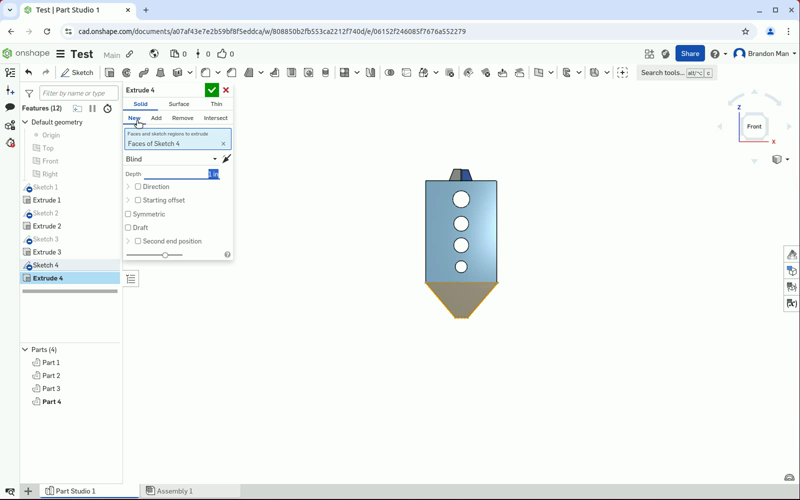
text(3.611)
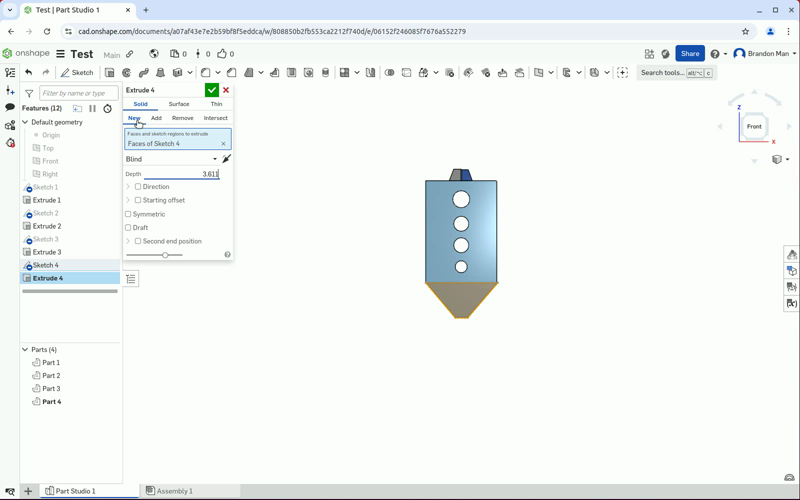
key(enter)
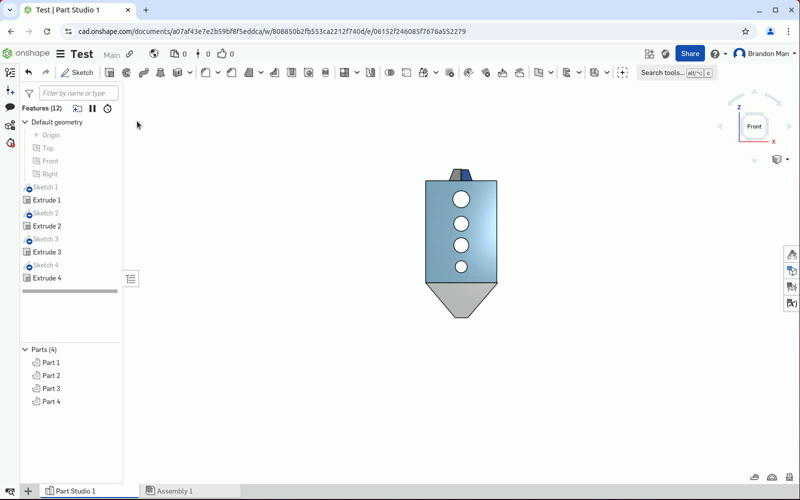
key(shift+h)
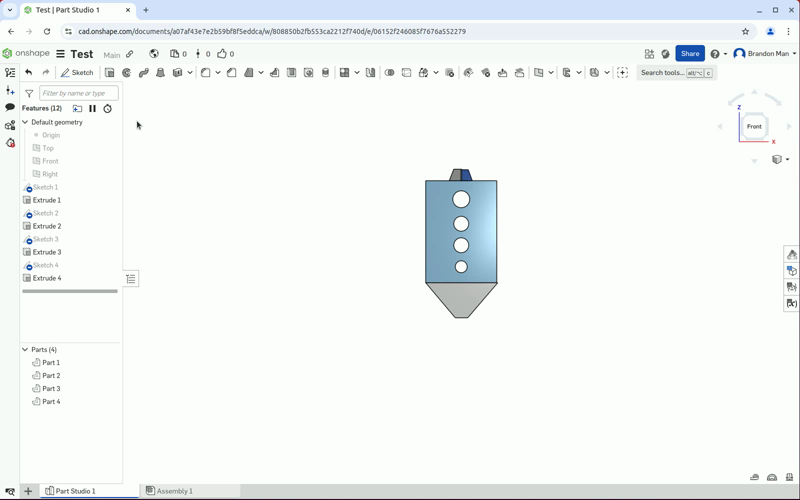
key(shift+h)
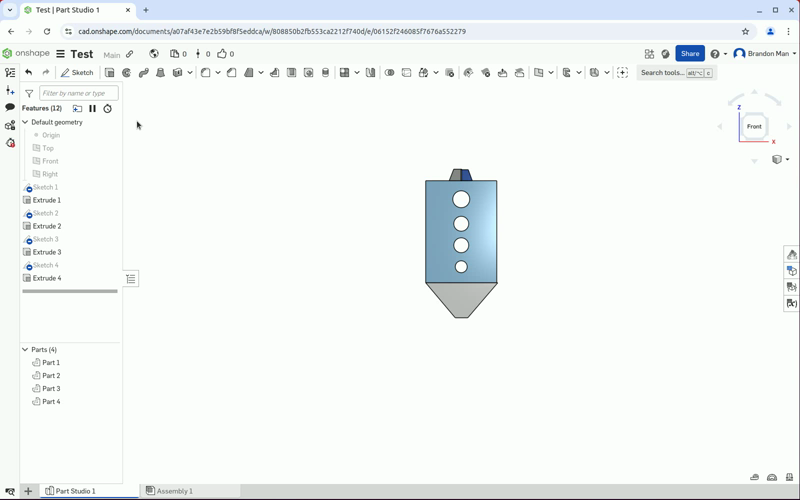
mouse_move(73, 189)
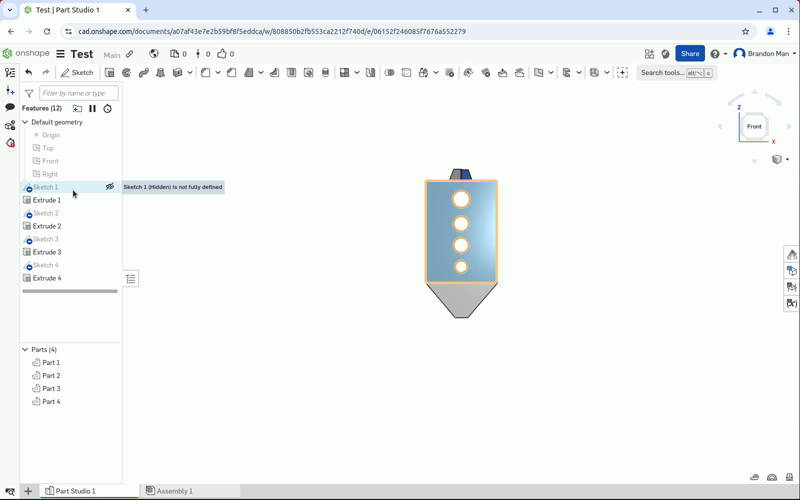
click(73, 189)
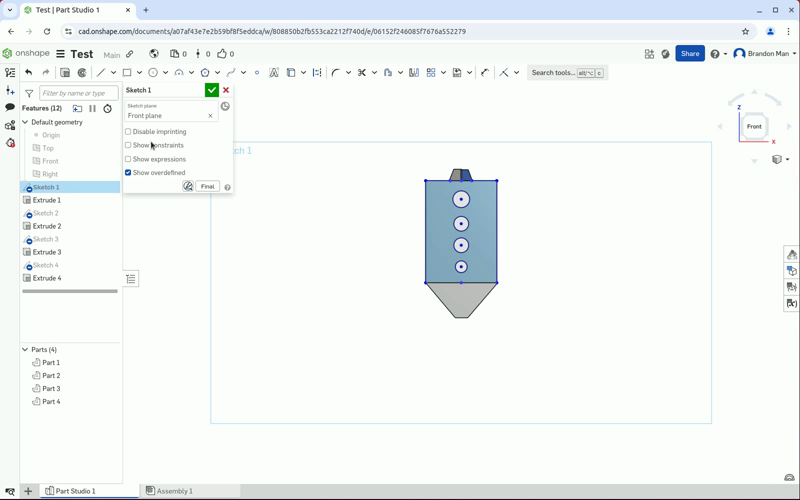
mouse_move(229, 92)
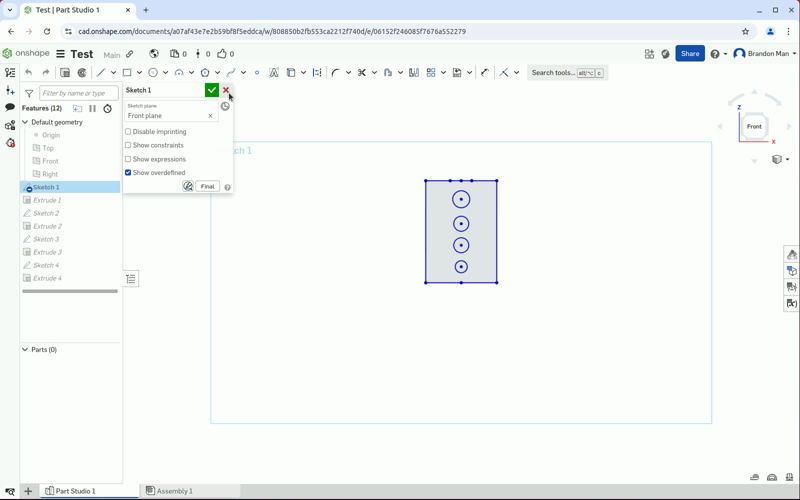
click(229, 92)
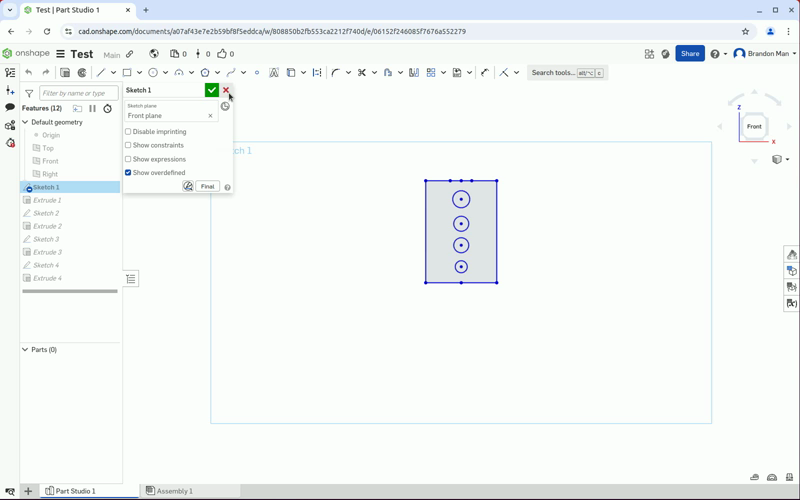
key(shift+s)
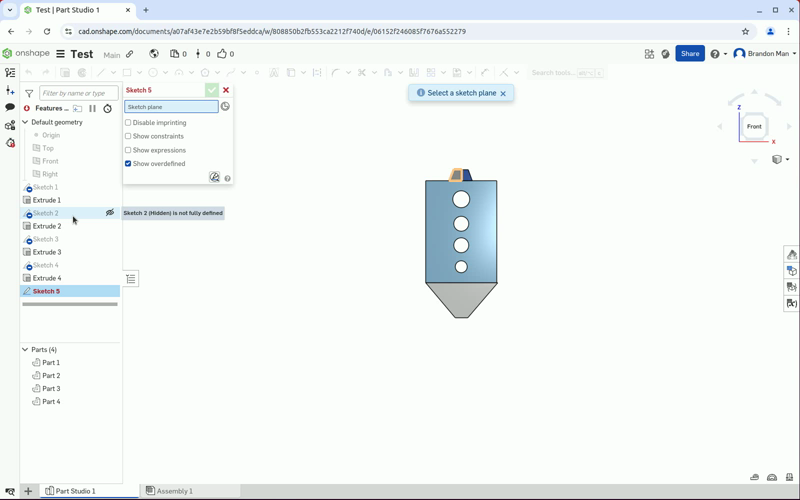
scroll(3)
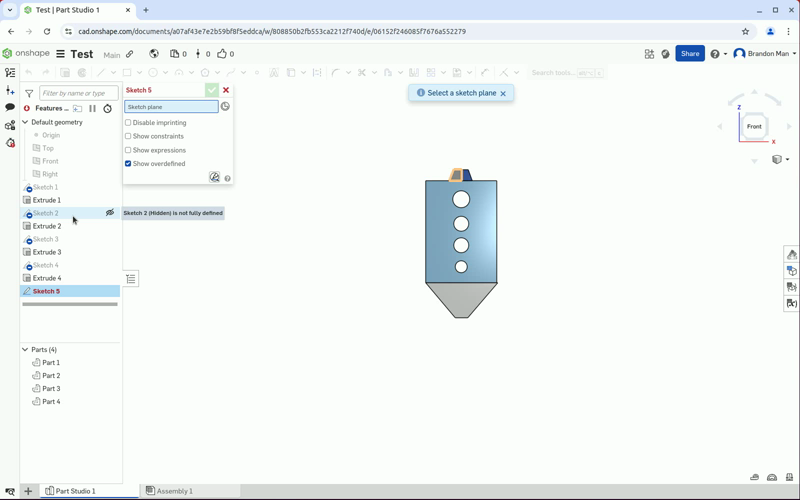
mouse_move(73, 163)
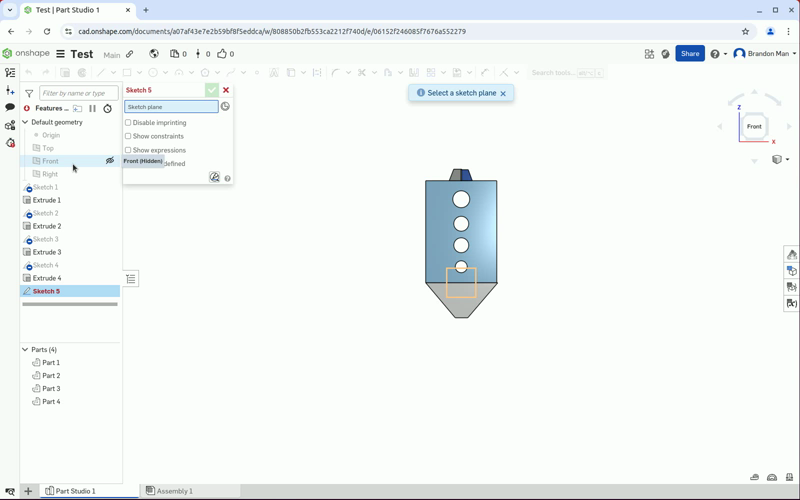
click(73, 163)
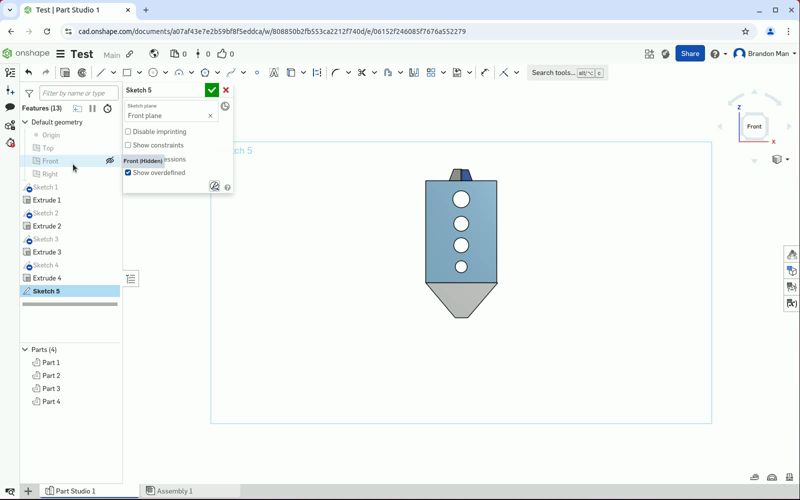
mouse_move(73, 352)
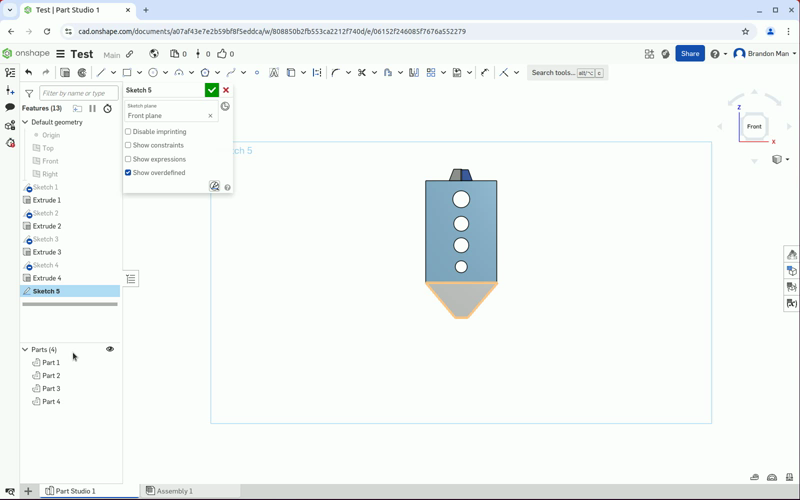
key(y)
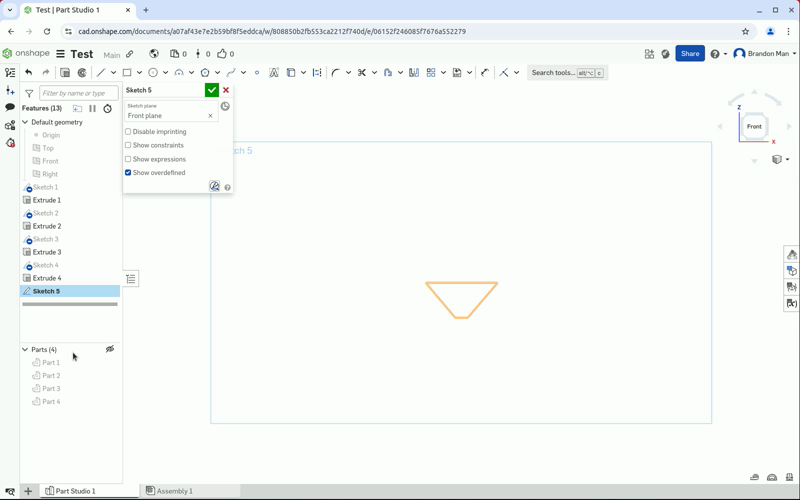
key(l)
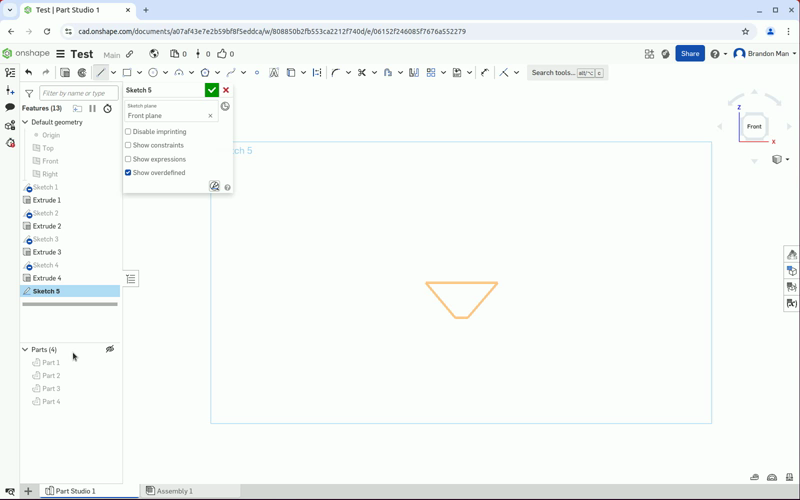
key_down(shift)
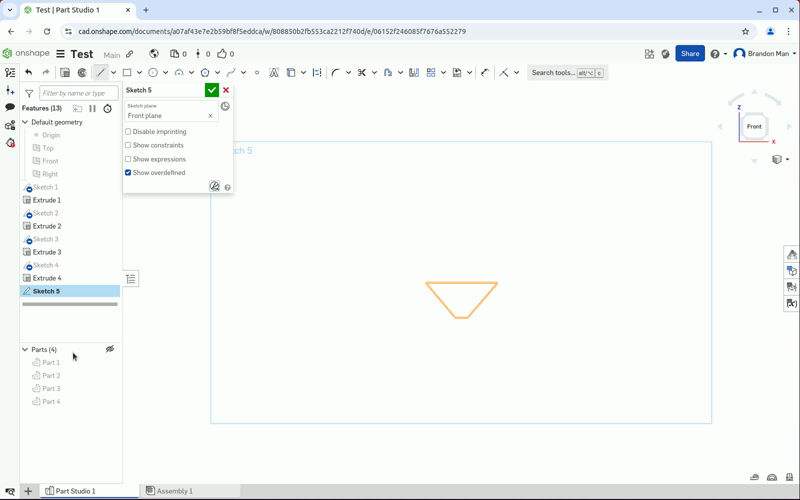
mouse_move(457, 318)
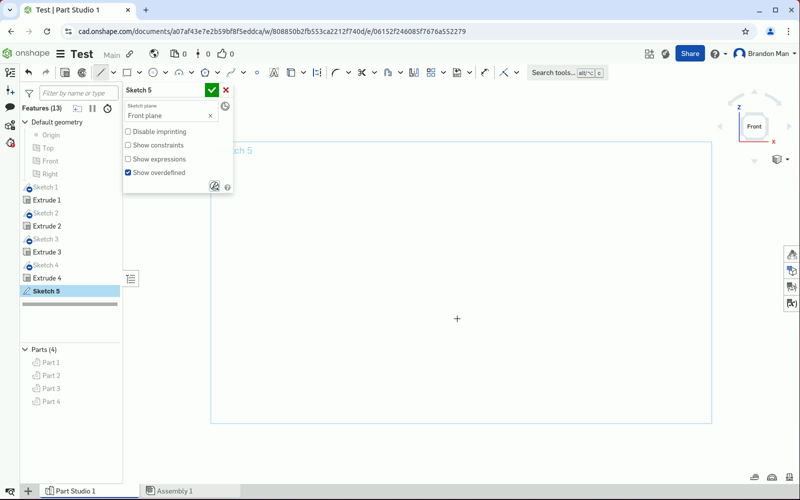
click(457, 318)
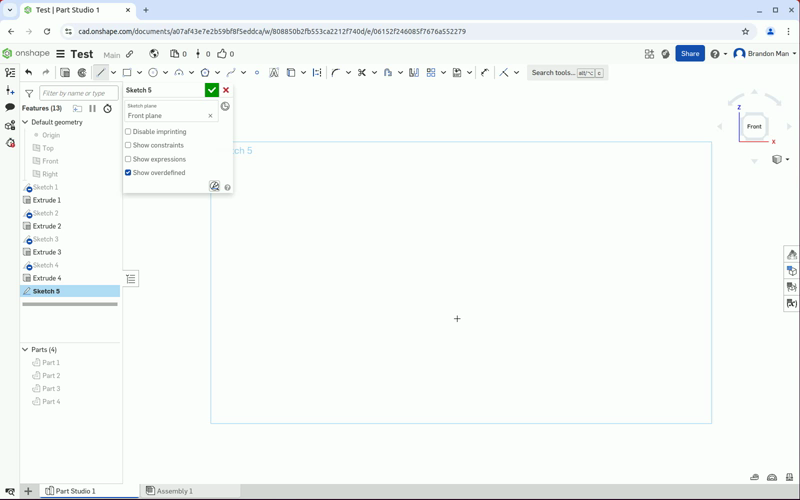
key_up(shift)
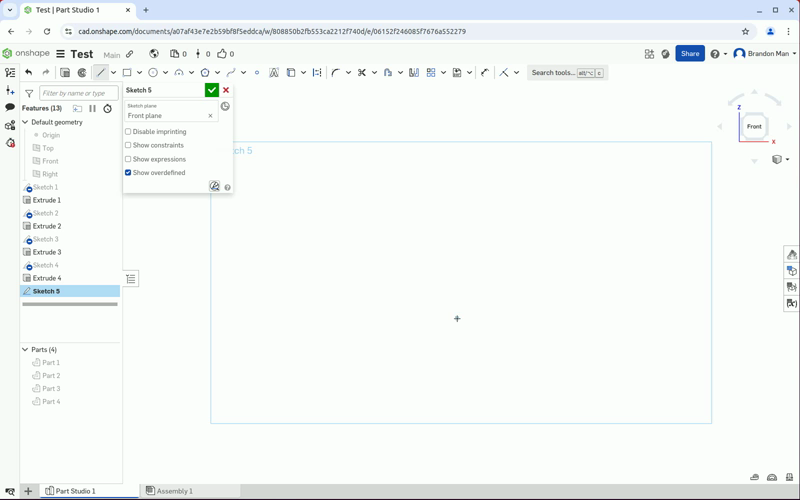
key_down(shift)
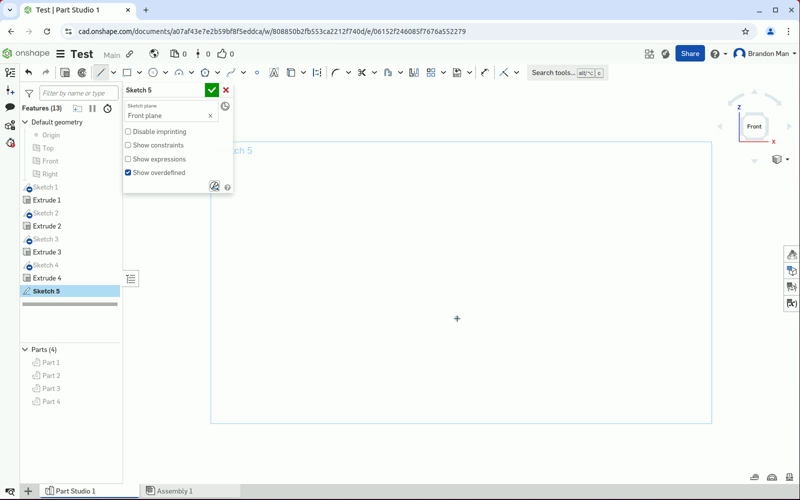
mouse_move(487, 318)
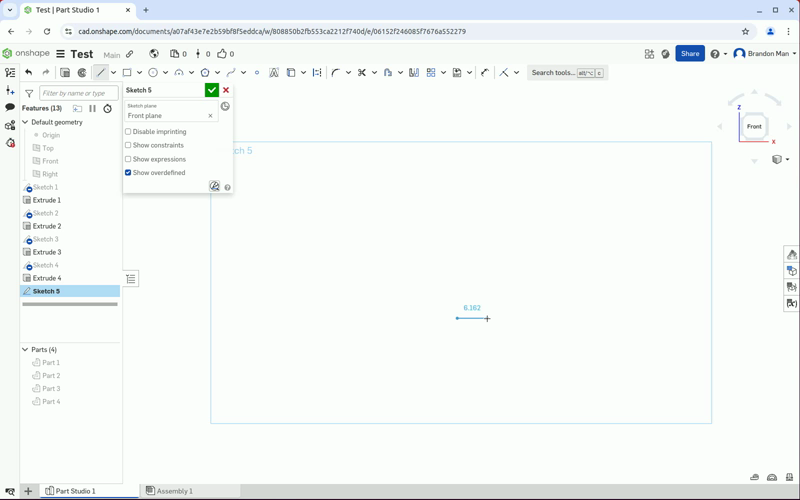
mouse_move(460, 327)
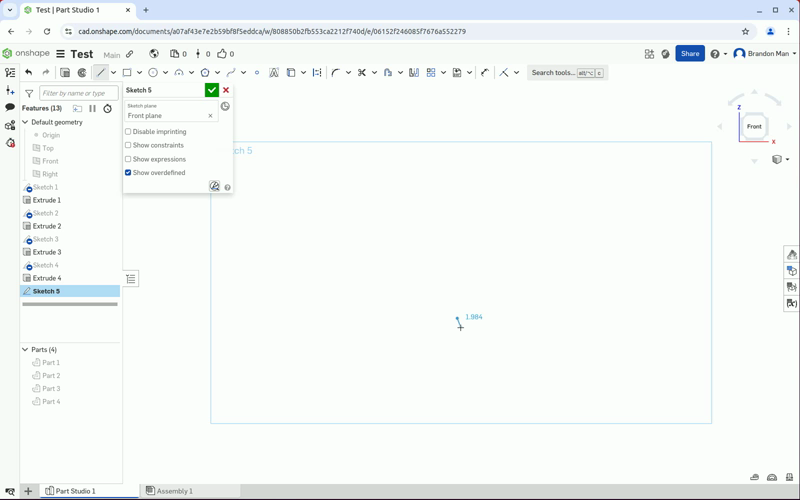
click(460, 327)
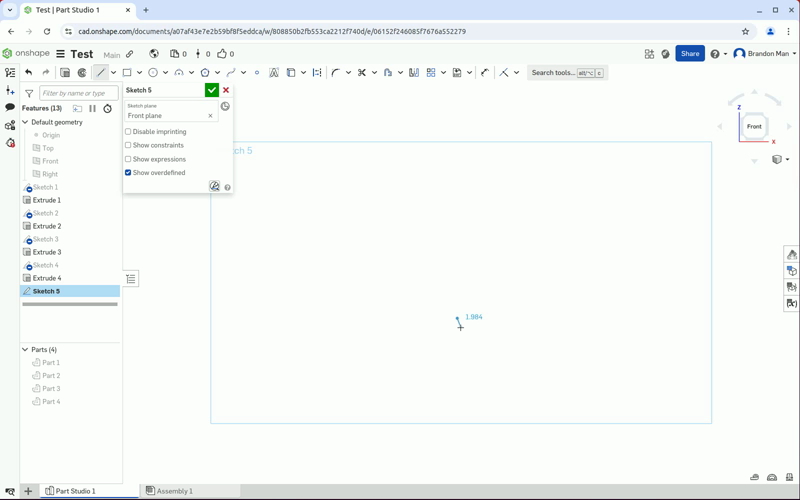
key_up(shift)
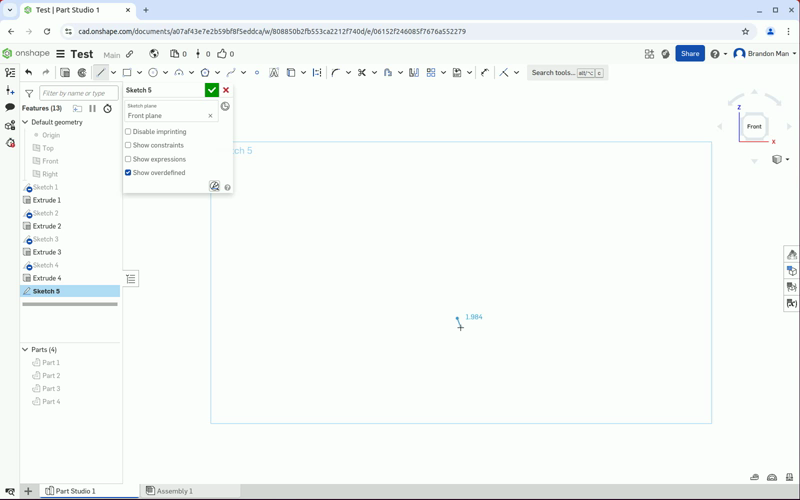
key_down(shift)
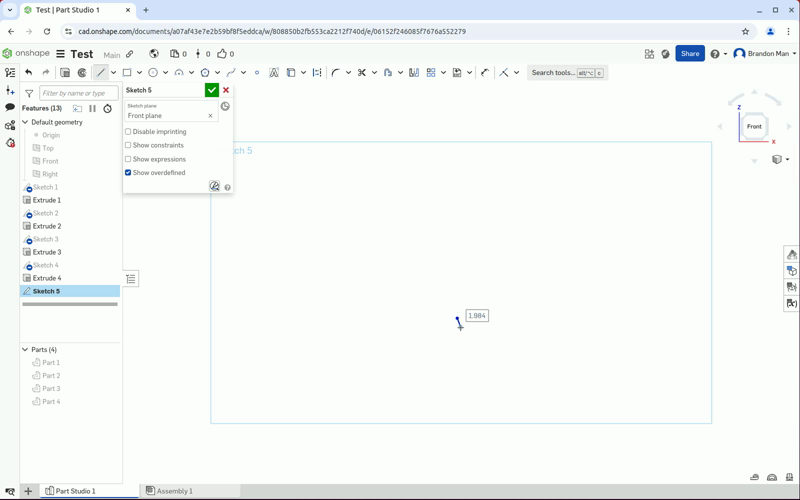
mouse_move(490, 327)
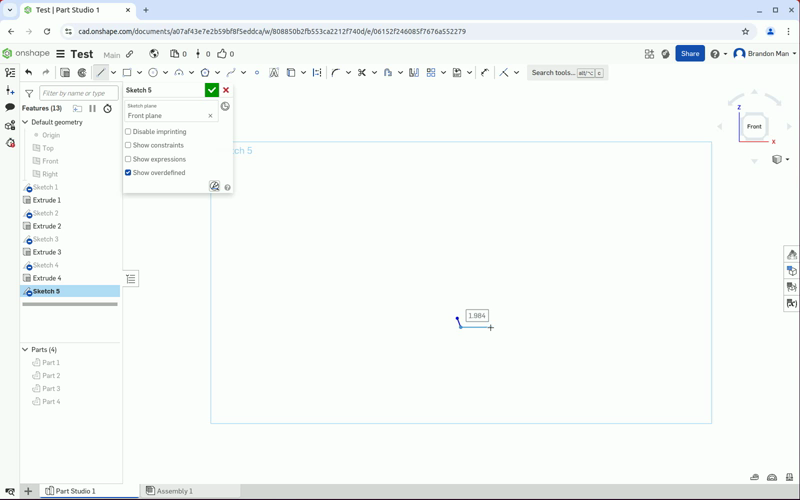
mouse_move(464, 318)
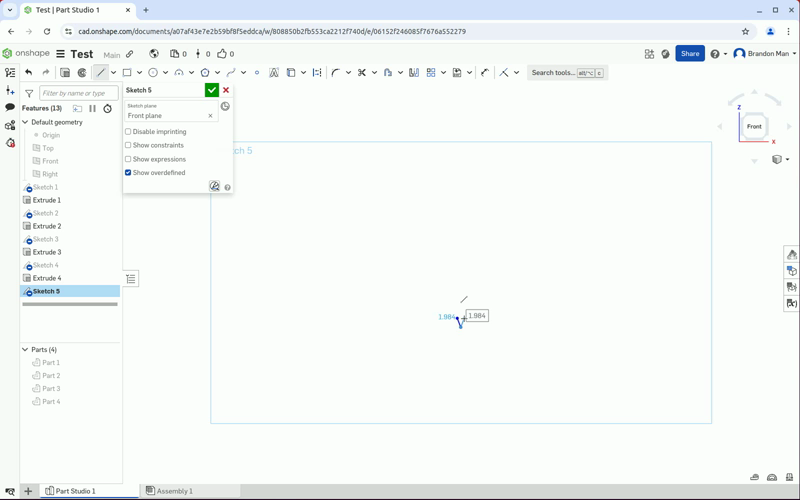
click(464, 318)
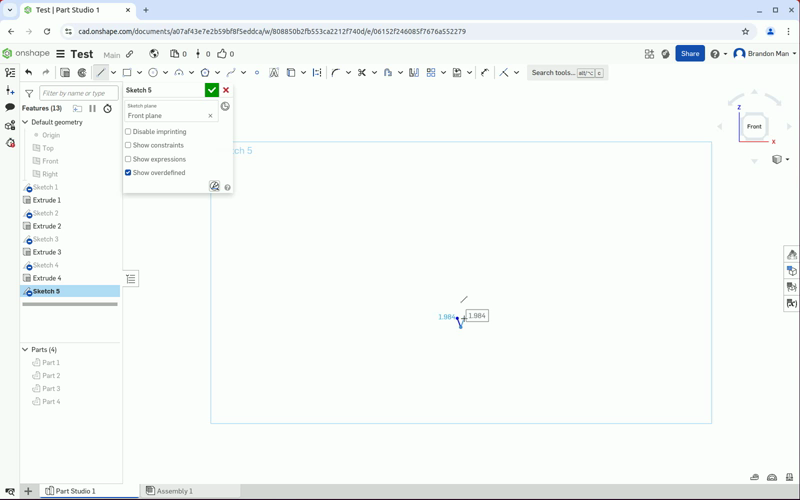
key_up(shift)
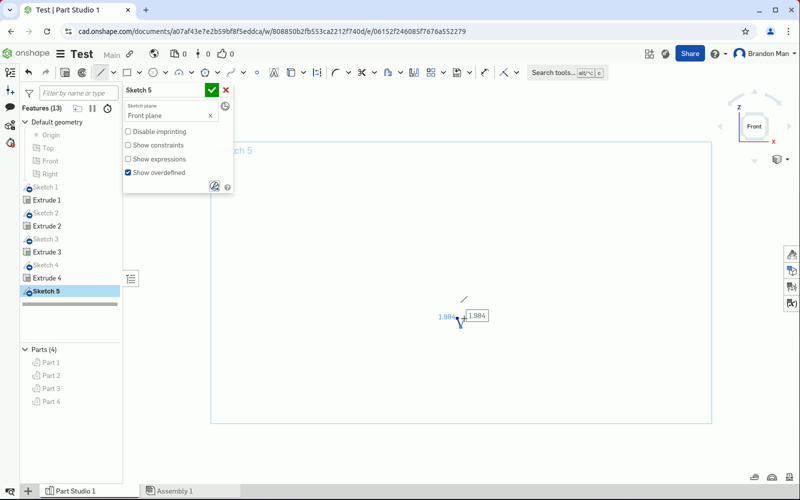
key_down(shift)
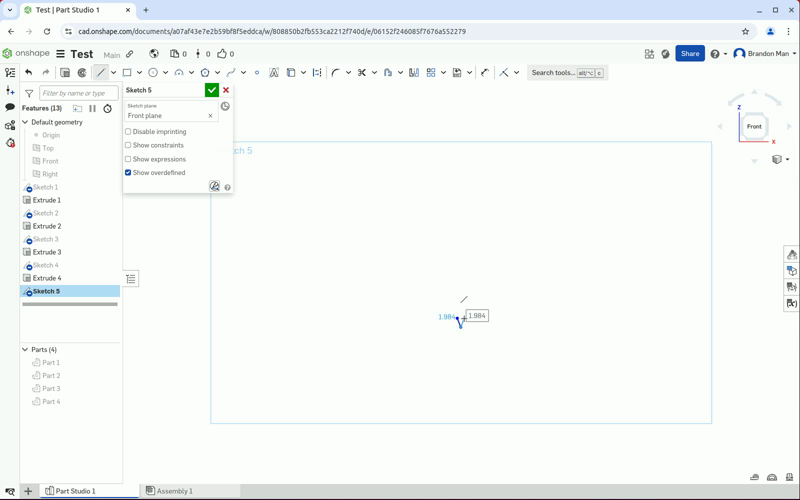
mouse_move(494, 318)
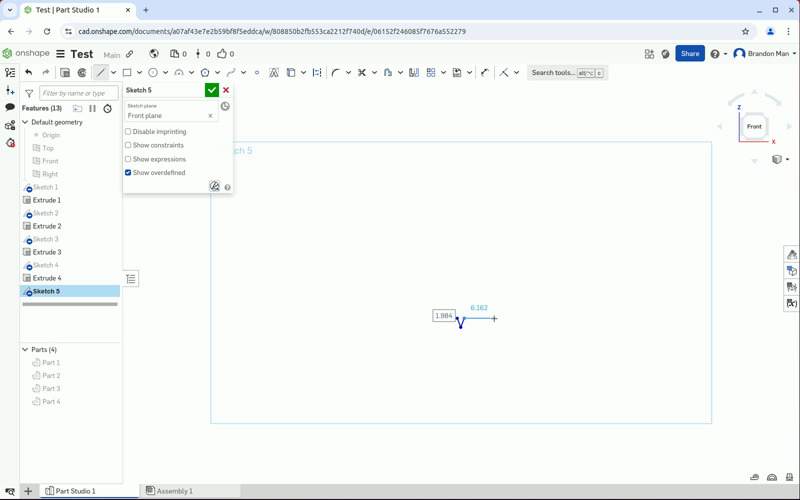
mouse_move(460, 318)
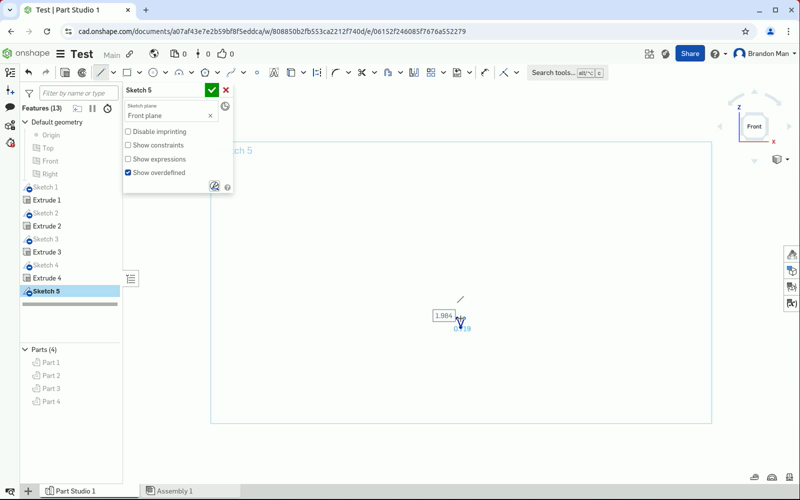
scroll(6)
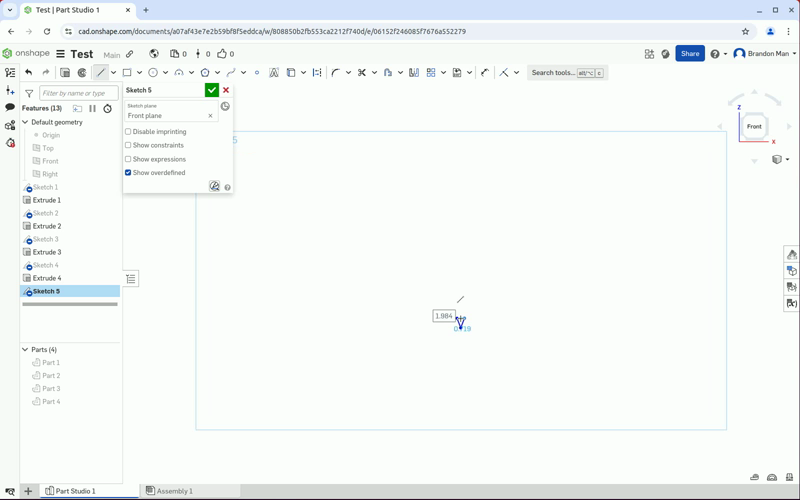
scroll(6)
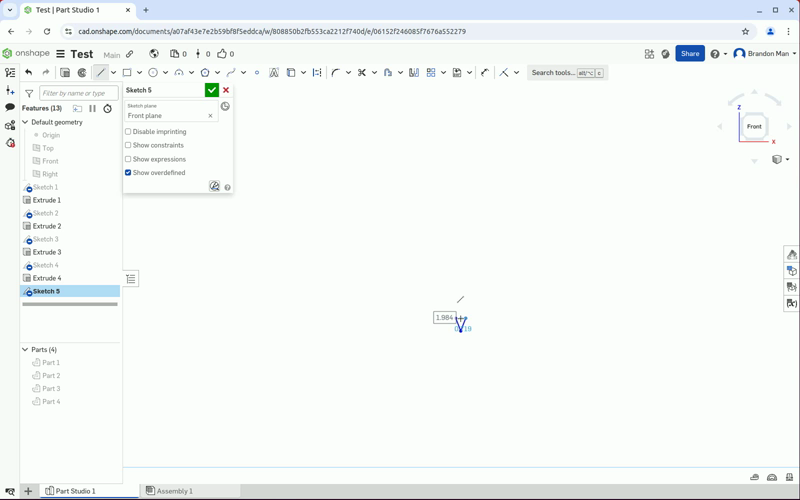
scroll(6)
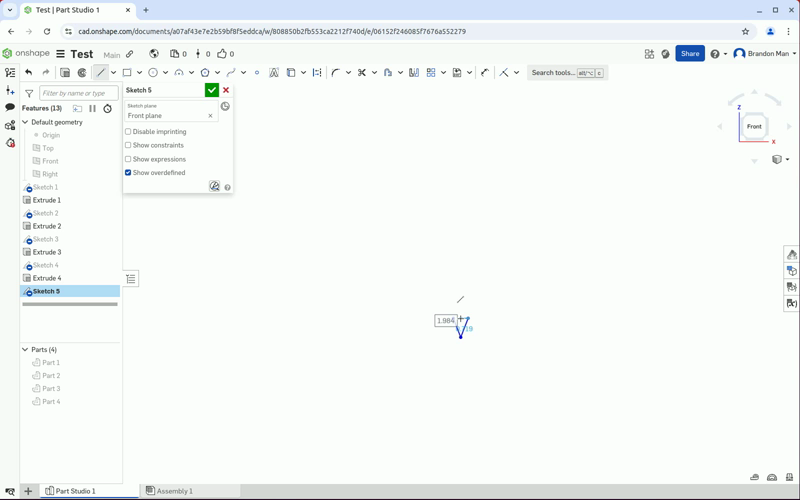
scroll(6)
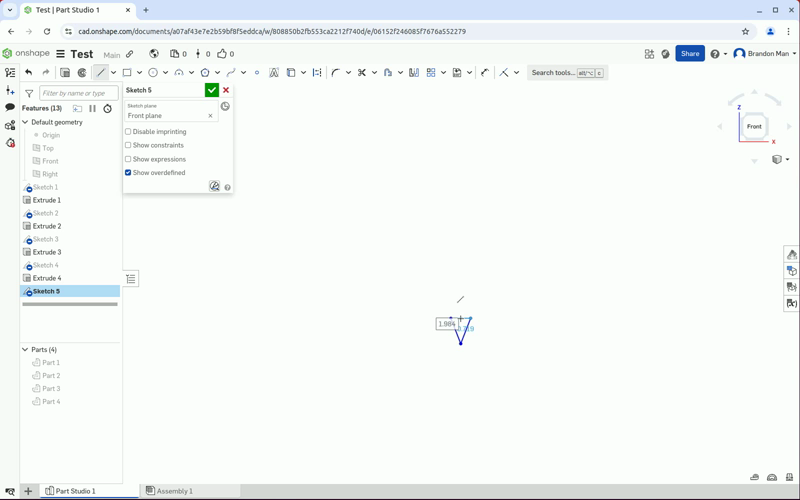
scroll(6)
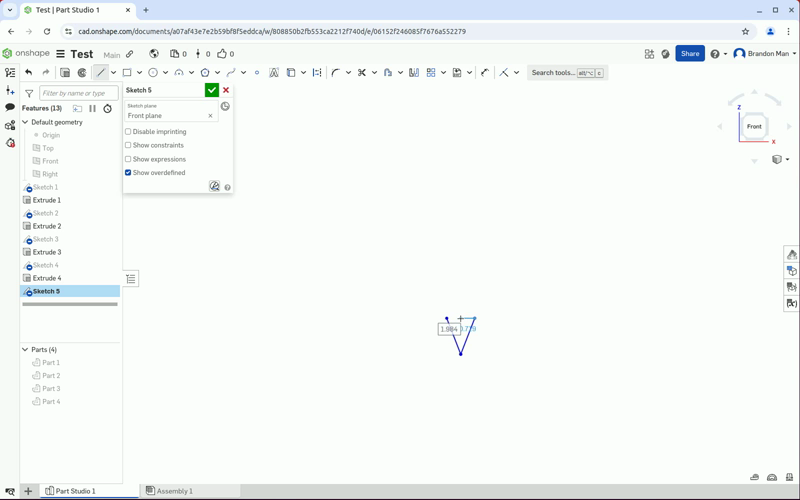
scroll(6)
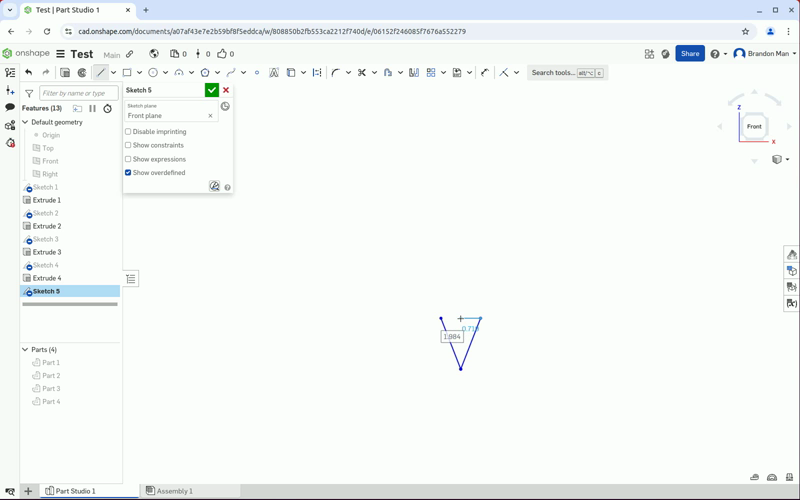
scroll(6)
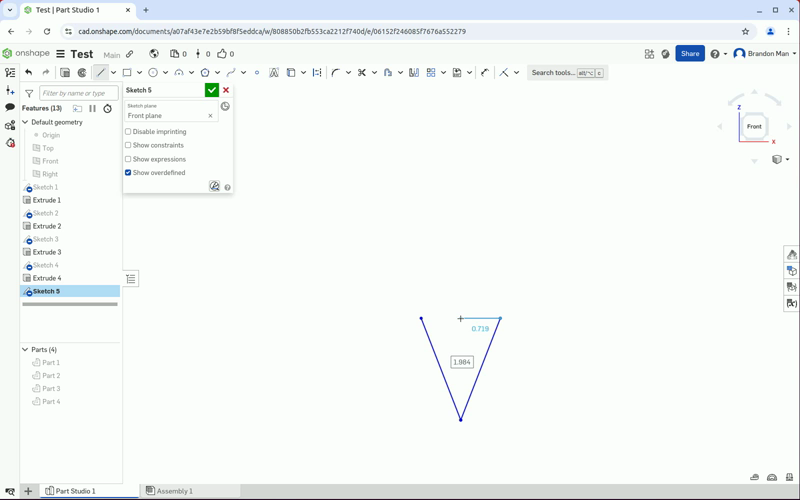
click(460, 318)
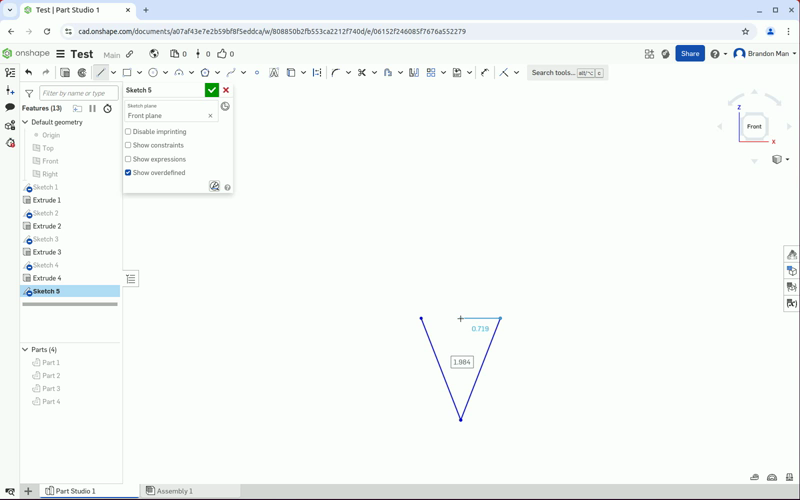
scroll(-6)
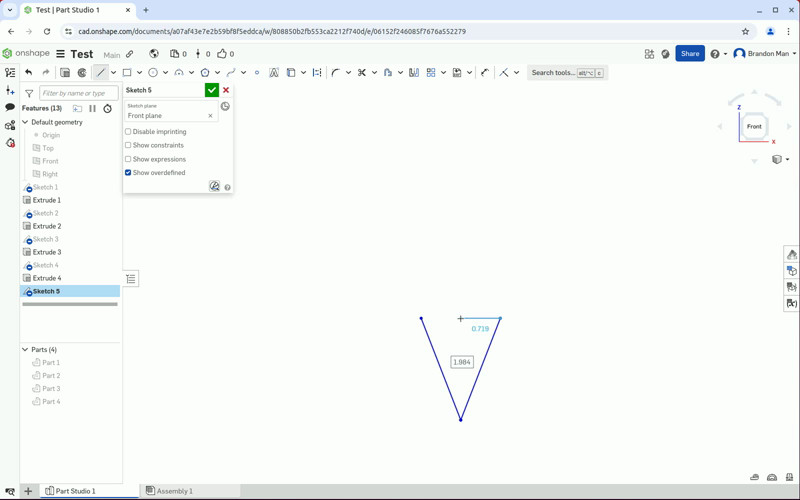
scroll(-6)
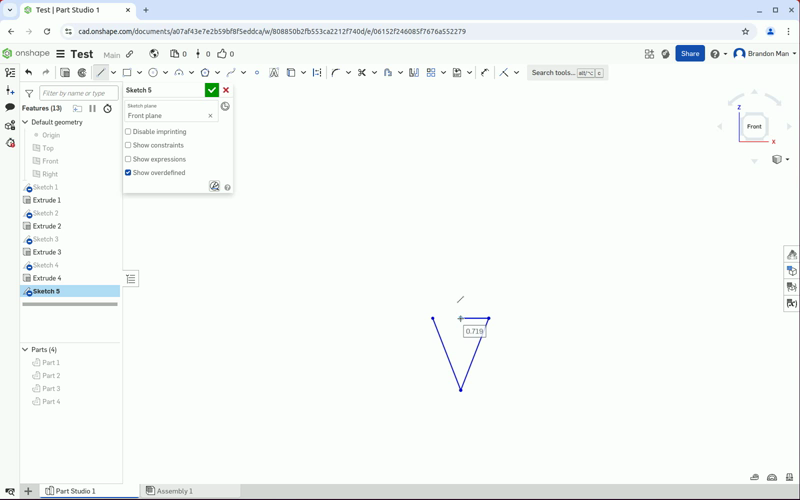
scroll(-6)
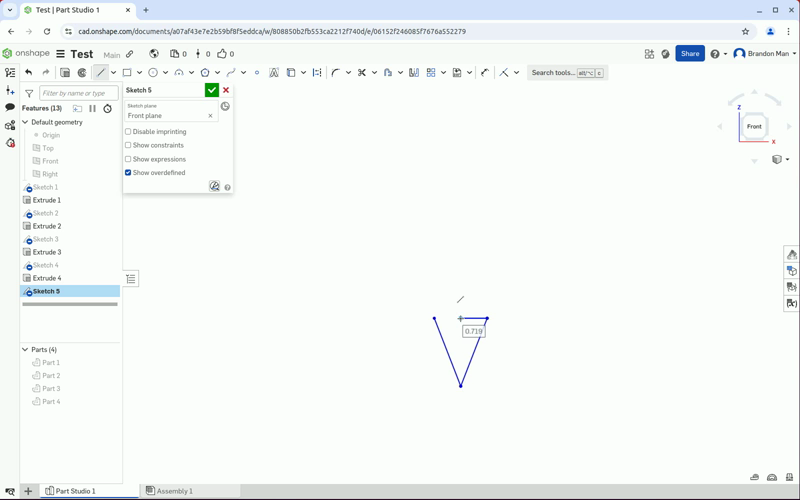
scroll(-6)
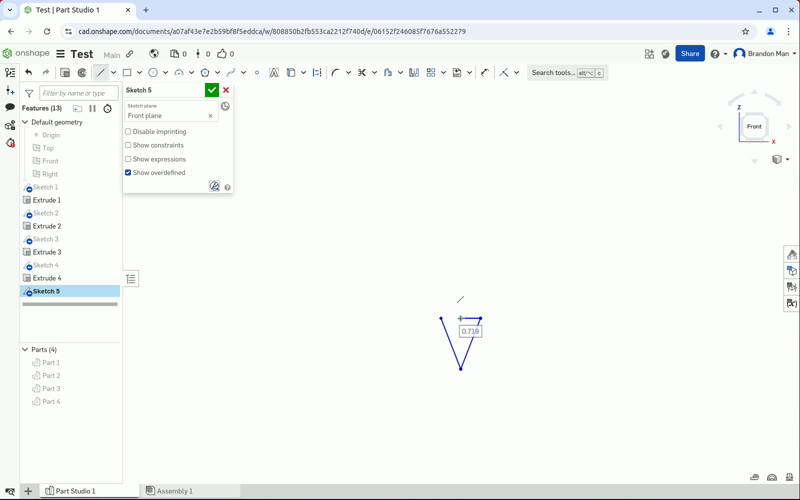
scroll(-6)
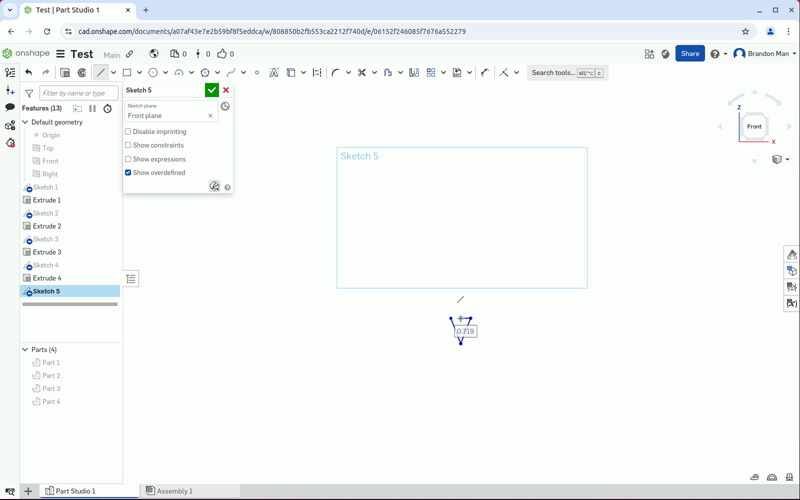
scroll(-6)
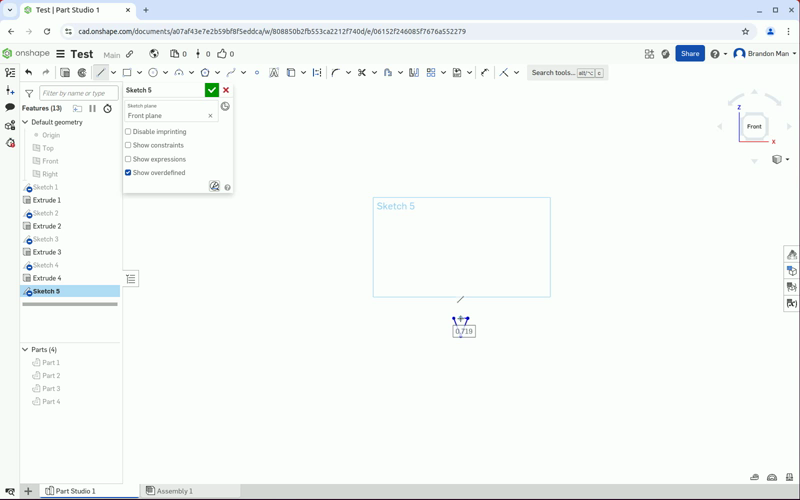
scroll(-6)
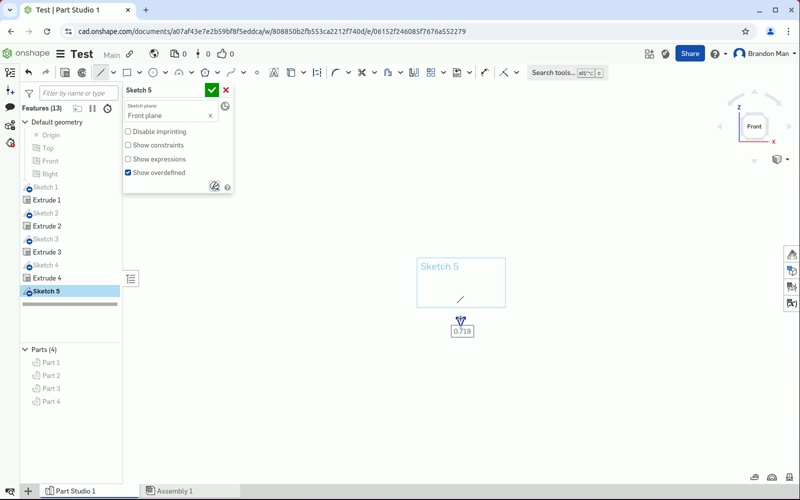
key_up(shift)
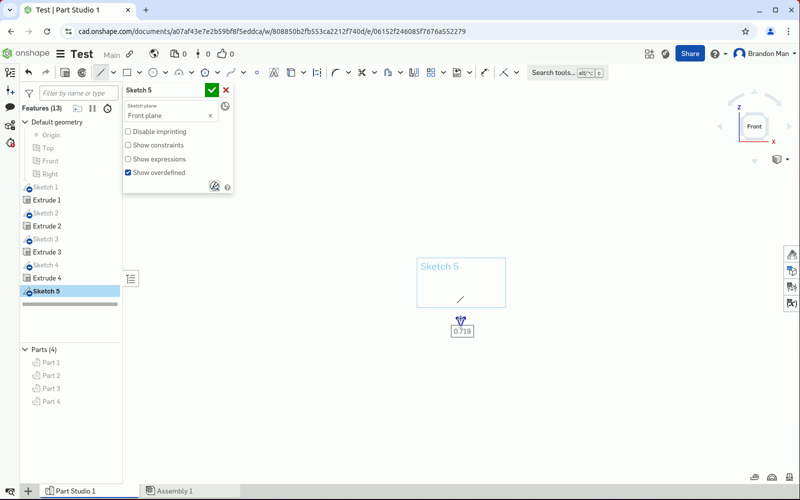
mouse_move(490, 318)
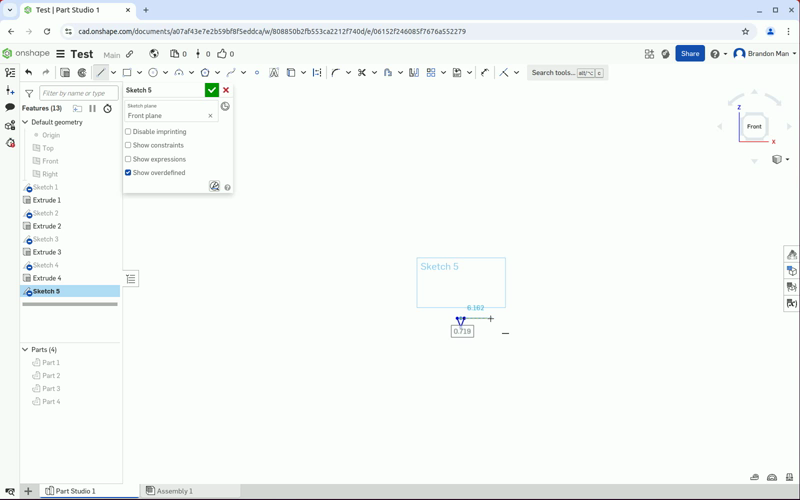
key_down(shift)
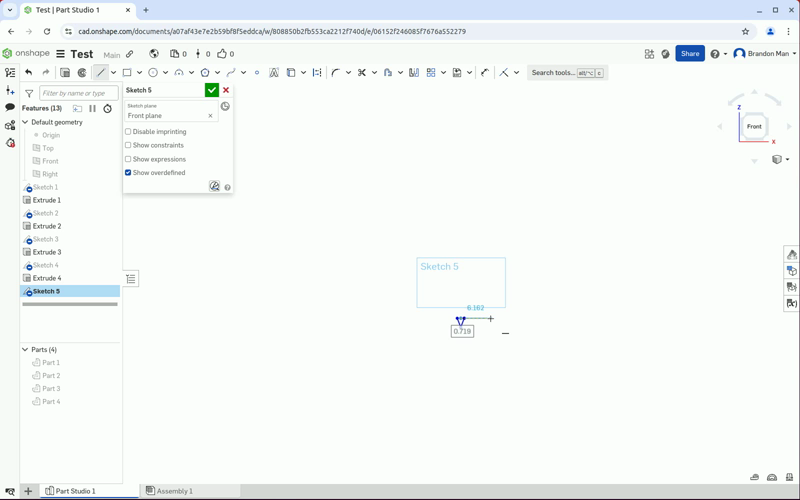
mouse_move(457, 318)
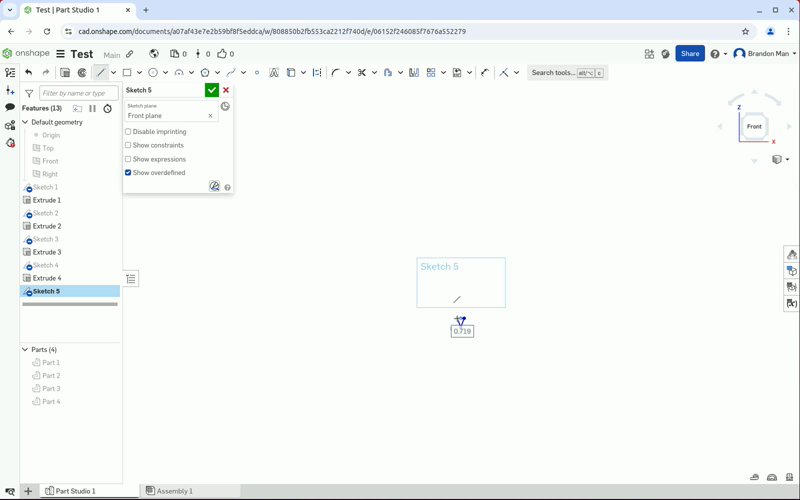
scroll(6)
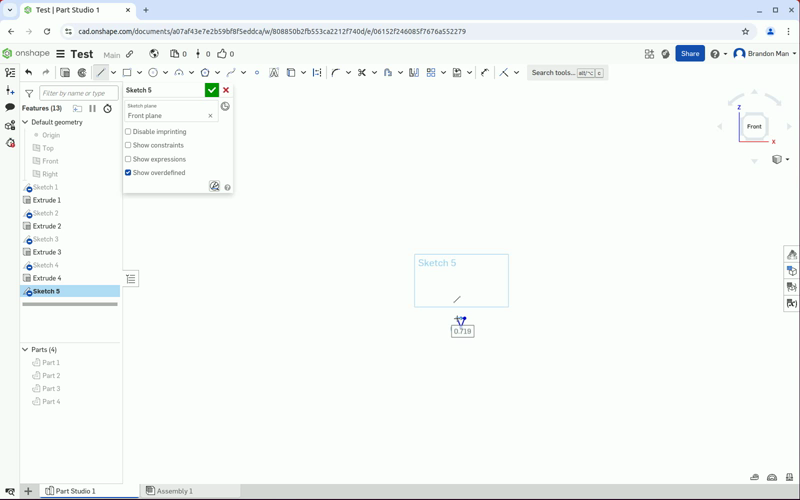
scroll(6)
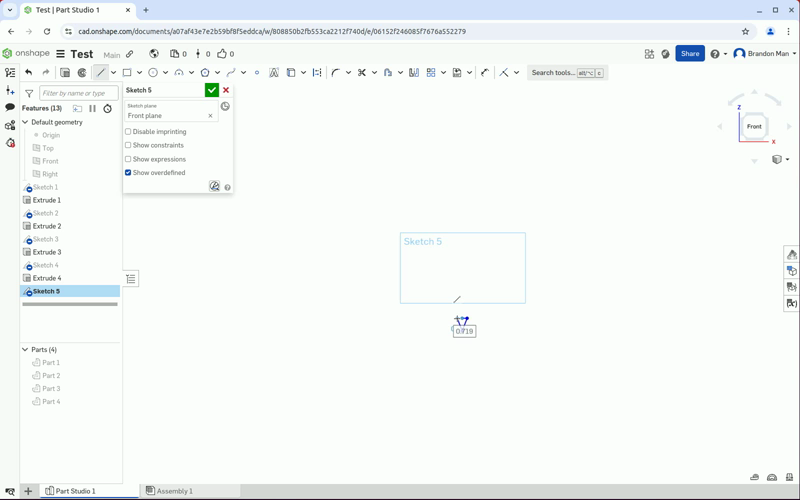
scroll(6)
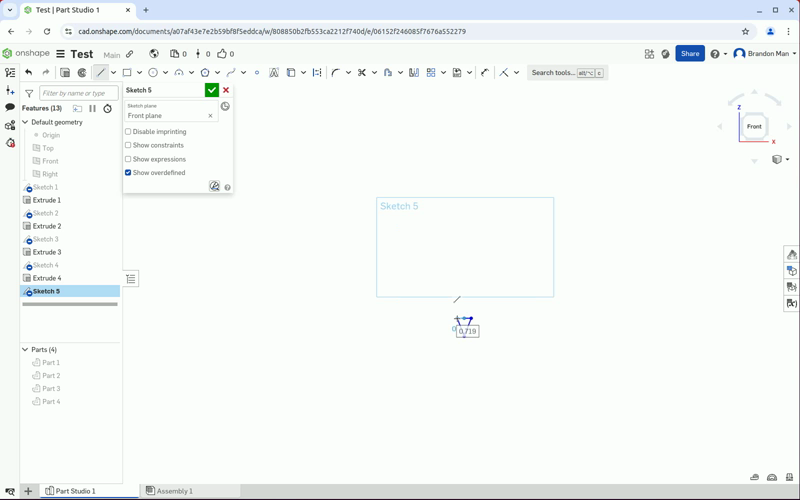
scroll(6)
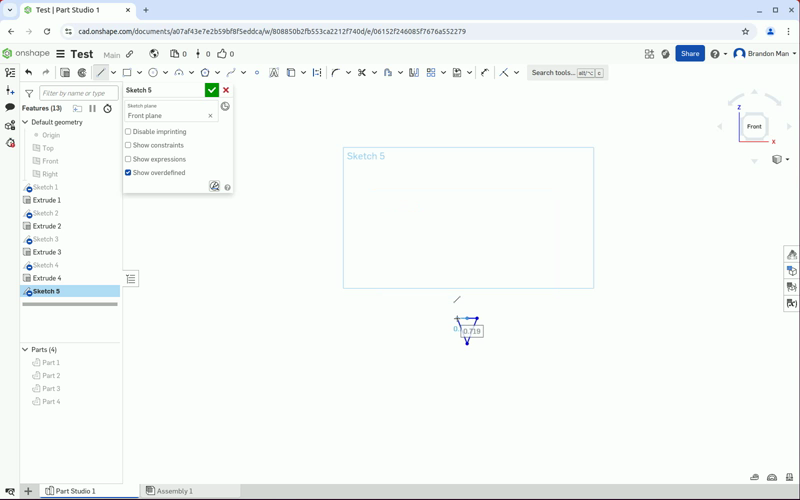
scroll(6)
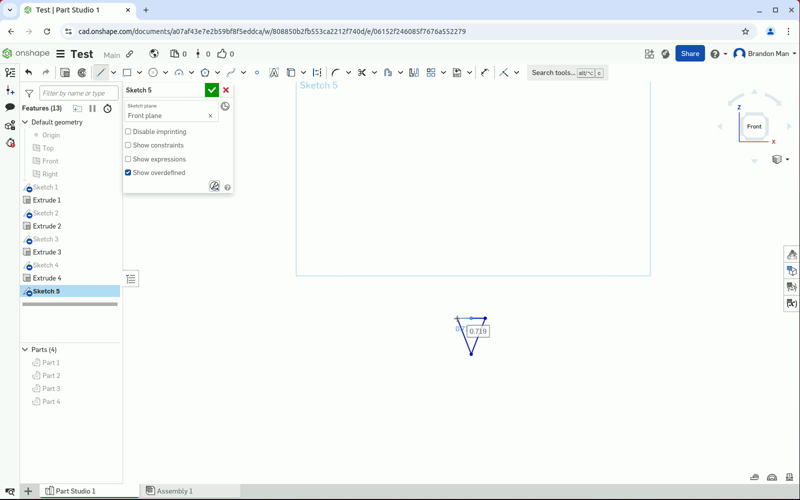
scroll(6)
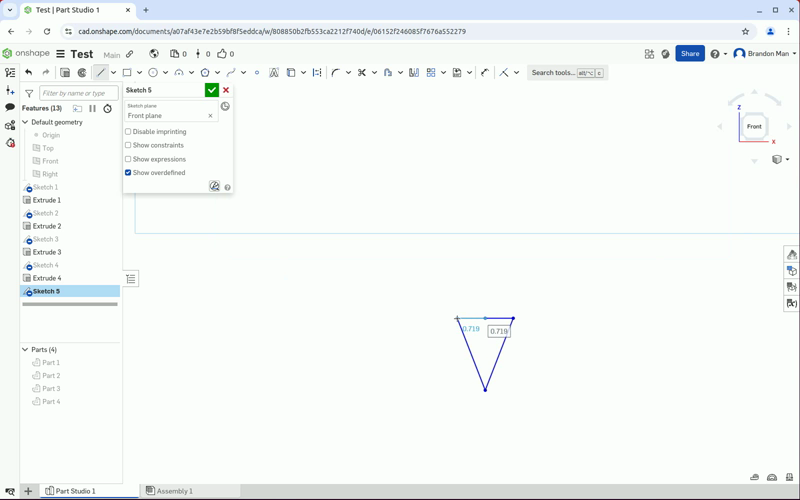
scroll(6)
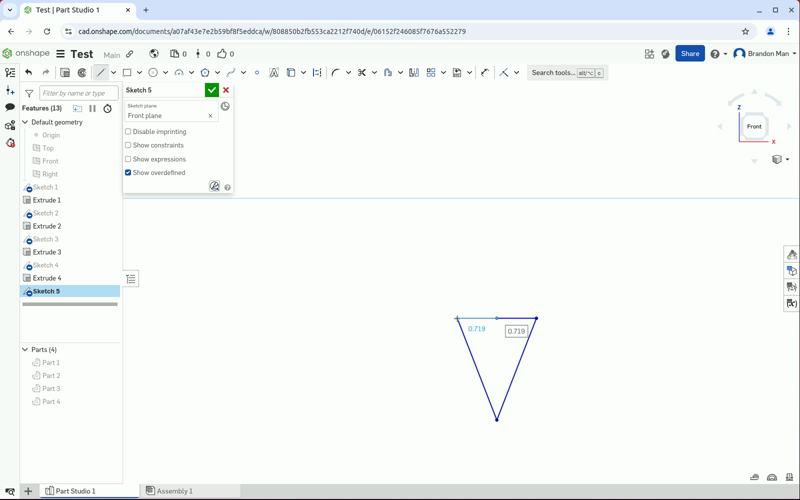
key_up(shift)
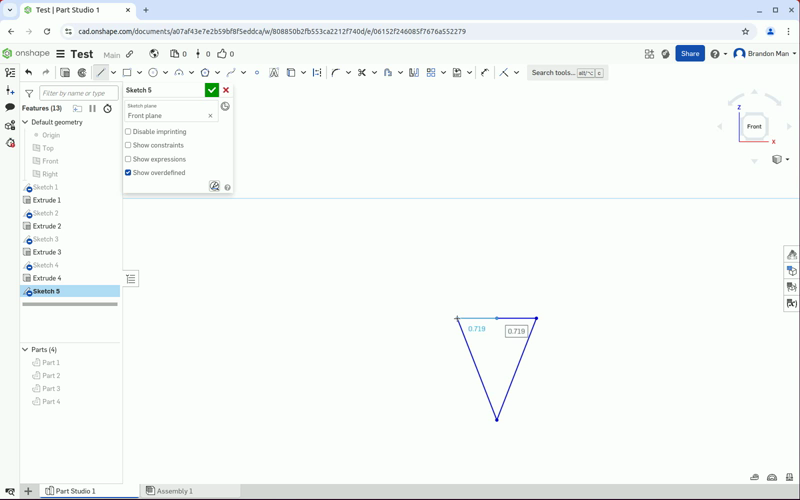
click(457, 318)
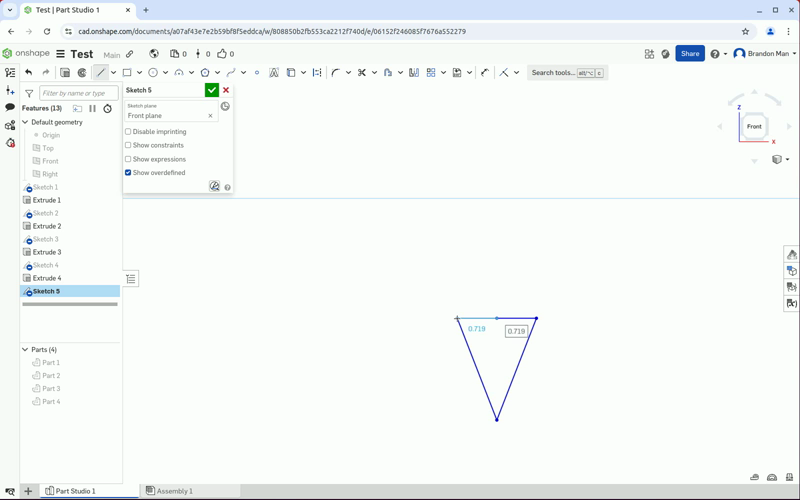
scroll(-6)
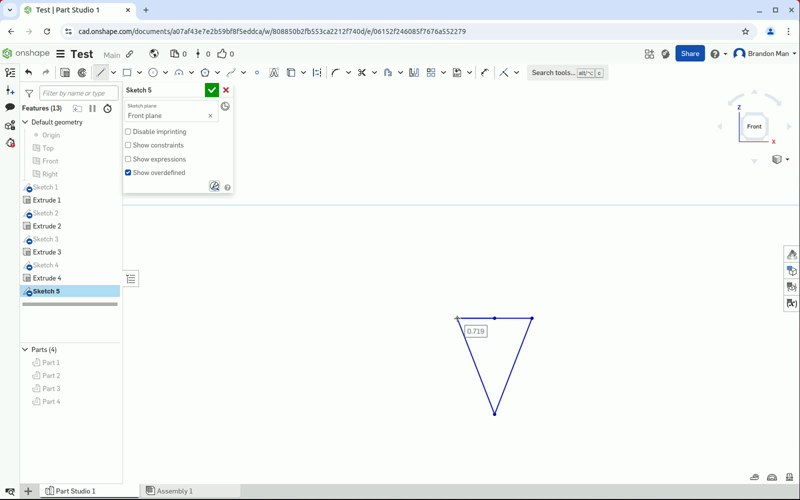
scroll(-6)
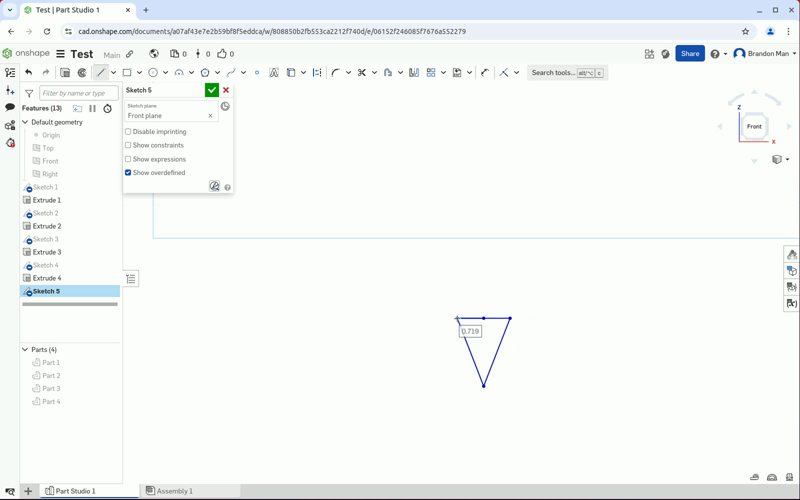
scroll(-6)
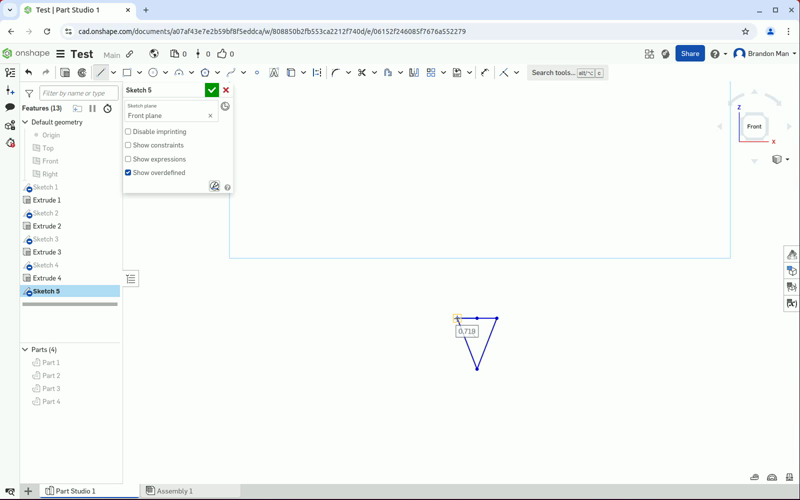
scroll(-6)
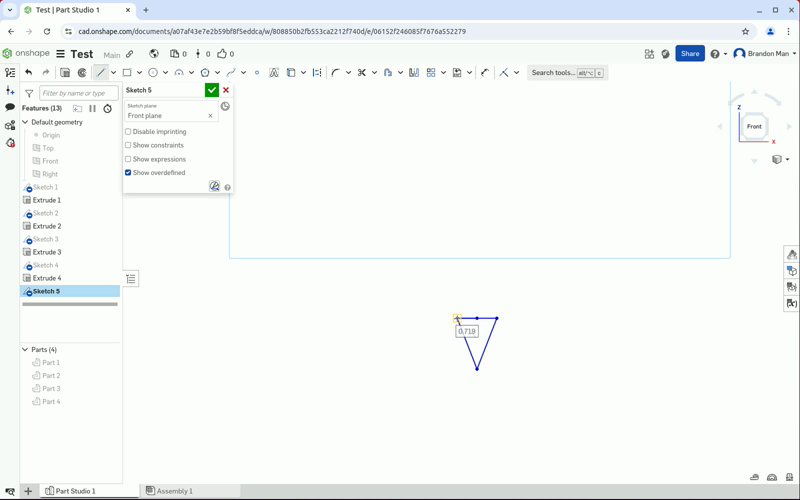
scroll(-6)
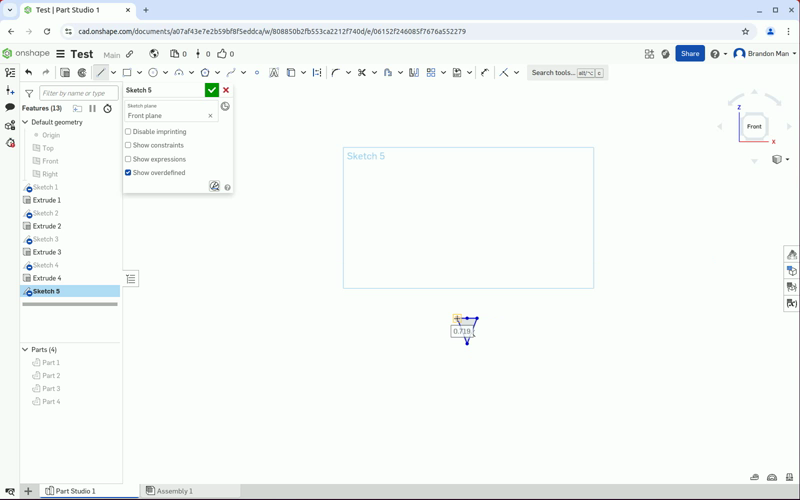
scroll(-6)
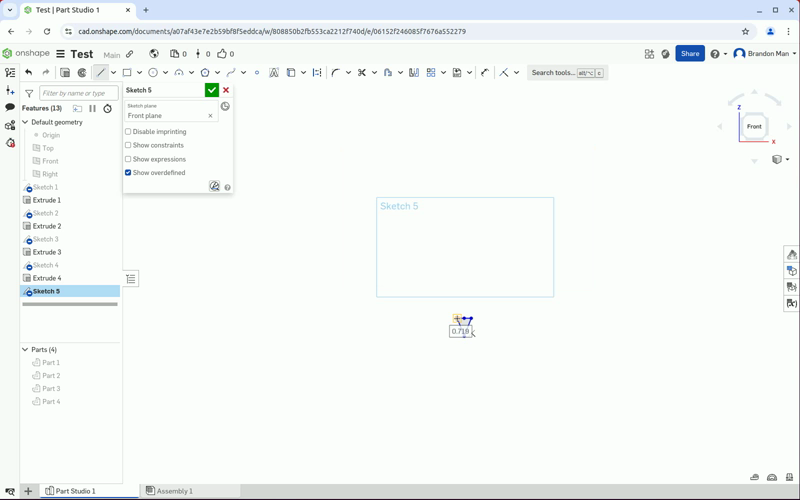
scroll(-6)
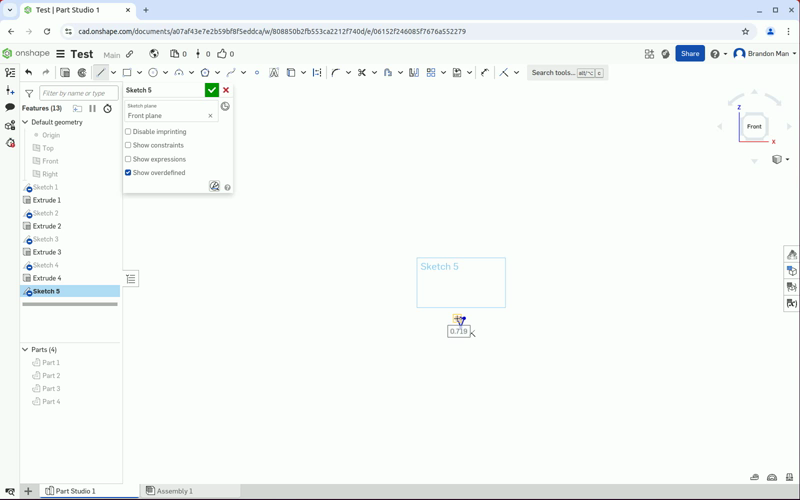
key(esc)
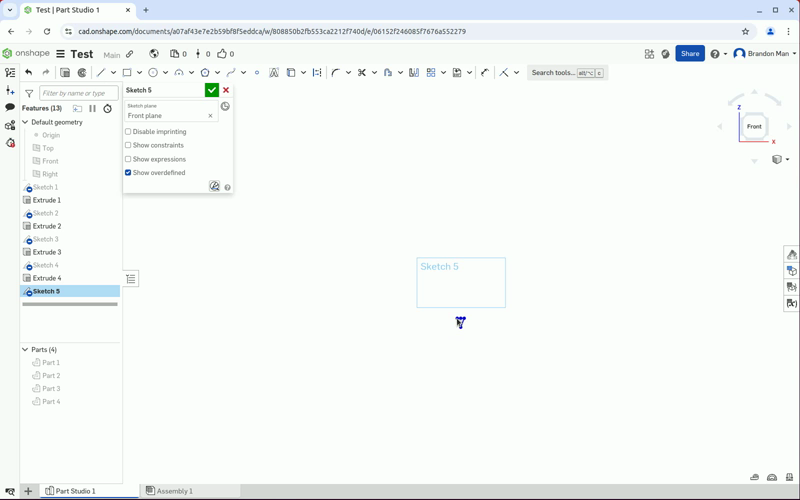
mouse_move(462, 323)
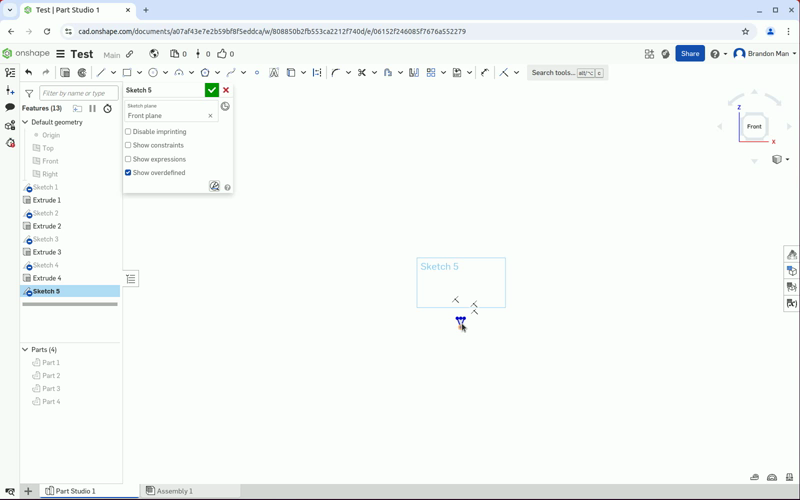
scroll(6)
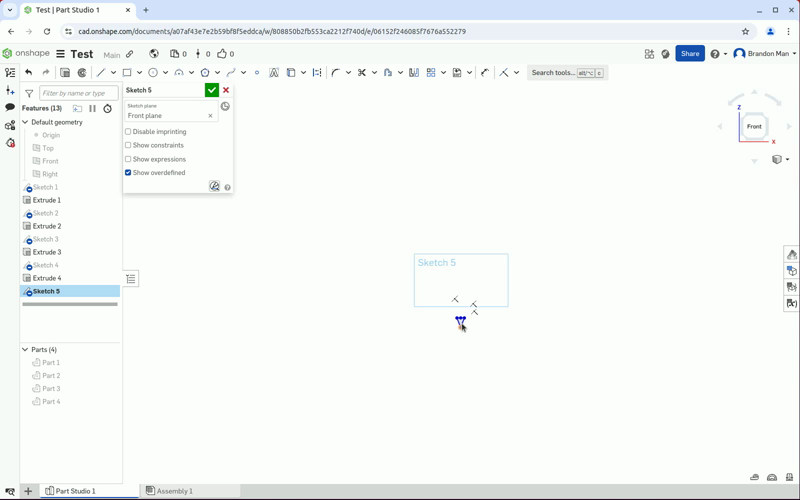
scroll(6)
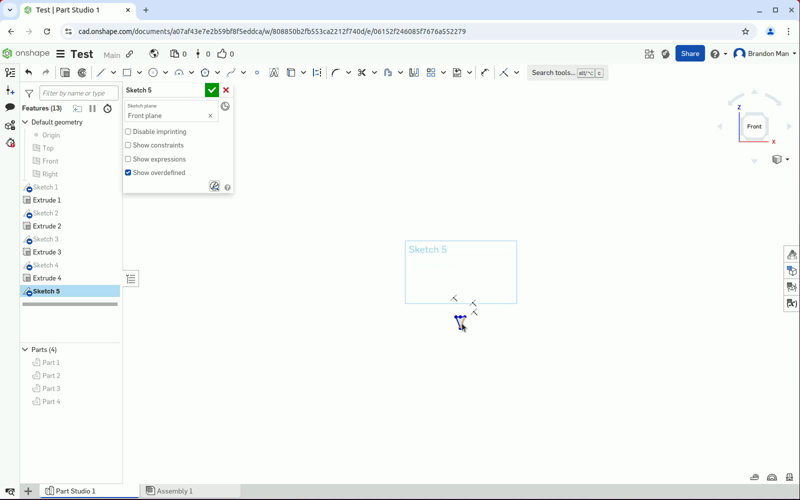
scroll(6)
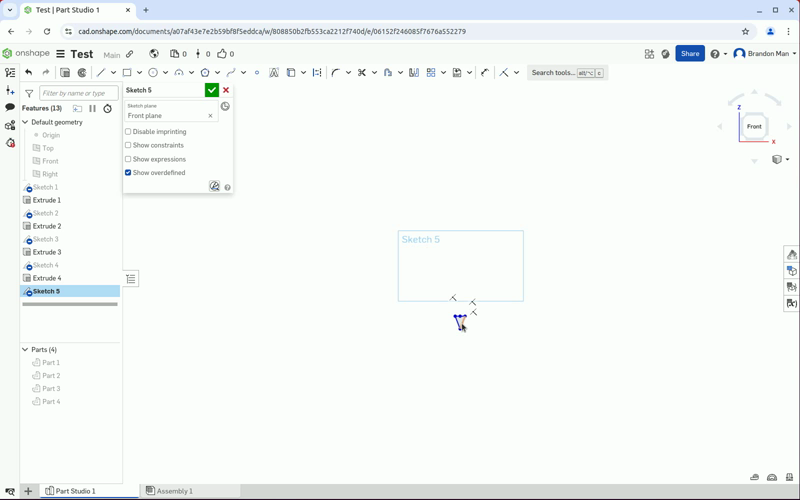
scroll(6)
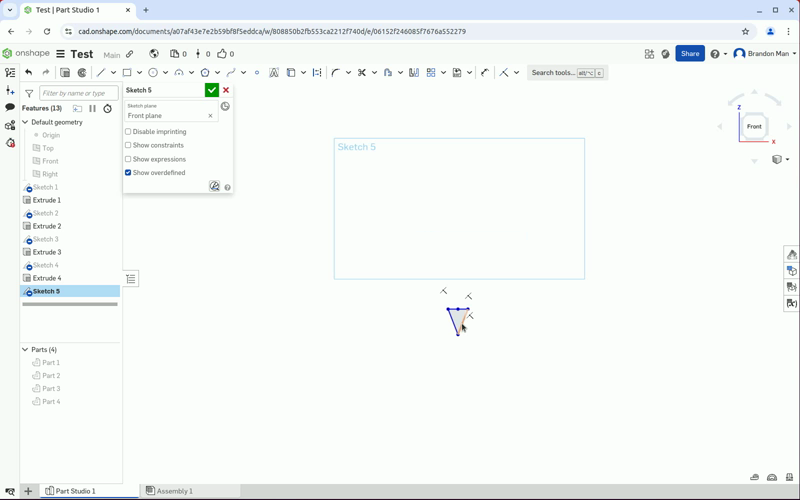
scroll(6)
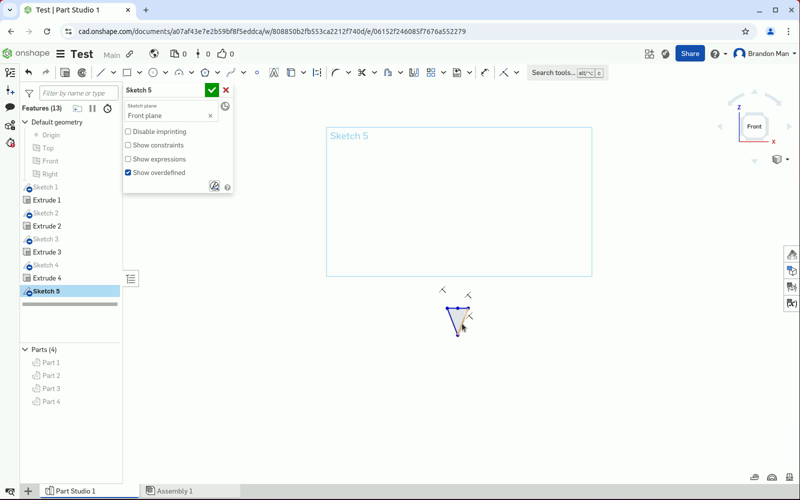
scroll(6)
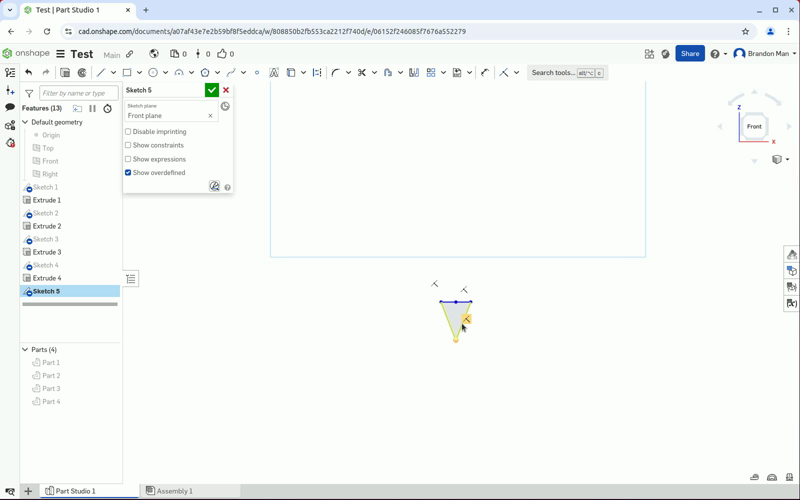
scroll(6)
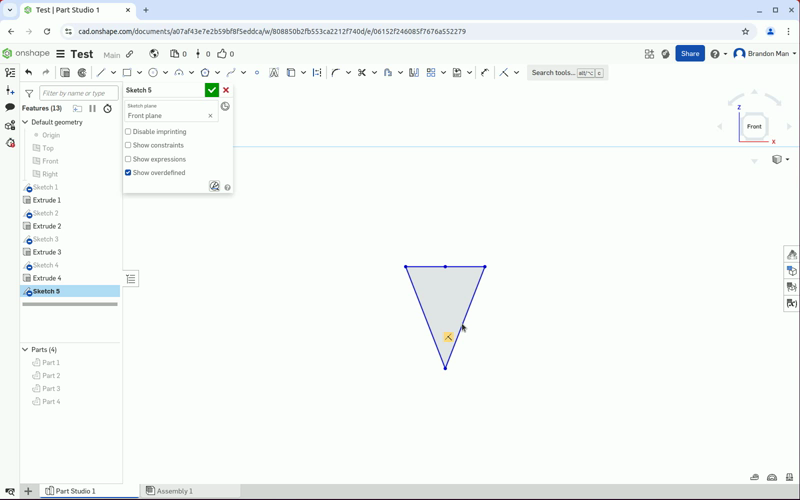
click(462, 323)
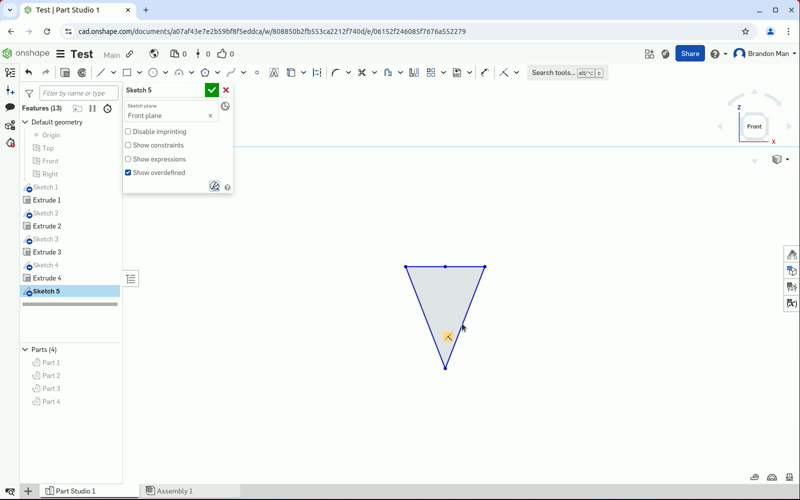
scroll(-6)
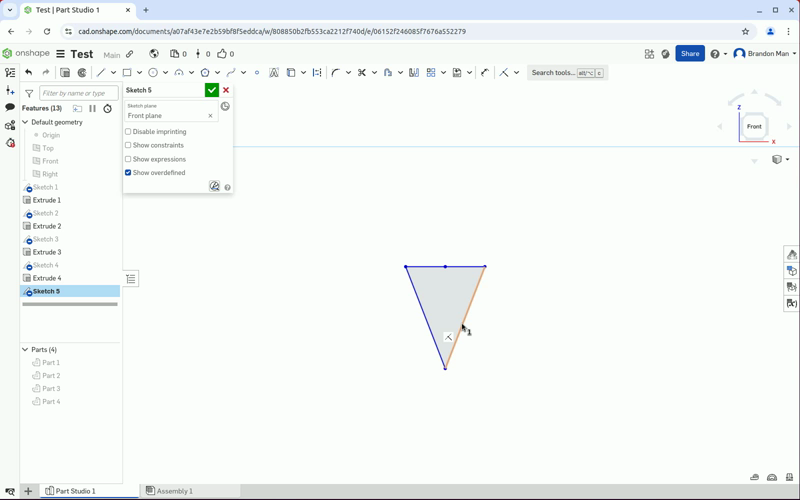
scroll(-6)
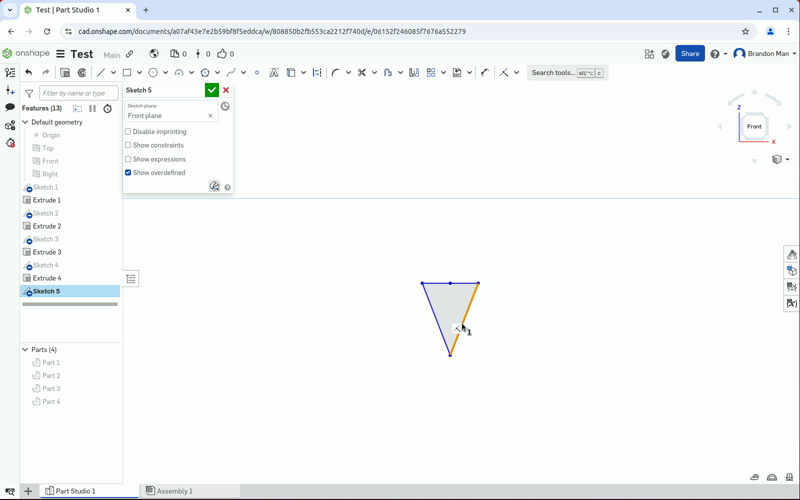
scroll(-6)
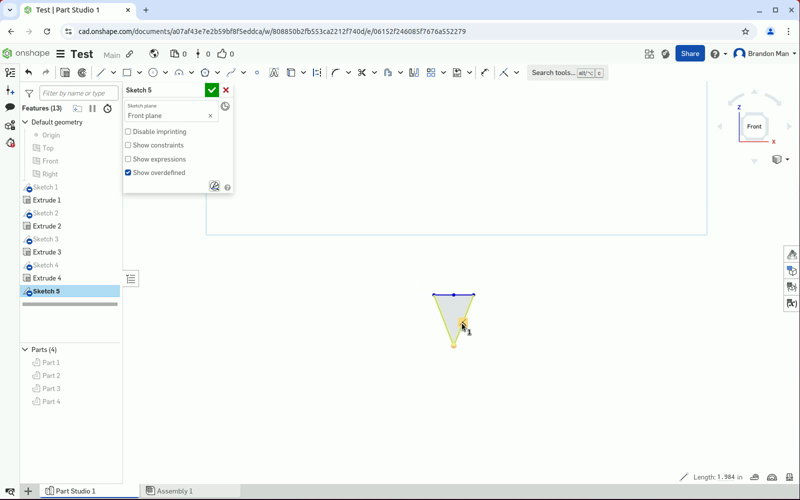
scroll(-6)
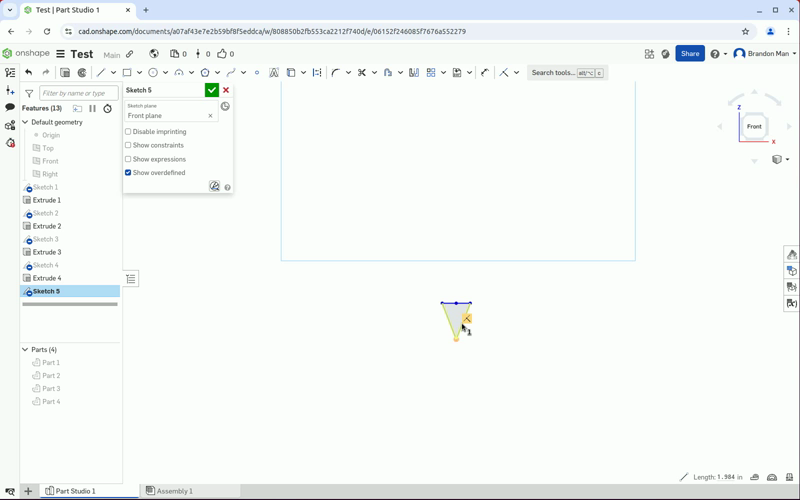
scroll(-6)
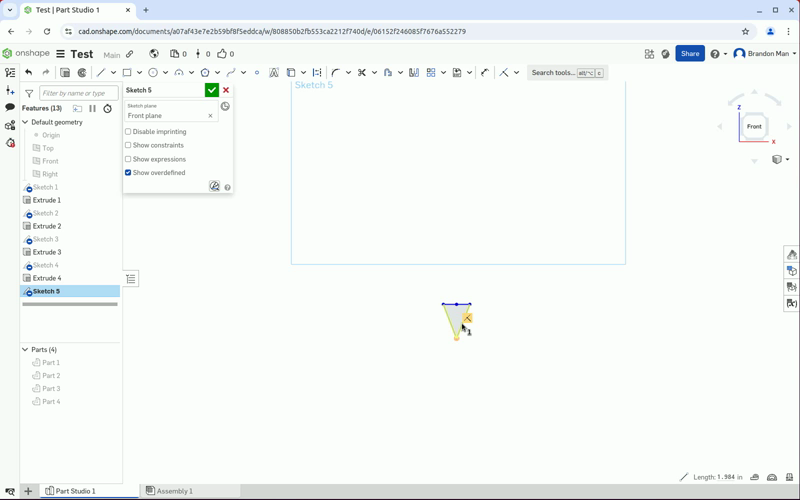
scroll(-6)
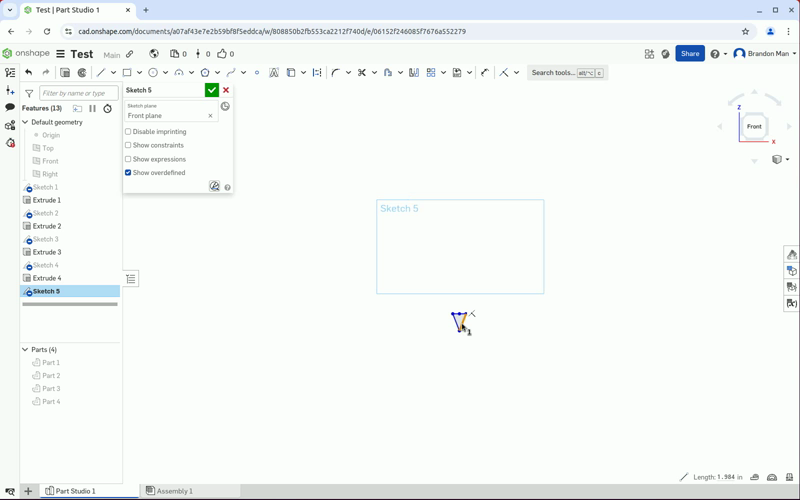
scroll(-6)
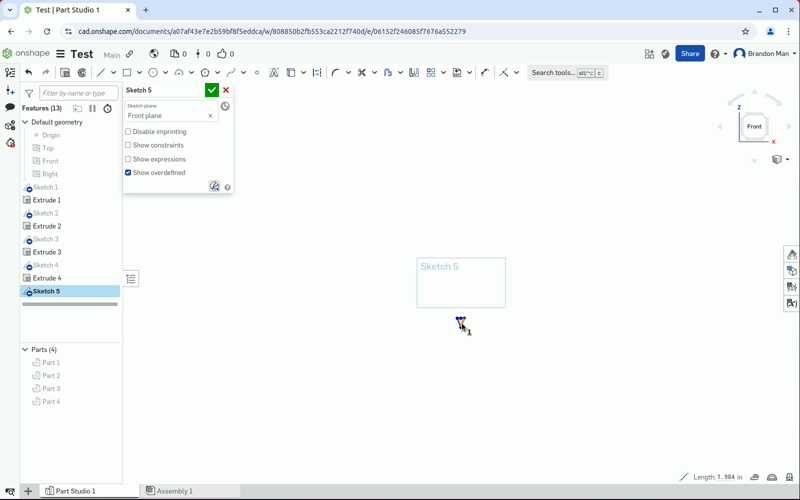
mouse_move(73, 352)
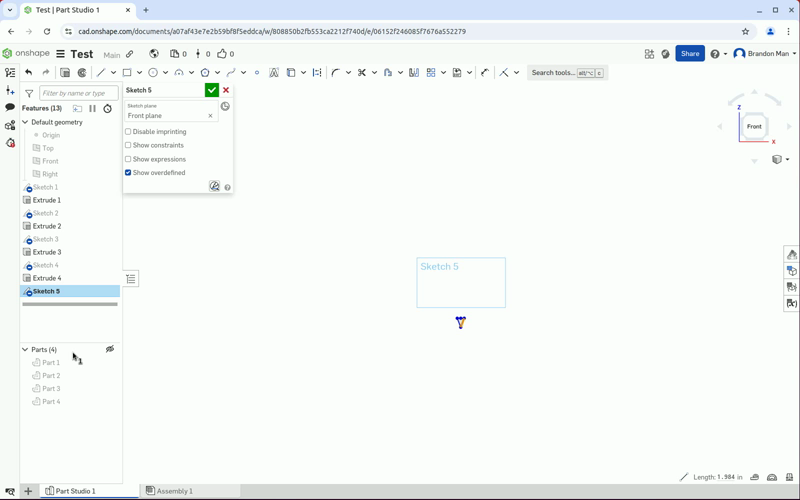
key(shift+y)
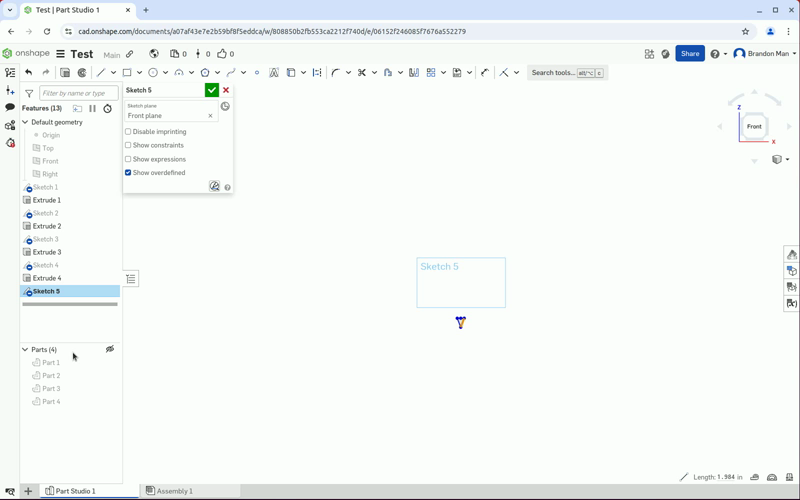
key(shift+e)
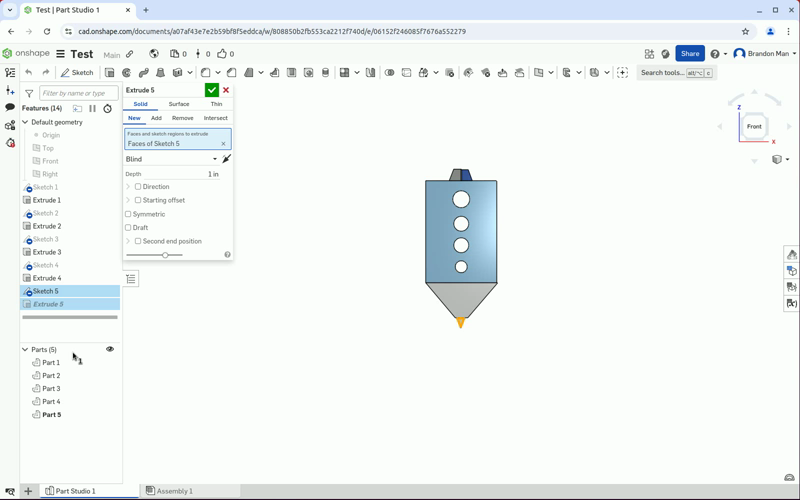
mouse_move(143, 106)
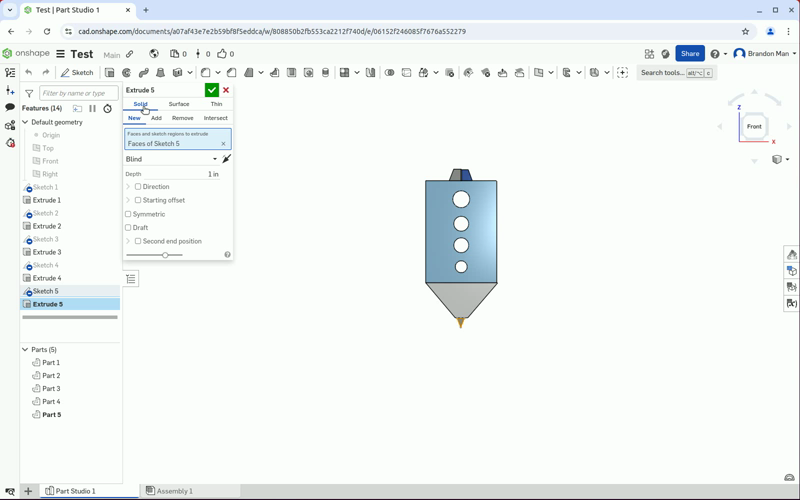
click(143, 106)
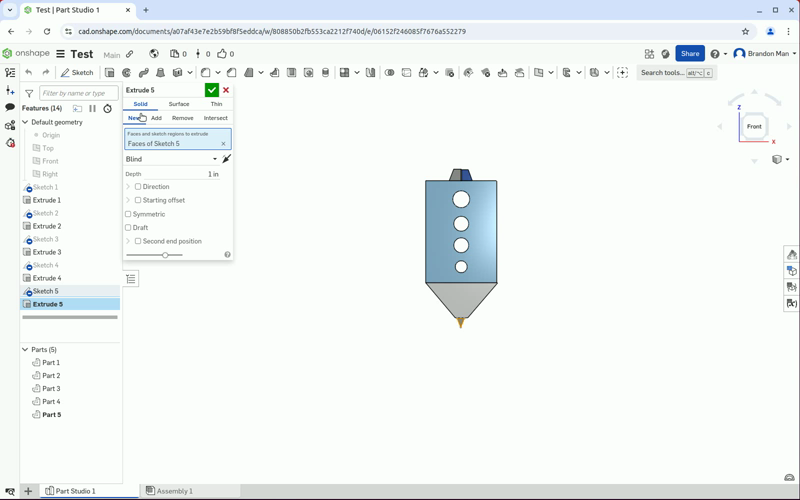
mouse_move(137, 120)
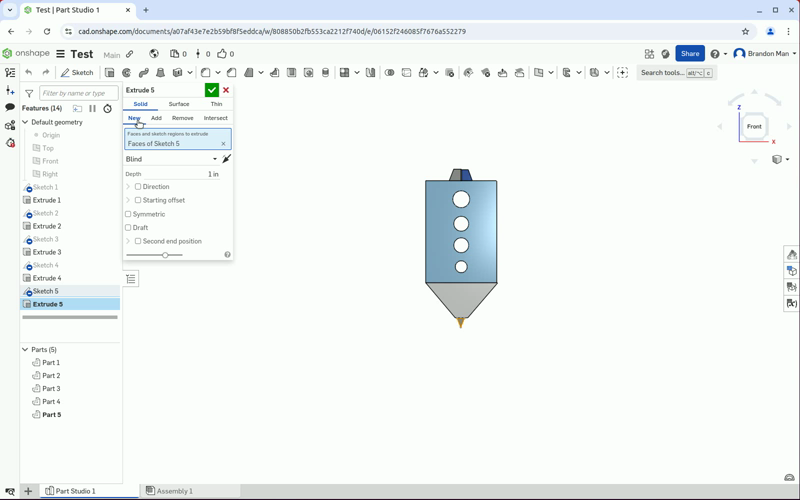
click(137, 120)
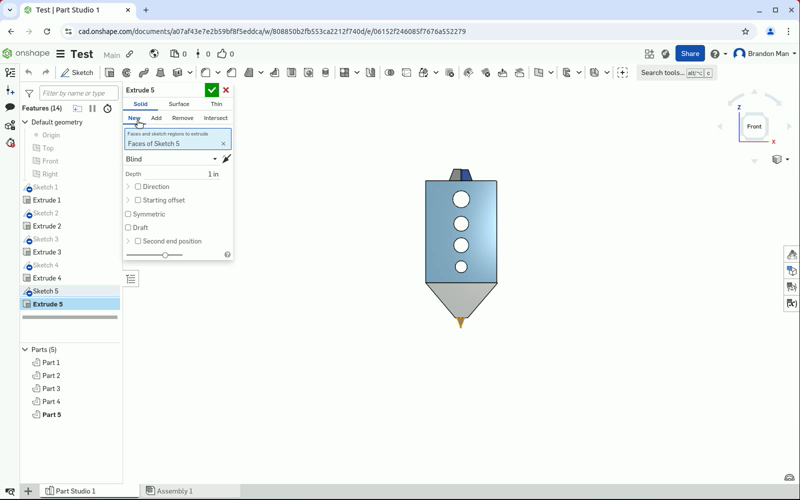
key(tab, 4)
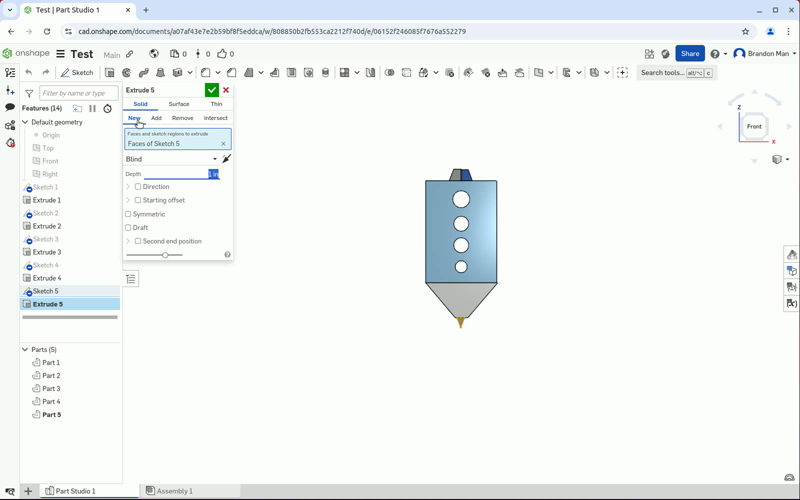
text(3.611)
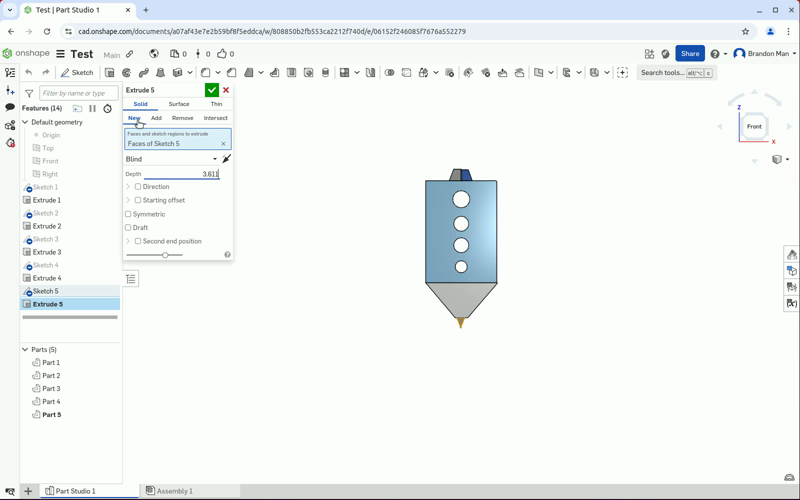
key(enter)
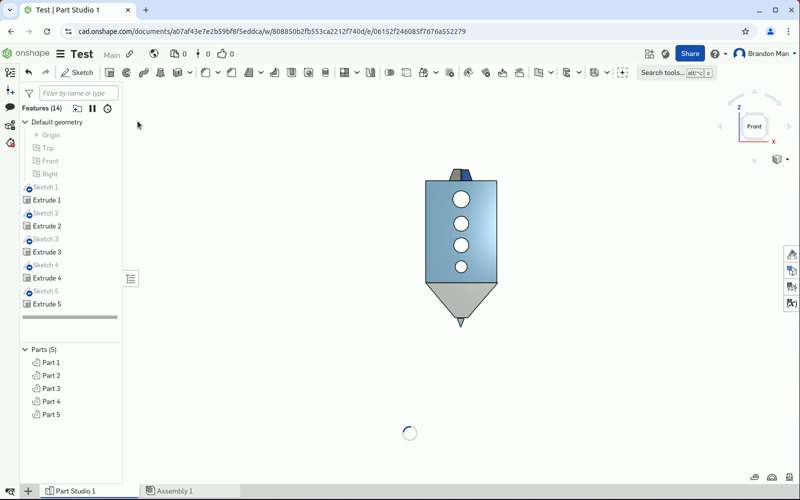
key(shift+h)
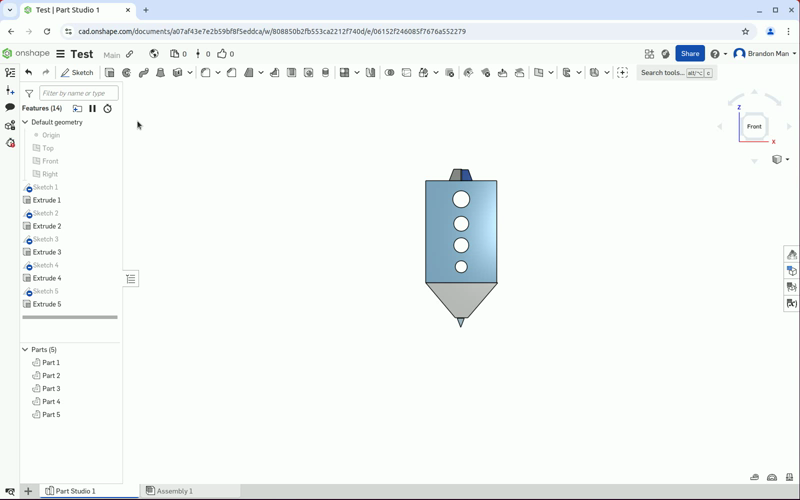
key(shift+h)
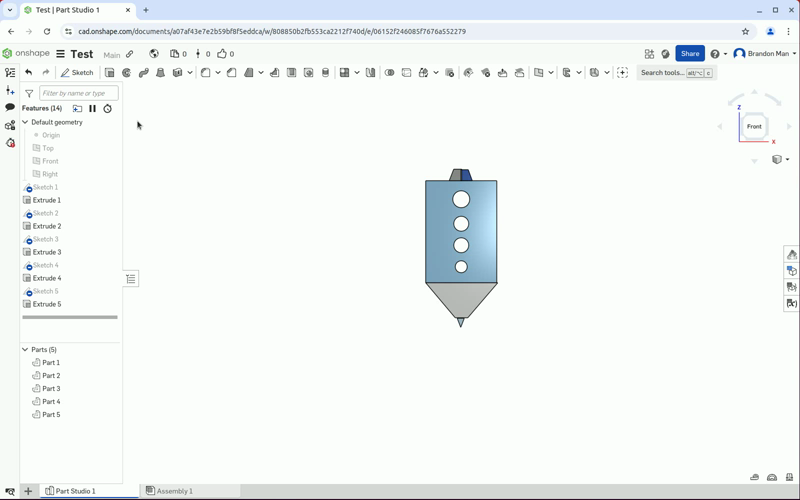
mouse_move(73, 189)
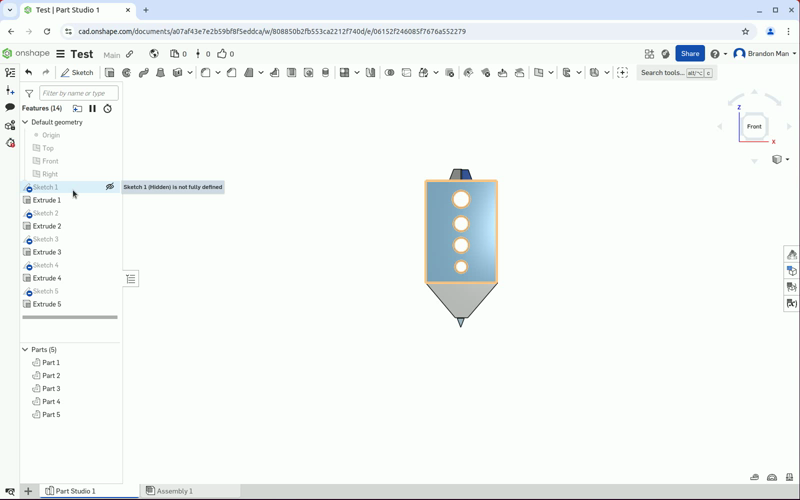
click(73, 189)
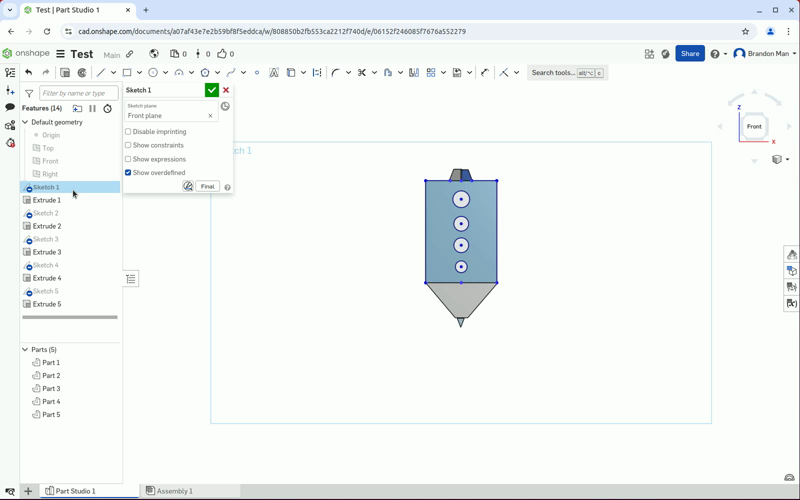
mouse_move(229, 92)
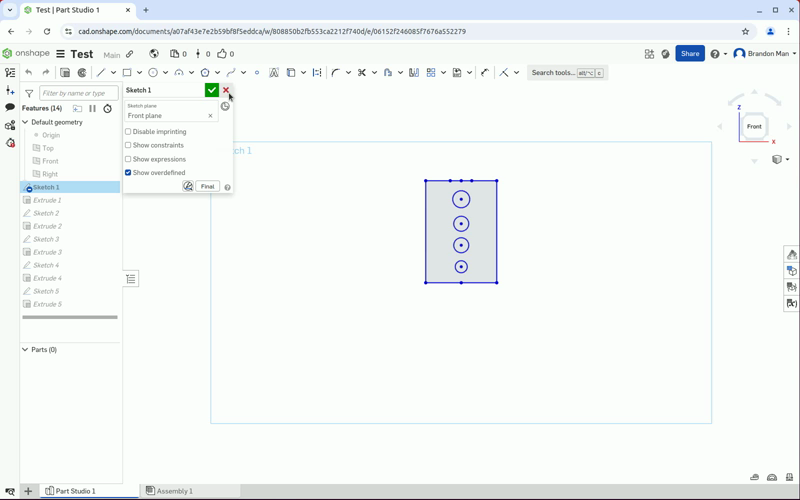
click(229, 92)
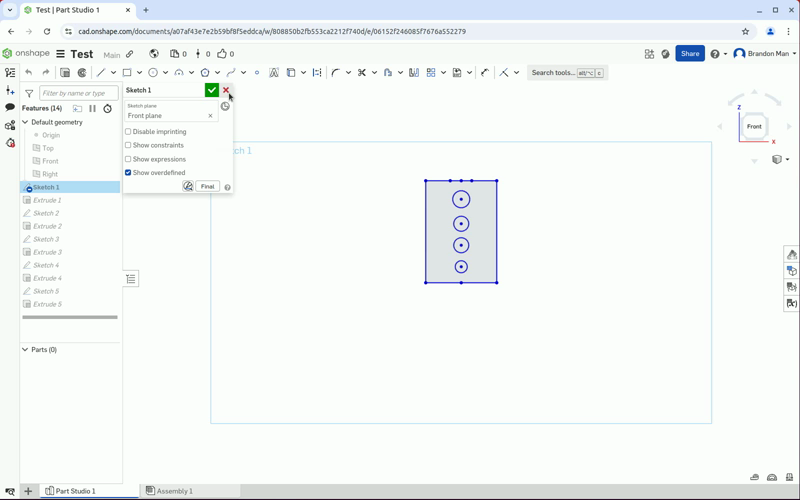
mouse_move(73, 352)
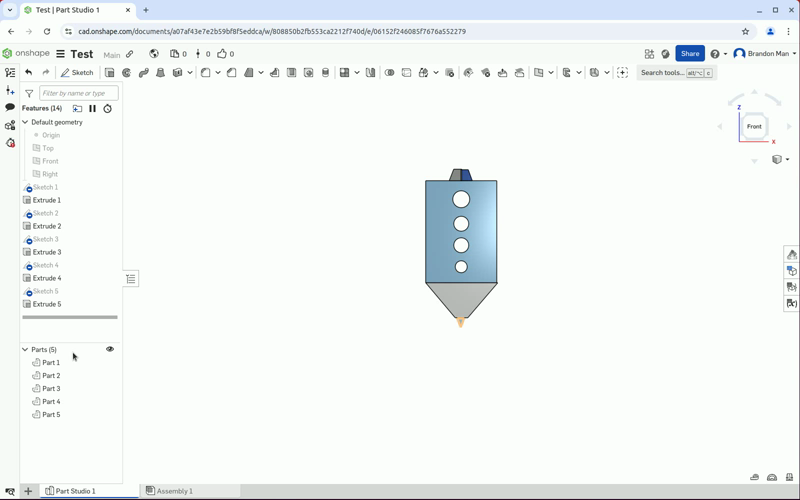
key(y)
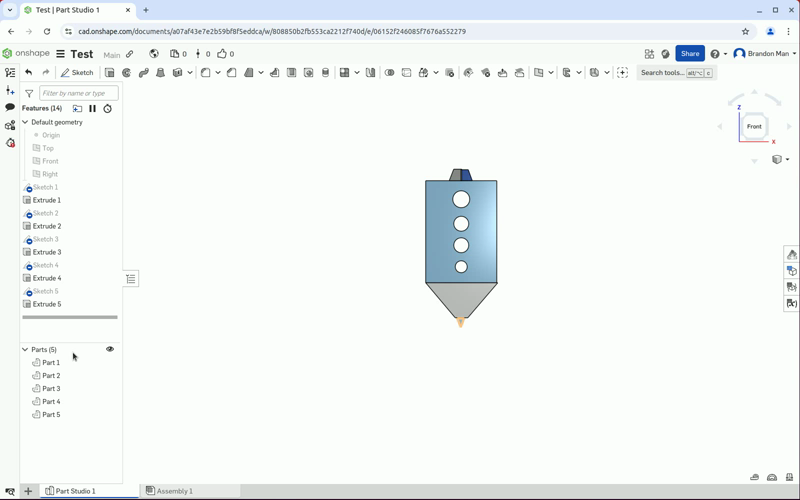
key(shift+p)
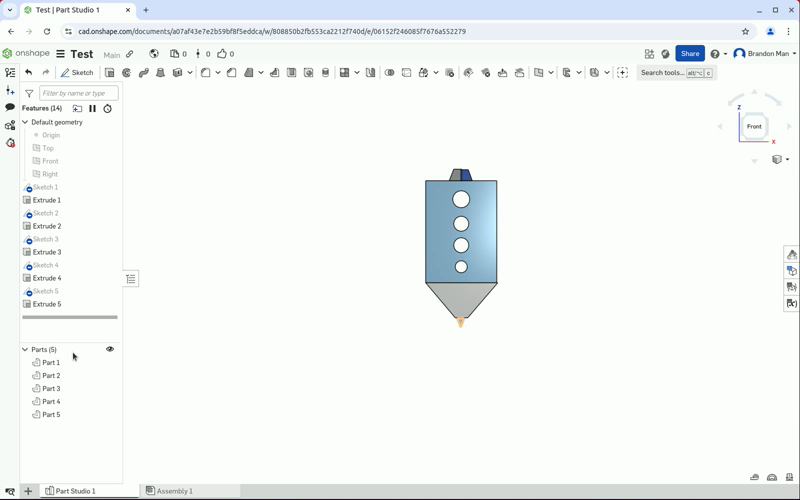
key(space)
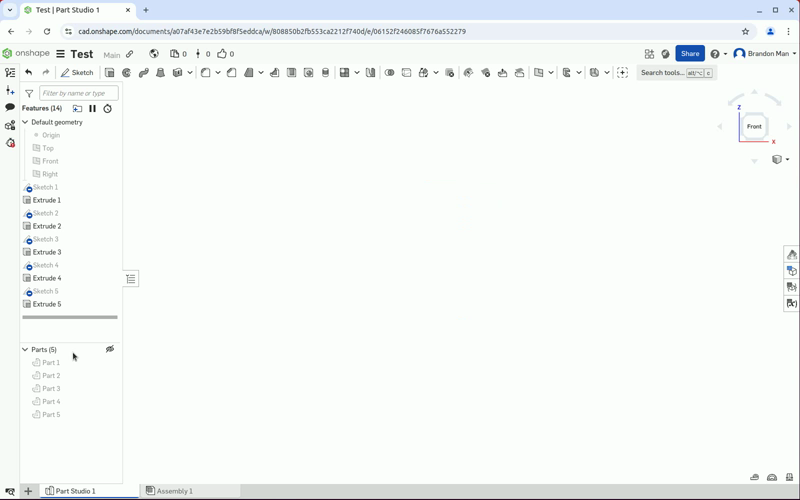
key_down(shift)
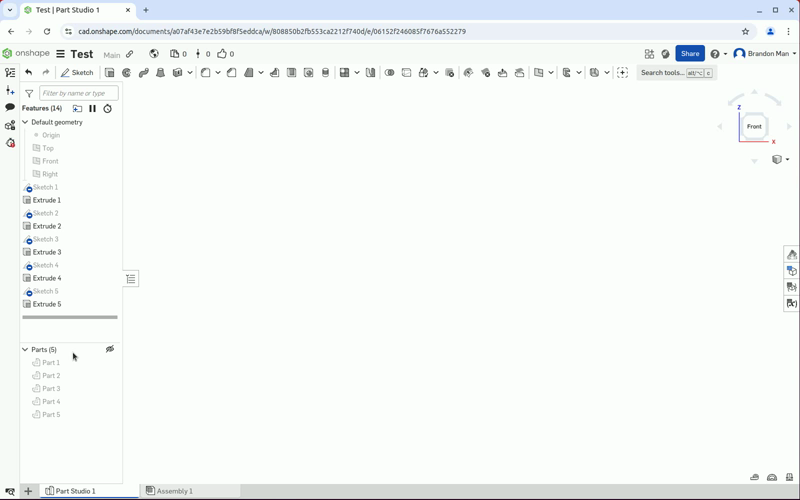
key(down)
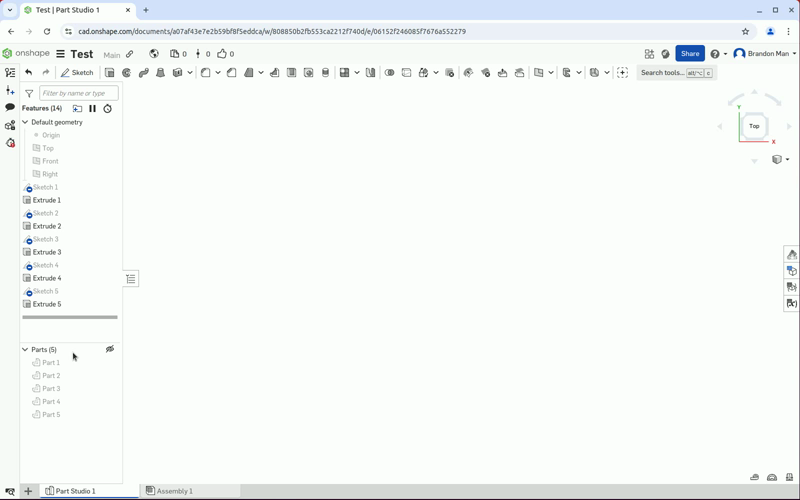
key_up(shift)
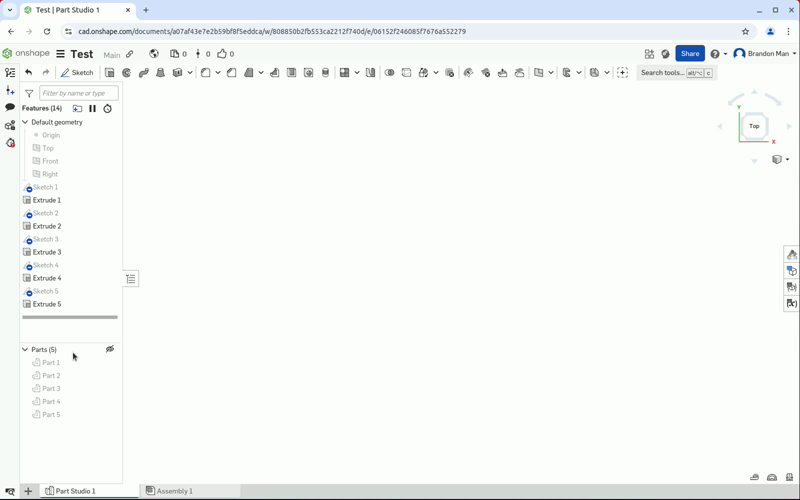
mouse_move(73, 352)
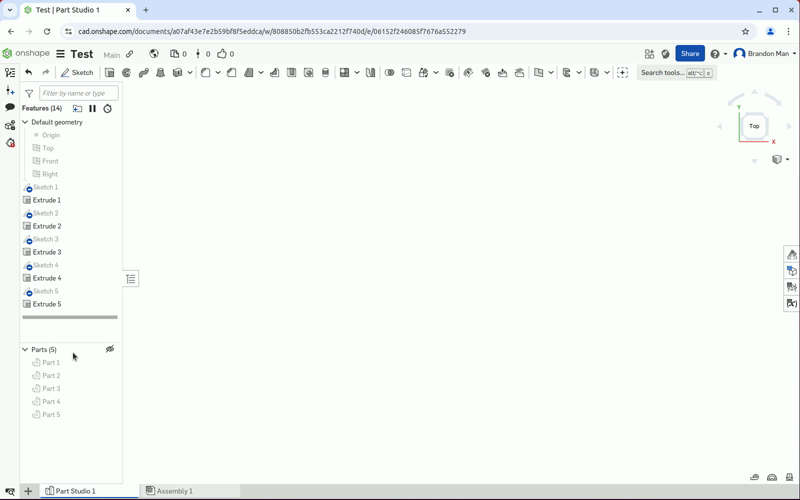
key(shift+y)
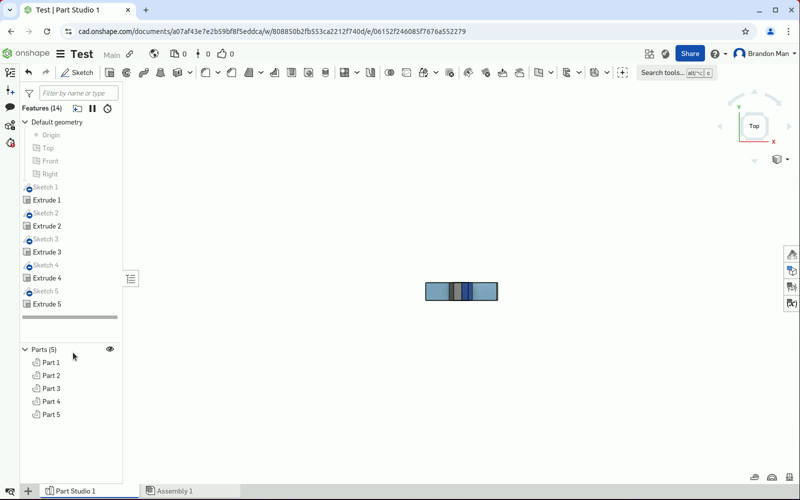
mouse_move(541, 75)
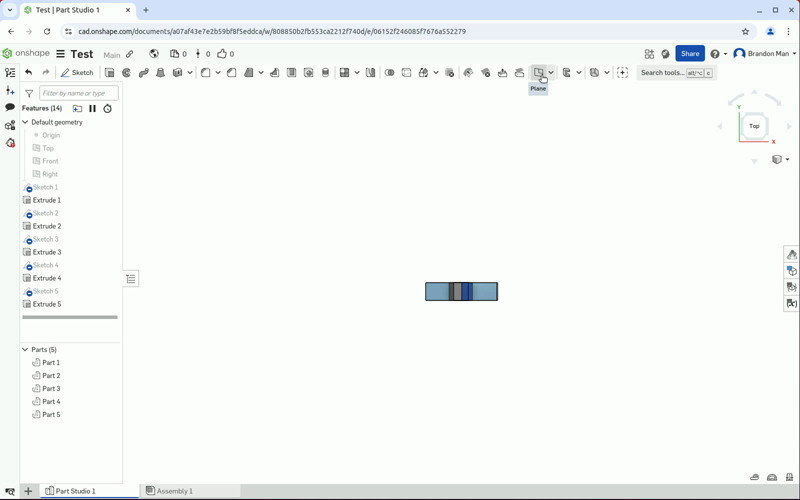
click(541, 75)
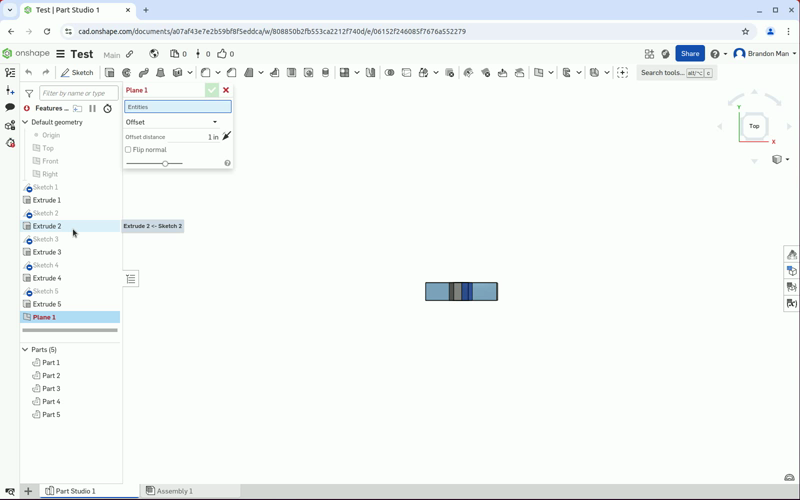
scroll(3)
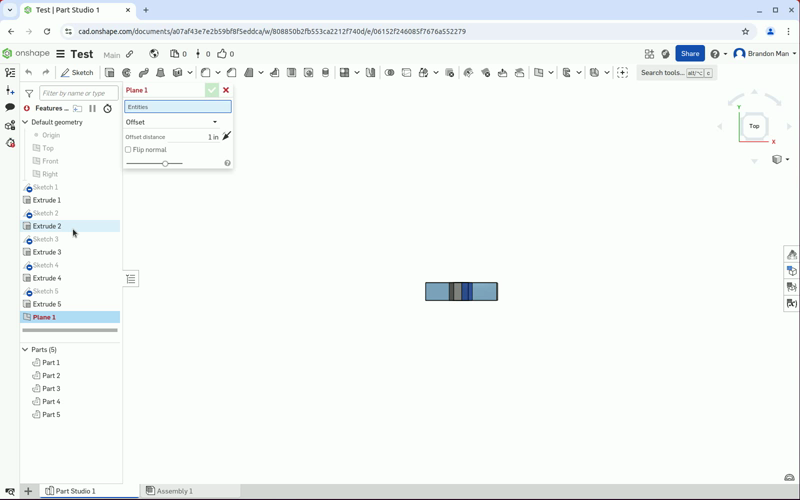
mouse_move(73, 150)
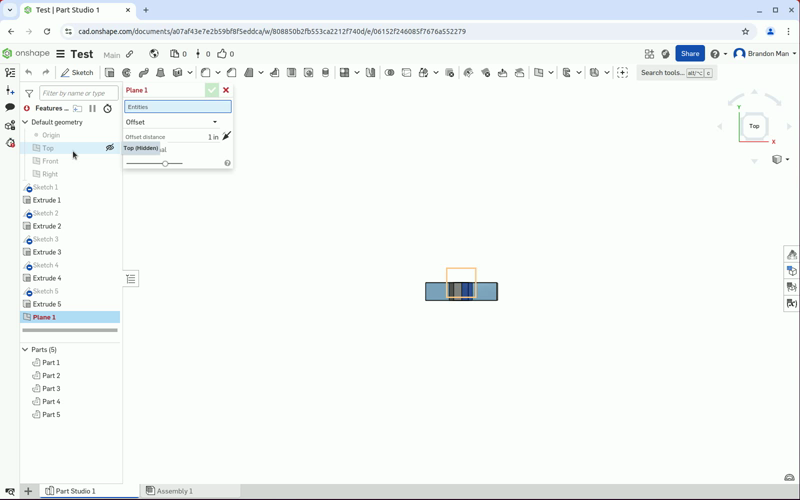
click(73, 150)
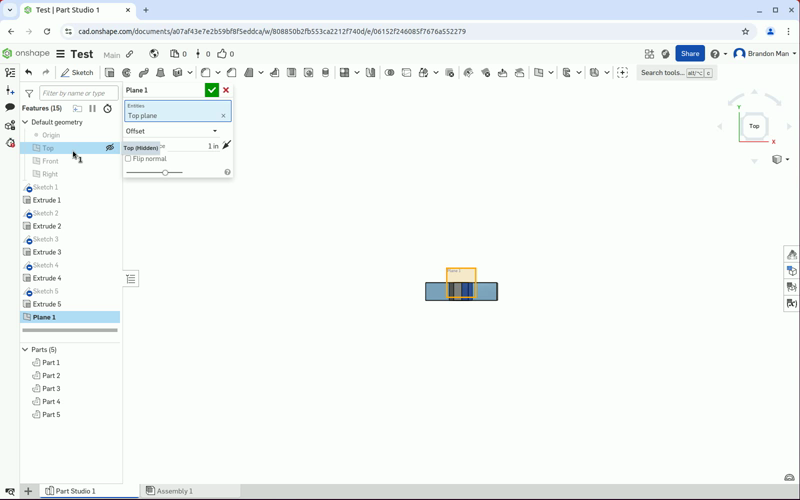
key(tab, 2)
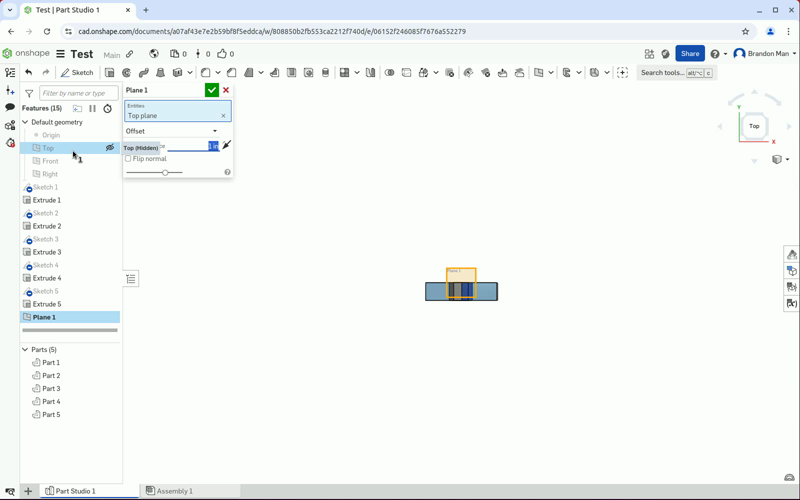
text(23.108)
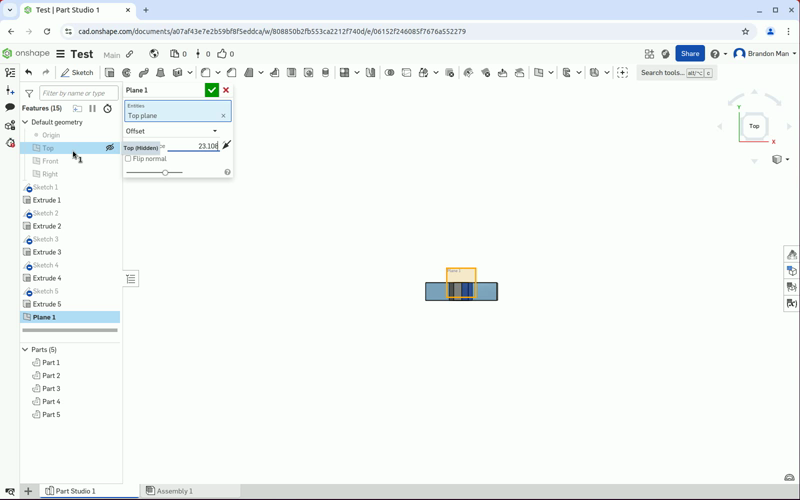
key(enter, 2)
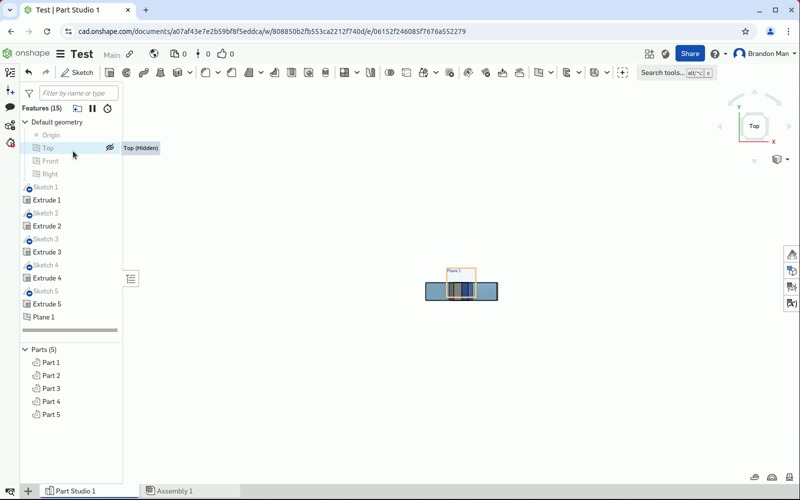
key(shift+s)
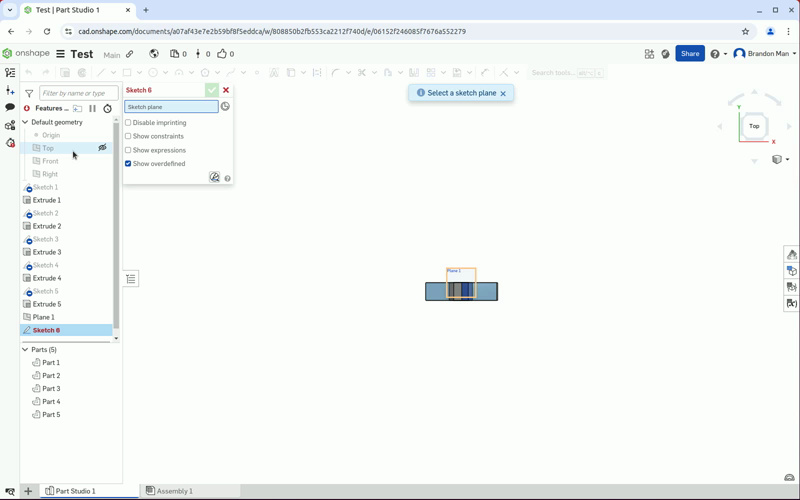
mouse_move(69, 319)
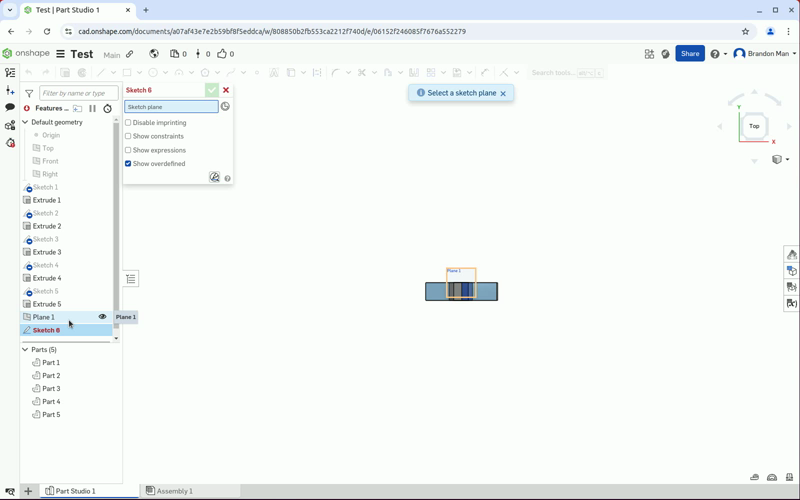
click(69, 319)
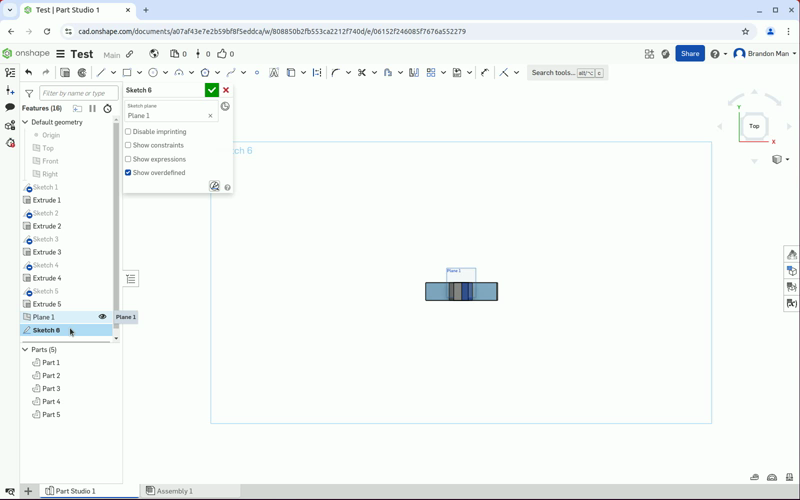
mouse_move(73, 352)
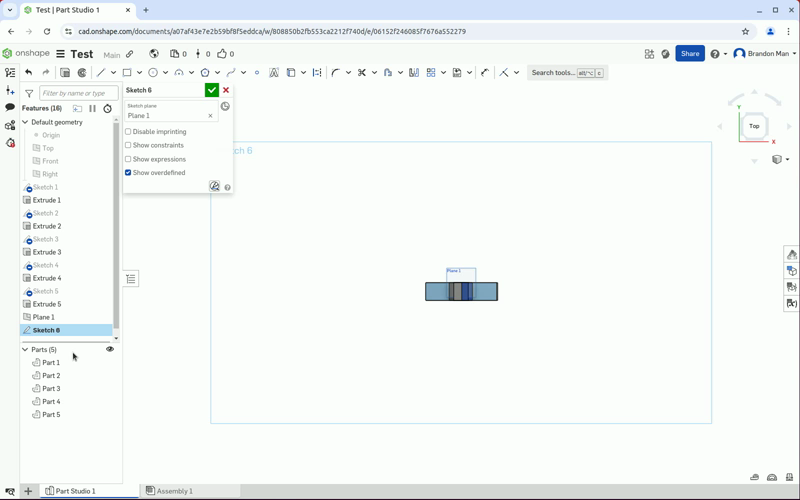
key(y)
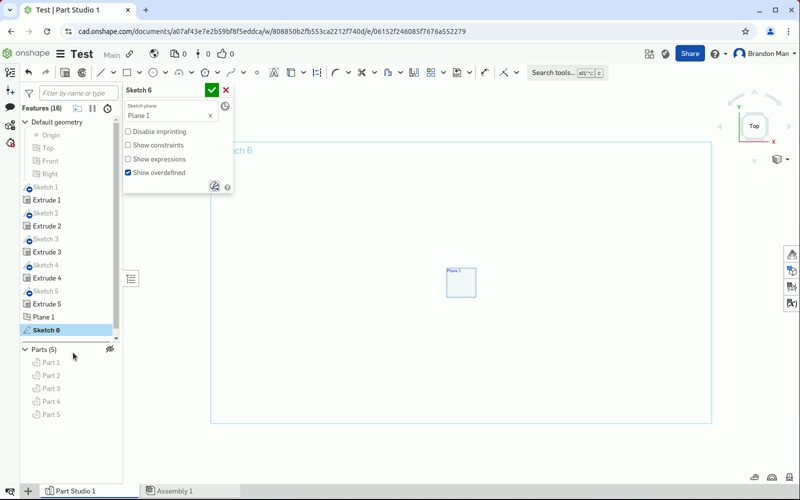
key(l)
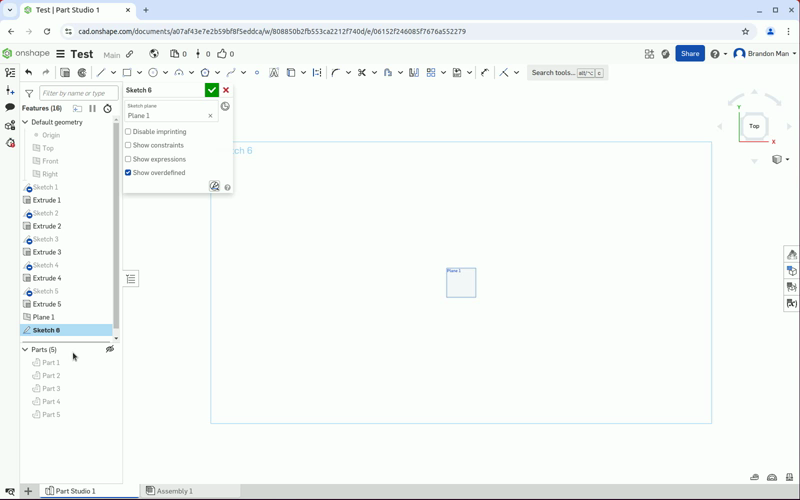
key_down(shift)
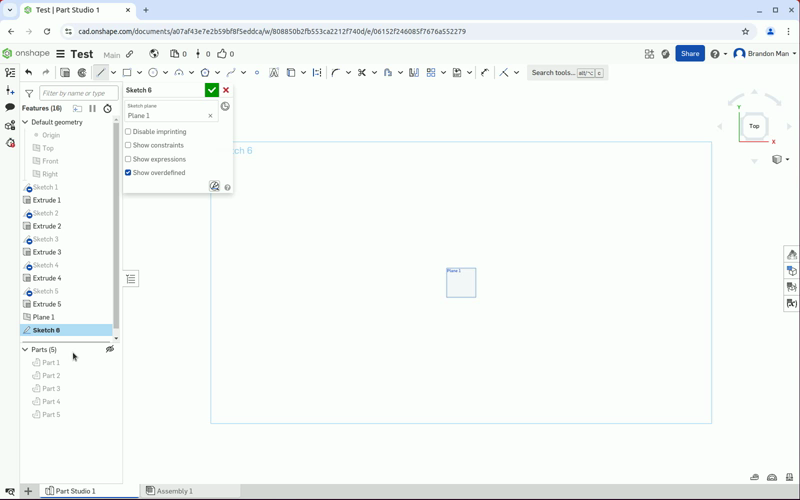
mouse_move(454, 299)
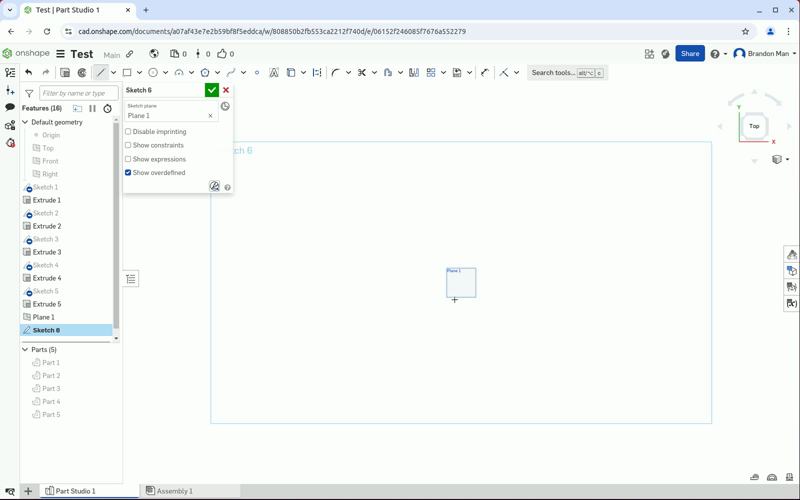
click(454, 299)
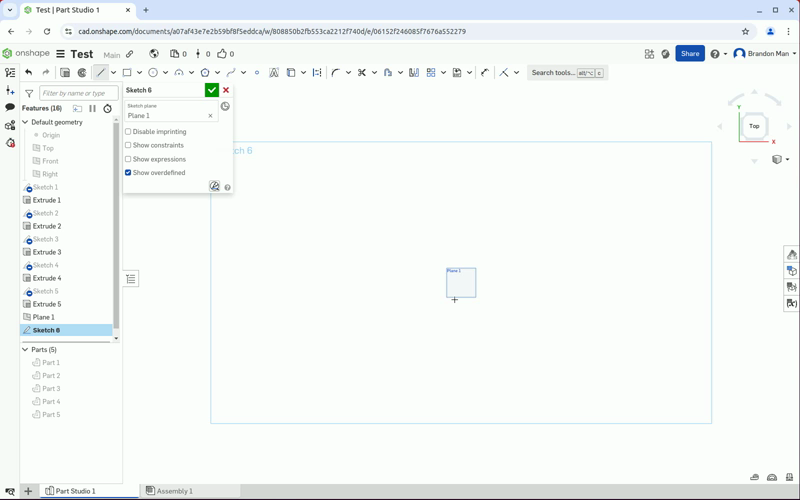
key_up(shift)
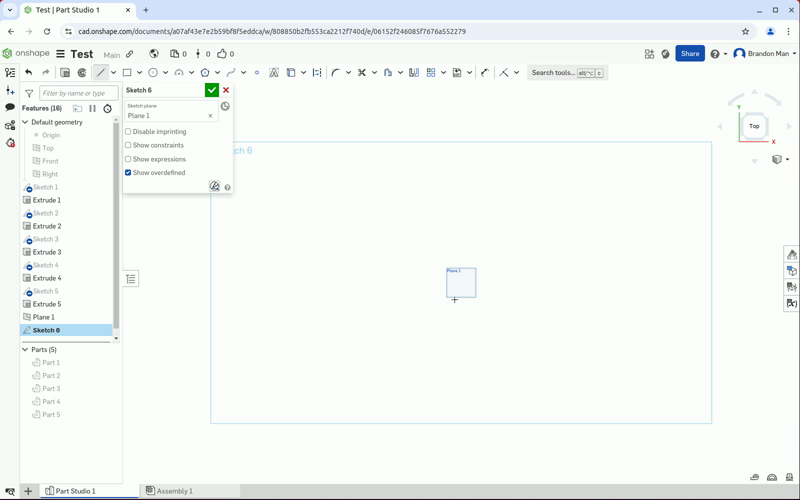
key_down(shift)
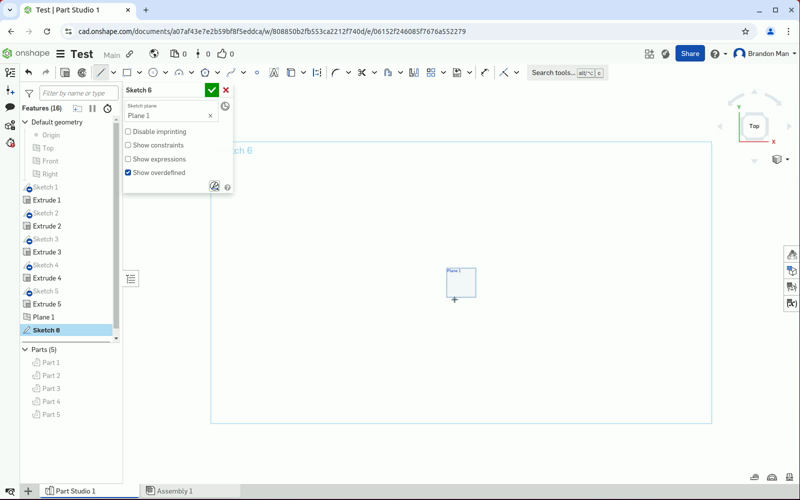
mouse_move(484, 299)
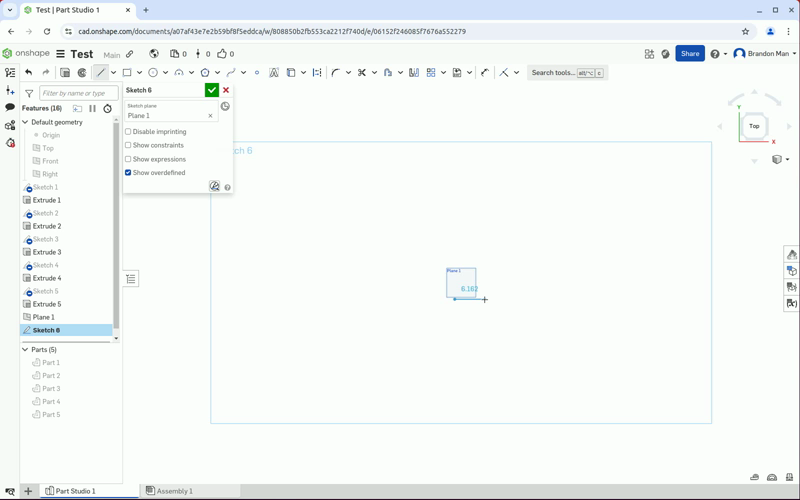
mouse_move(465, 299)
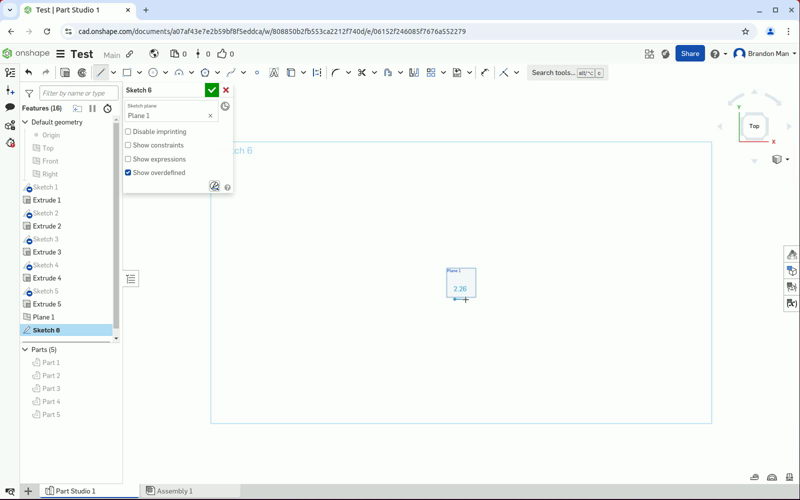
click(465, 299)
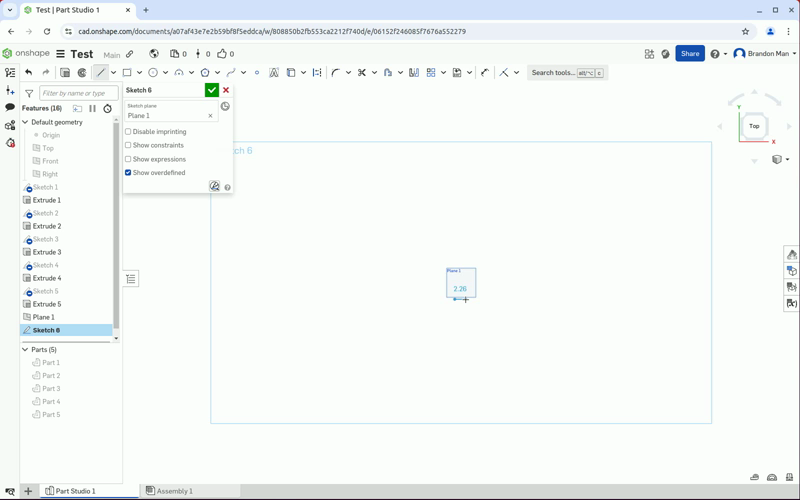
key_up(shift)
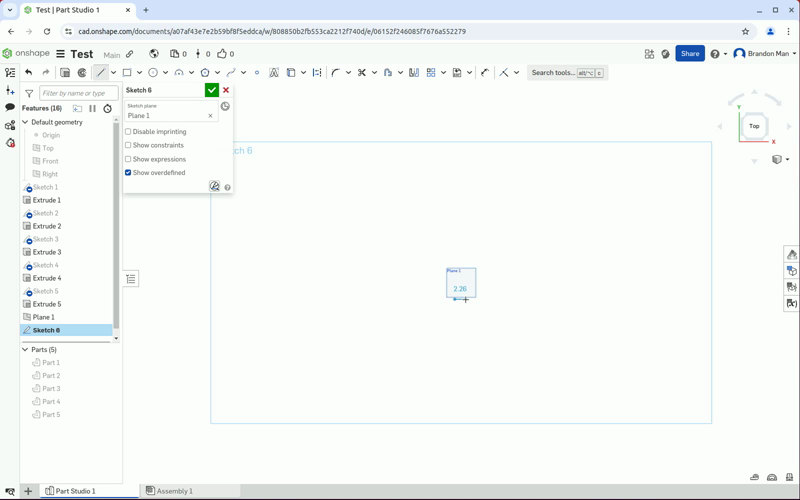
key_down(shift)
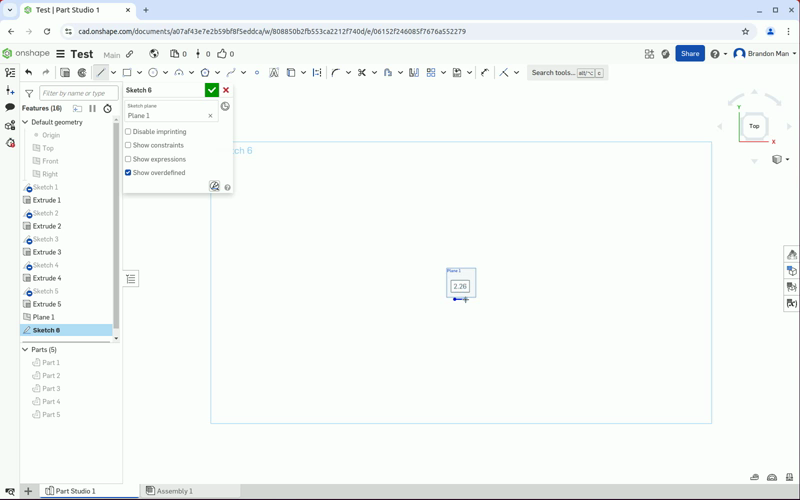
mouse_move(495, 299)
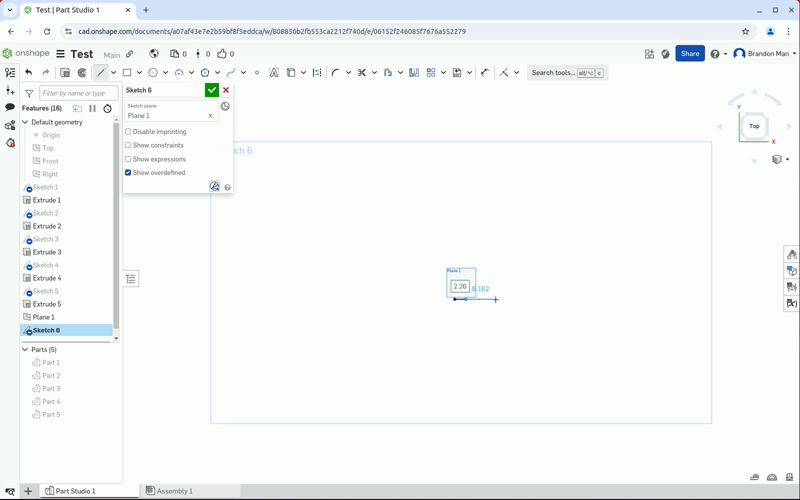
mouse_move(465, 284)
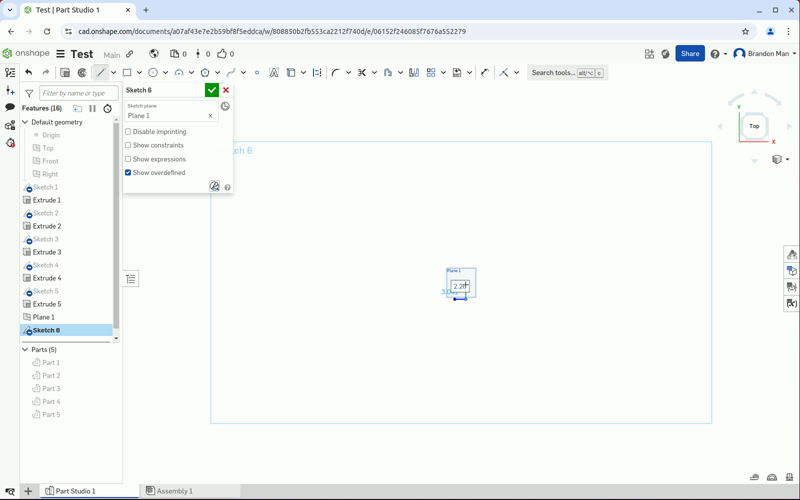
click(465, 284)
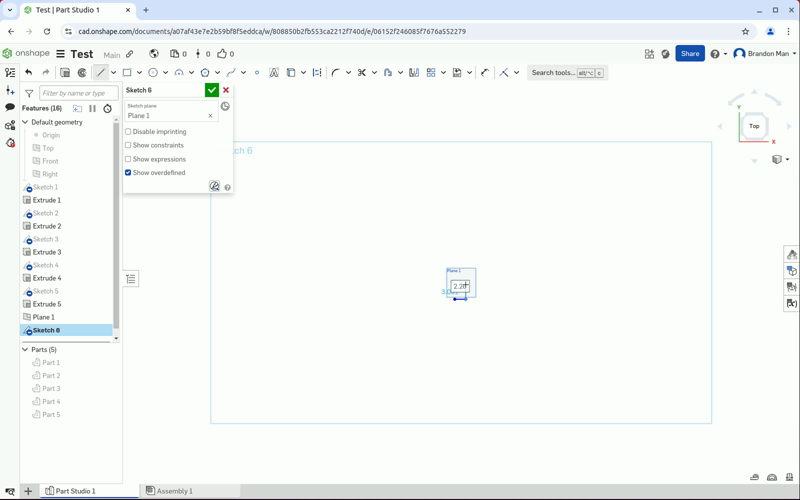
key_up(shift)
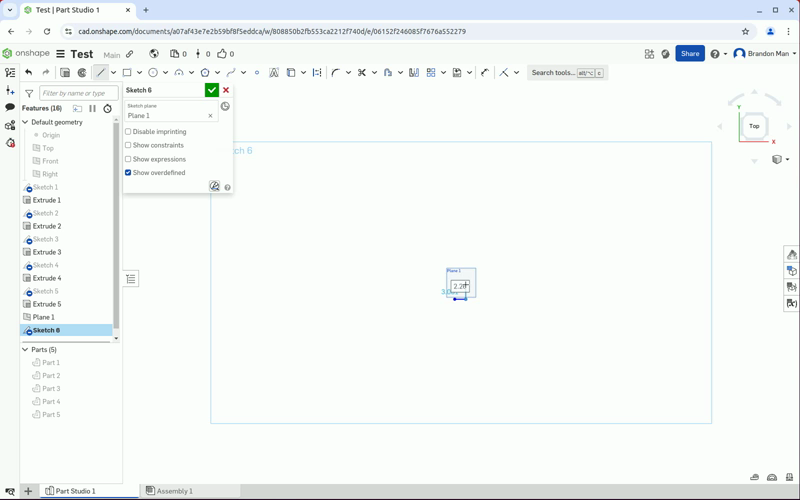
key_down(shift)
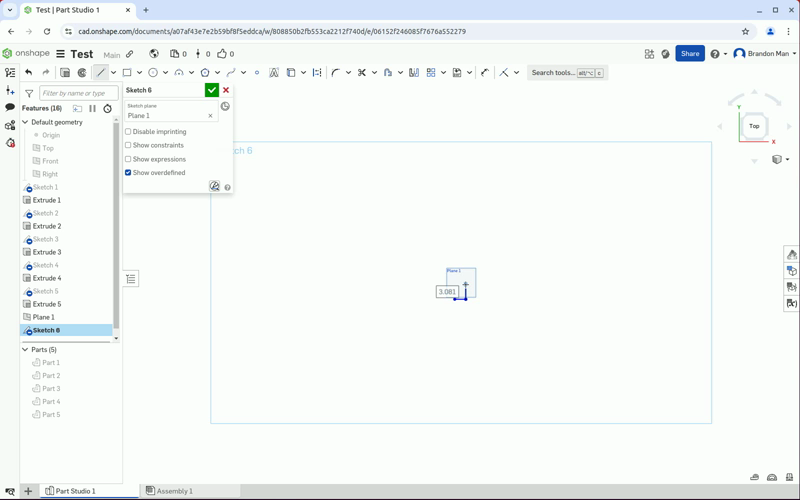
mouse_move(495, 284)
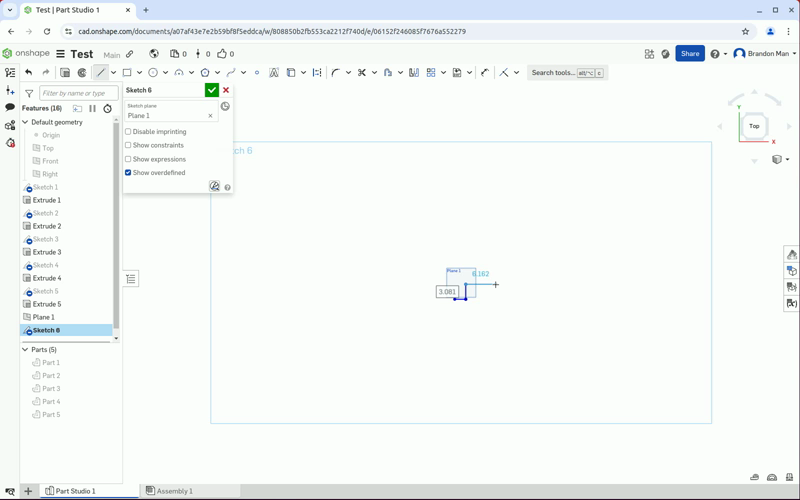
mouse_move(454, 284)
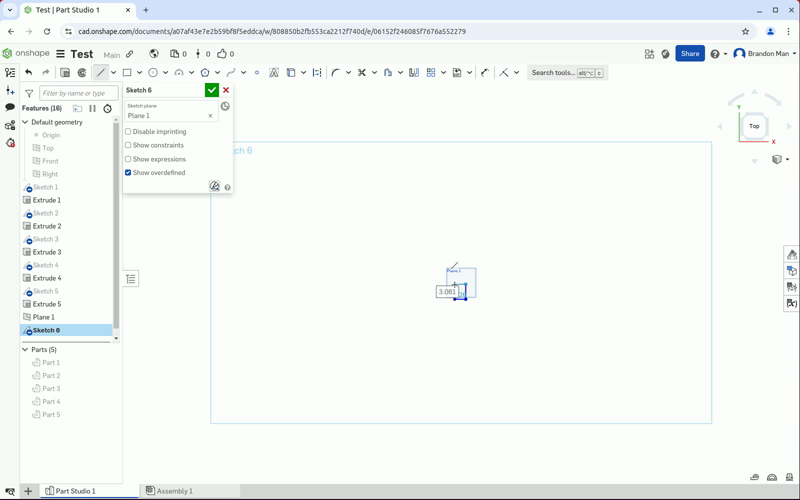
click(454, 284)
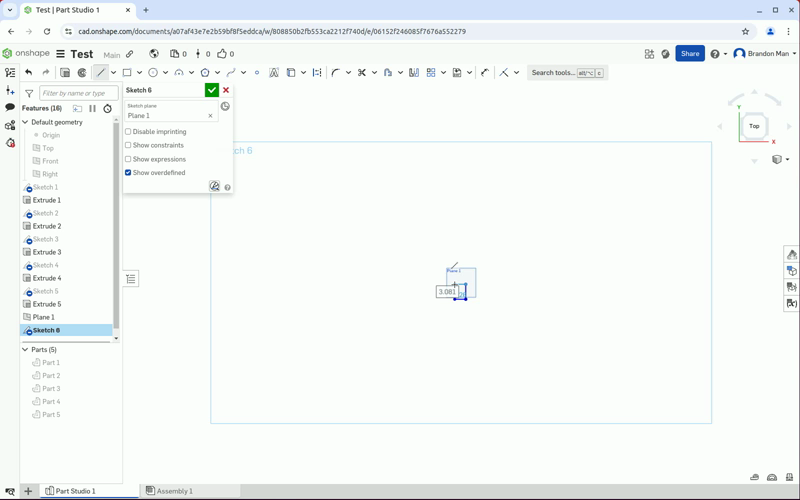
key_up(shift)
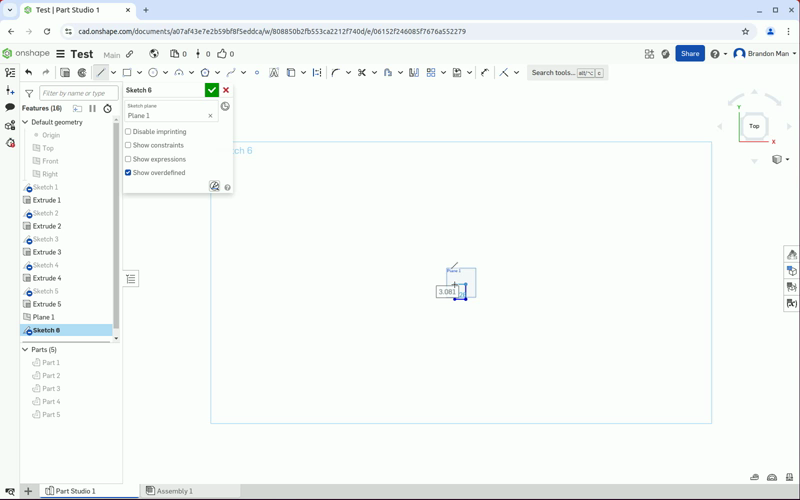
mouse_move(484, 284)
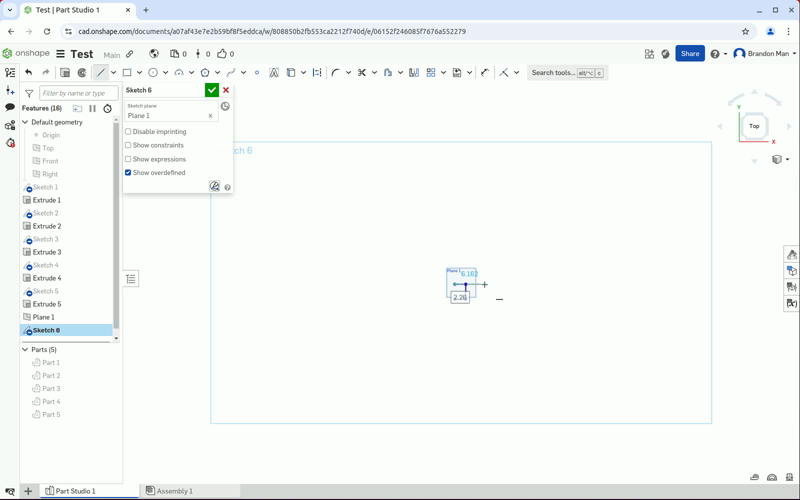
key_down(shift)
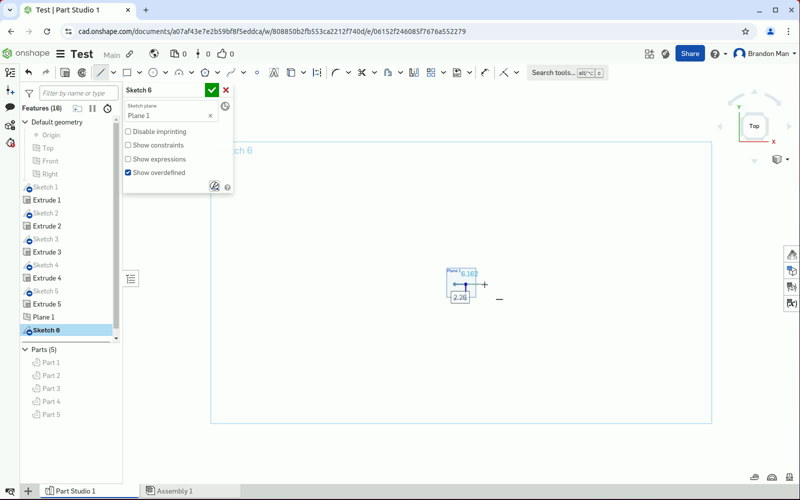
mouse_move(454, 299)
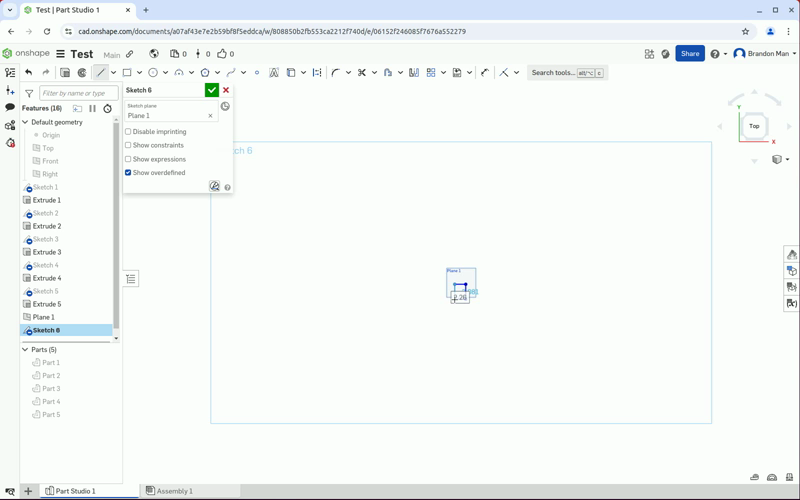
key_up(shift)
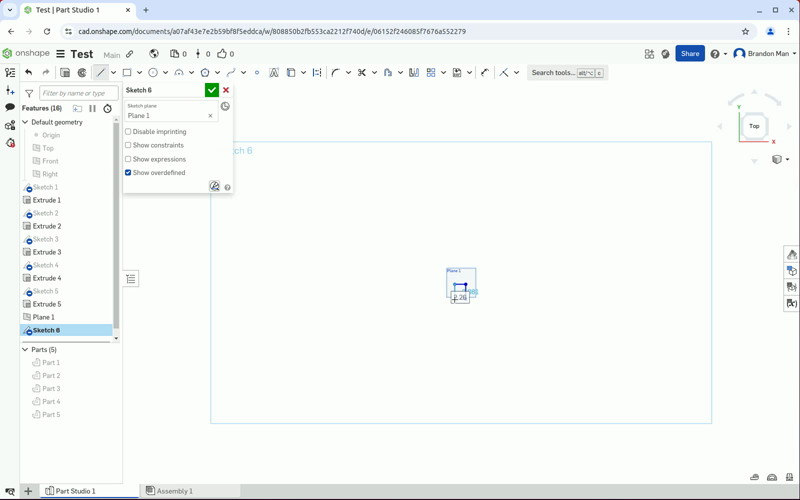
click(454, 299)
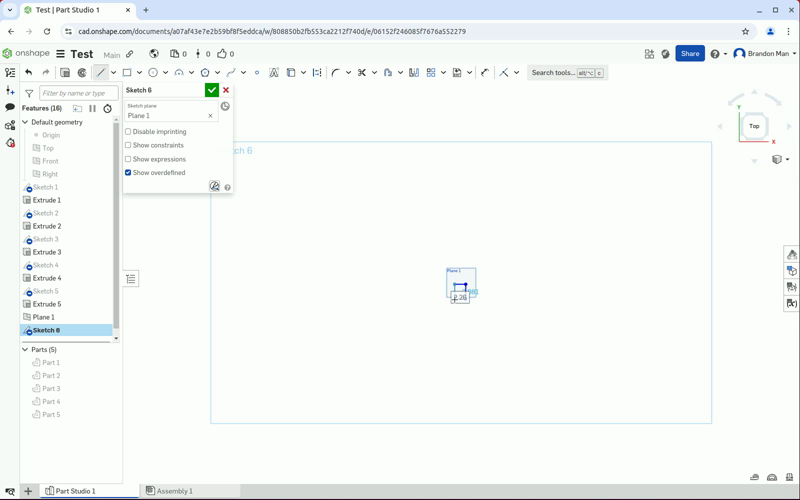
key(esc)
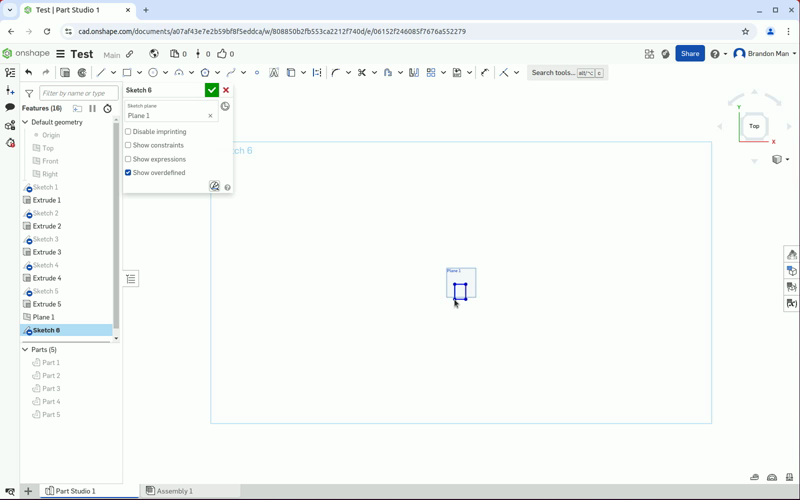
mouse_move(460, 296)
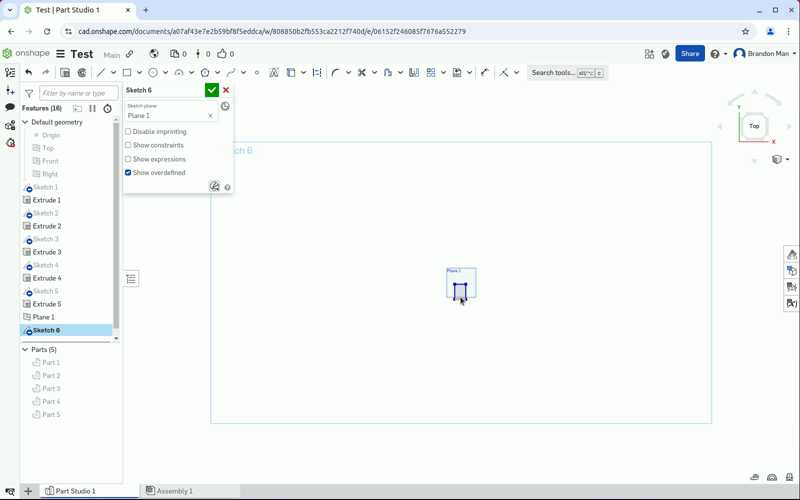
scroll(6)
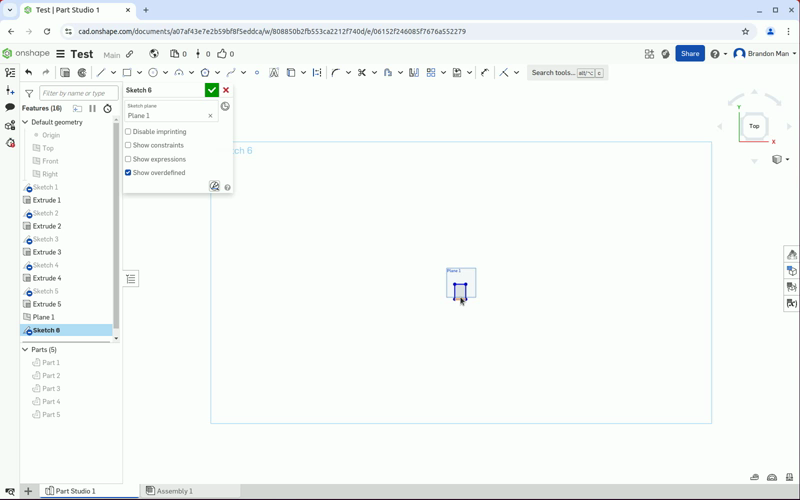
scroll(6)
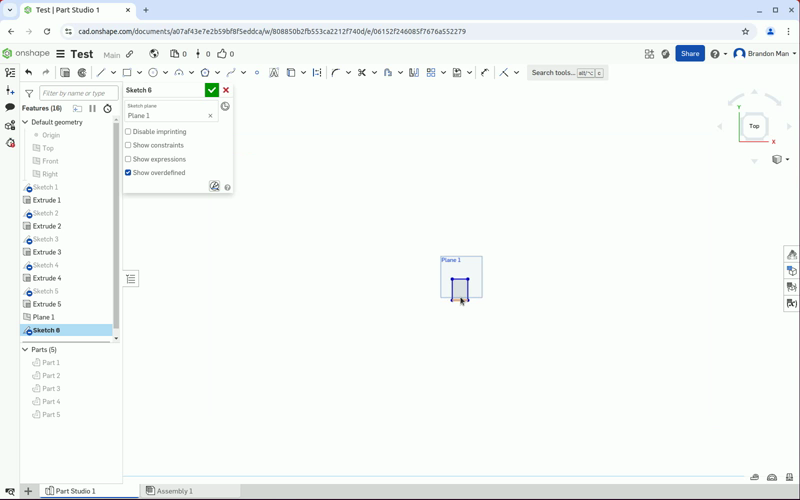
scroll(6)
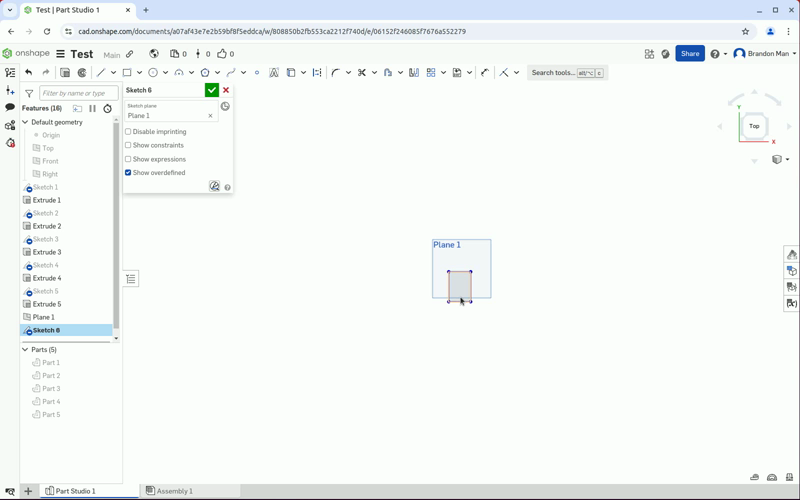
scroll(6)
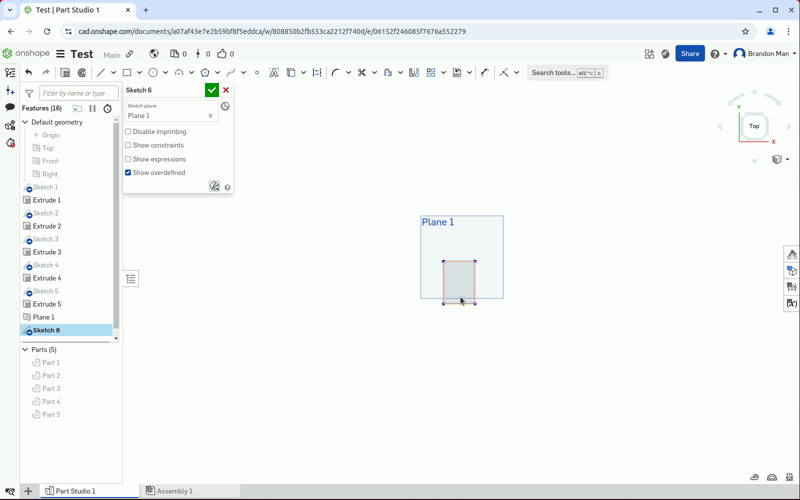
scroll(6)
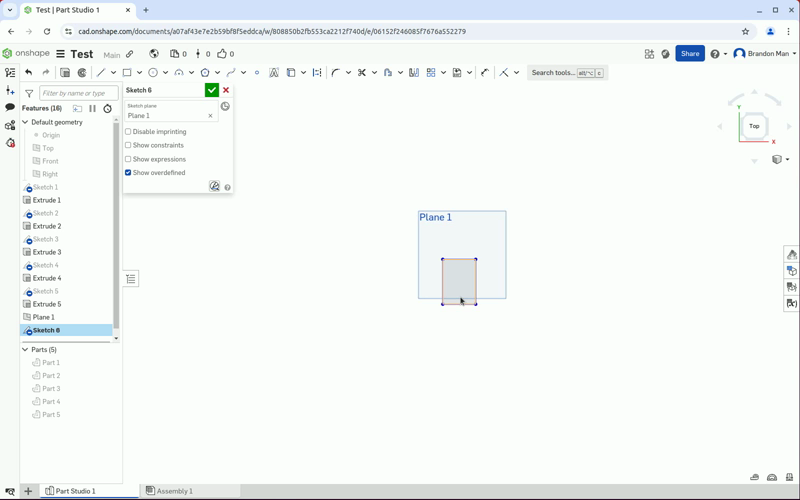
scroll(6)
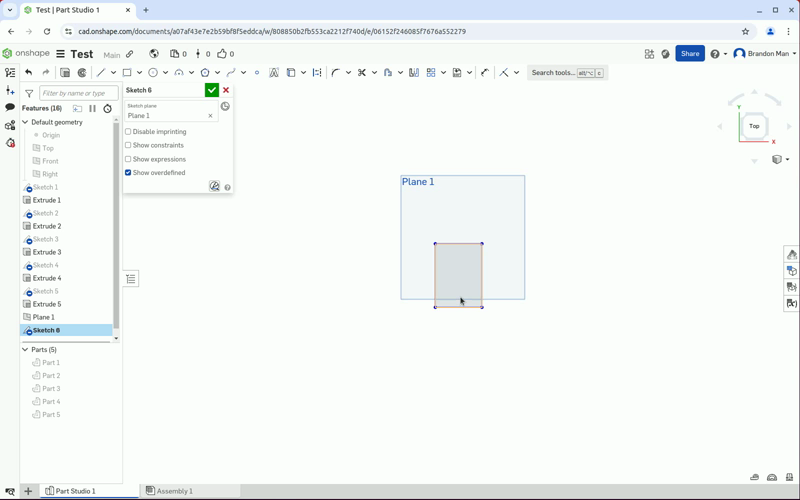
scroll(6)
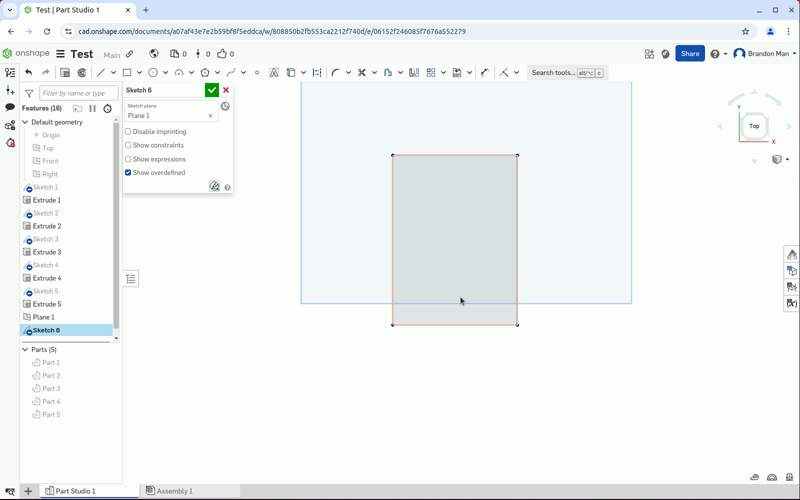
click(460, 296)
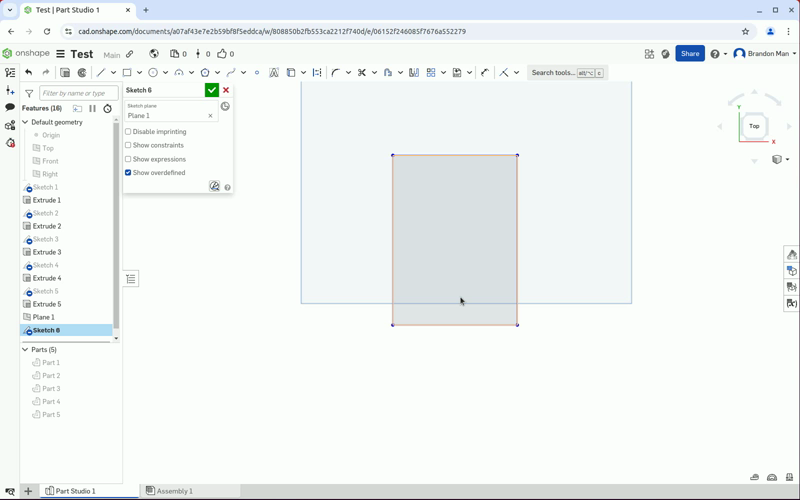
scroll(-6)
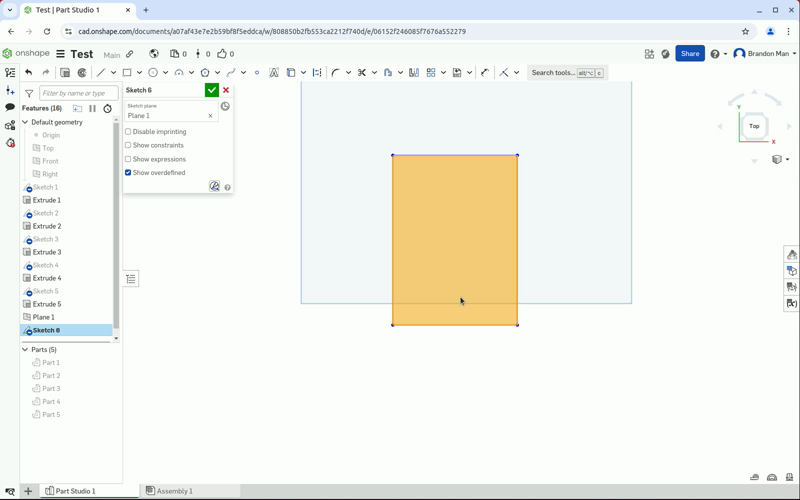
scroll(-6)
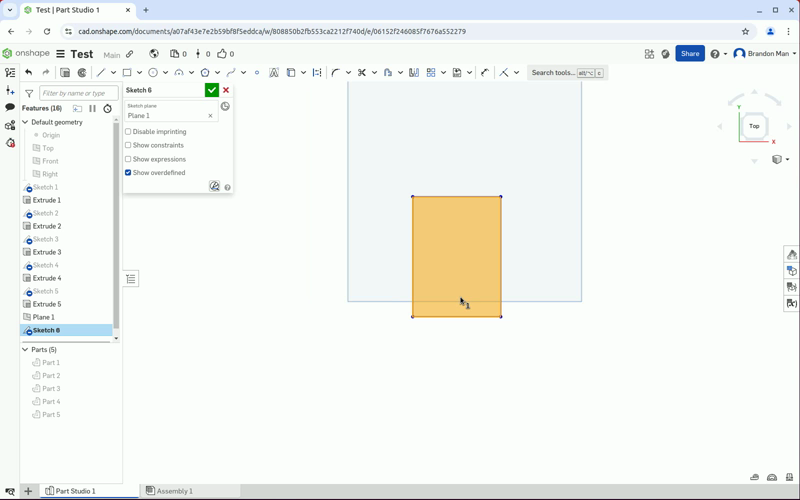
scroll(-6)
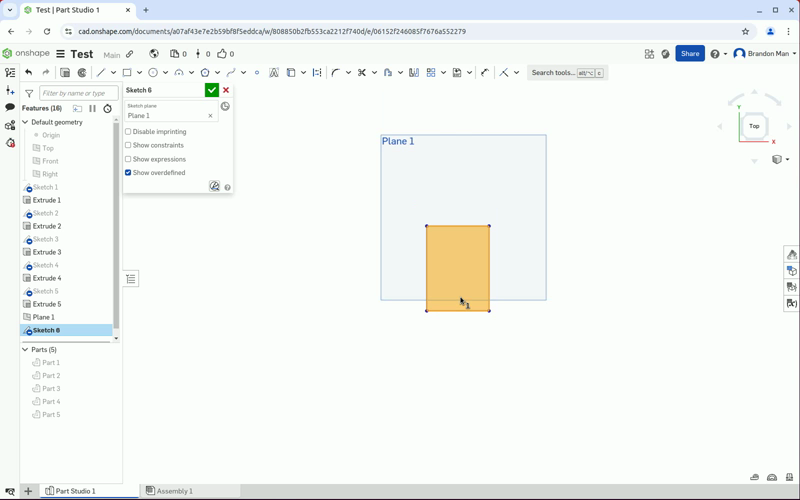
scroll(-6)
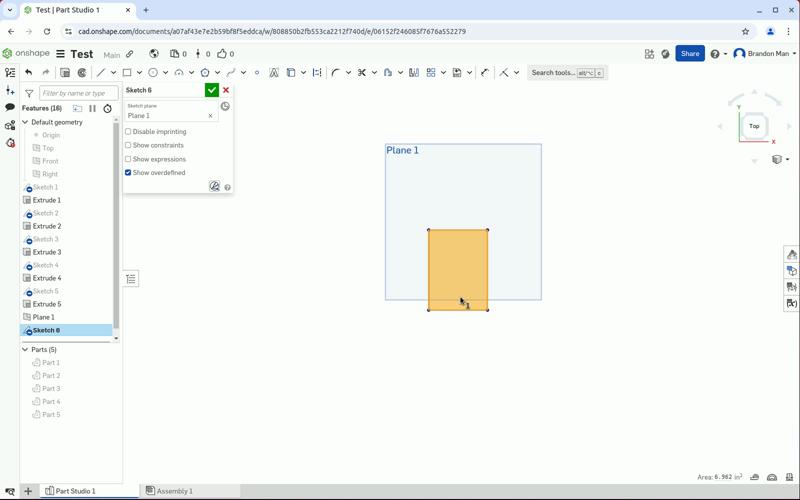
scroll(-6)
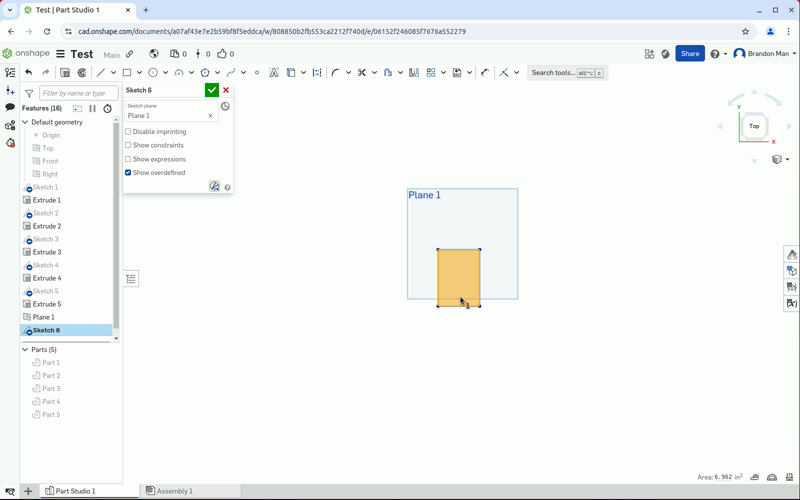
scroll(-6)
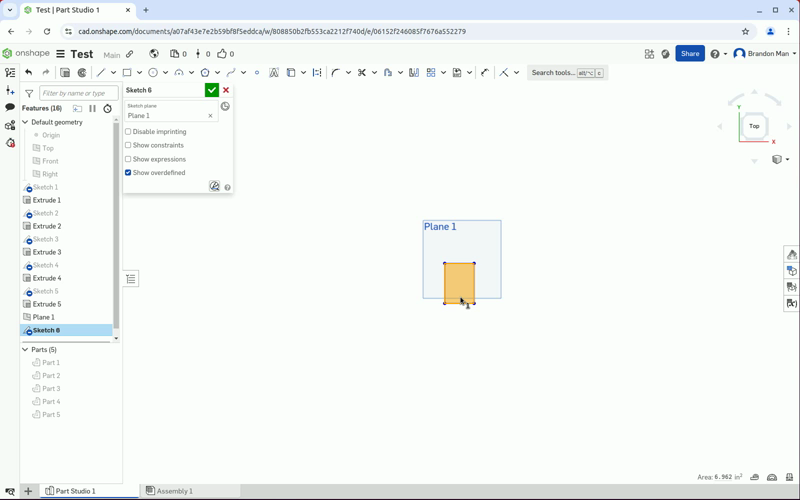
scroll(-6)
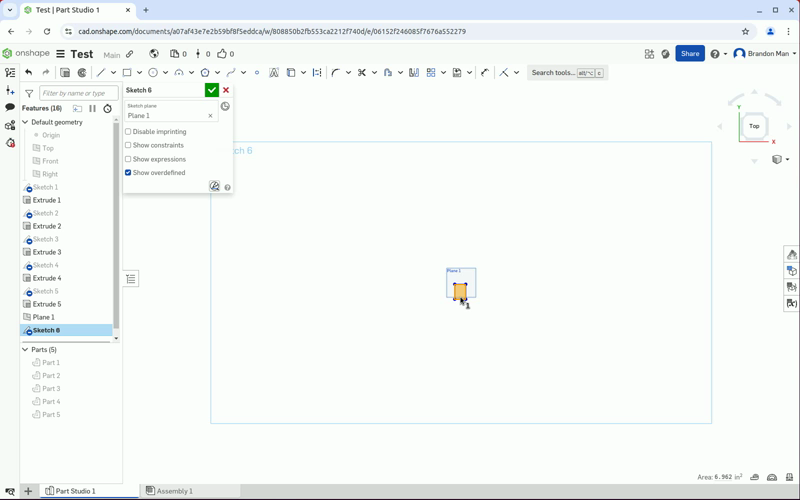
mouse_move(73, 352)
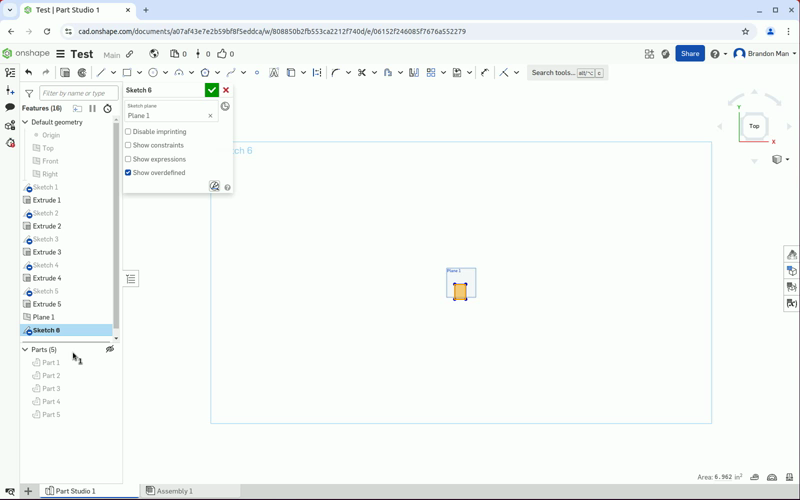
key(shift+y)
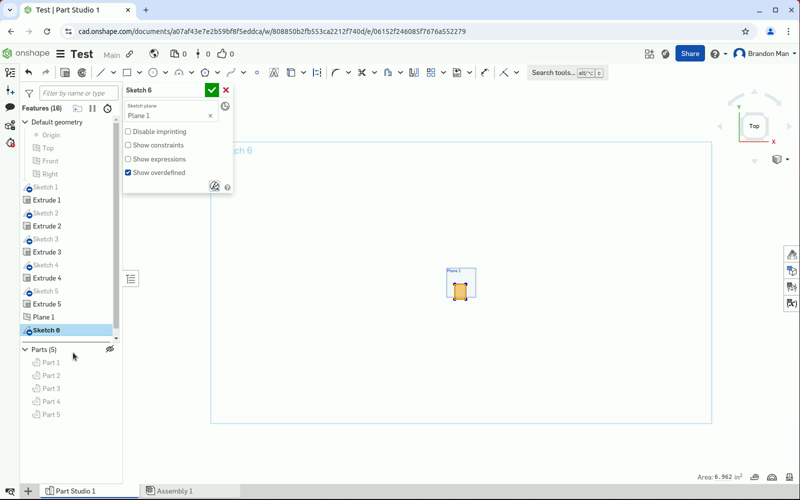
key(shift+e)
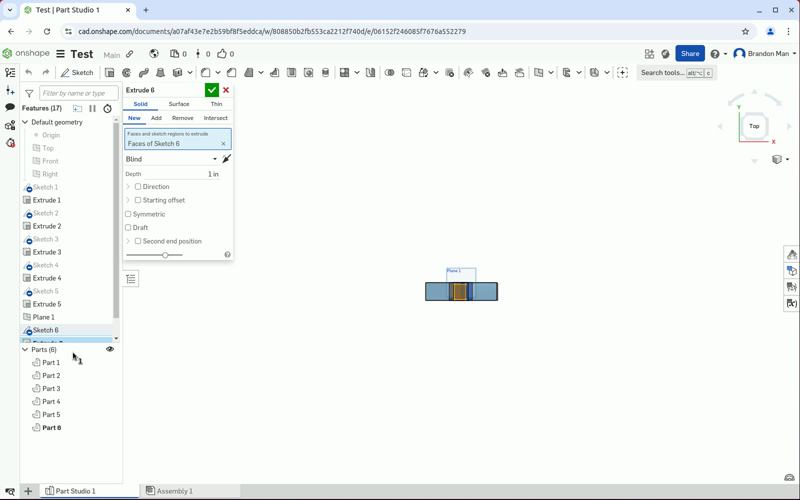
mouse_move(143, 106)
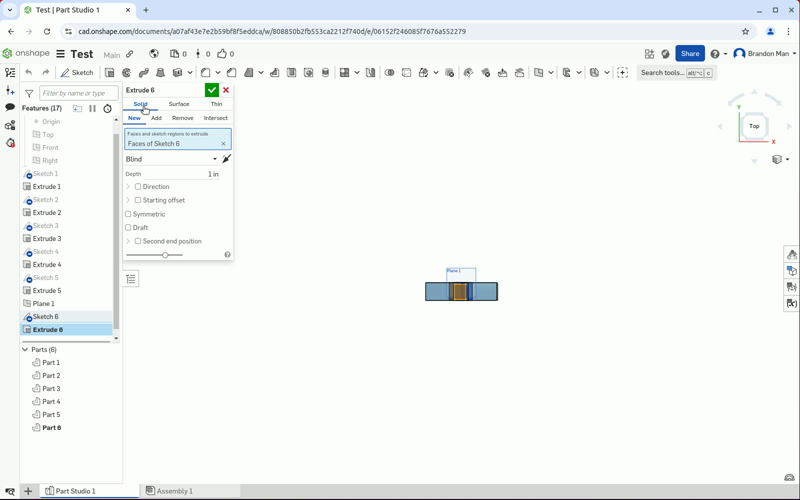
click(143, 106)
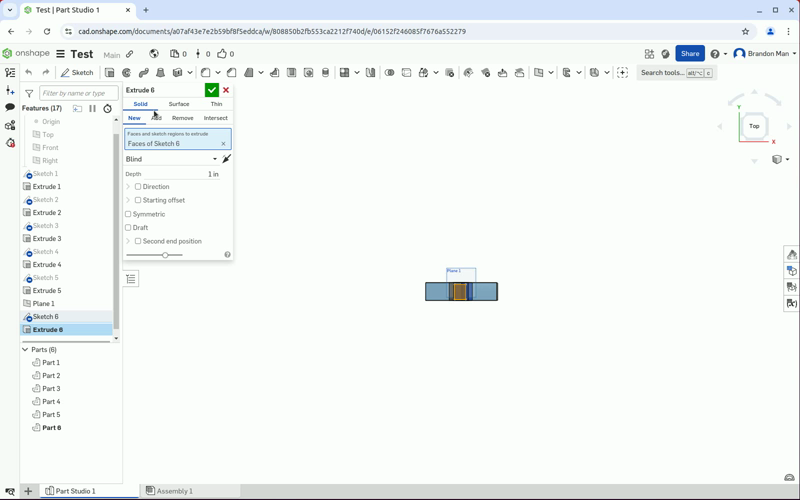
mouse_move(186, 120)
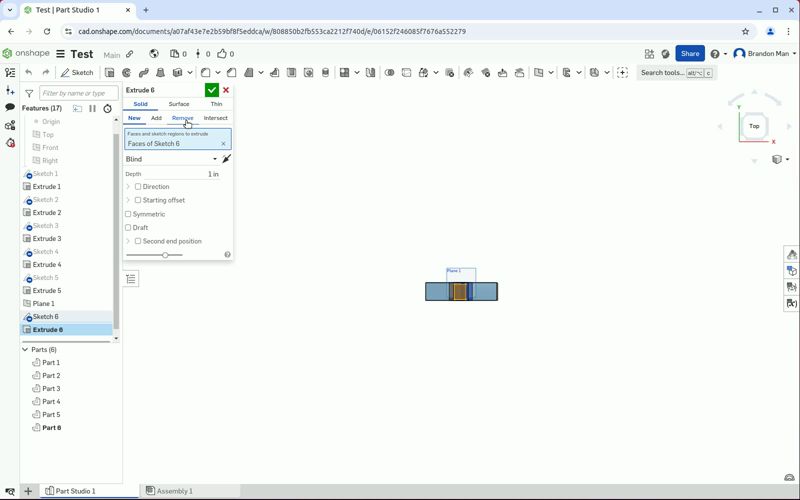
click(186, 120)
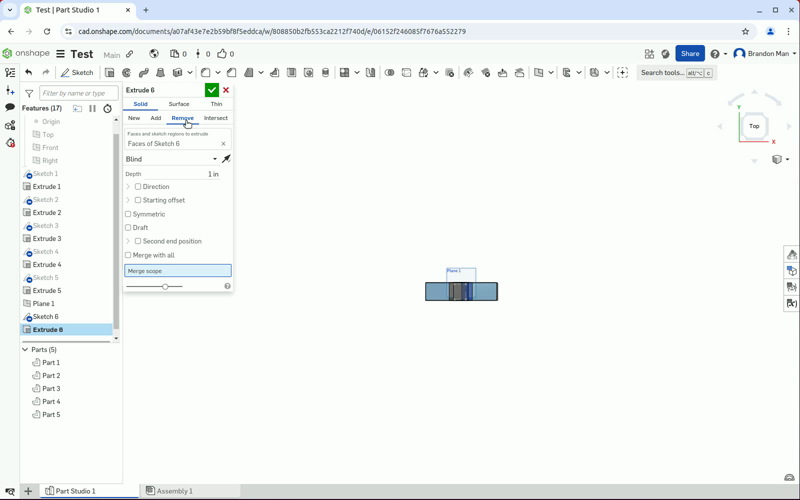
key(tab, 4)
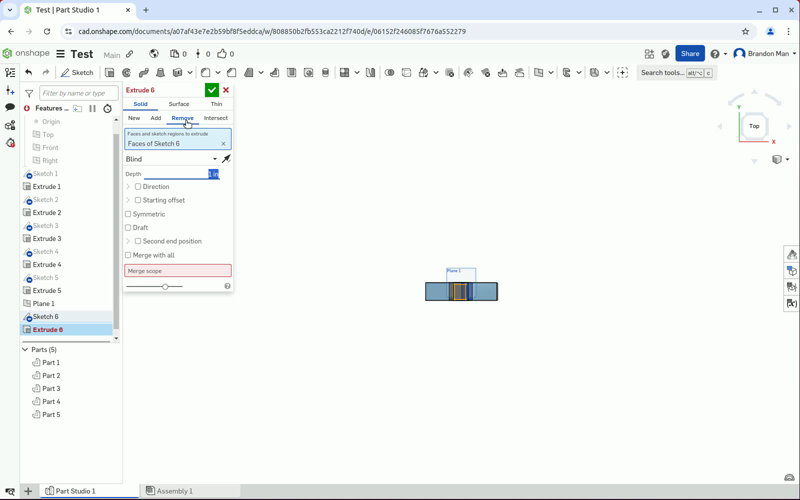
text(30.811)
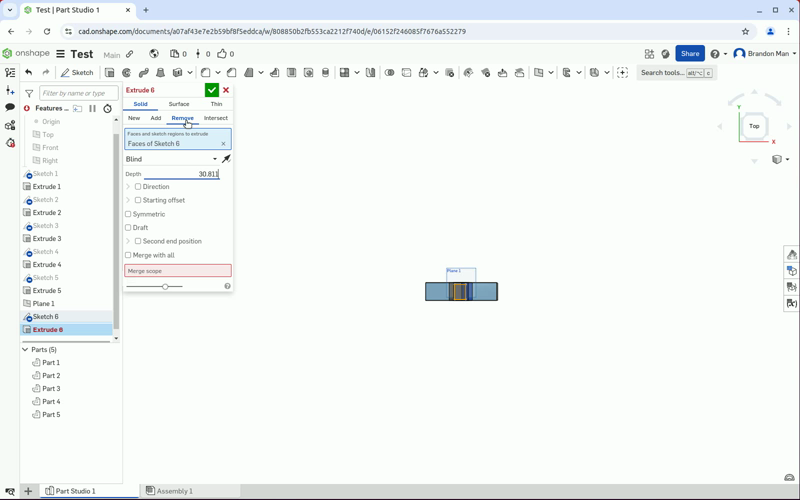
key(tab, 6)
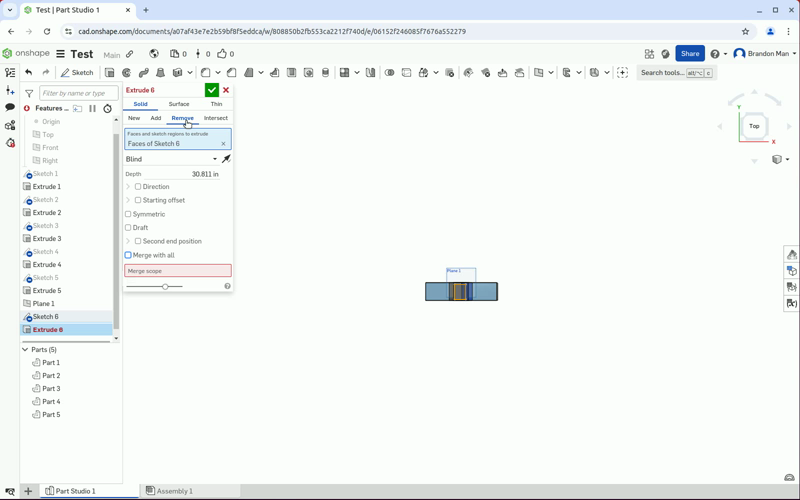
key(space)
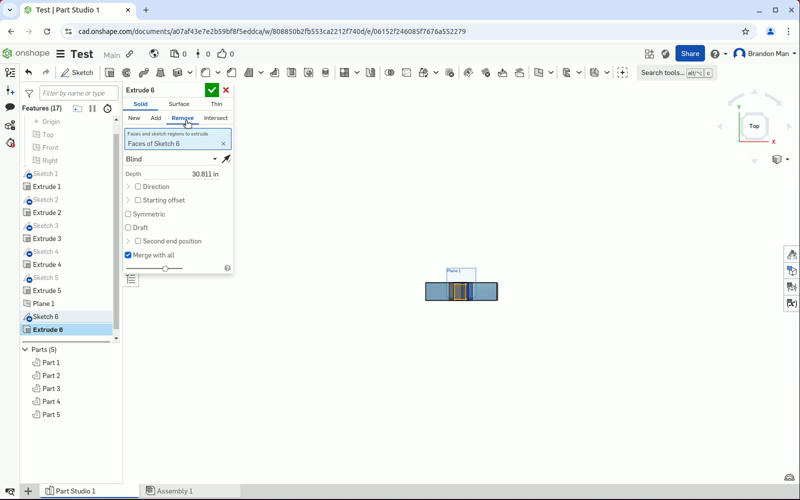
key(enter)
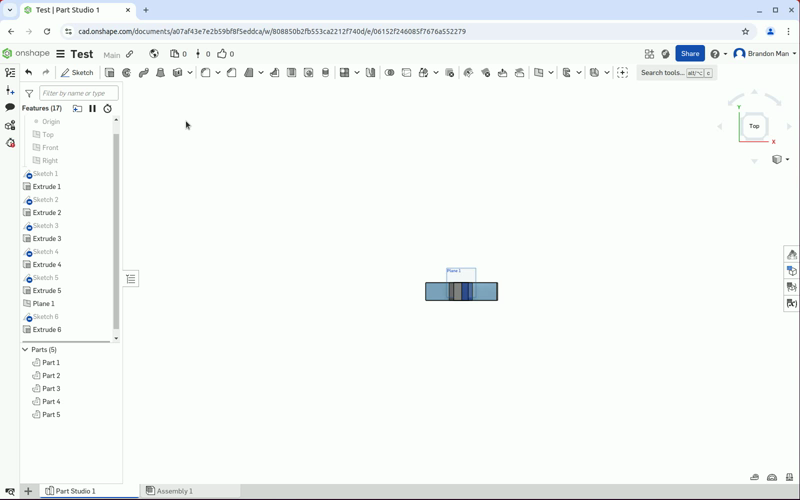
key(shift+h)
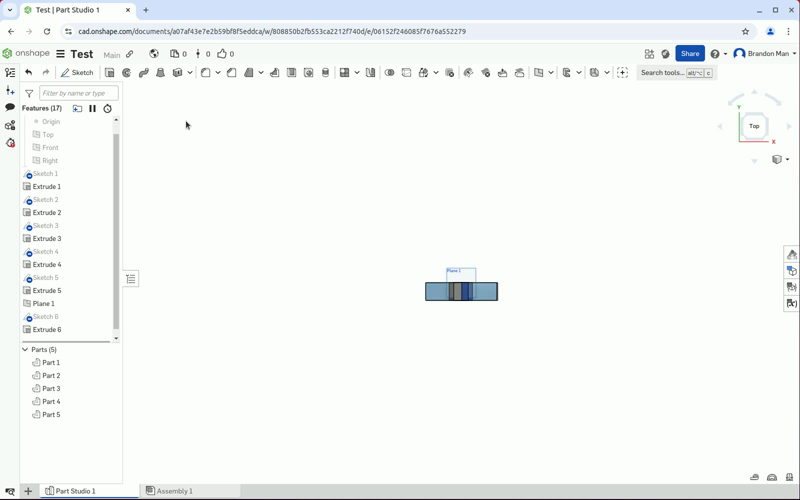
key(shift+h)
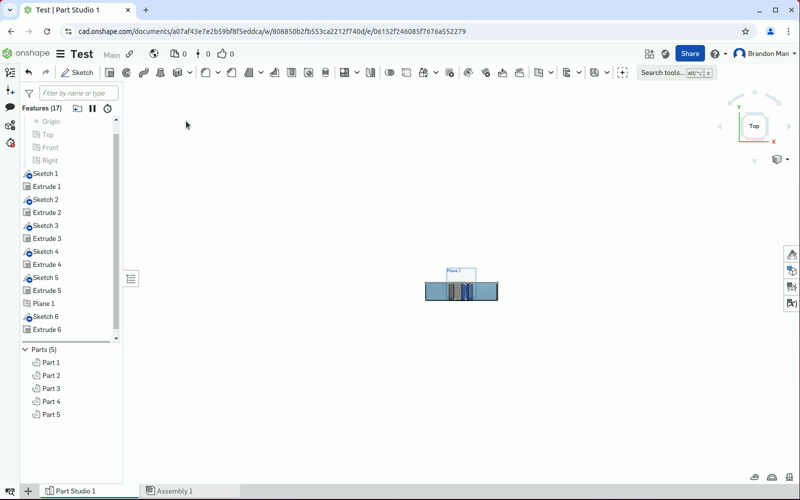
key(shift+7)
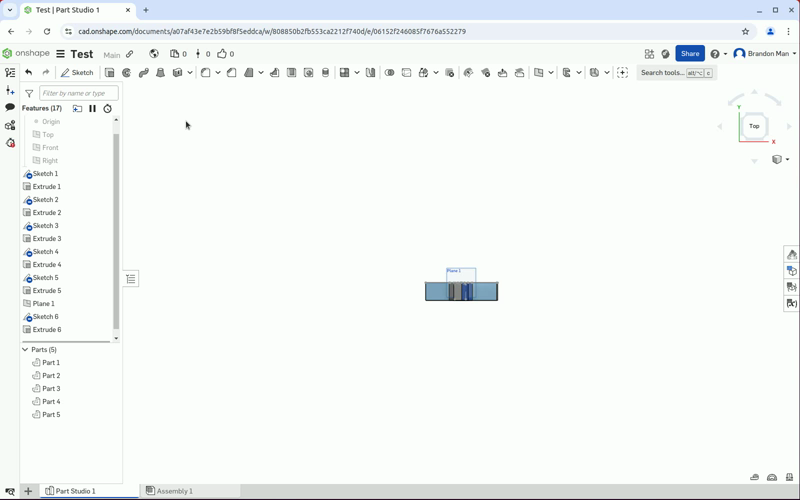
key(up, 3)
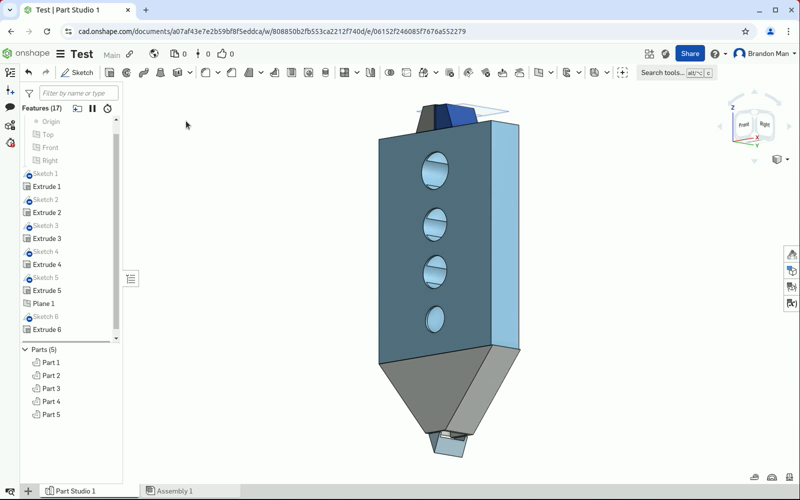
key(left, 3)
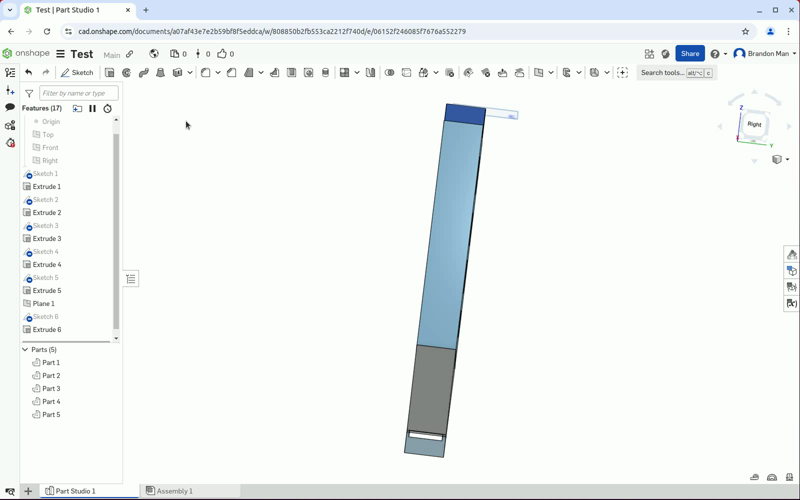
key(right, 3)
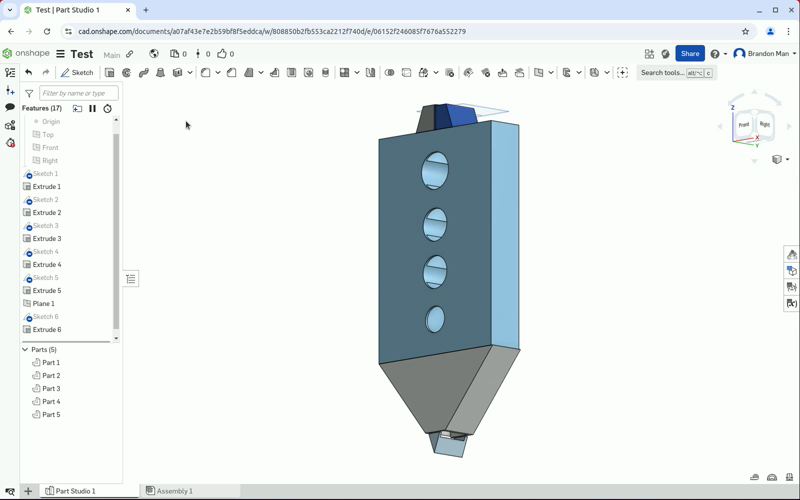
key(down, 3)
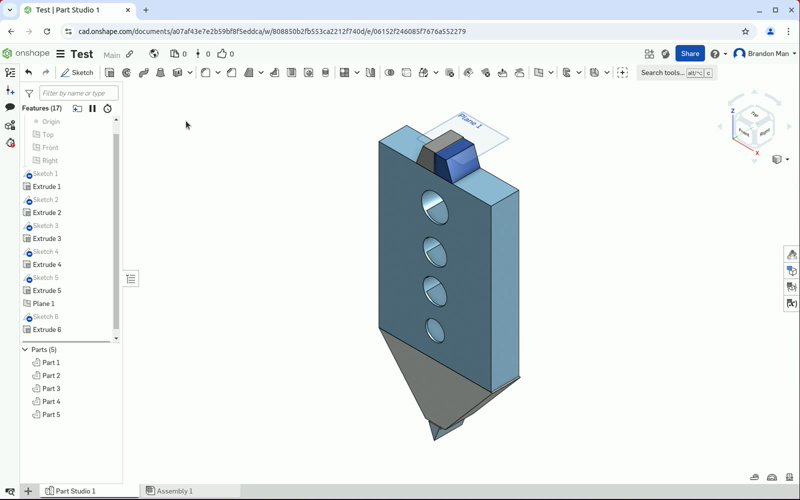
mouse_move(69, 176)
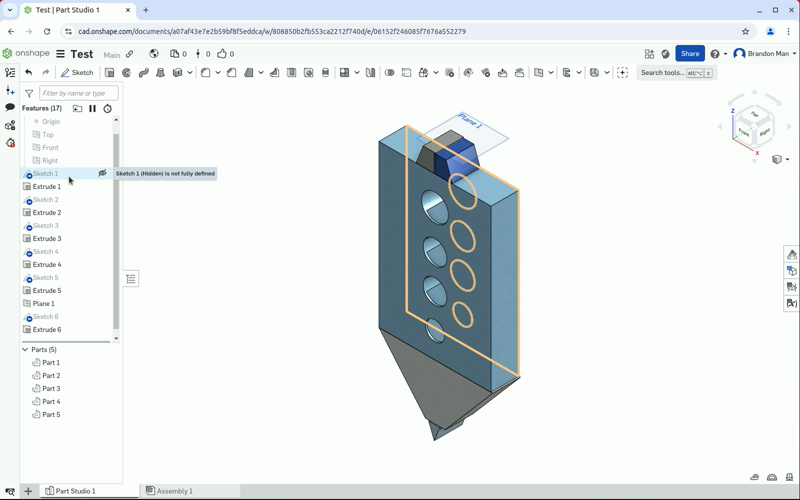
click(69, 176)